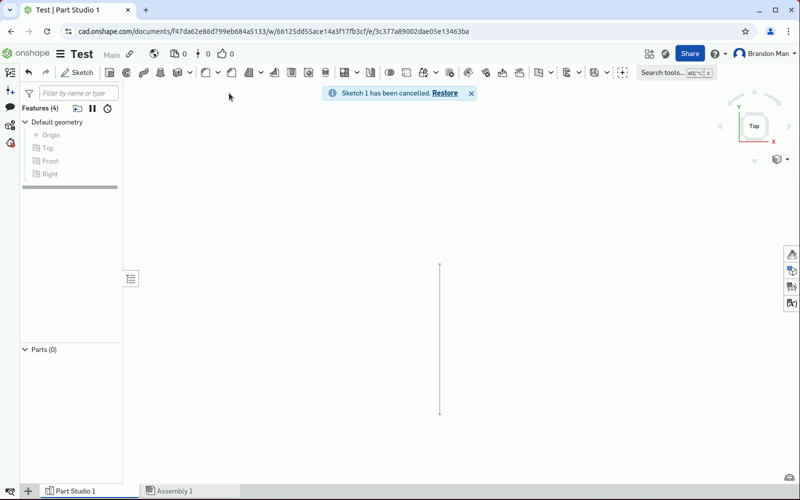
key(shift+h)
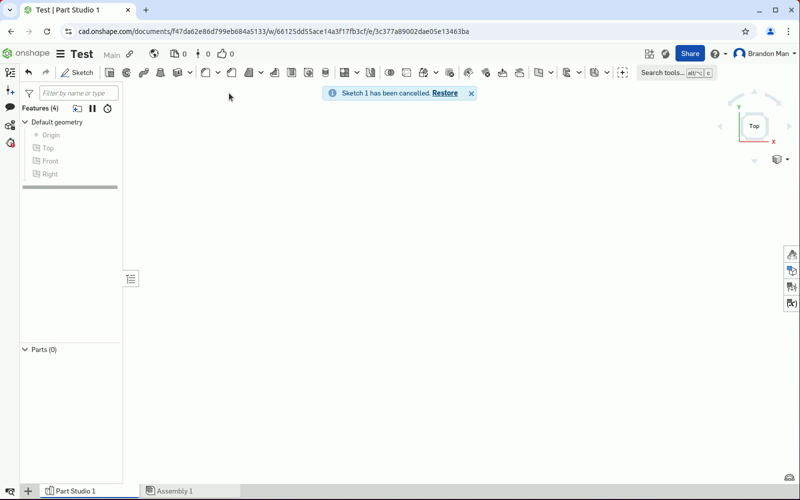
key(shift+s)
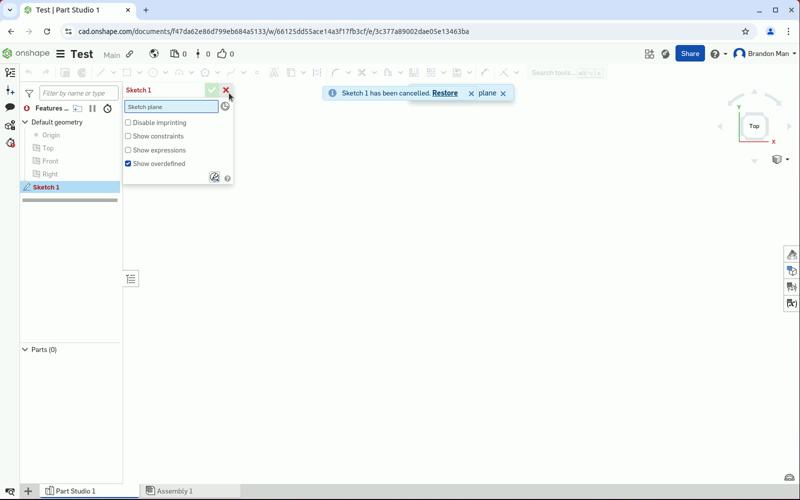
mouse_move(73, 150)
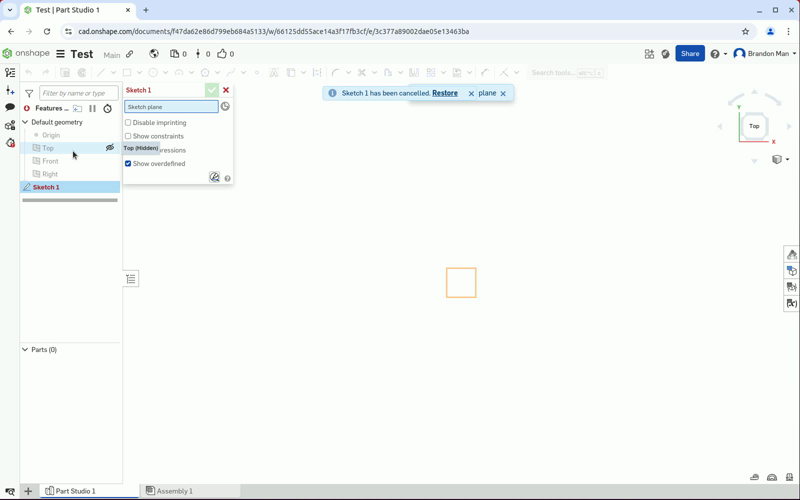
click(73, 150)
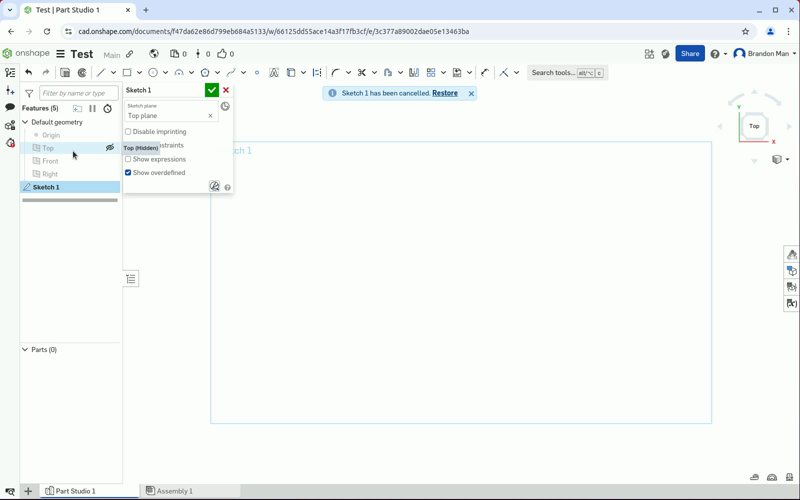
mouse_move(73, 352)
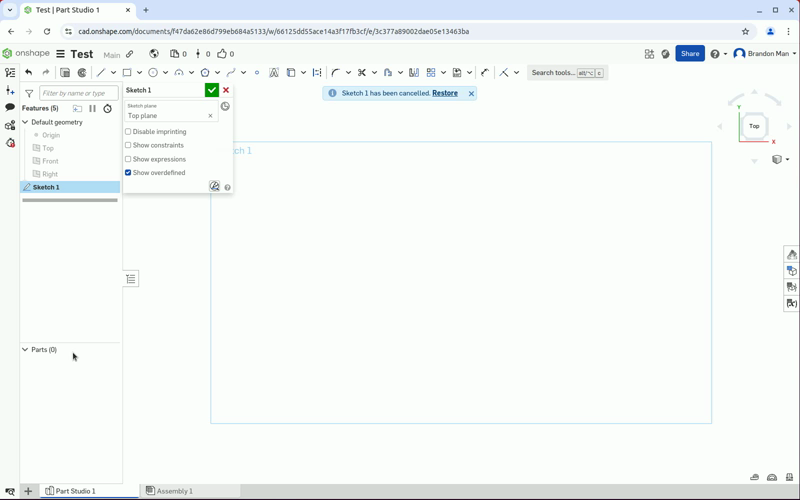
key(y)
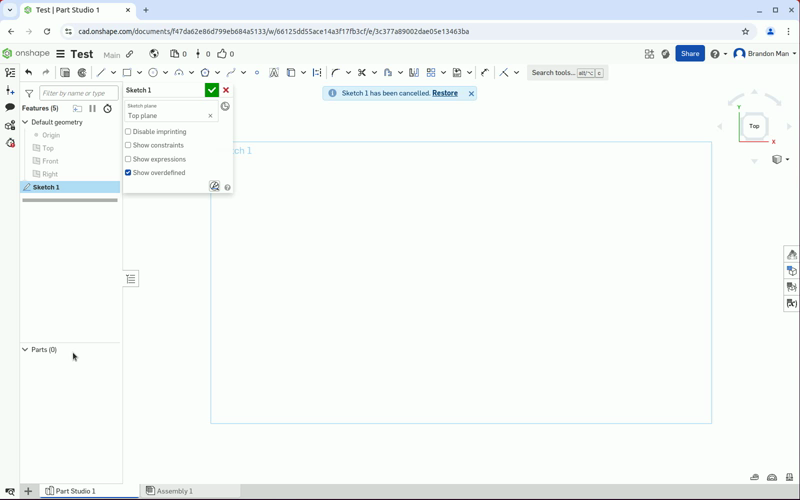
key(l)
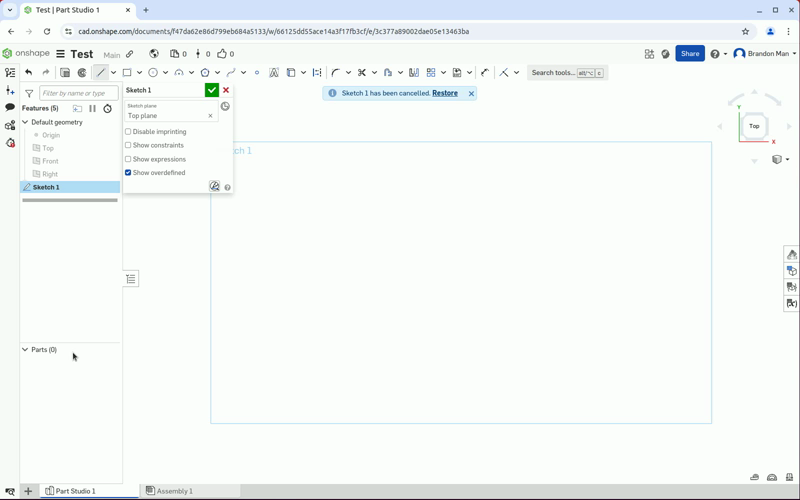
key_down(shift)
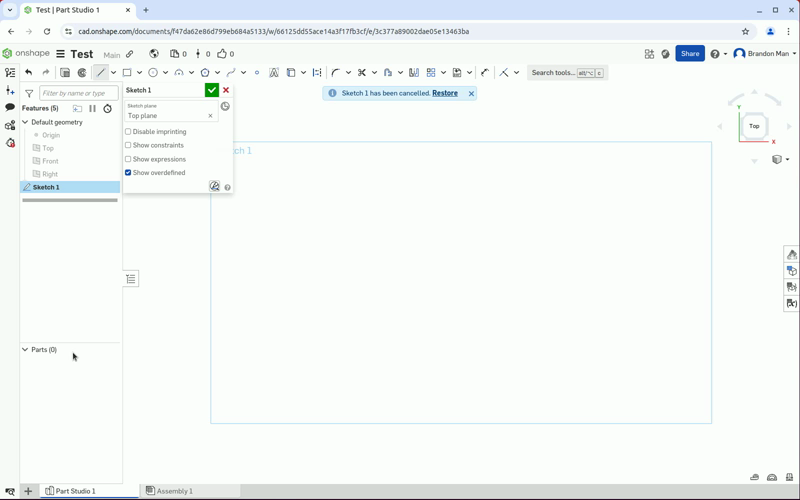
mouse_move(363, 309)
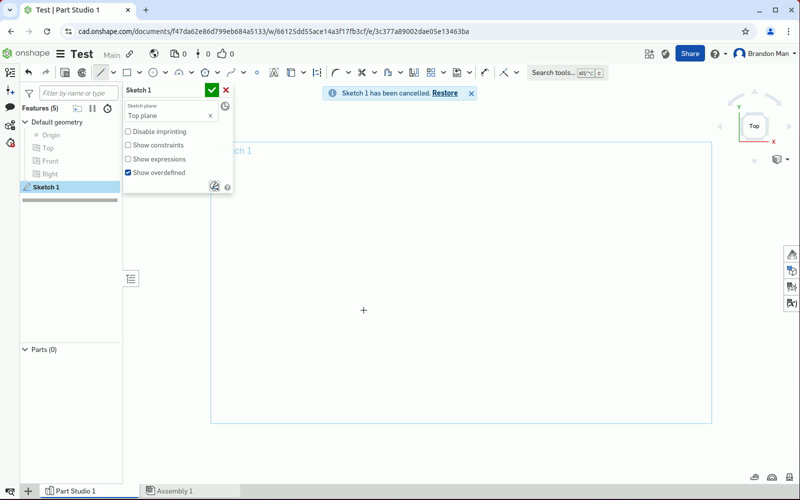
click(363, 309)
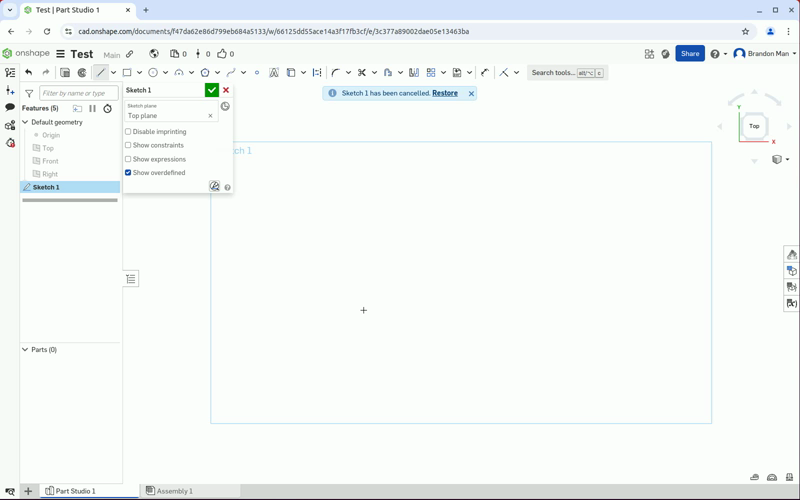
key_up(shift)
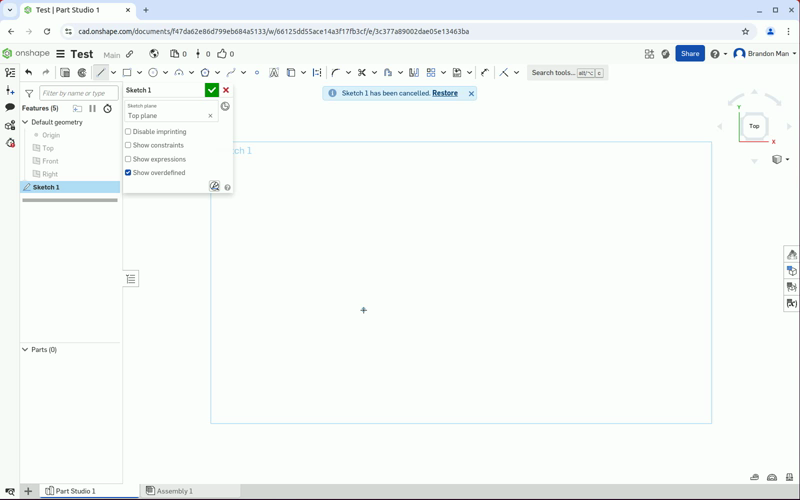
key_down(shift)
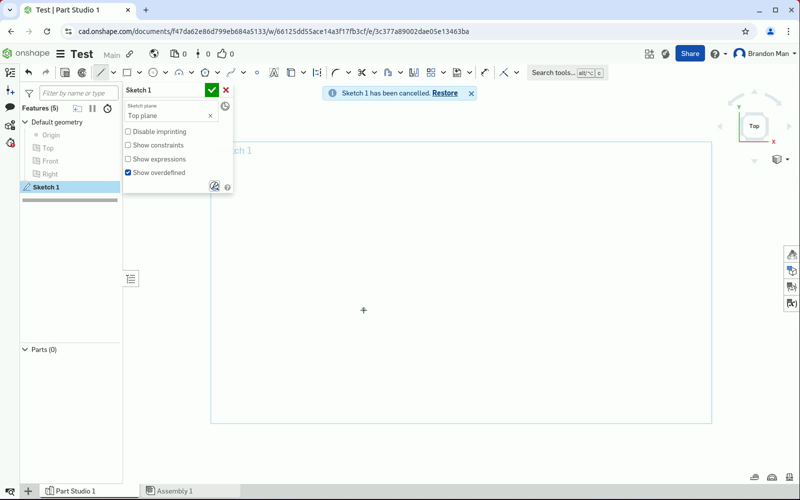
mouse_move(448, 309)
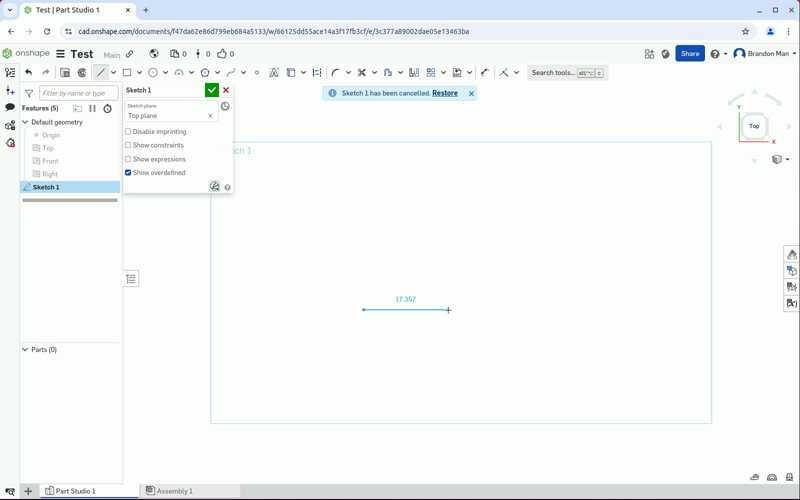
click(448, 309)
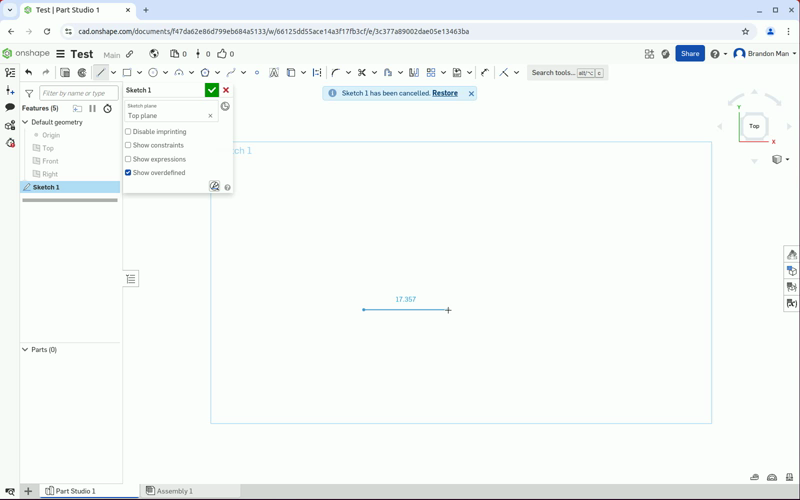
key_up(shift)
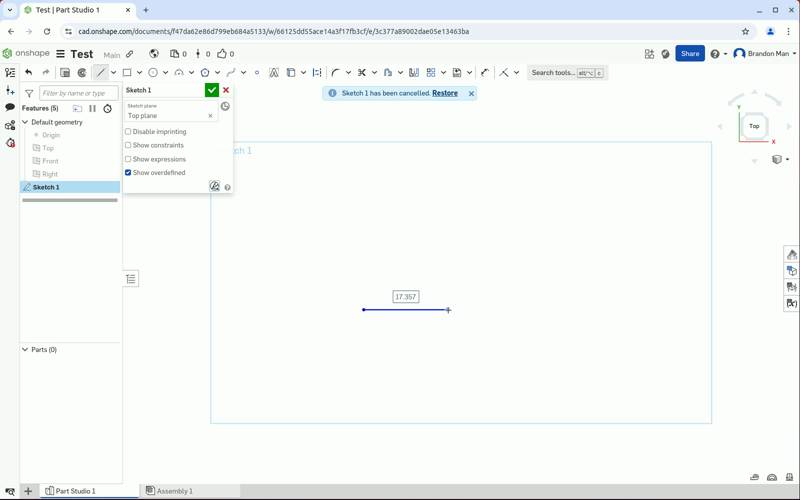
key_down(shift)
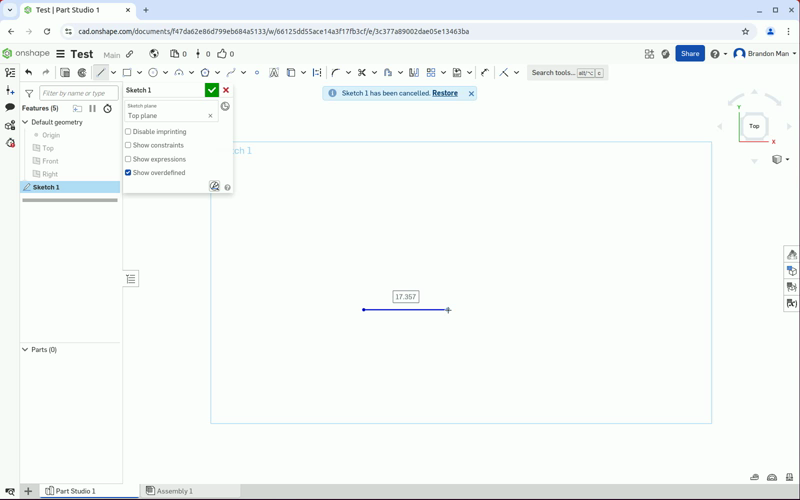
mouse_move(448, 394)
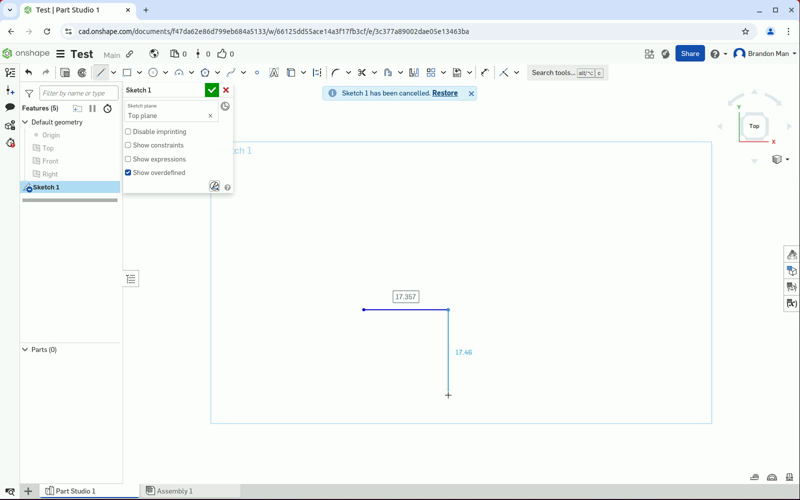
click(448, 394)
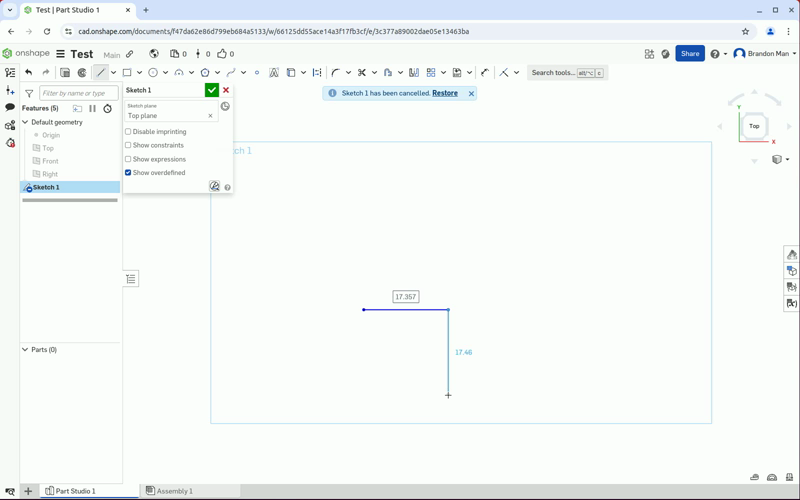
key_up(shift)
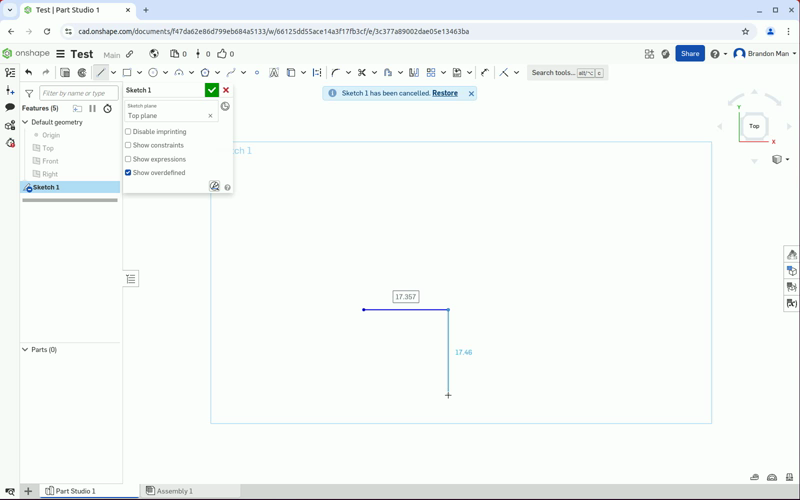
key_down(shift)
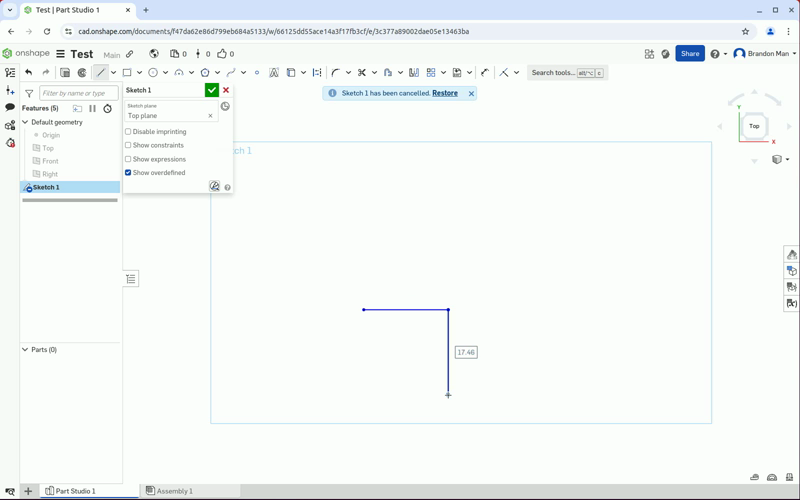
mouse_move(478, 394)
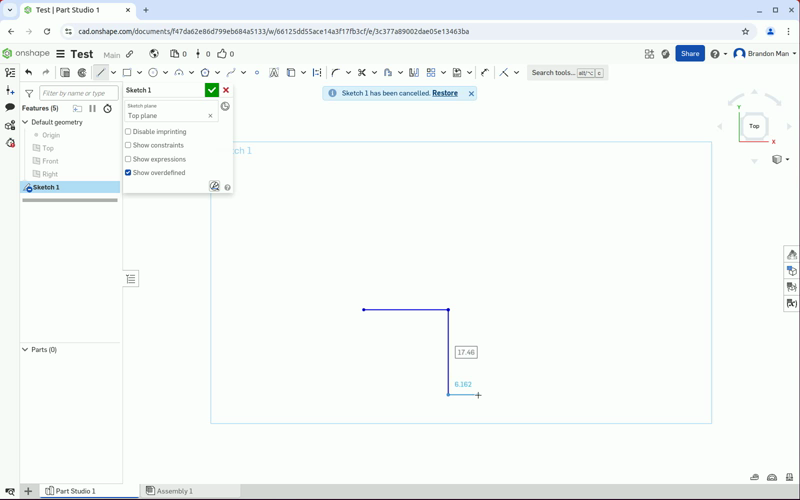
mouse_move(465, 394)
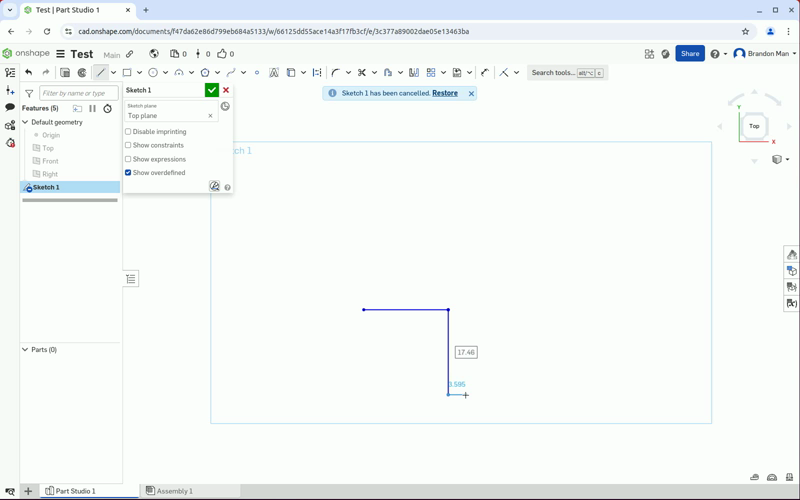
click(465, 394)
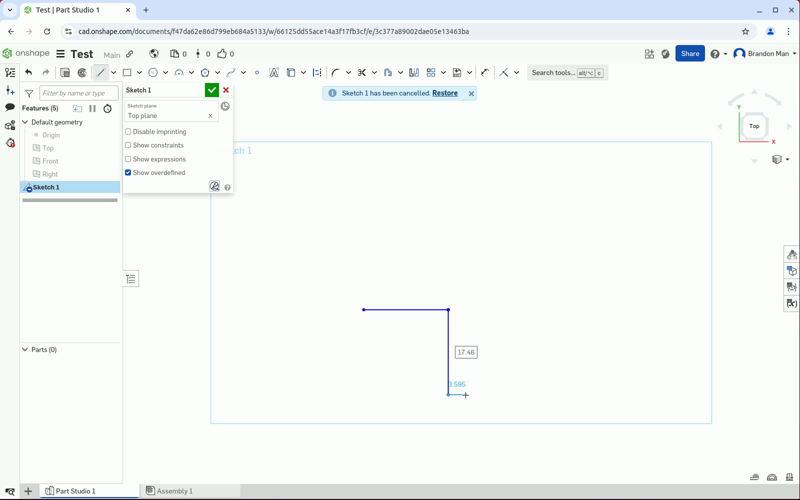
key_up(shift)
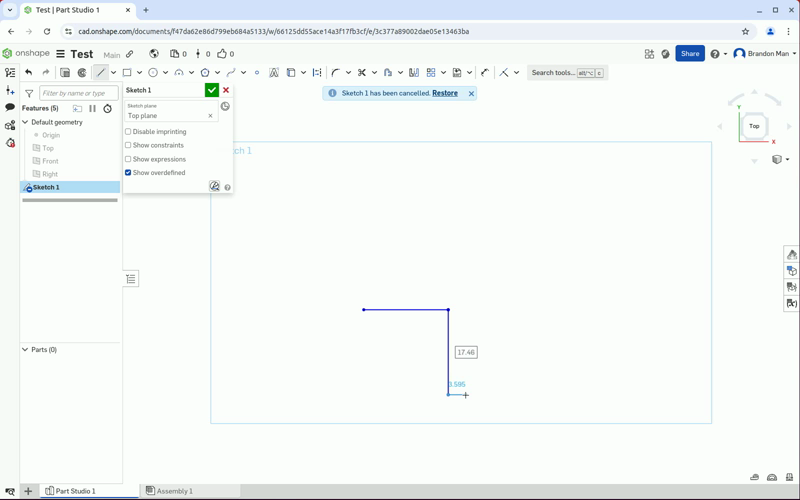
key_down(shift)
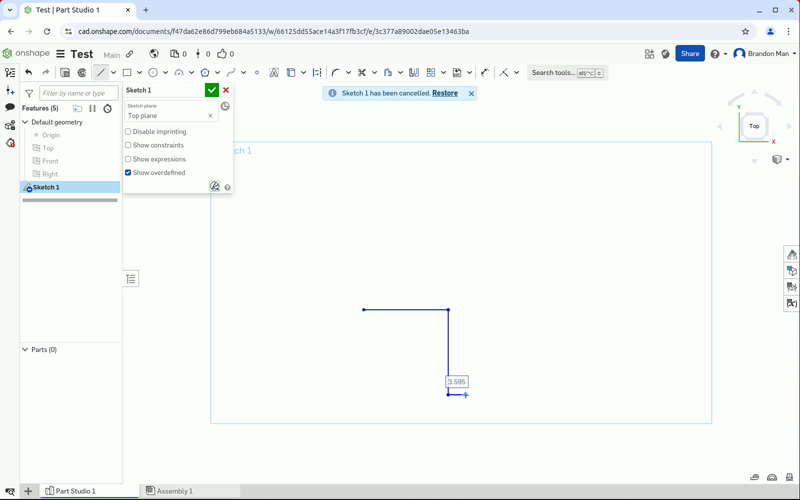
mouse_move(465, 309)
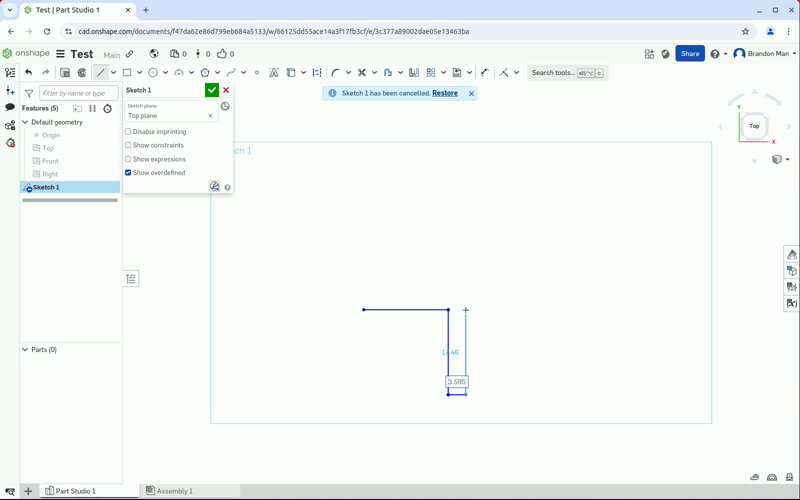
click(465, 309)
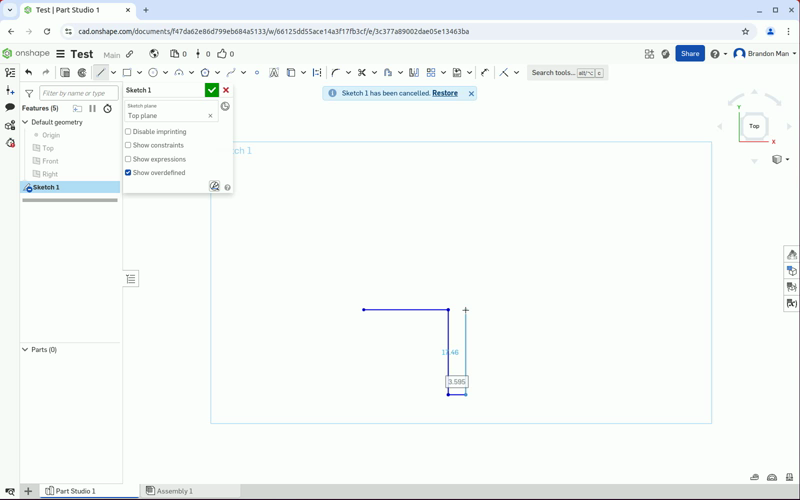
key_up(shift)
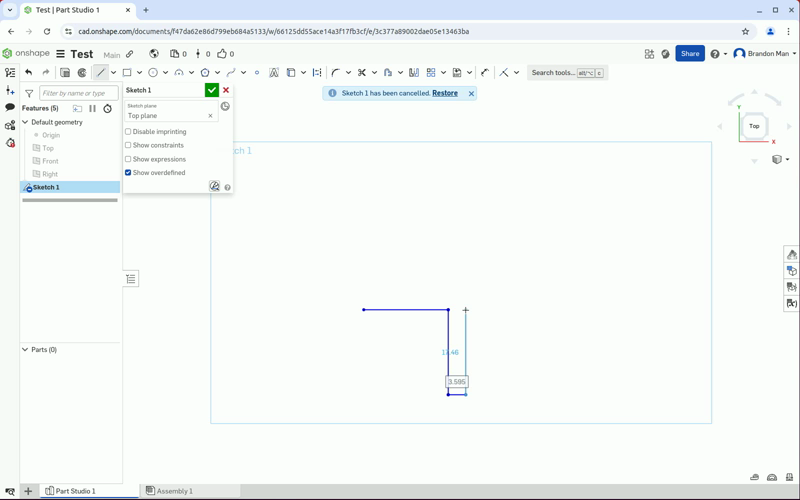
key_down(shift)
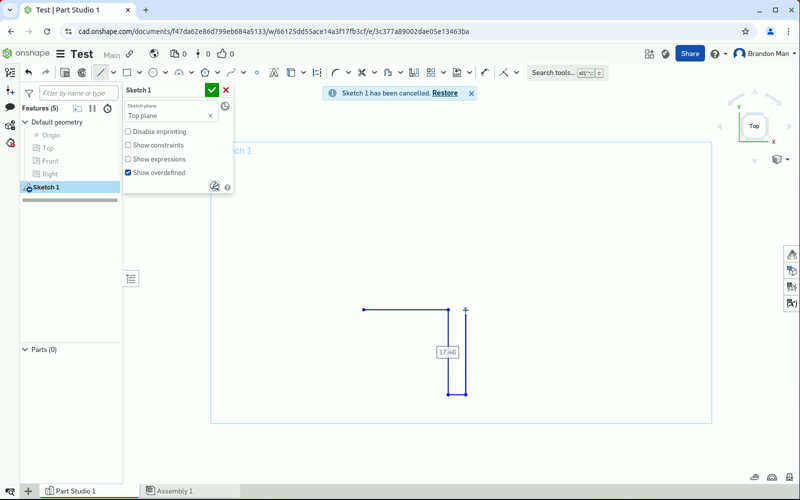
mouse_move(550, 309)
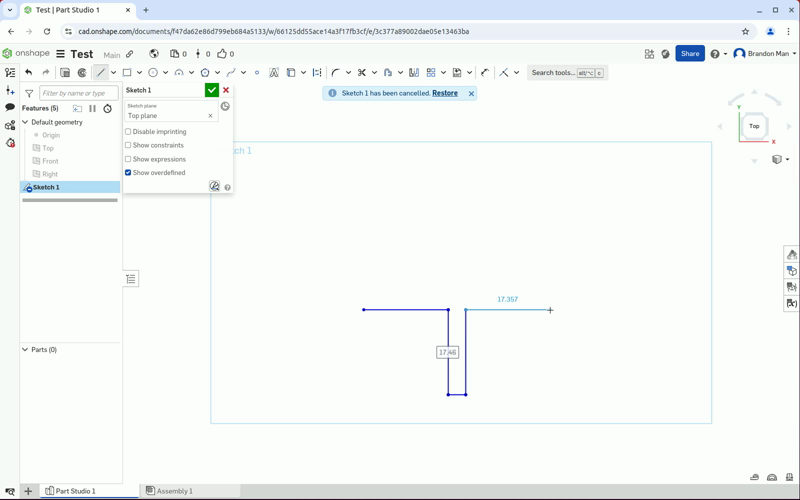
click(550, 309)
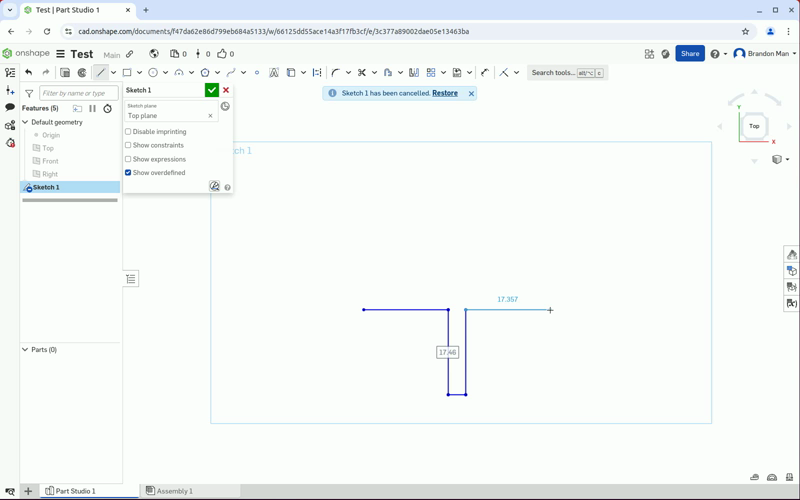
key_up(shift)
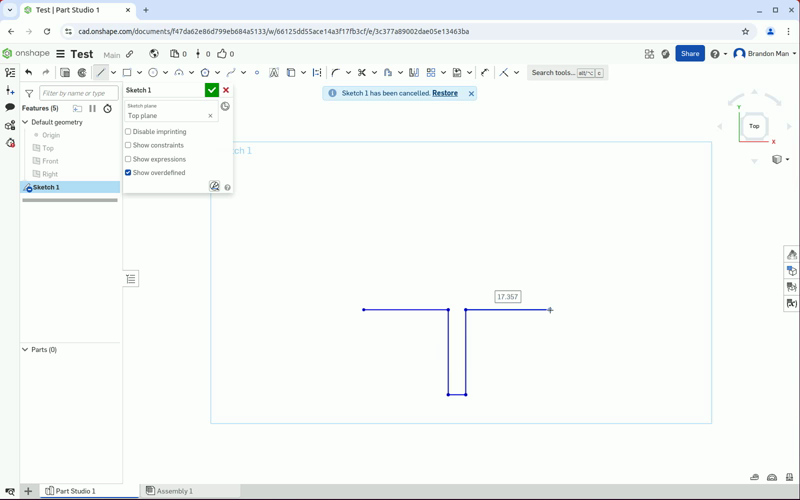
key_down(shift)
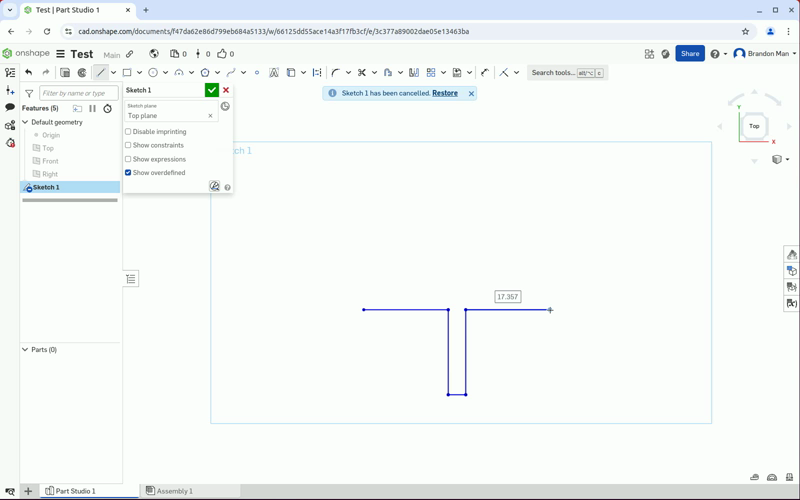
mouse_move(580, 309)
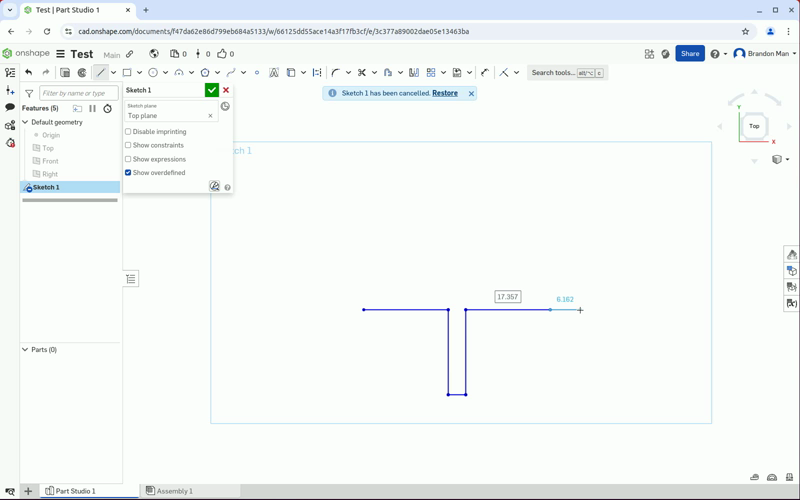
mouse_move(550, 292)
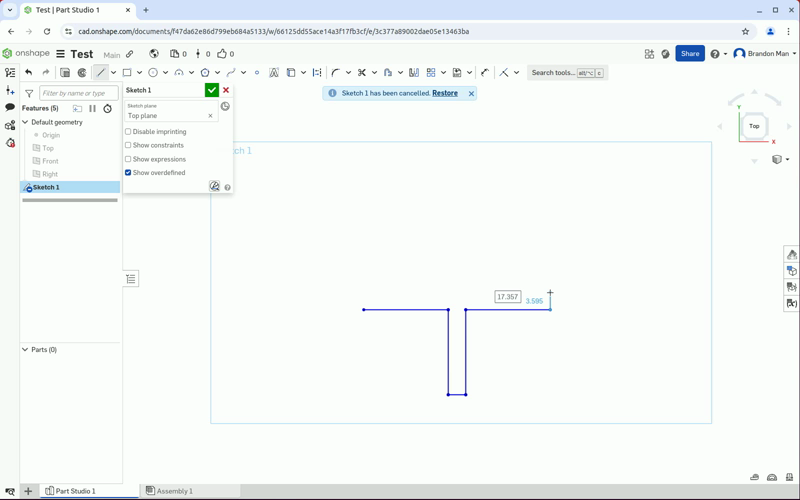
click(550, 292)
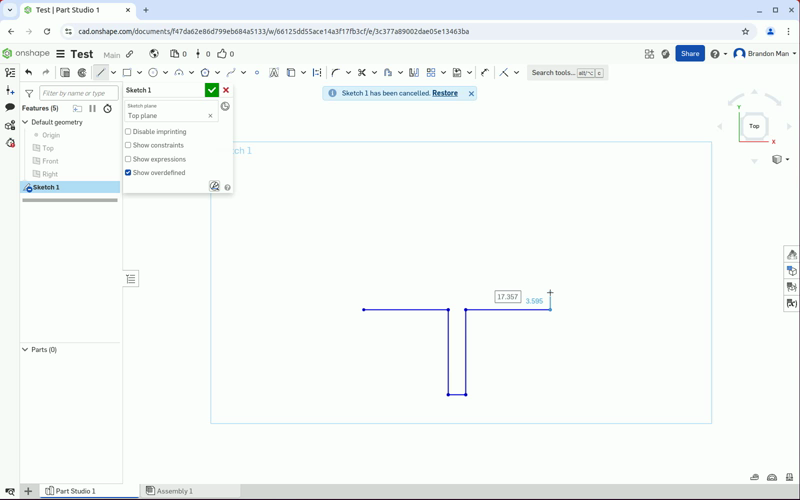
key_up(shift)
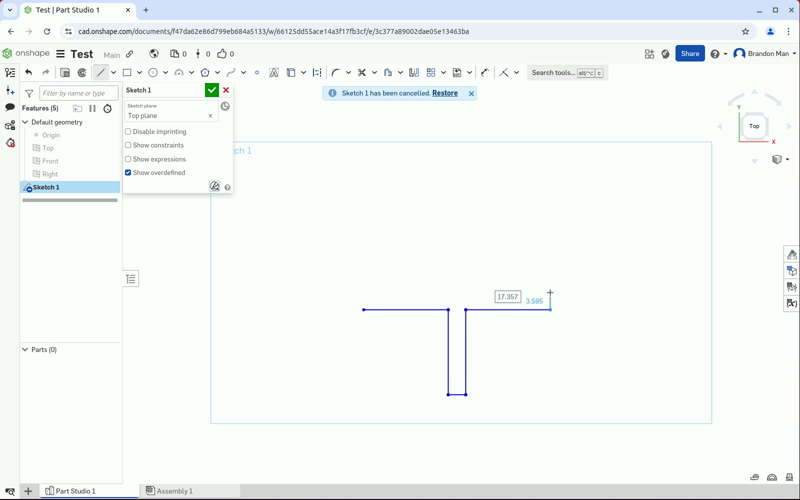
key_down(shift)
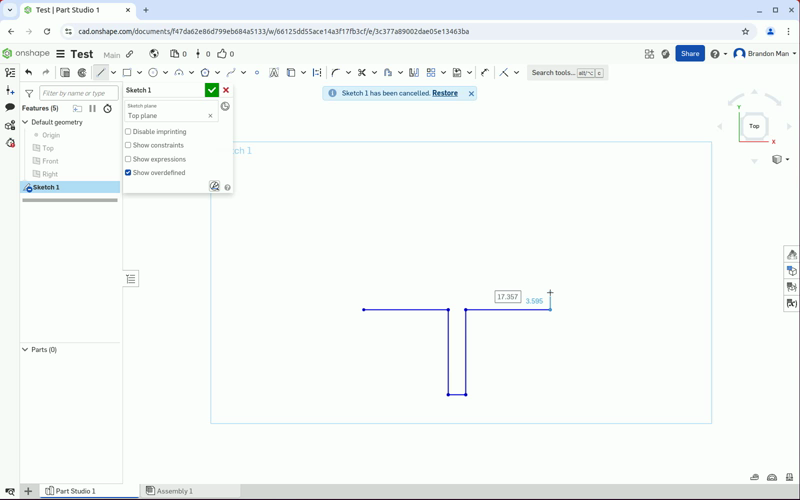
mouse_move(465, 292)
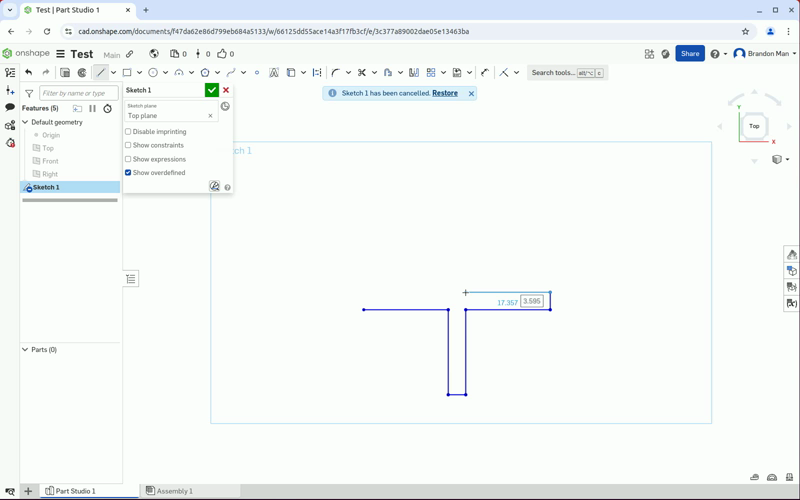
click(465, 292)
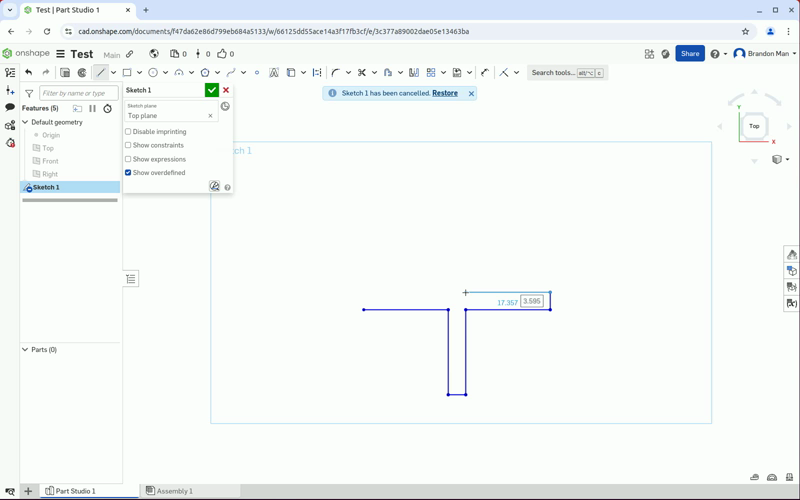
key_up(shift)
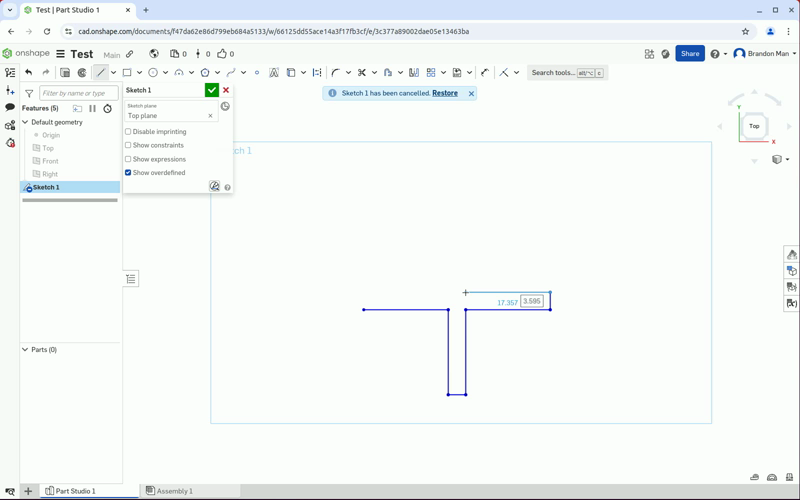
key_down(shift)
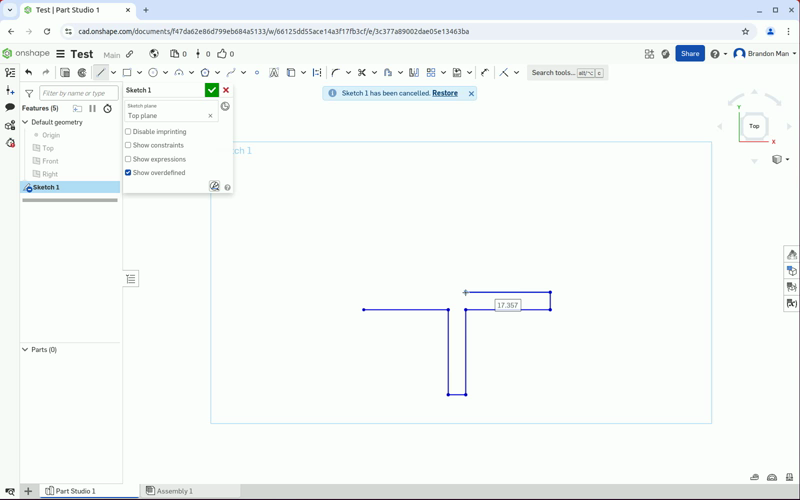
mouse_move(465, 207)
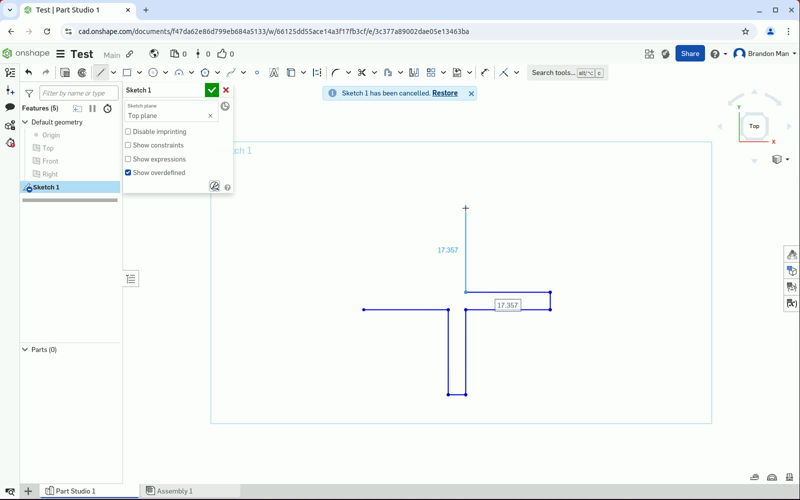
click(465, 207)
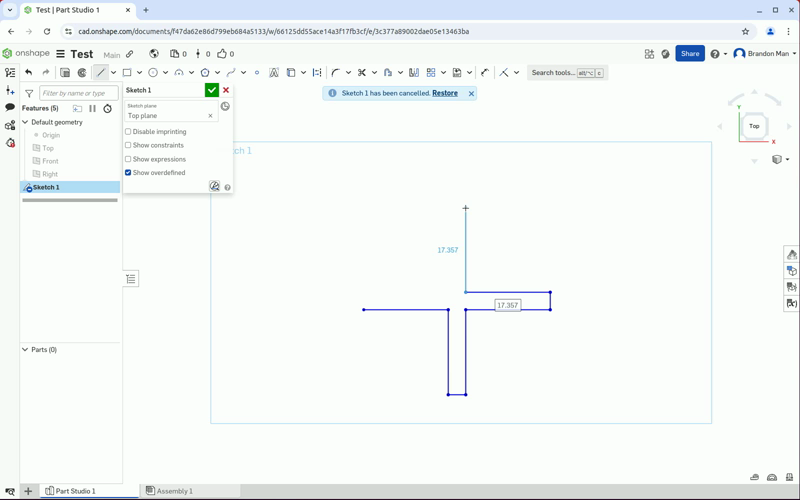
key_up(shift)
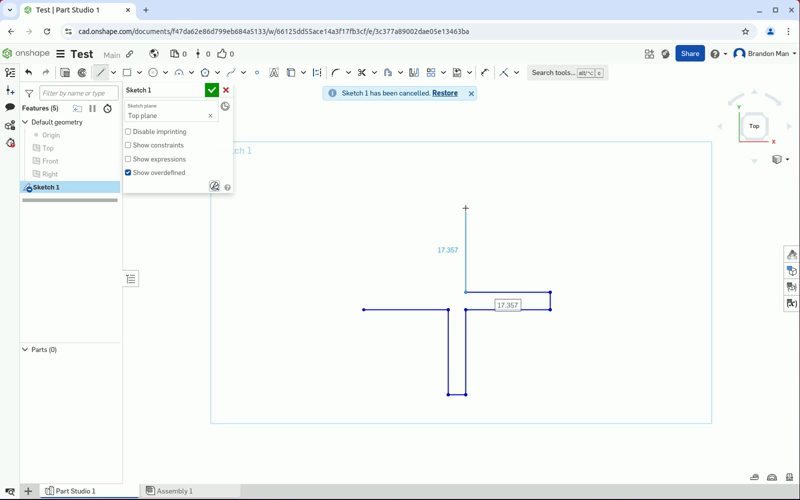
key_down(shift)
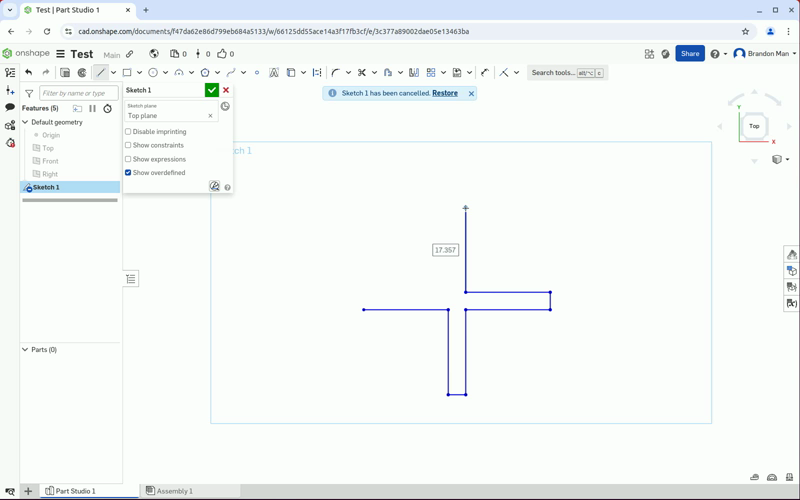
mouse_move(495, 207)
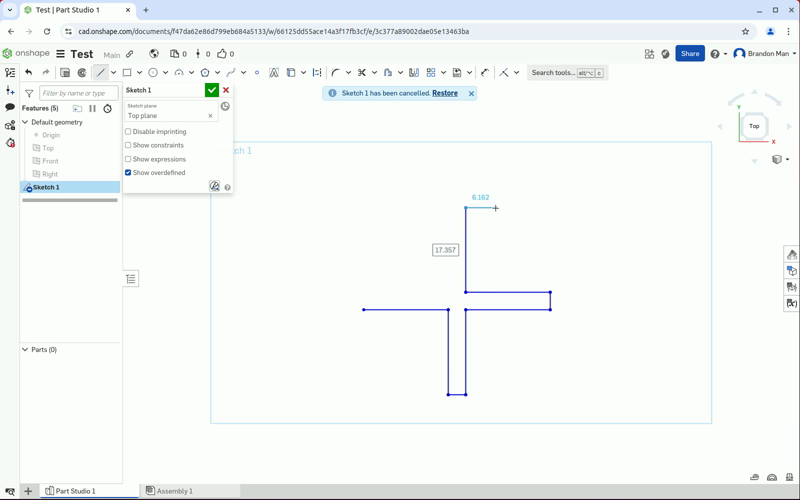
mouse_move(448, 207)
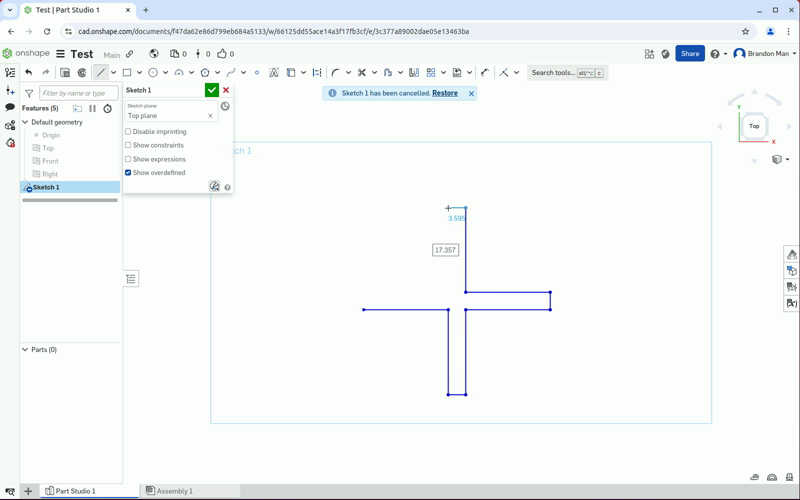
click(448, 207)
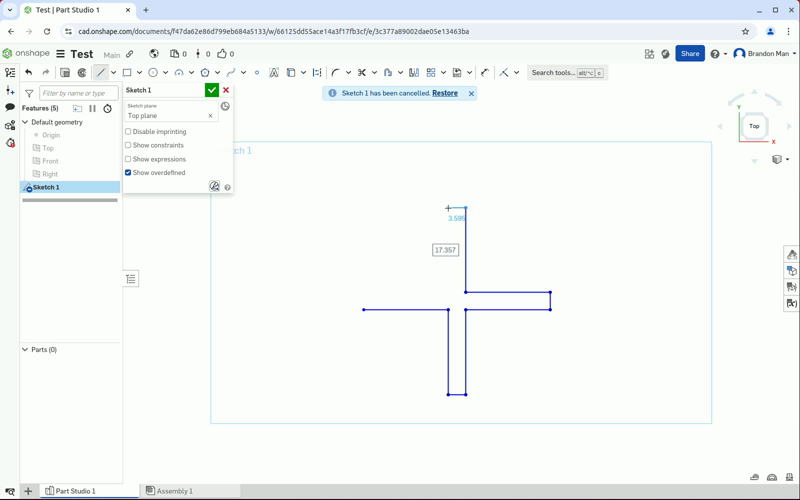
key_up(shift)
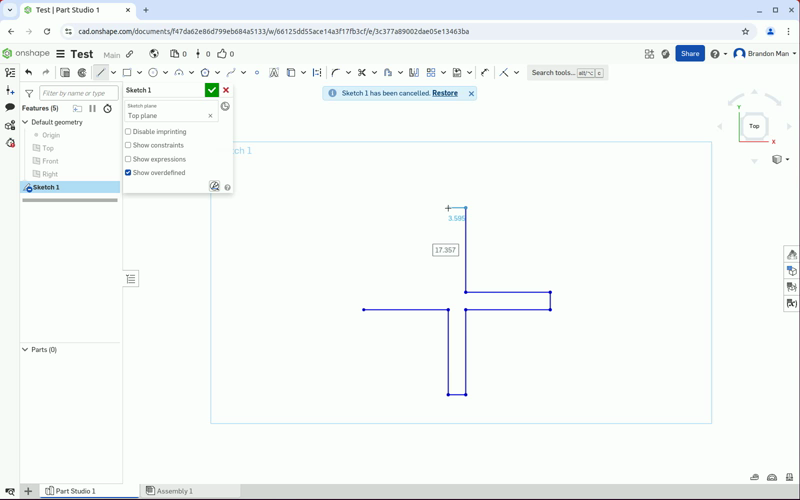
key_down(shift)
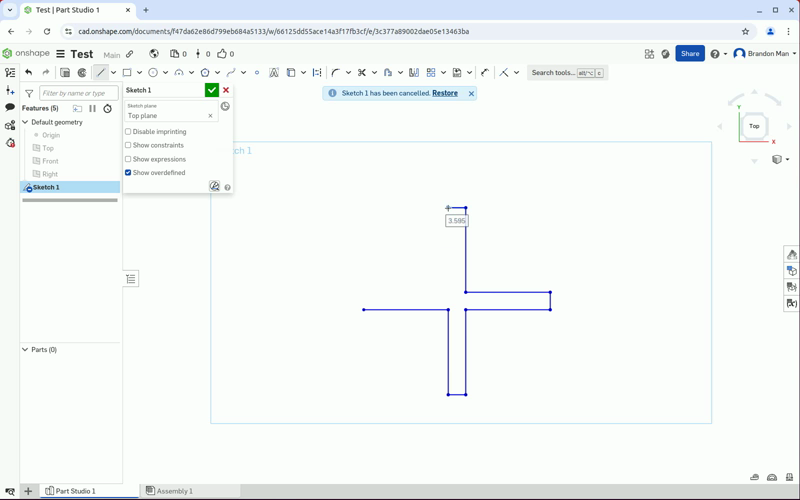
mouse_move(448, 292)
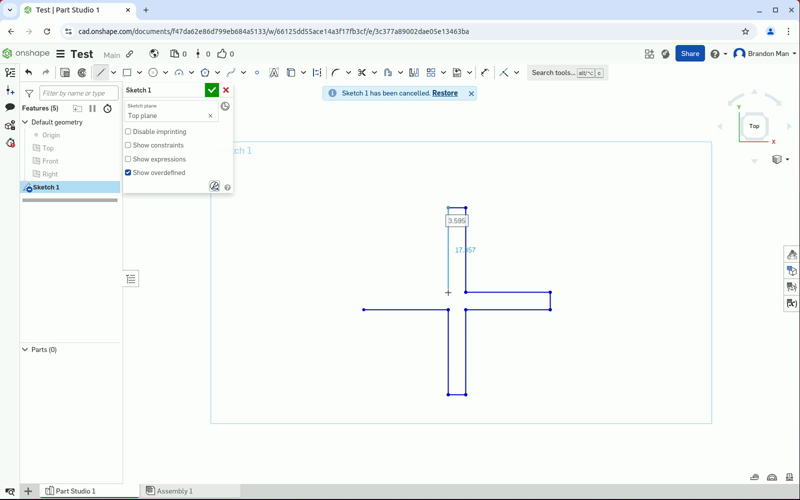
click(448, 292)
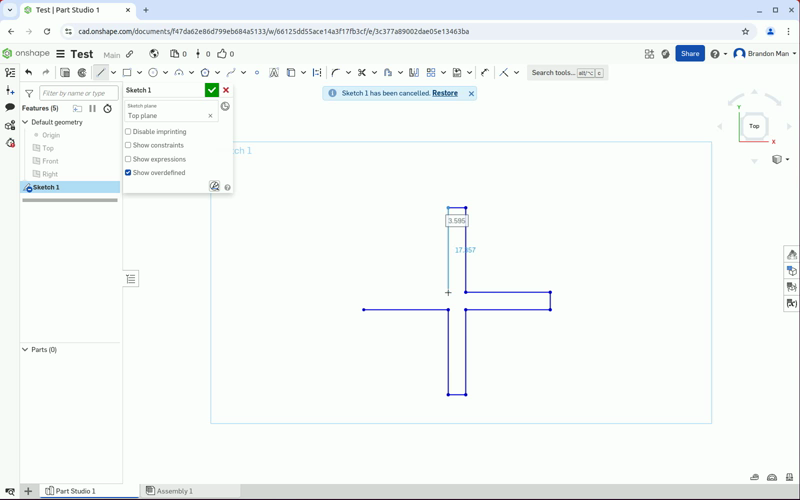
key_up(shift)
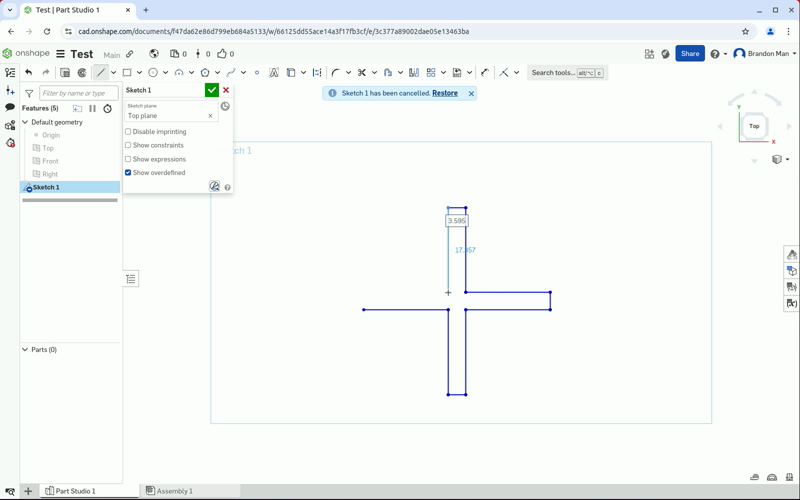
key_down(shift)
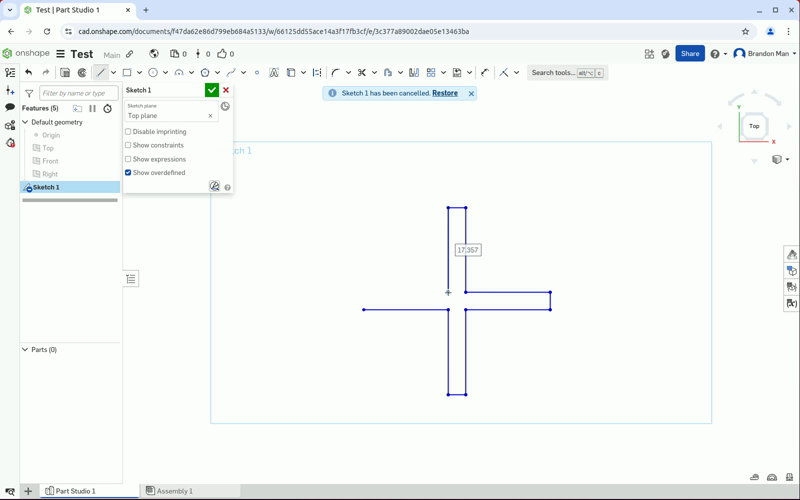
mouse_move(363, 292)
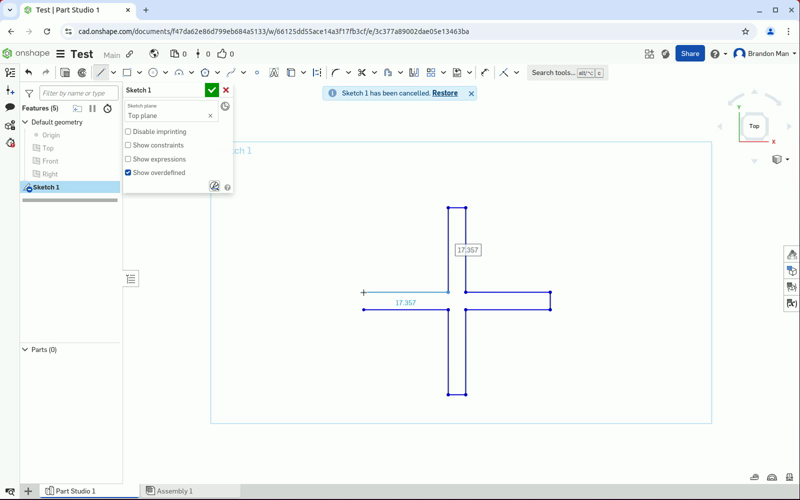
click(363, 292)
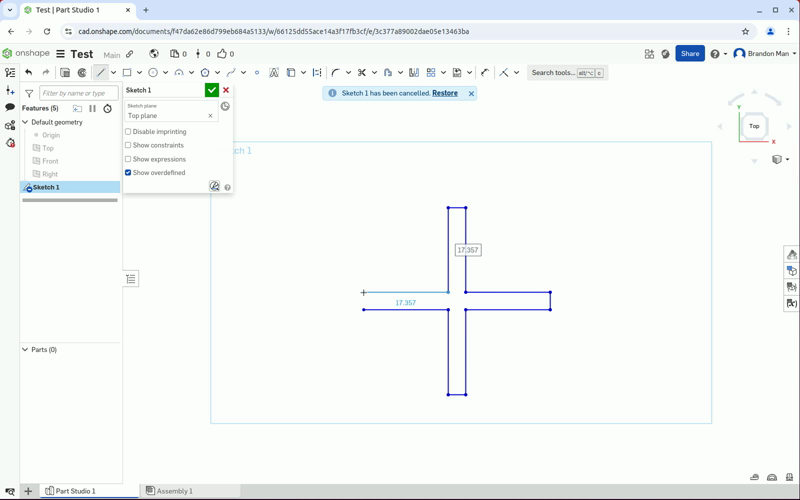
key_up(shift)
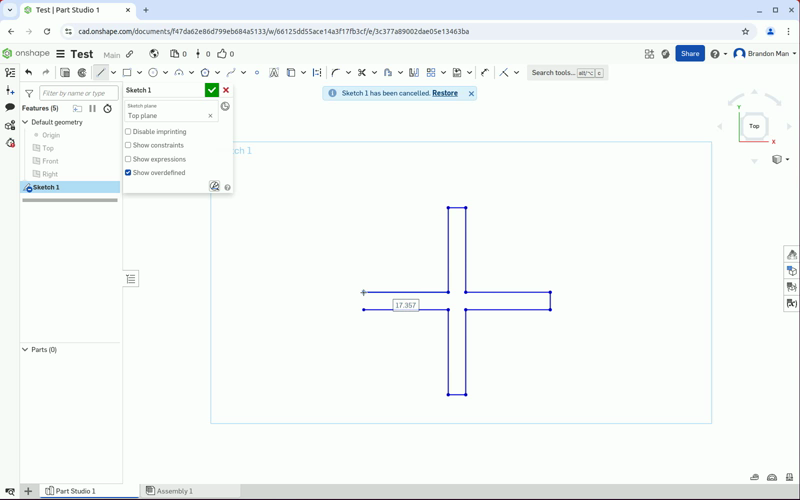
mouse_move(393, 292)
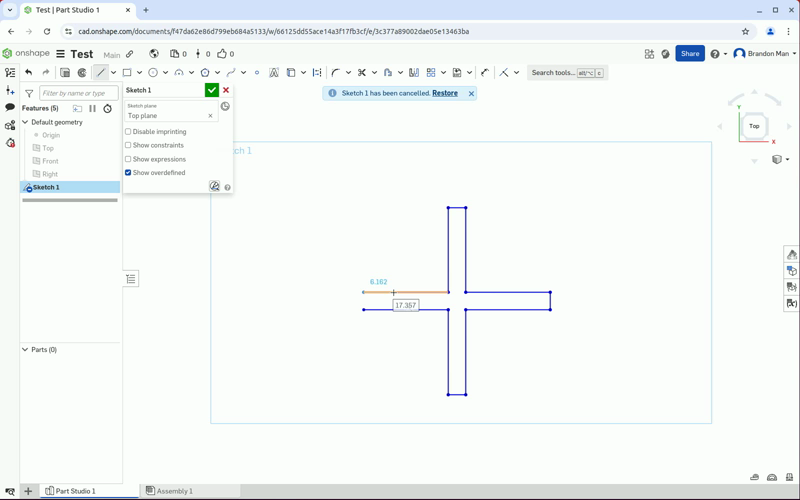
key_down(shift)
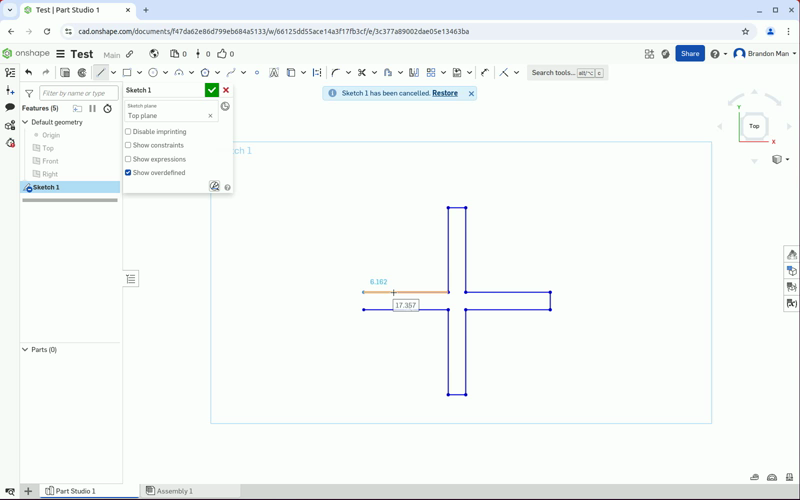
mouse_move(363, 309)
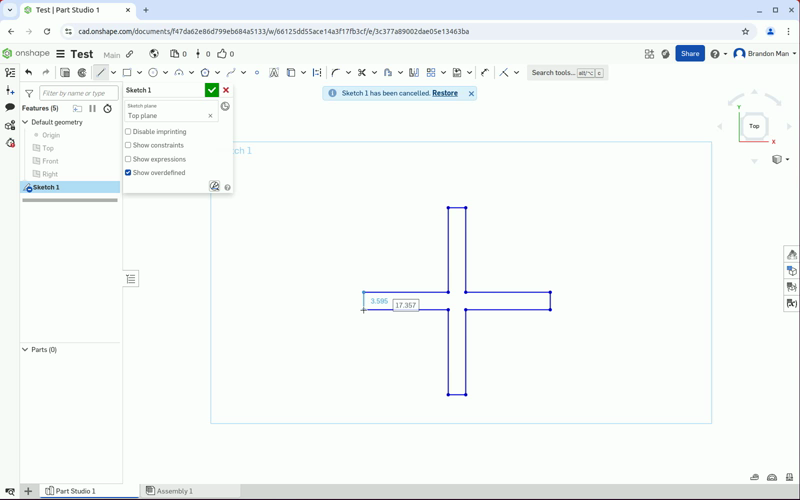
key_up(shift)
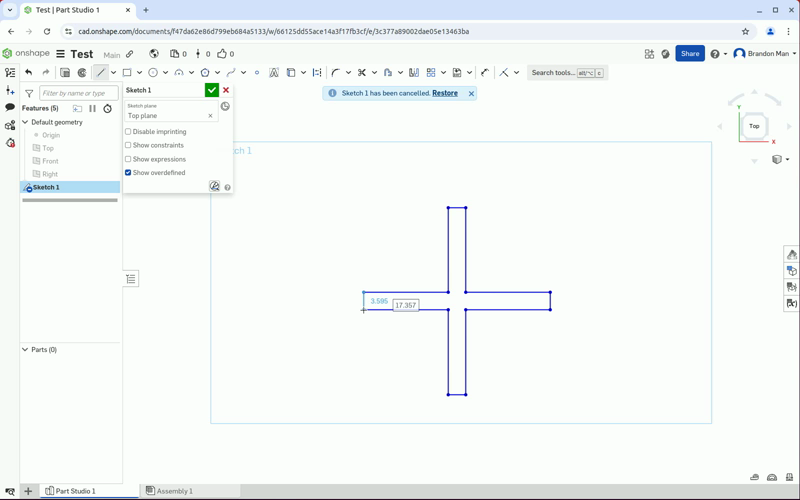
click(363, 309)
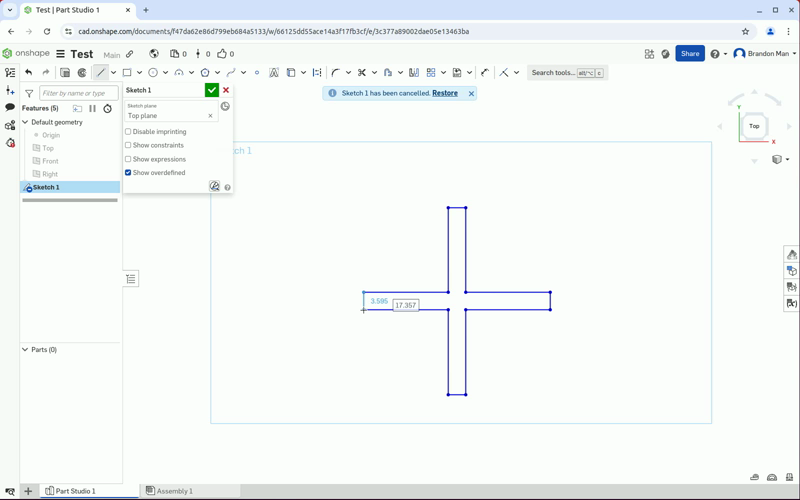
key(esc)
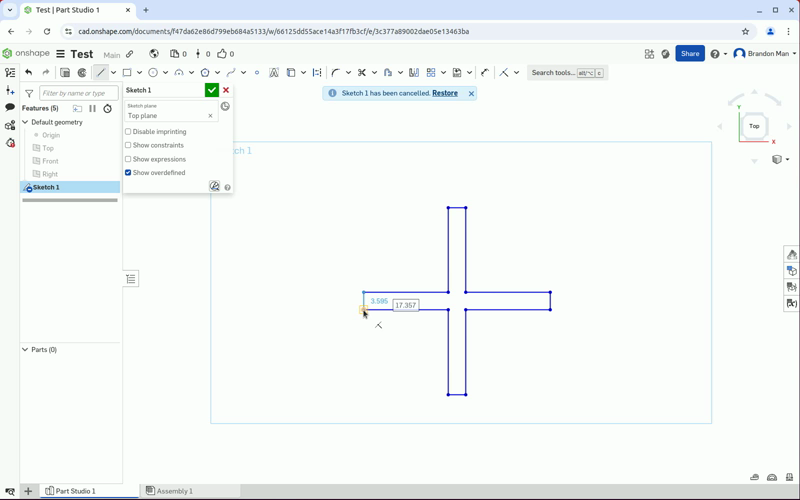
key(c)
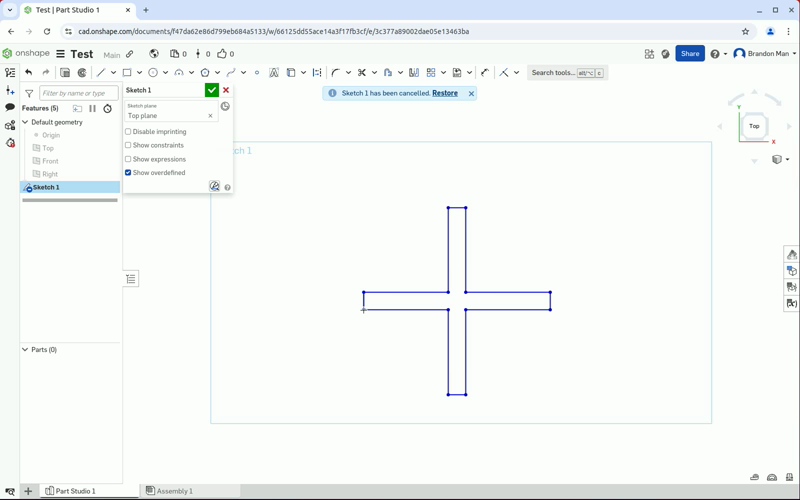
key_down(shift)
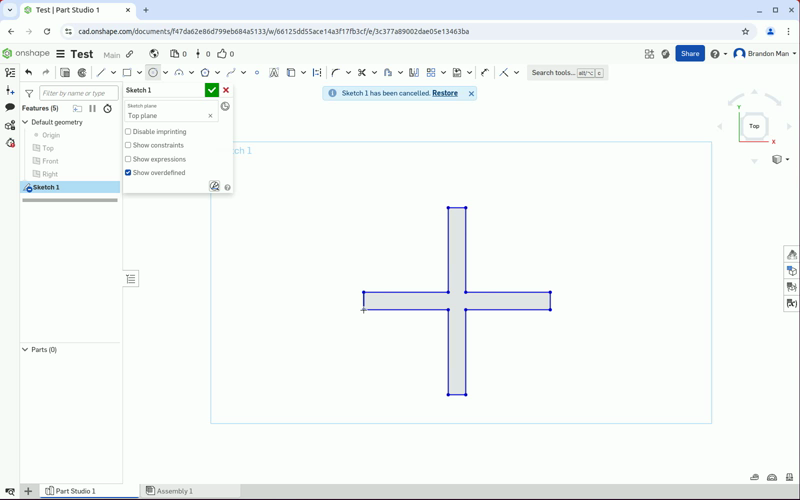
mouse_move(371, 302)
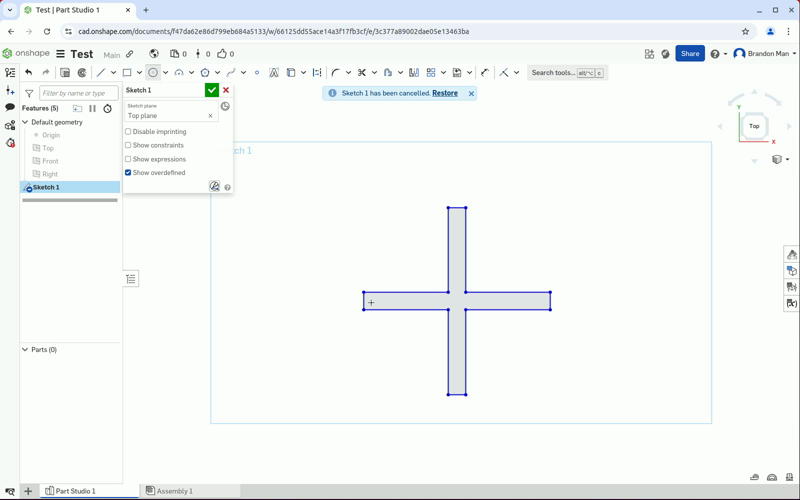
click(371, 302)
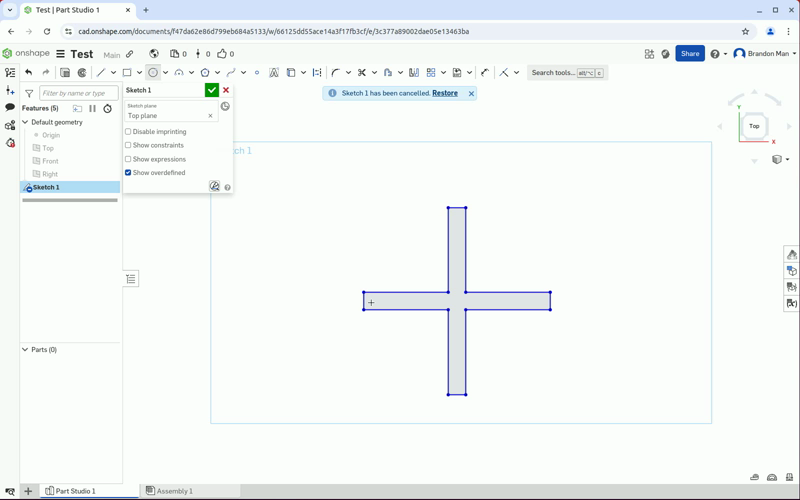
key_up(shift)
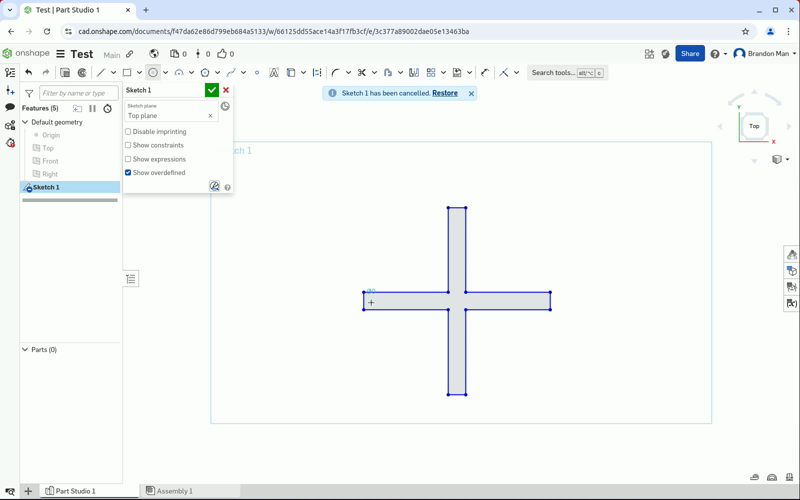
mouse_move(373, 302)
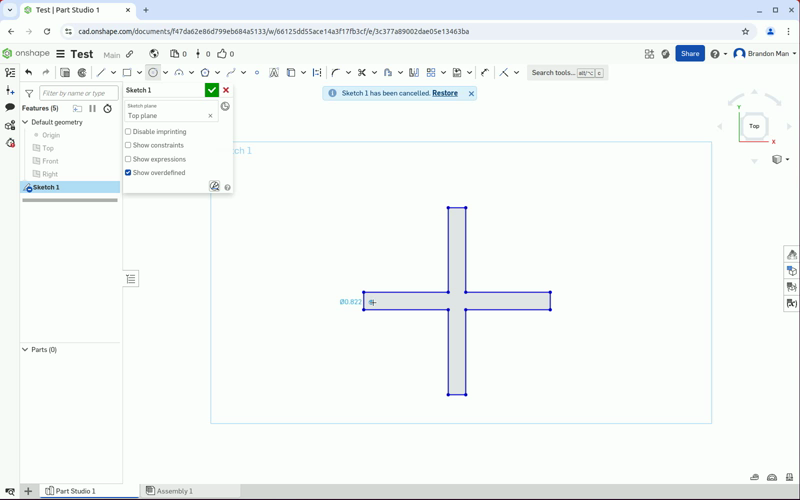
scroll(6)
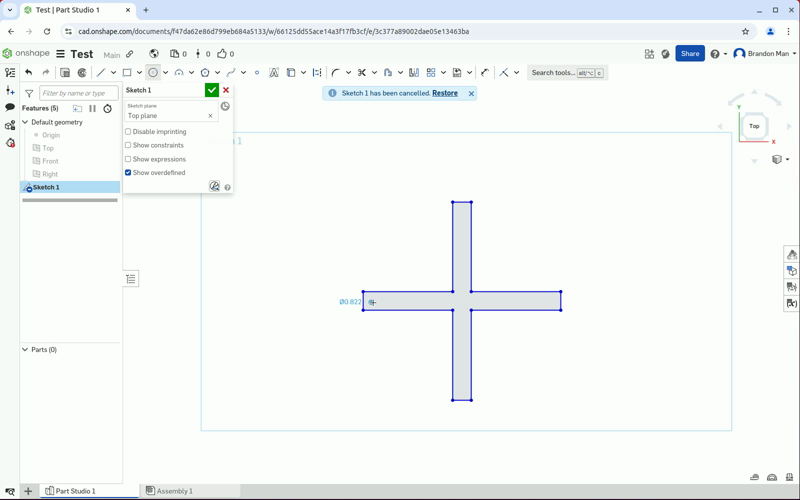
scroll(6)
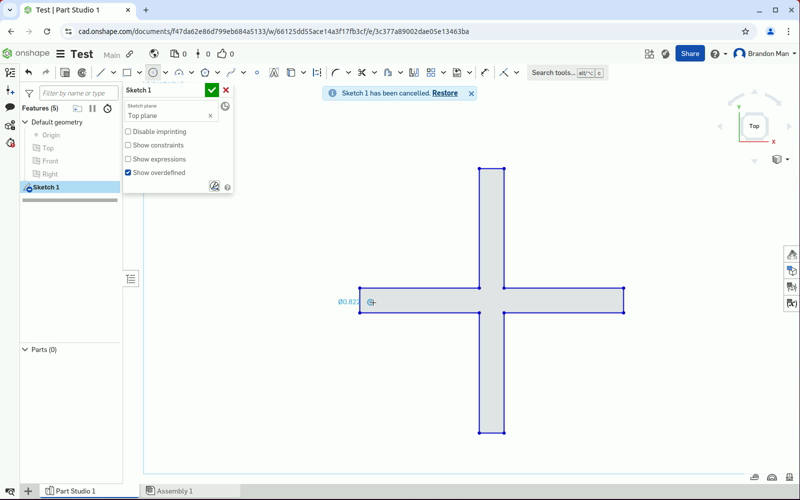
scroll(6)
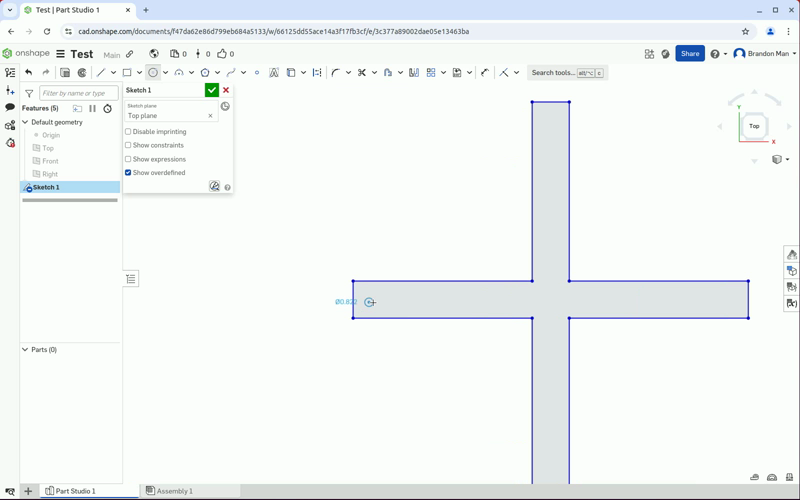
scroll(6)
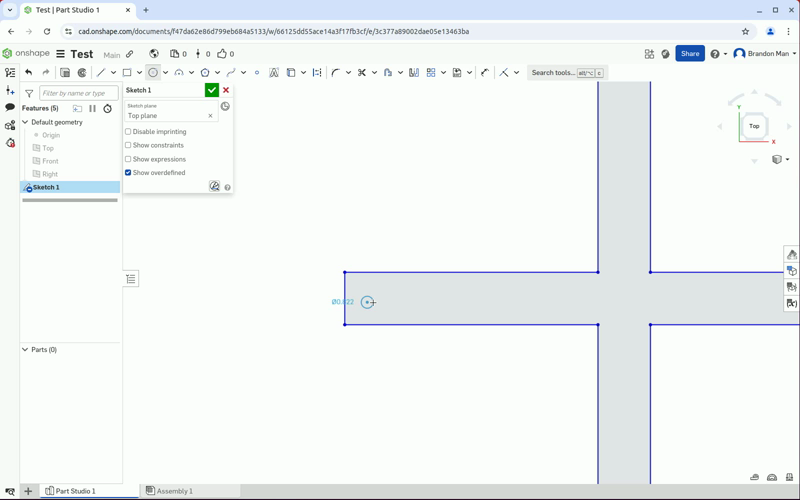
scroll(6)
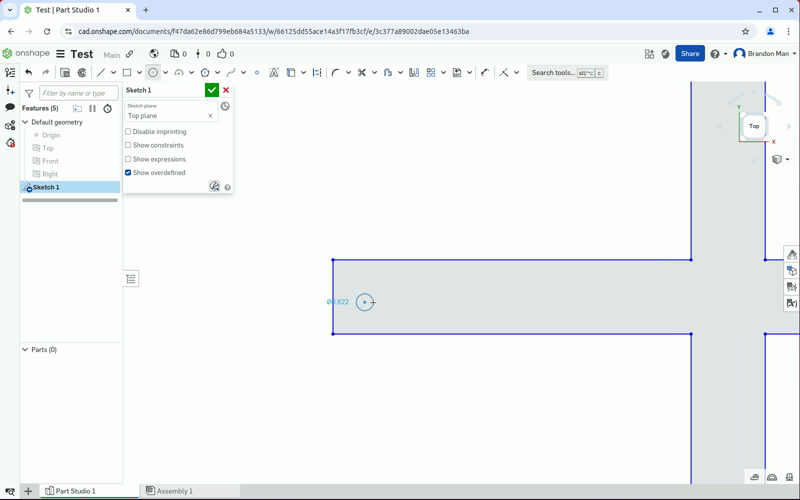
scroll(6)
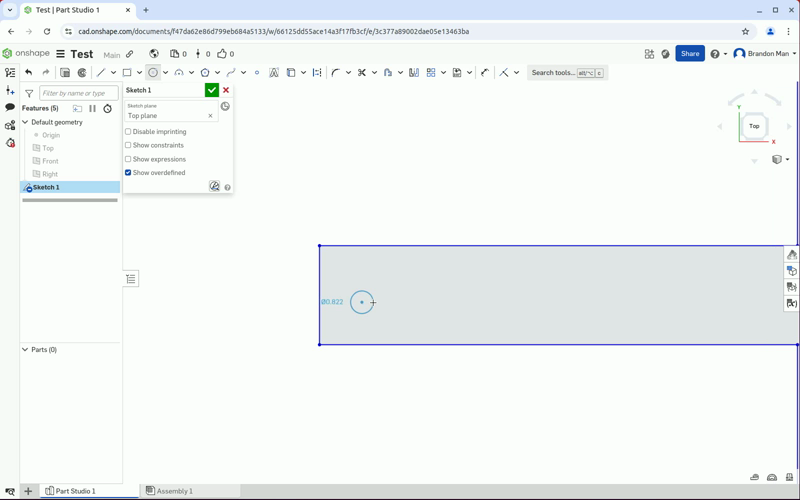
scroll(6)
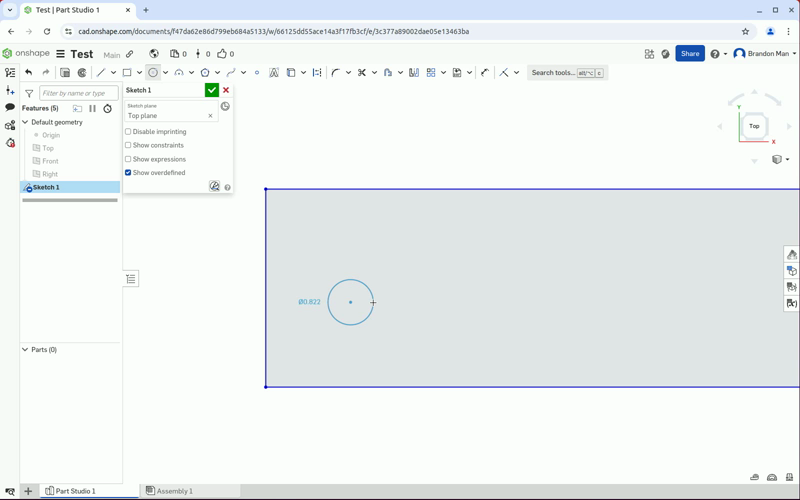
click(373, 302)
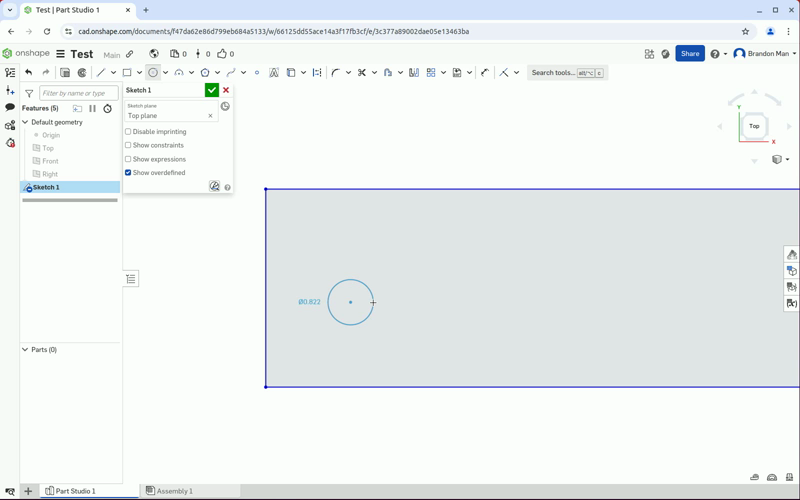
scroll(-6)
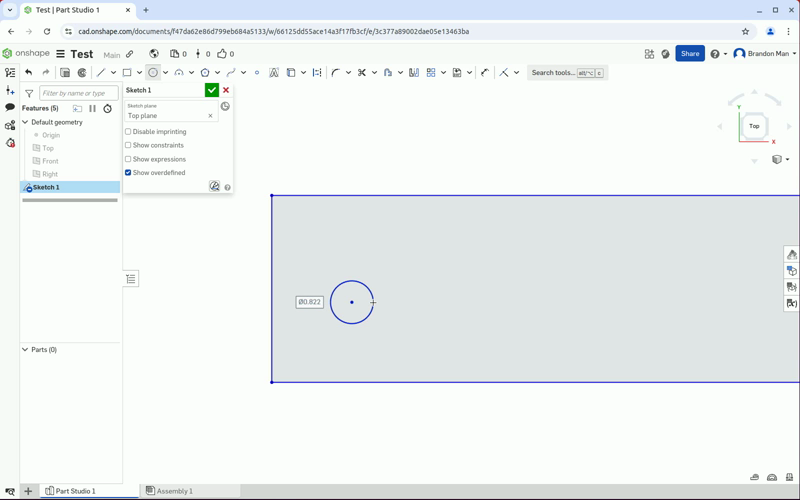
scroll(-6)
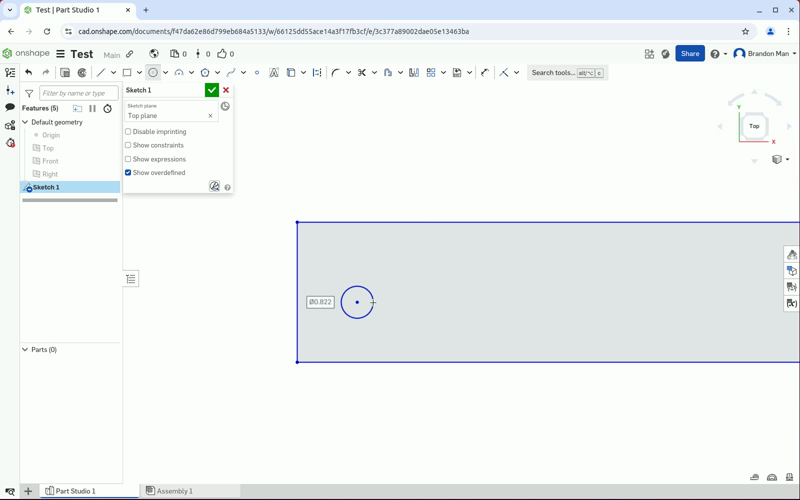
scroll(-6)
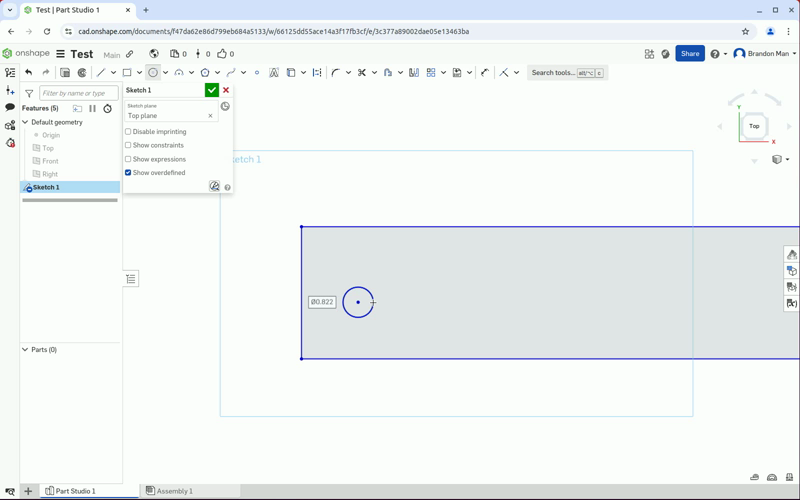
scroll(-6)
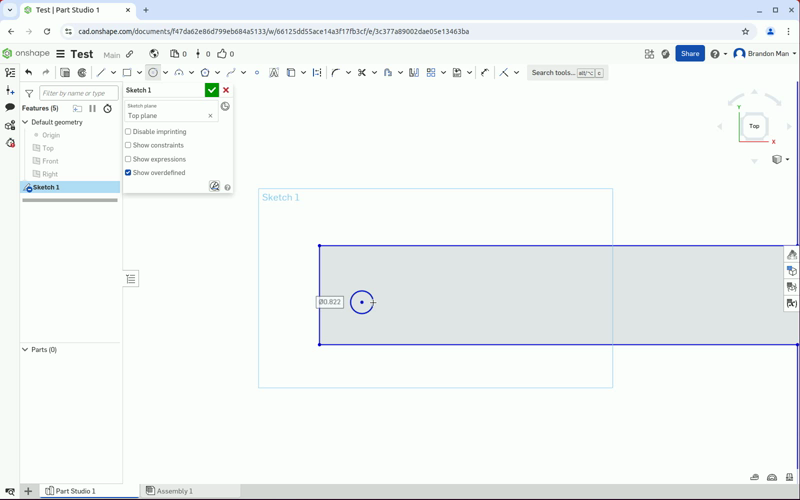
scroll(-6)
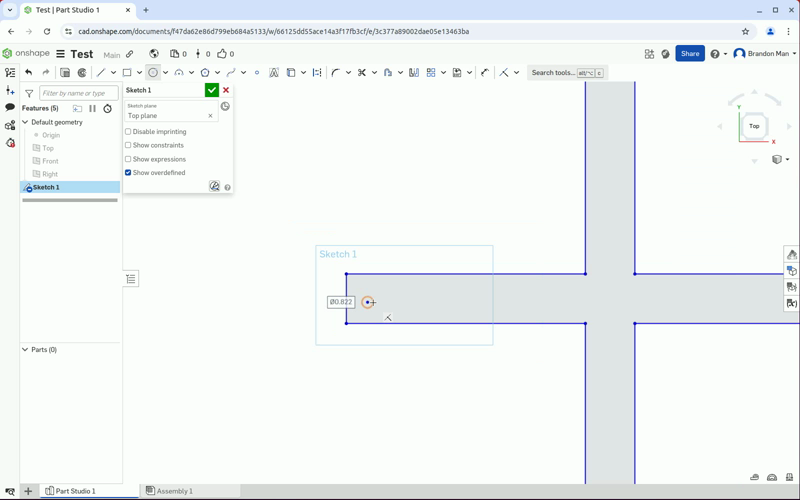
scroll(-6)
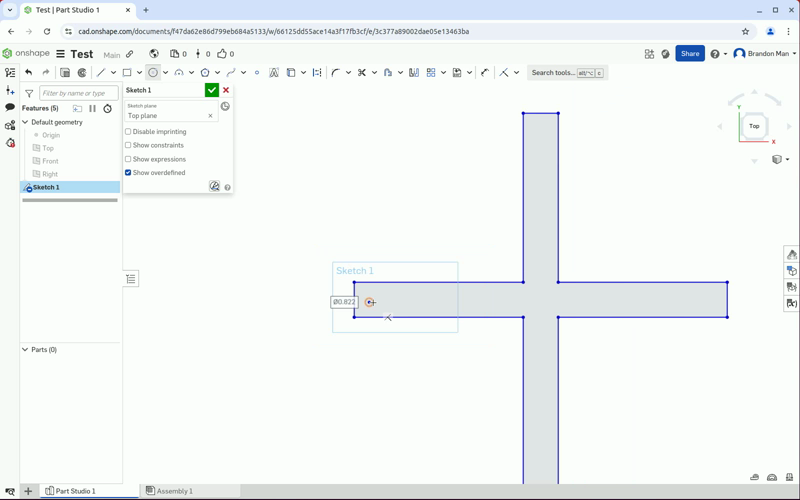
scroll(-6)
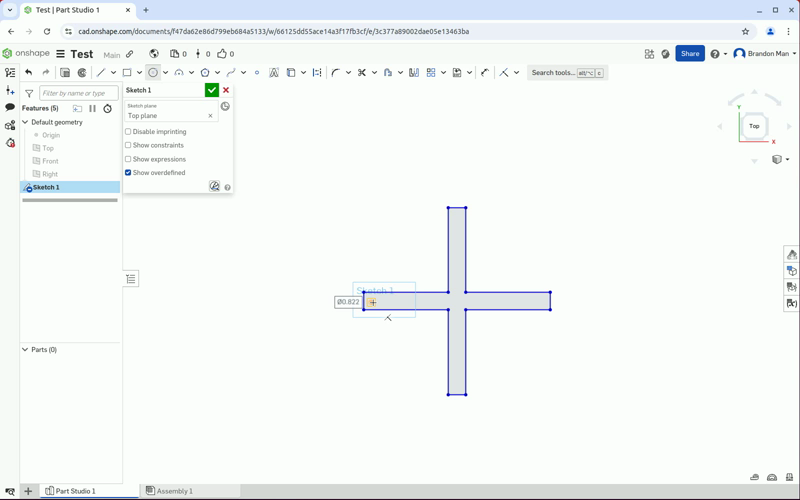
key(esc)
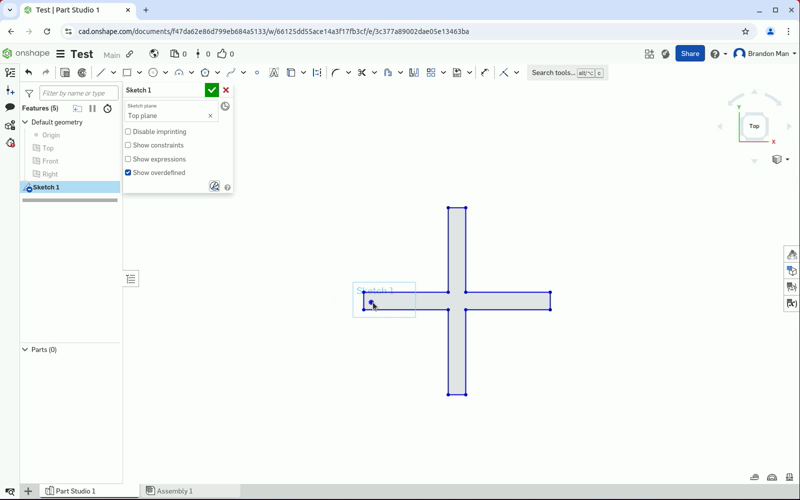
key(c)
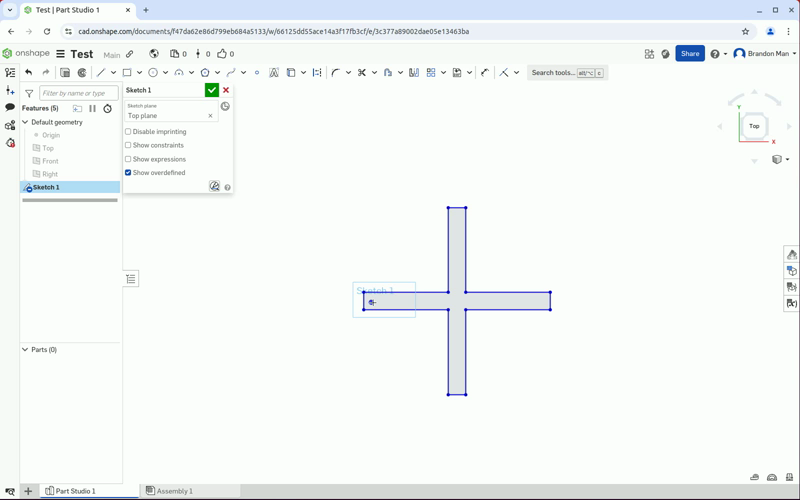
key_down(shift)
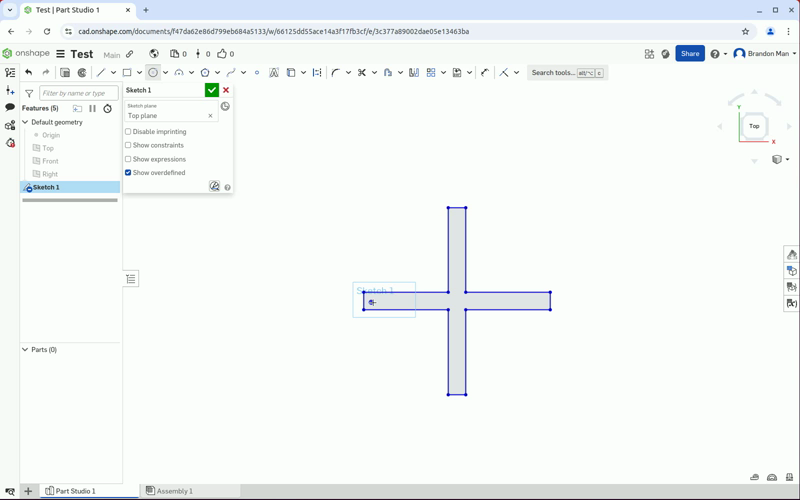
mouse_move(456, 386)
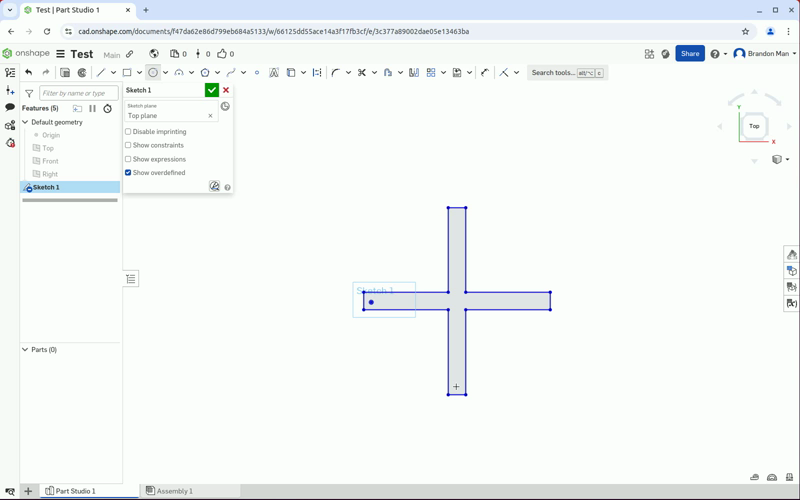
click(456, 386)
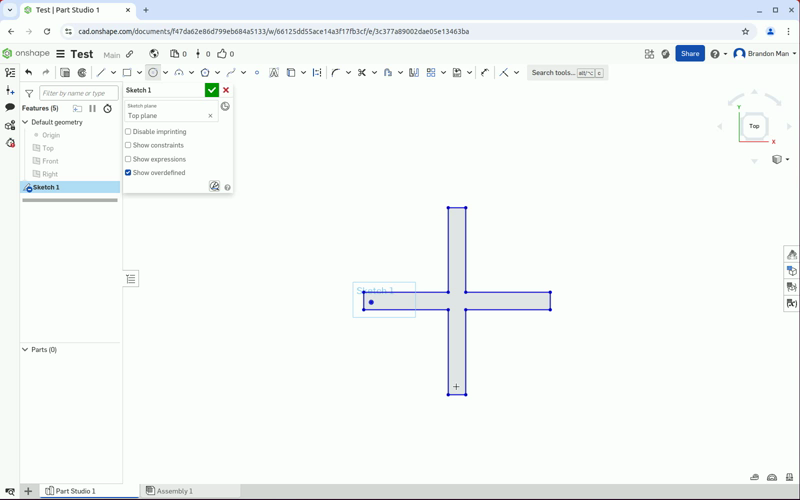
key_up(shift)
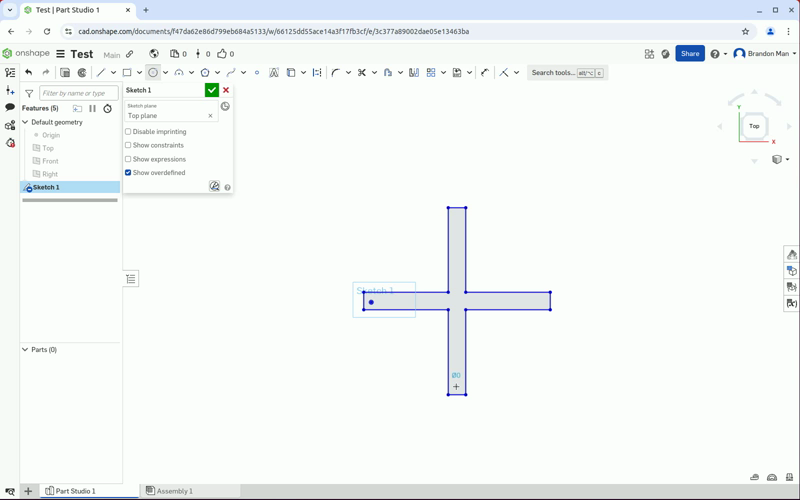
mouse_move(458, 386)
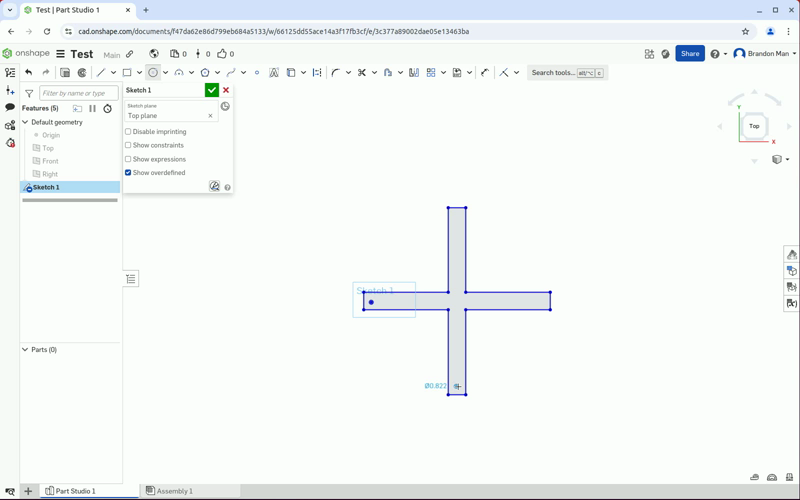
scroll(6)
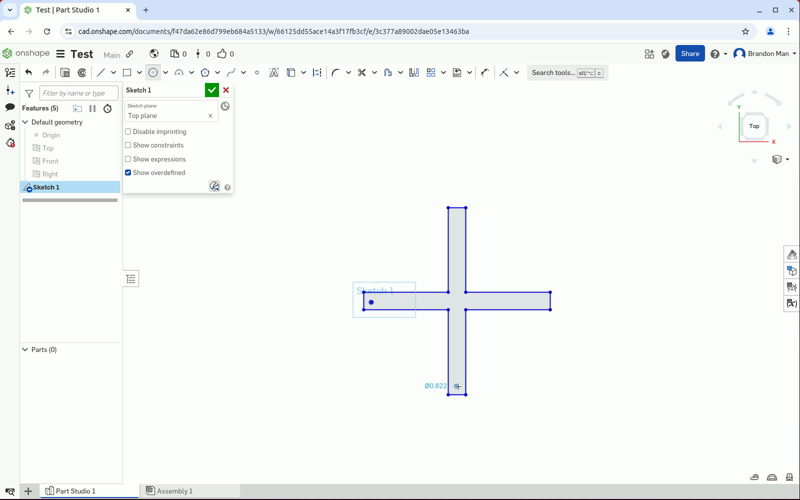
scroll(6)
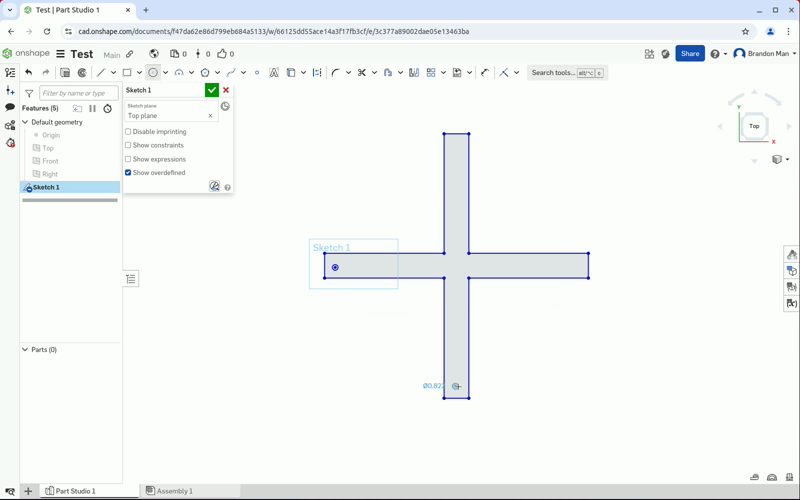
scroll(6)
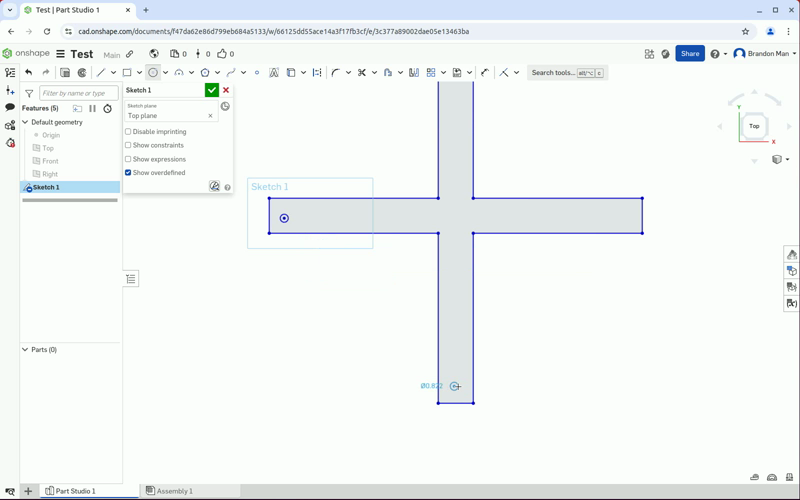
scroll(6)
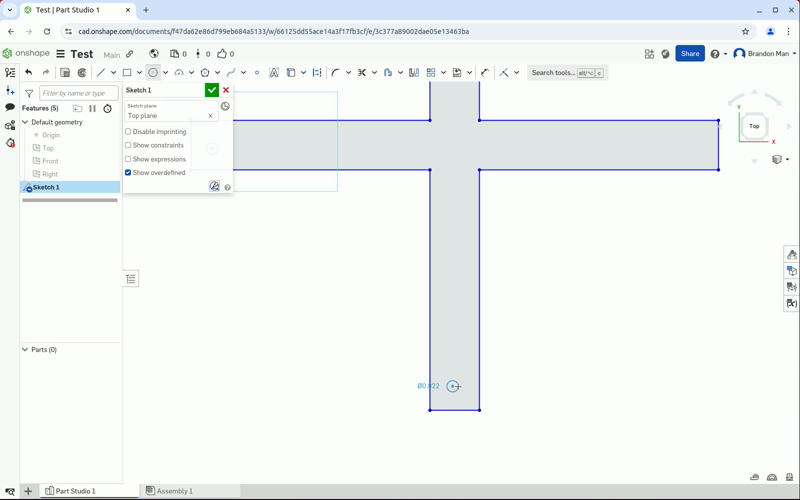
scroll(6)
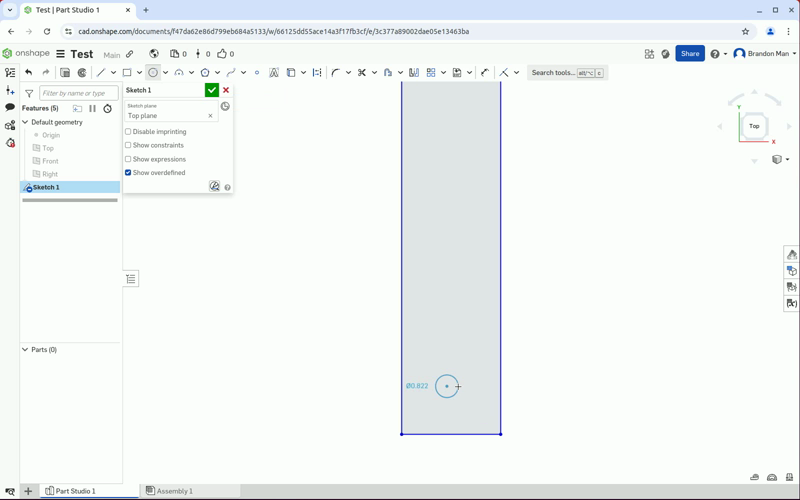
scroll(6)
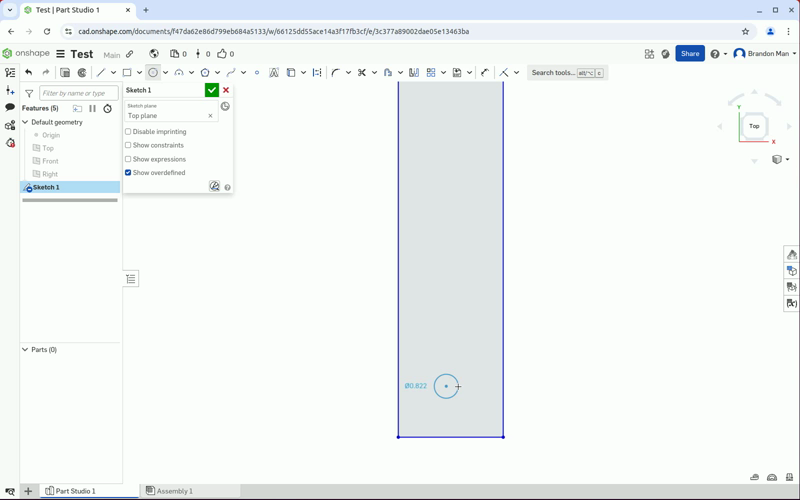
scroll(6)
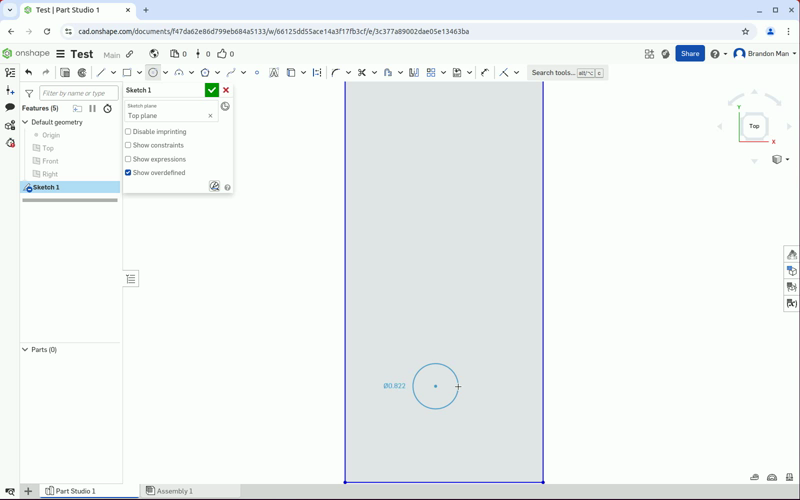
click(458, 386)
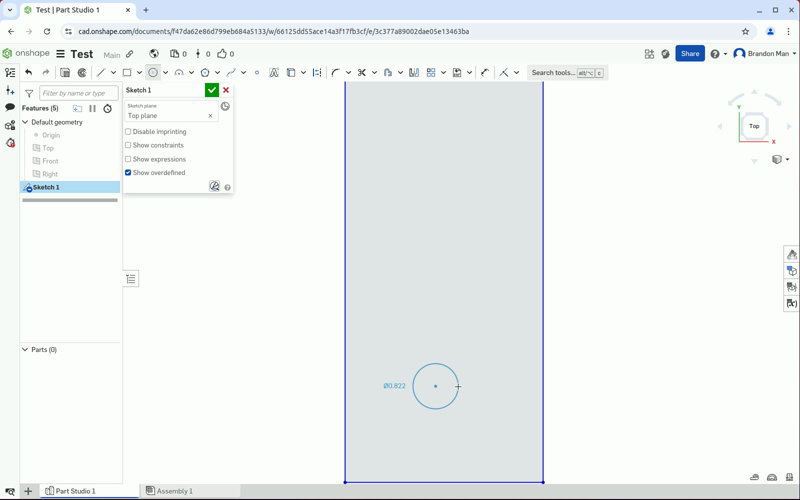
scroll(-6)
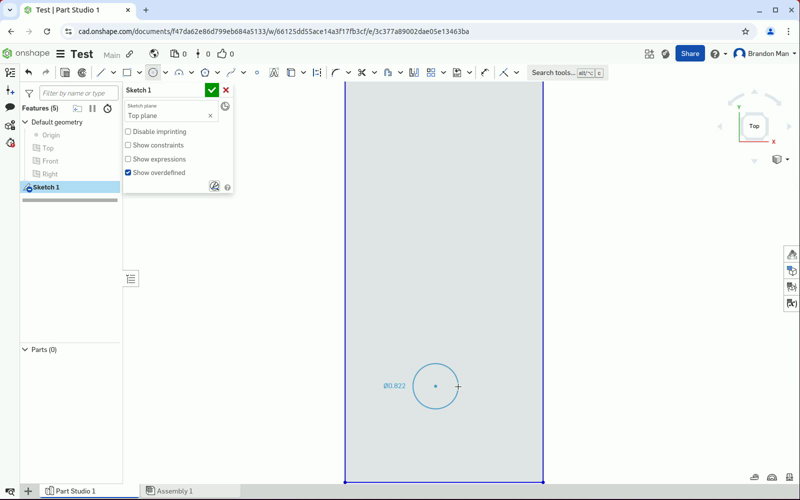
scroll(-6)
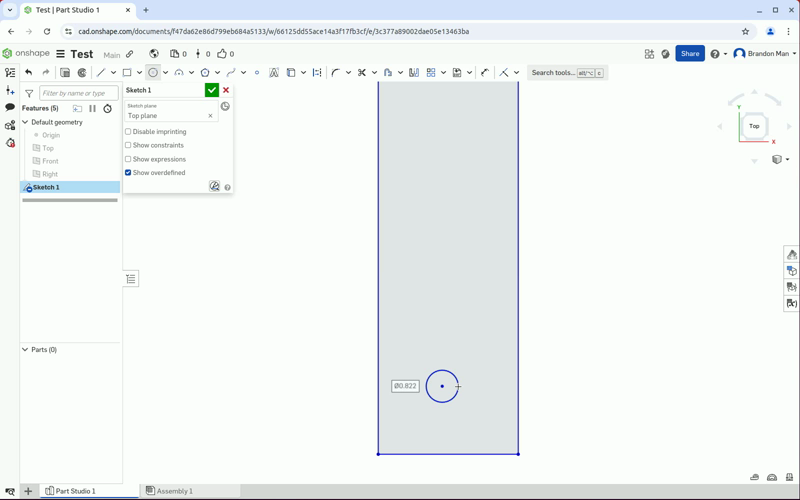
scroll(-6)
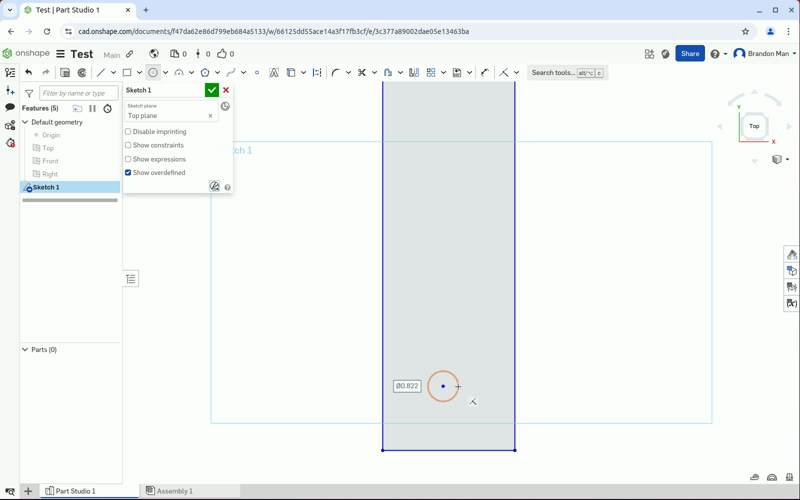
scroll(-6)
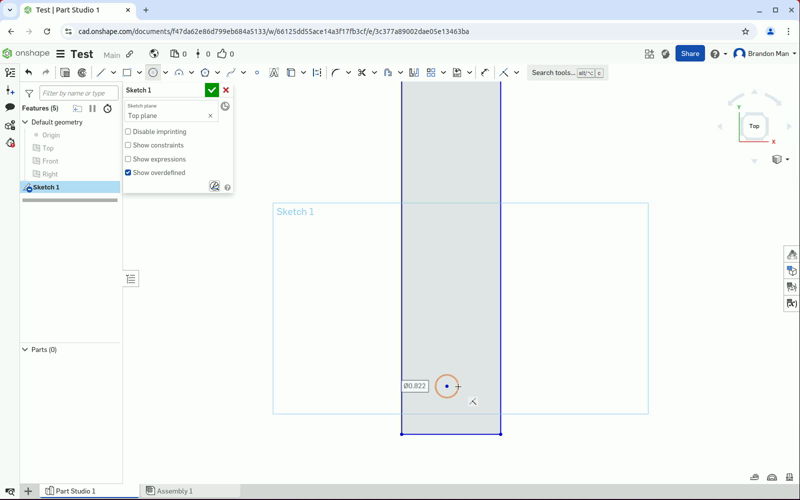
scroll(-6)
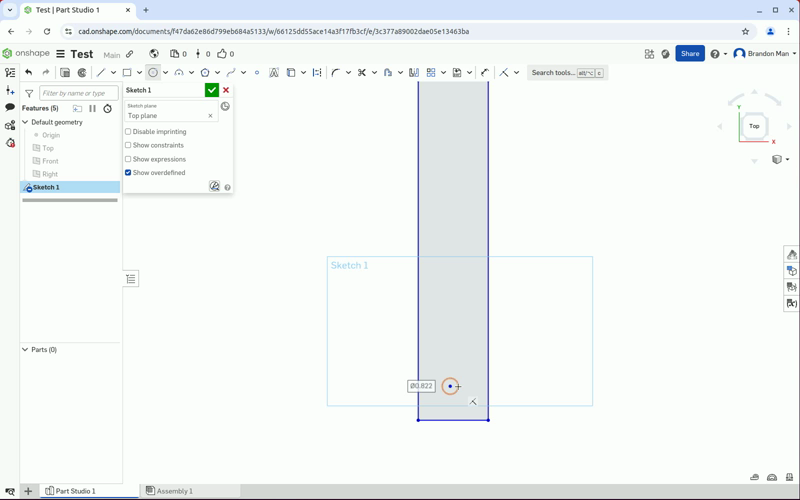
scroll(-6)
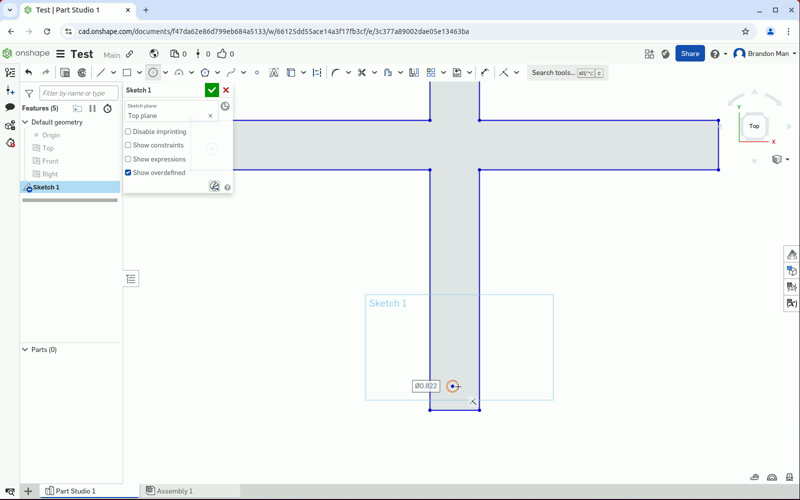
scroll(-6)
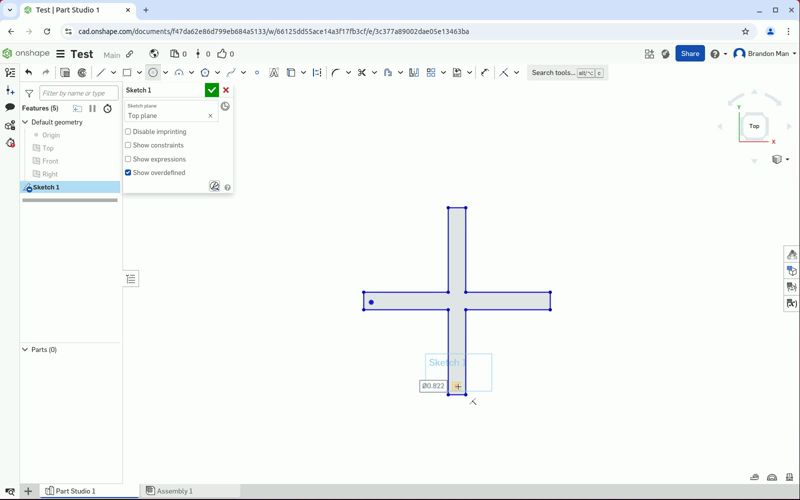
key(esc)
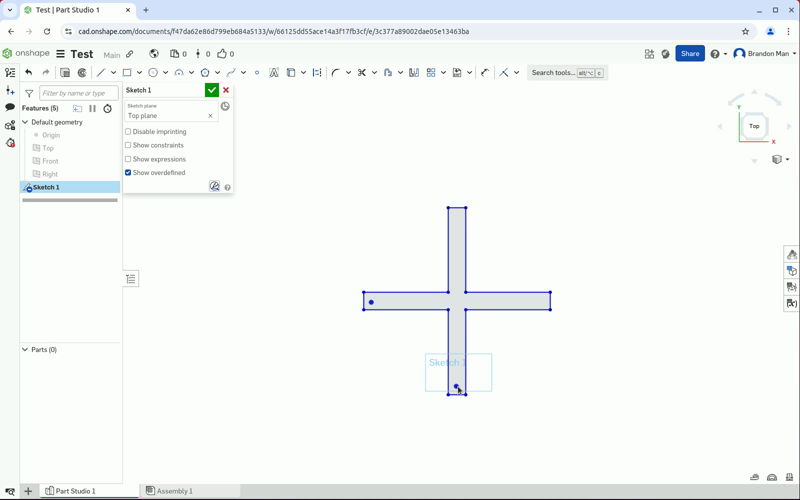
key(c)
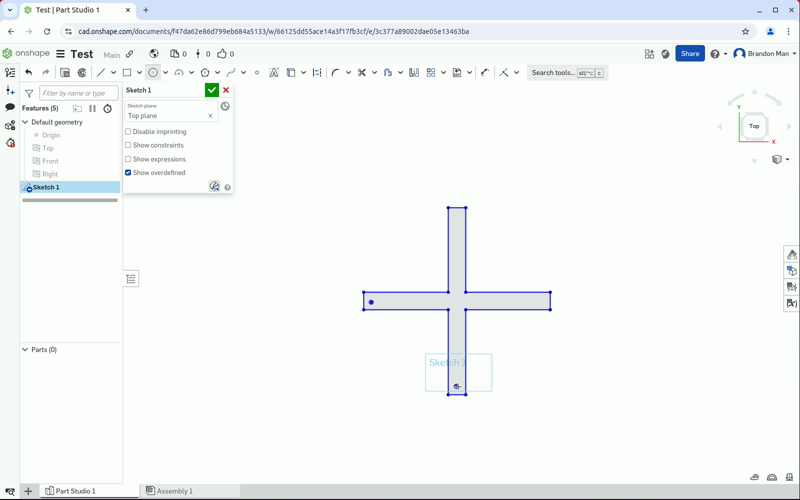
key_down(shift)
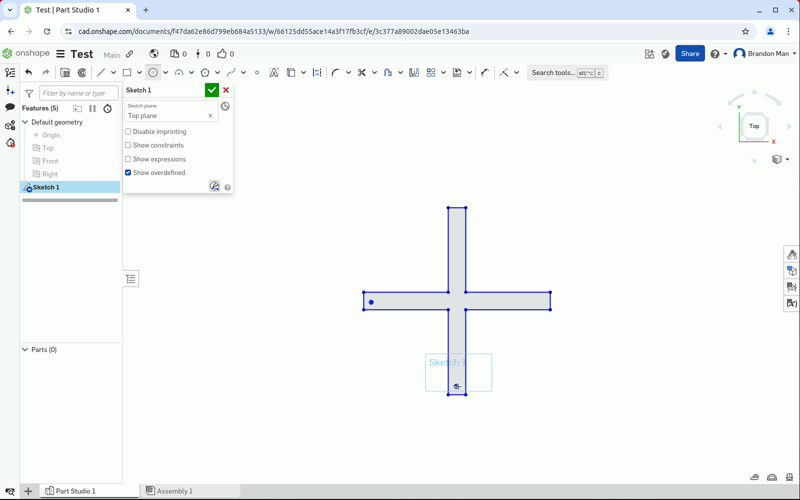
mouse_move(456, 215)
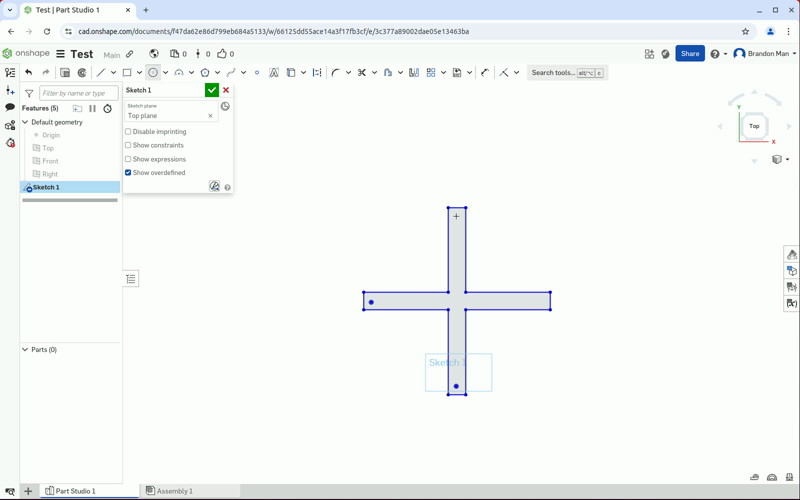
click(456, 215)
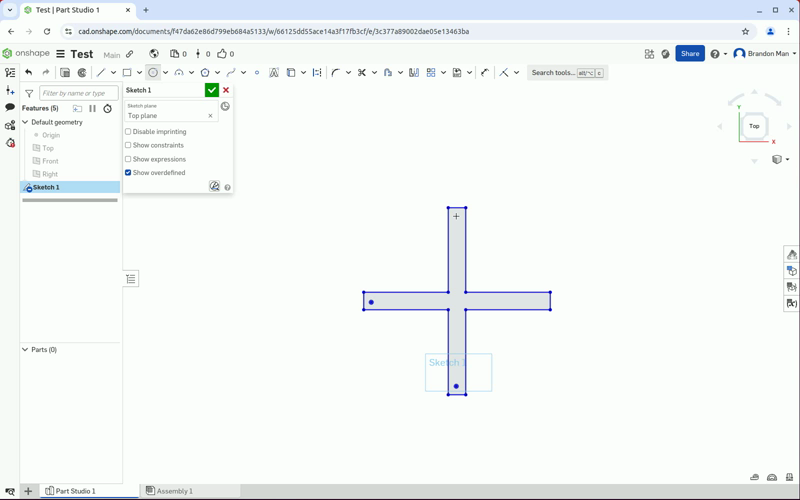
key_up(shift)
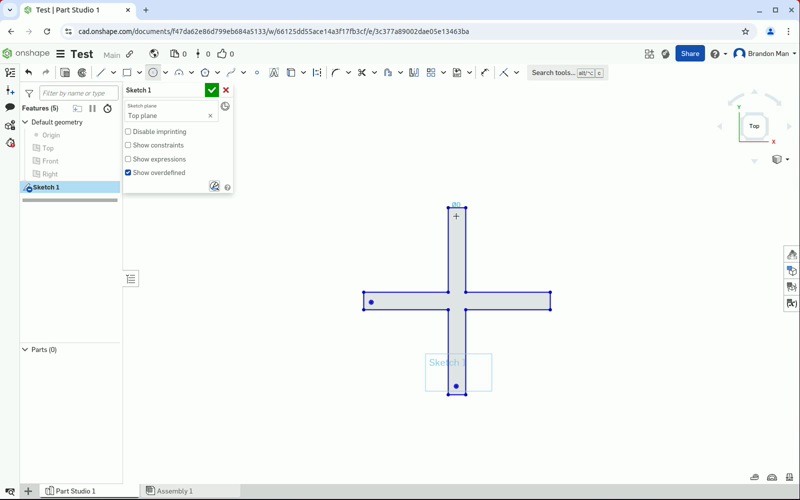
mouse_move(458, 215)
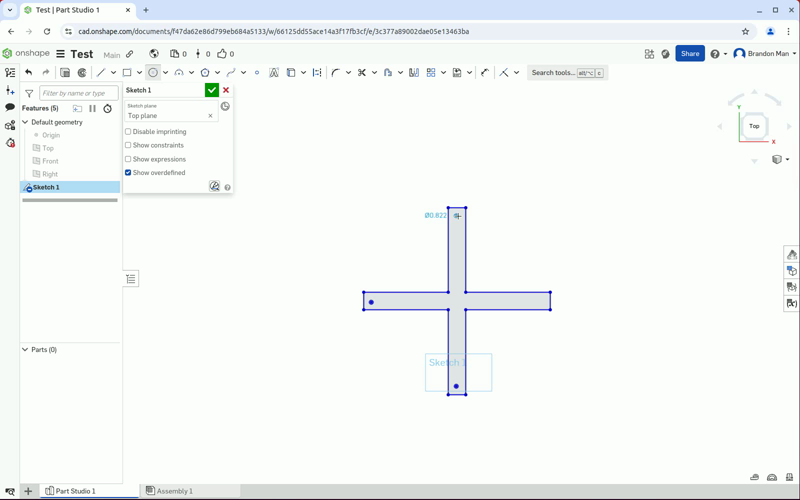
scroll(6)
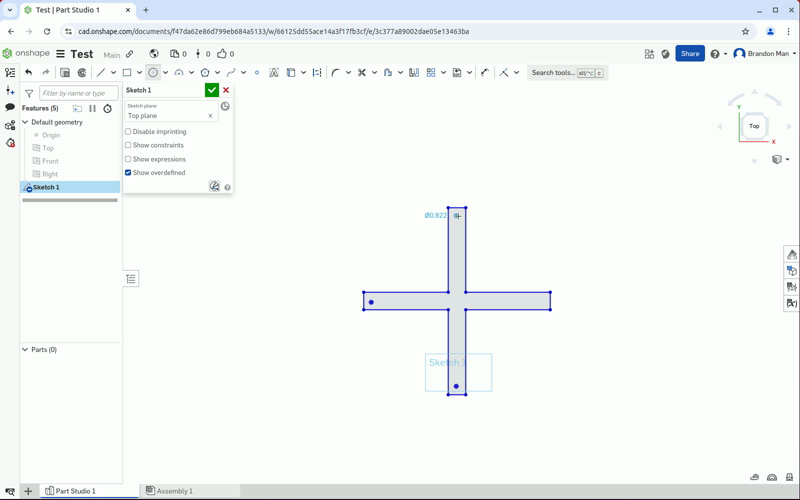
scroll(6)
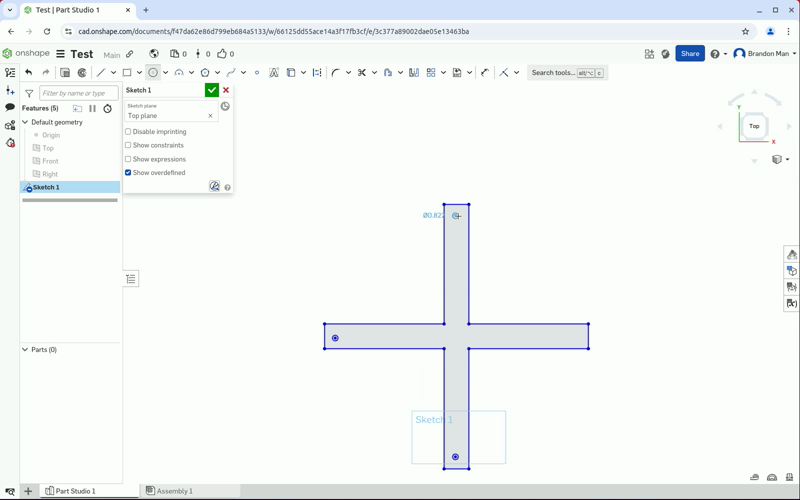
scroll(6)
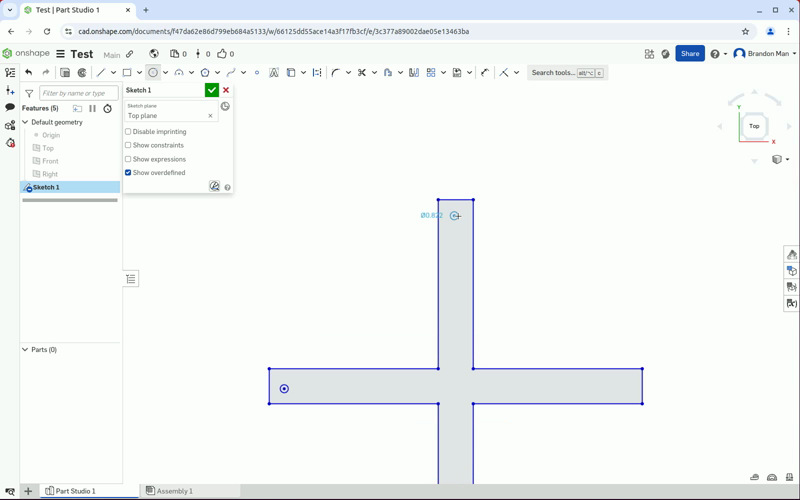
scroll(6)
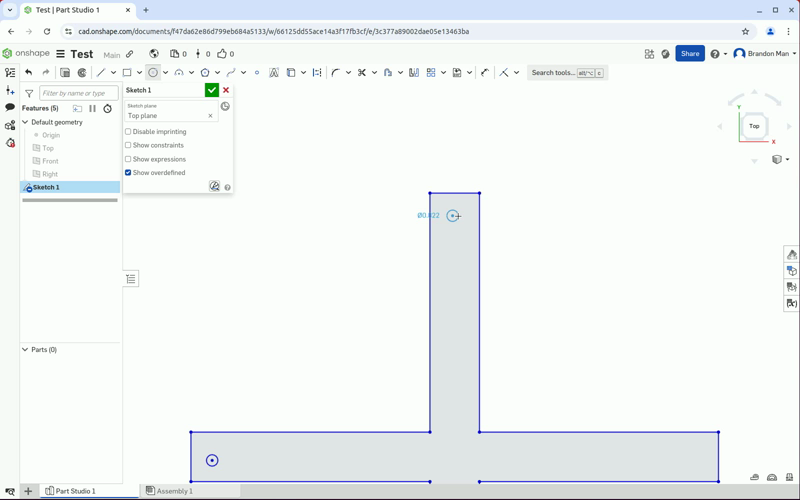
scroll(6)
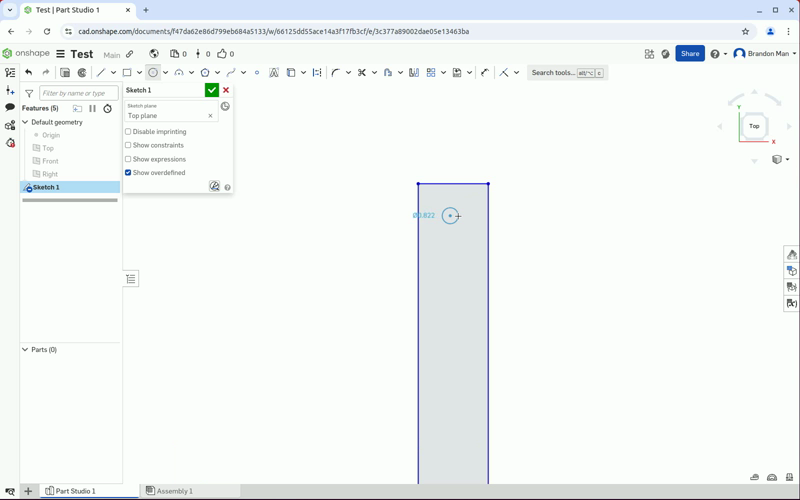
scroll(6)
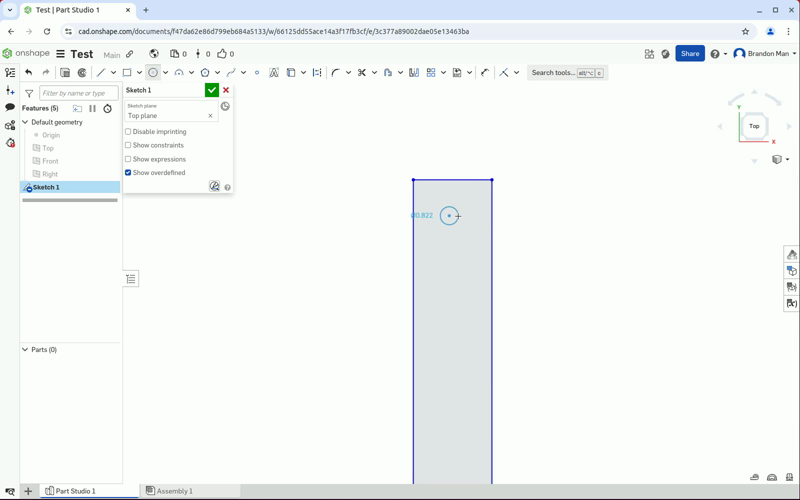
scroll(6)
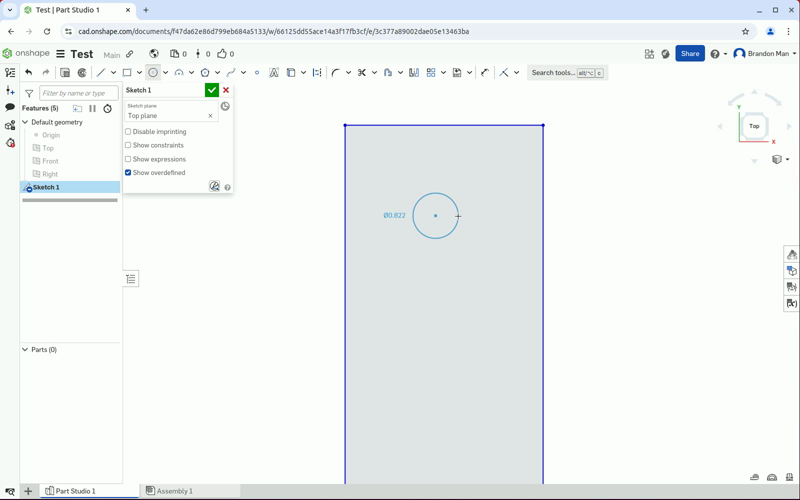
click(458, 215)
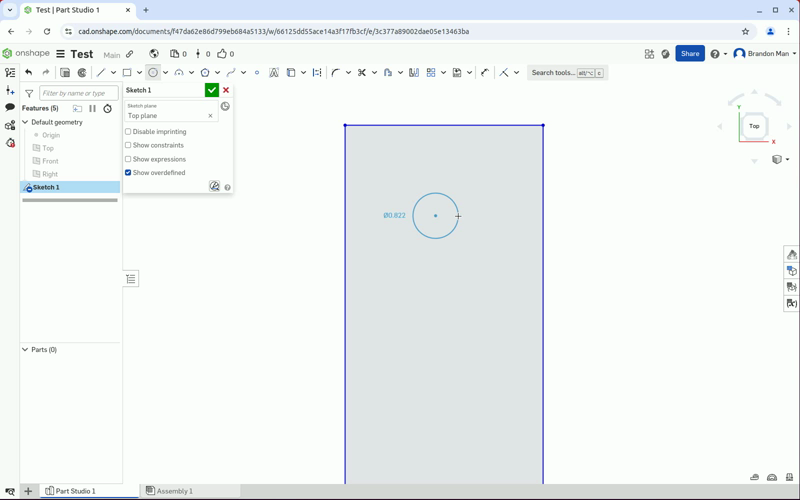
scroll(-6)
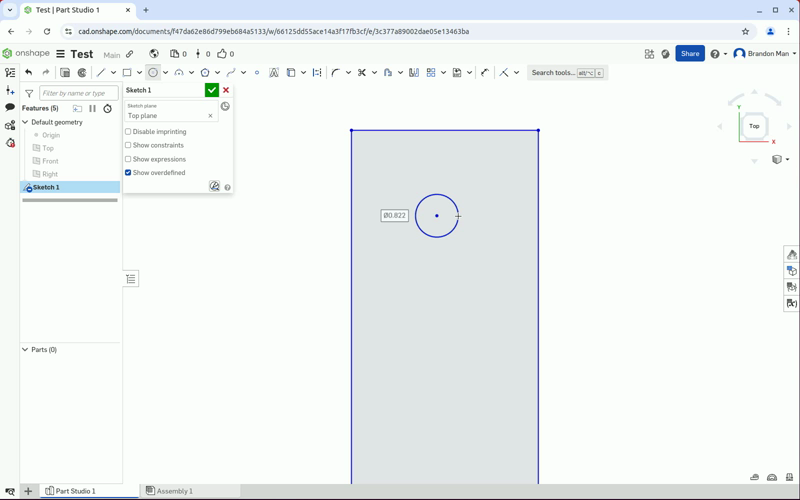
scroll(-6)
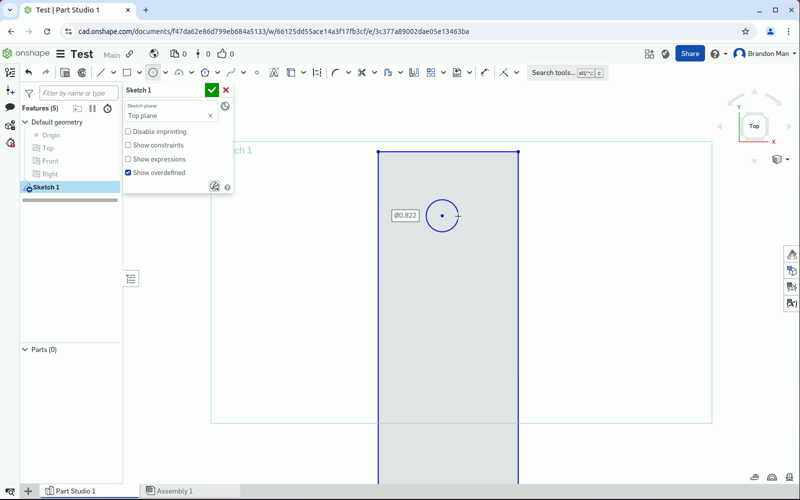
scroll(-6)
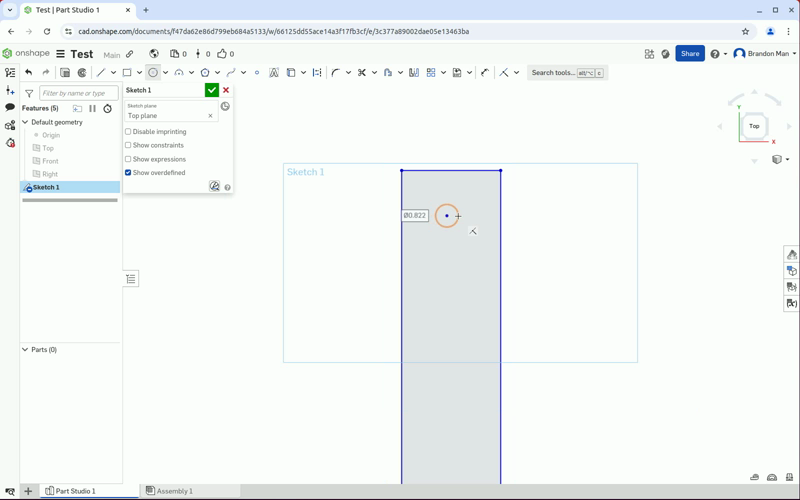
scroll(-6)
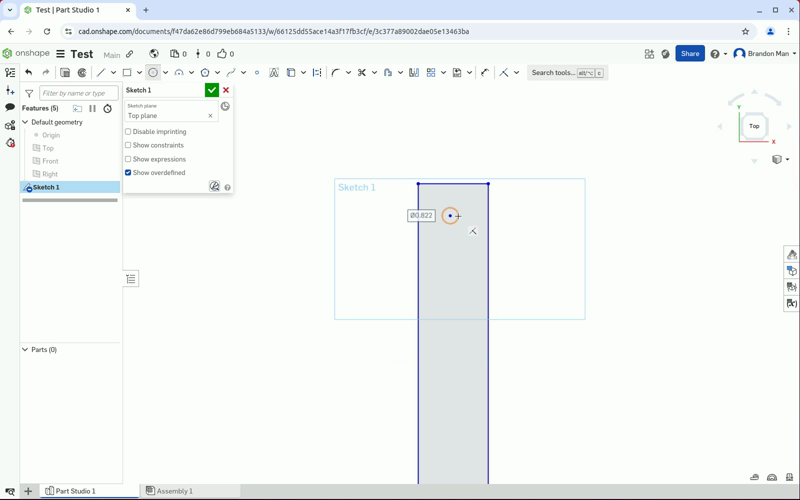
scroll(-6)
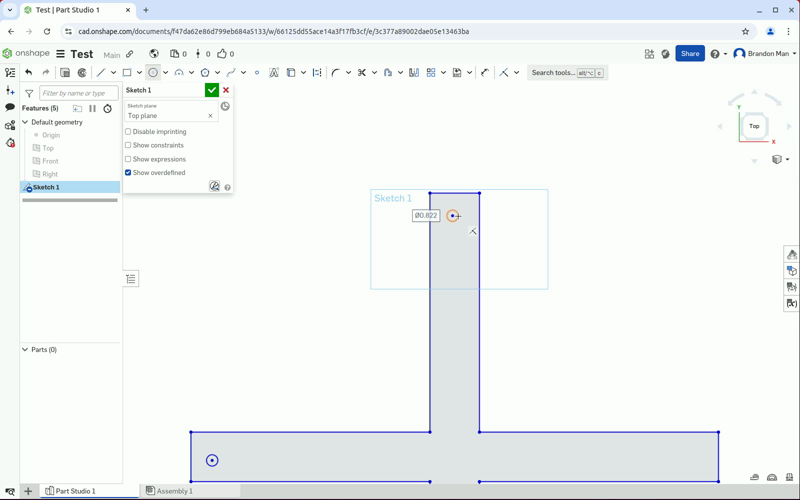
scroll(-6)
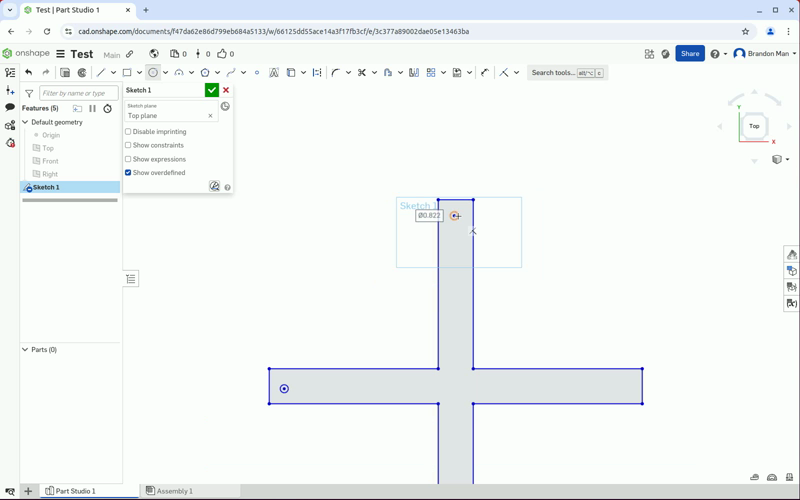
scroll(-6)
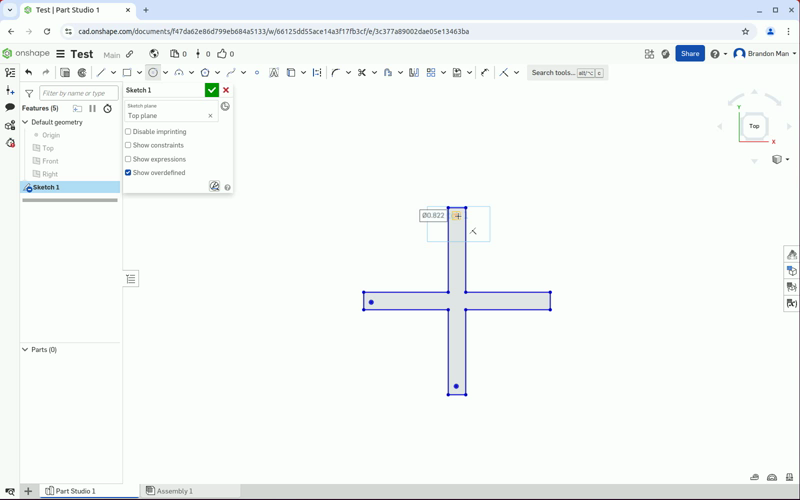
key(esc)
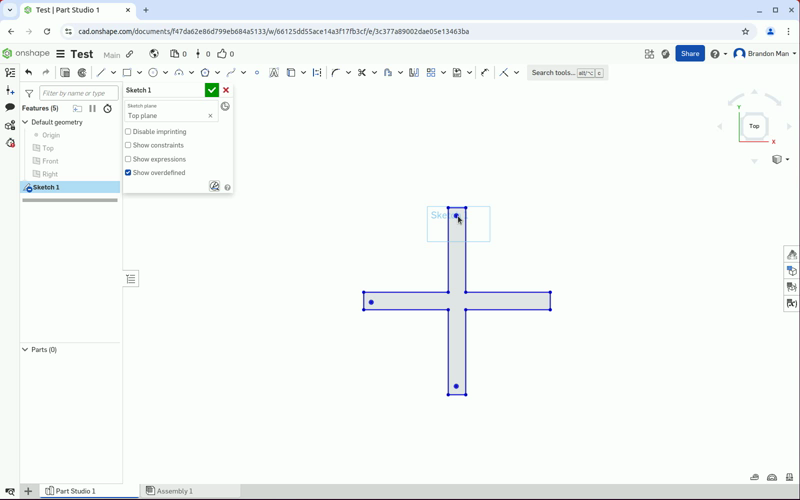
key(c)
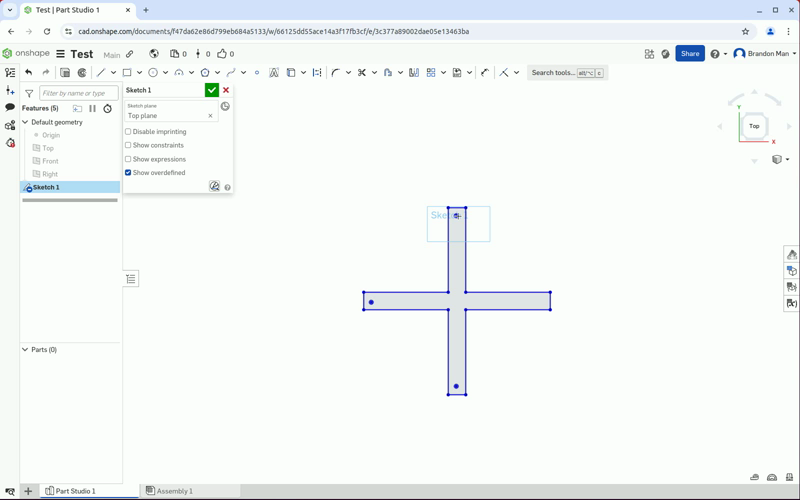
key_down(shift)
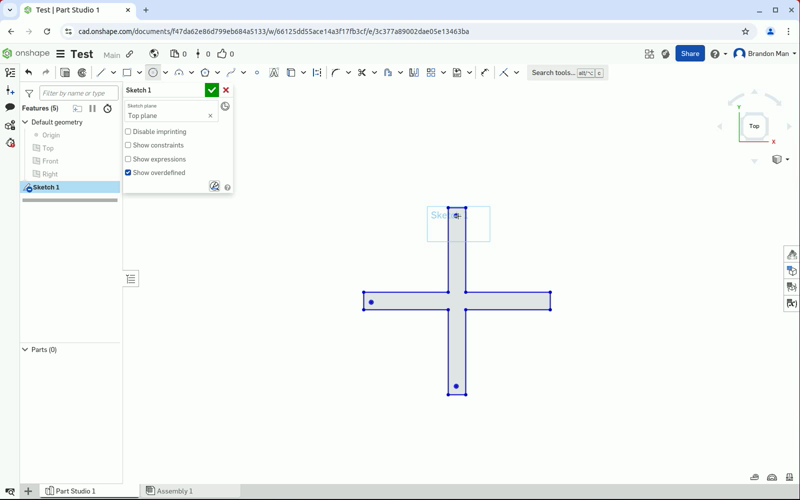
mouse_move(542, 302)
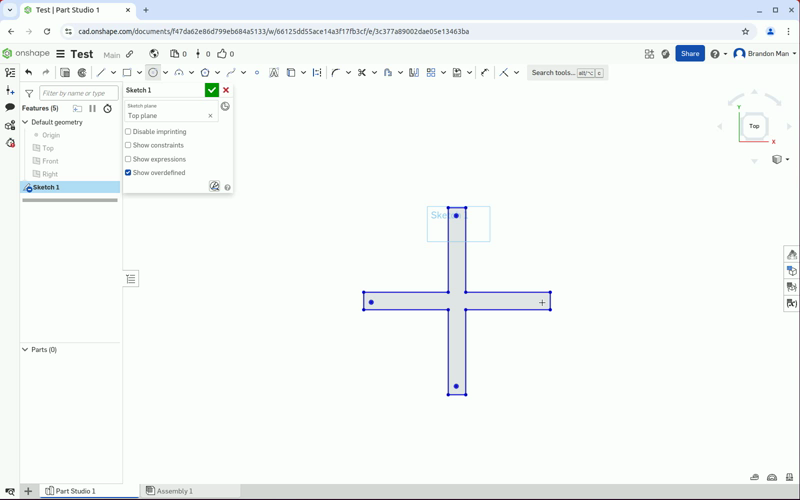
click(542, 302)
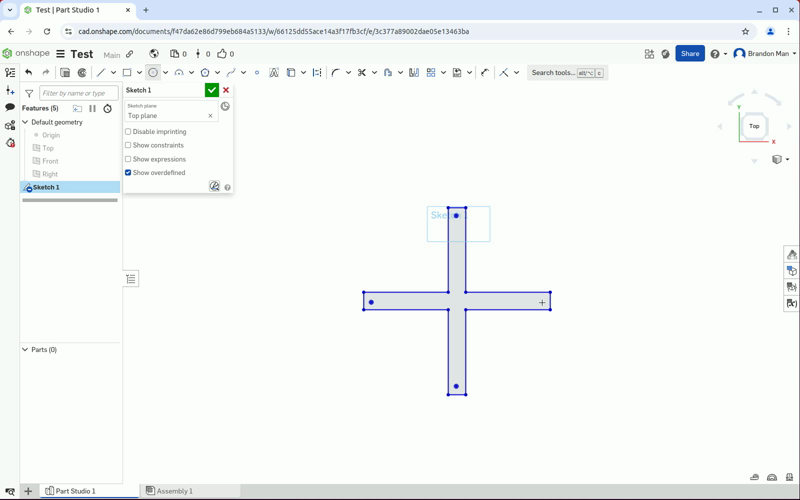
key_up(shift)
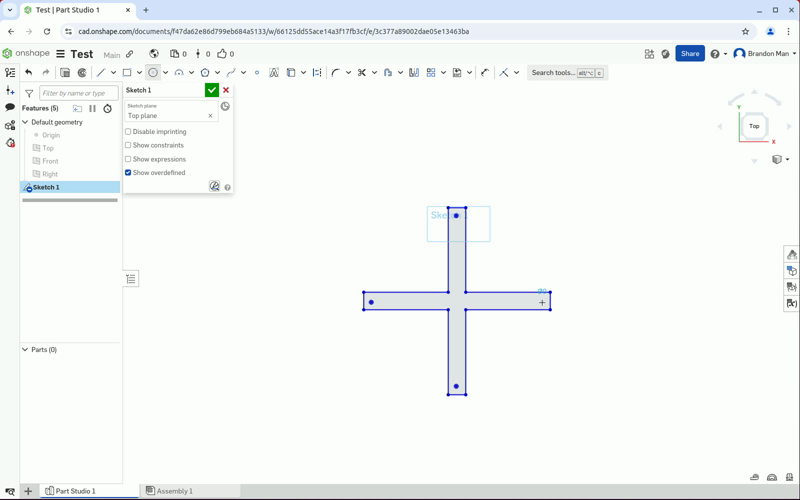
mouse_move(544, 302)
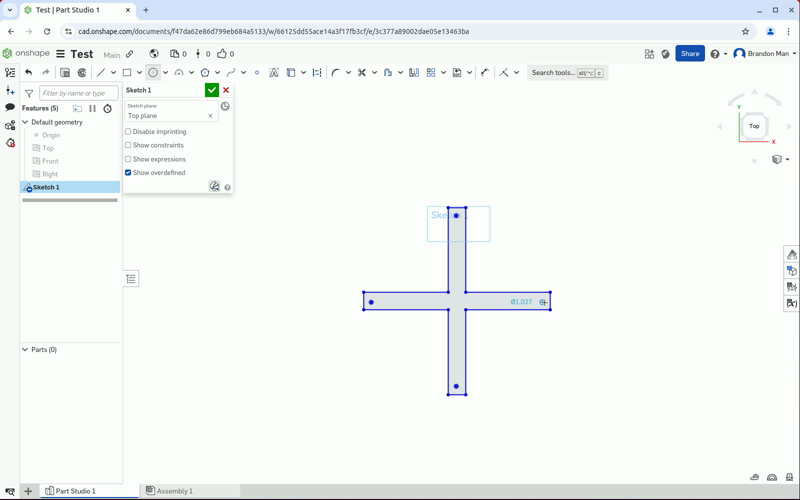
scroll(6)
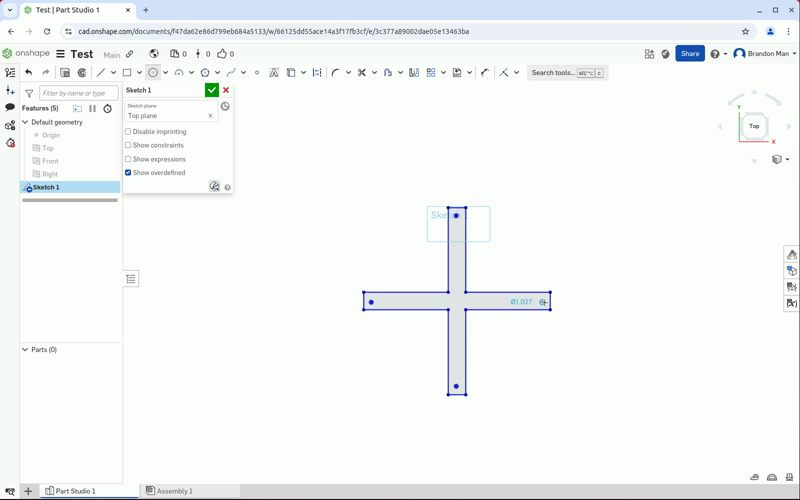
scroll(6)
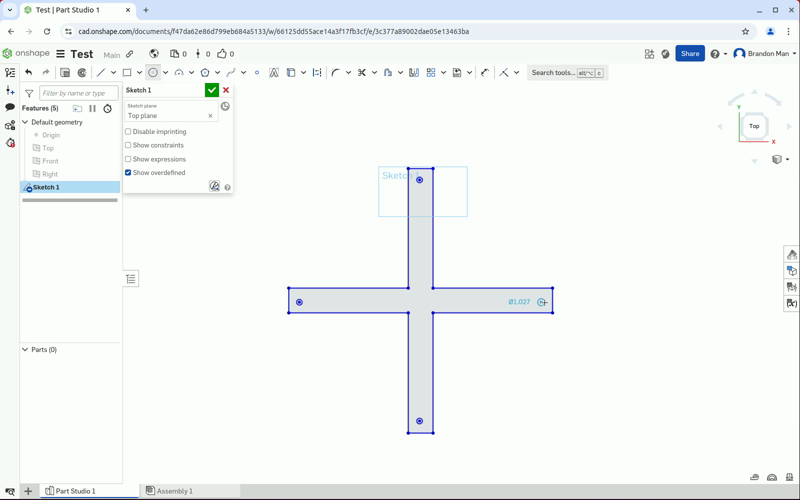
scroll(6)
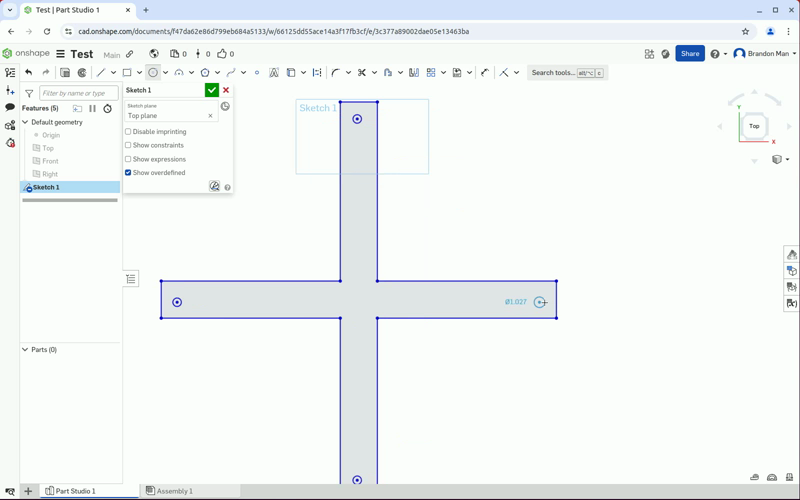
scroll(6)
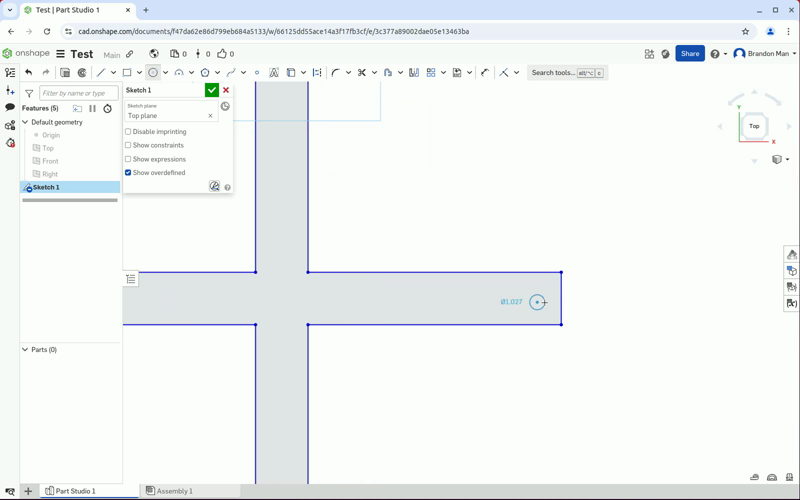
scroll(6)
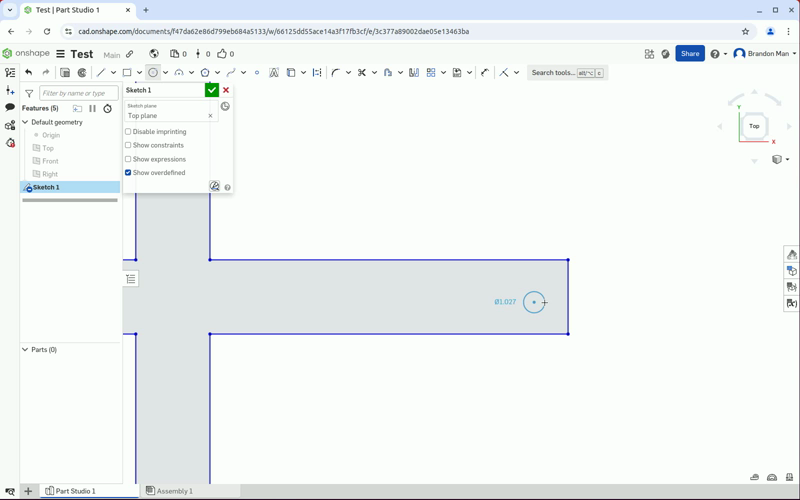
scroll(6)
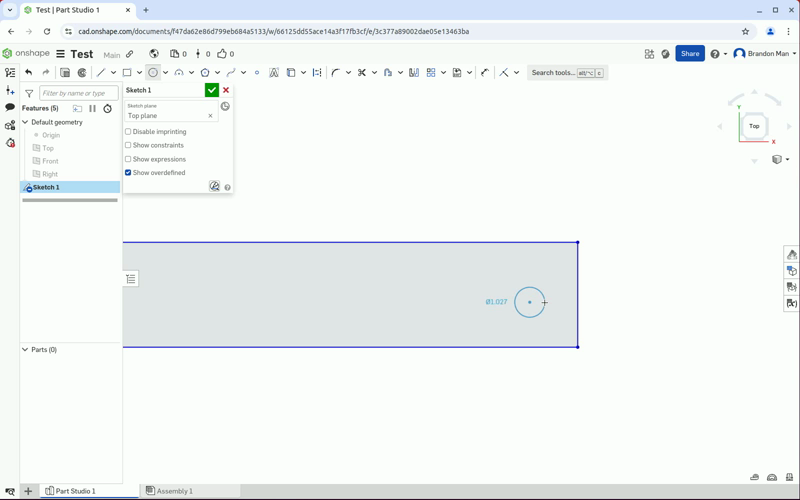
scroll(6)
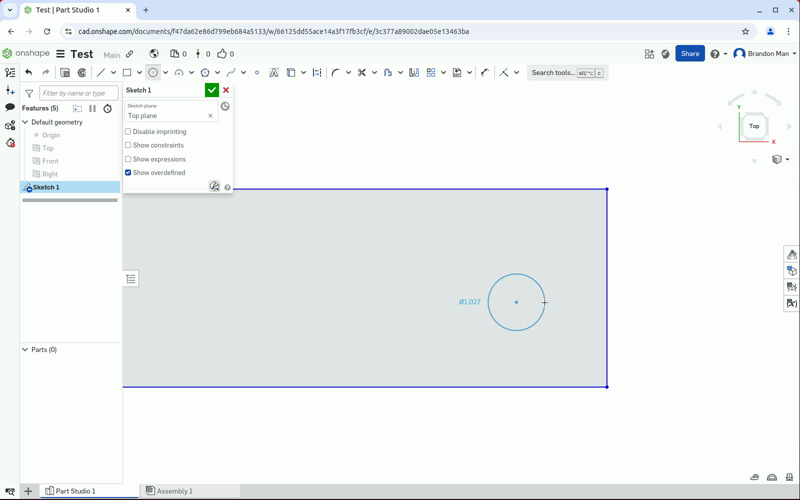
click(544, 302)
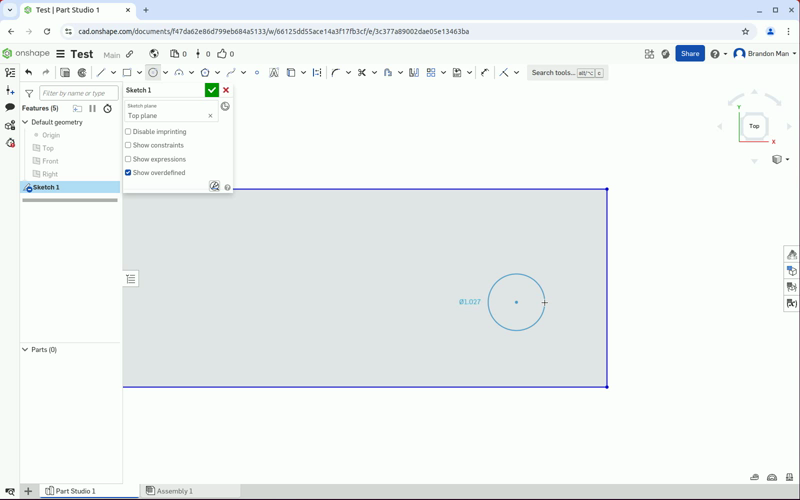
scroll(-6)
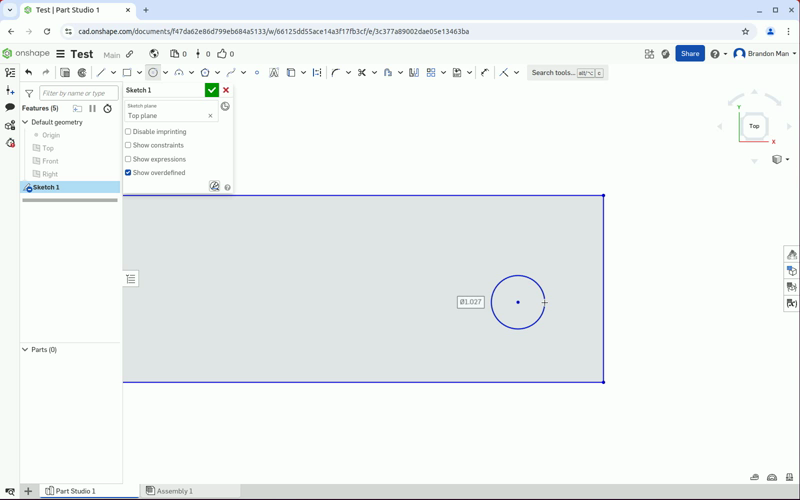
scroll(-6)
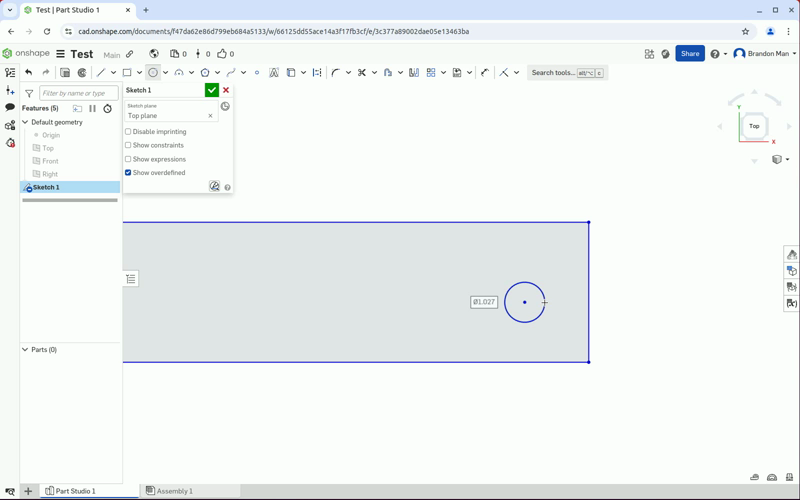
scroll(-6)
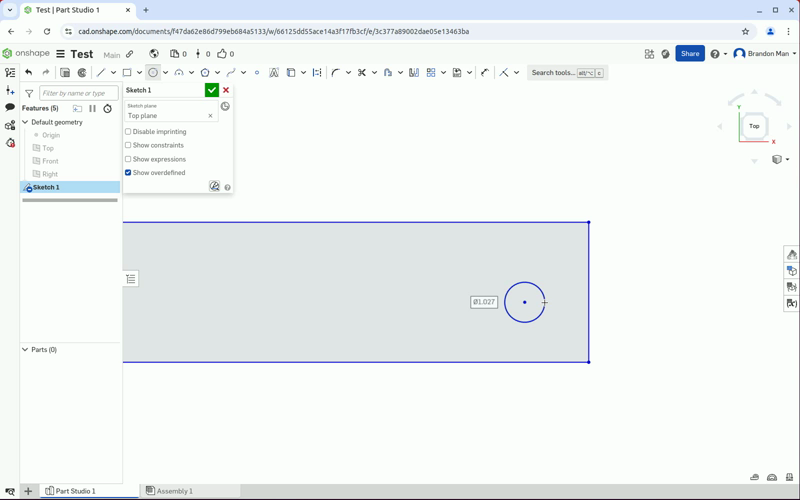
scroll(-6)
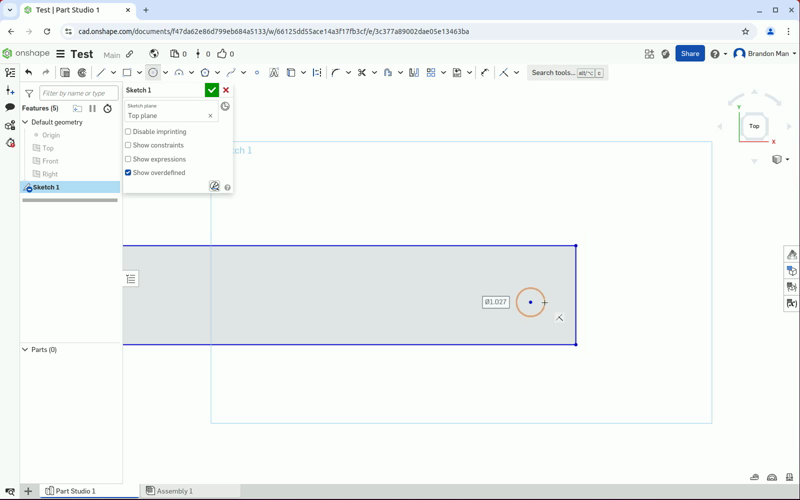
scroll(-6)
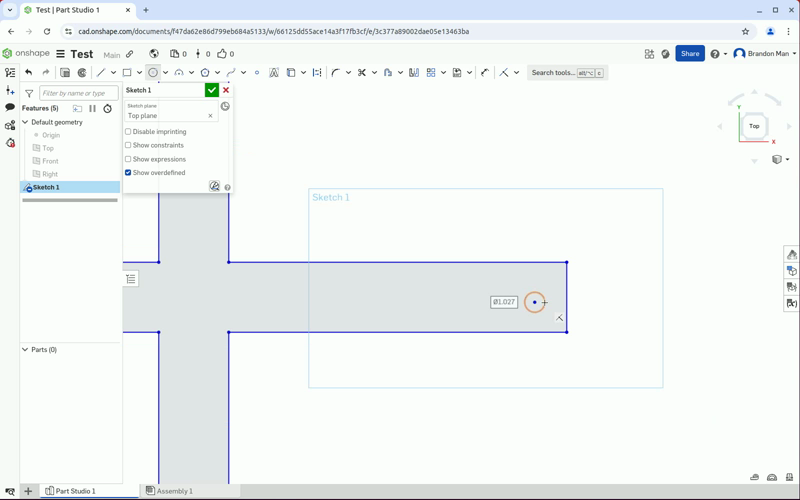
scroll(-6)
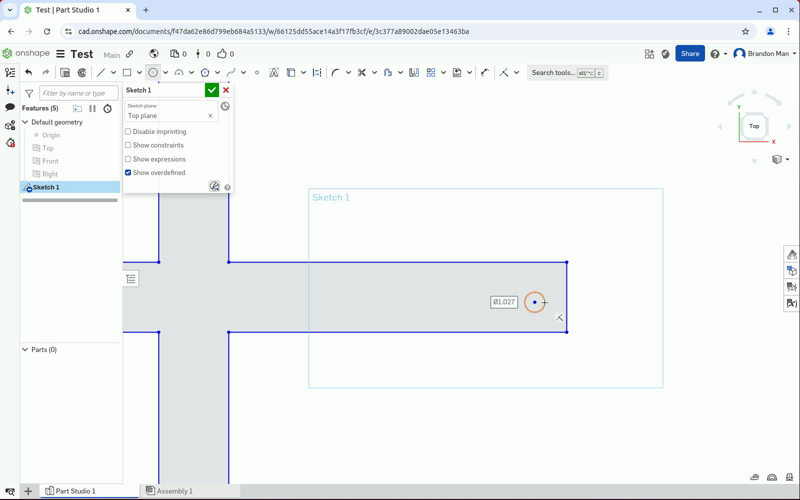
scroll(-6)
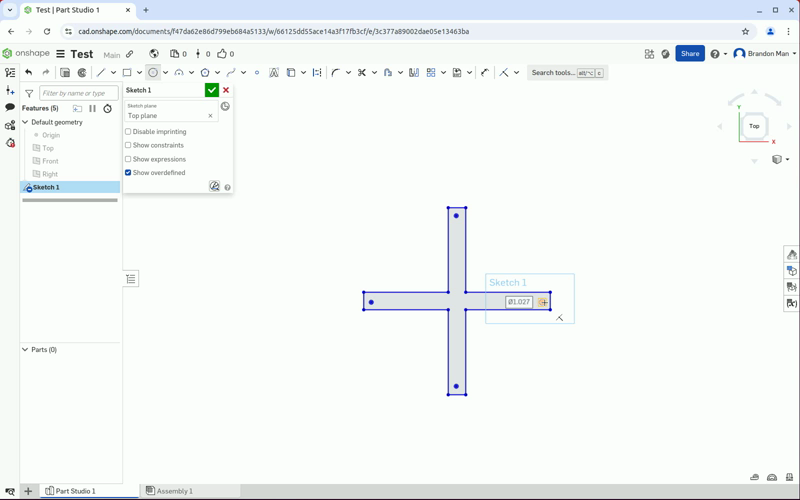
key(esc)
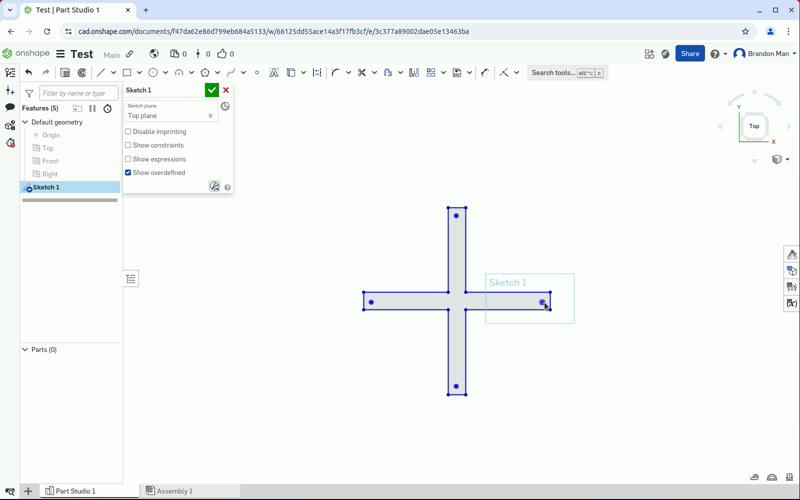
mouse_move(446, 302)
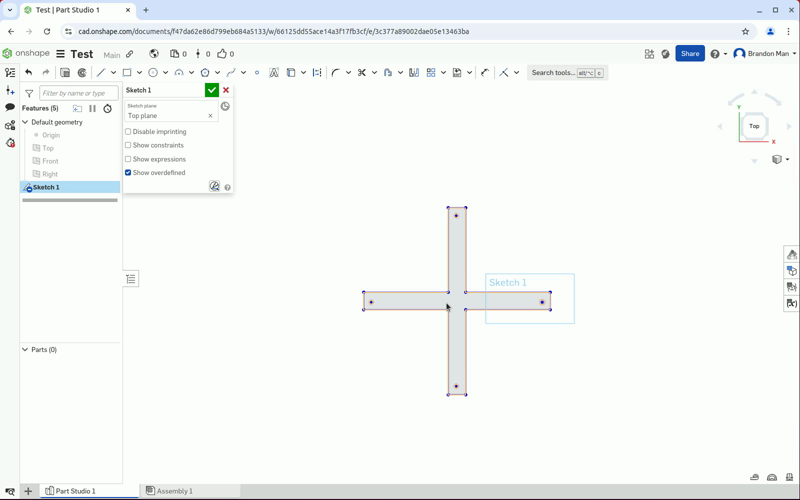
click(446, 302)
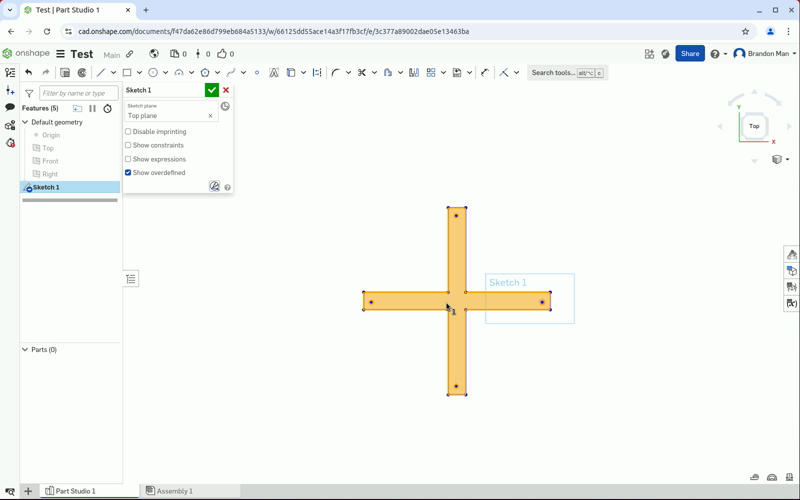
mouse_move(73, 352)
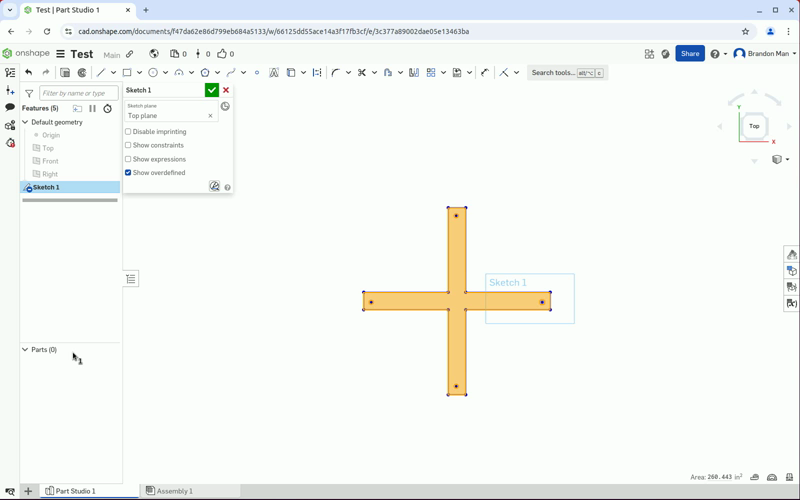
key(shift+y)
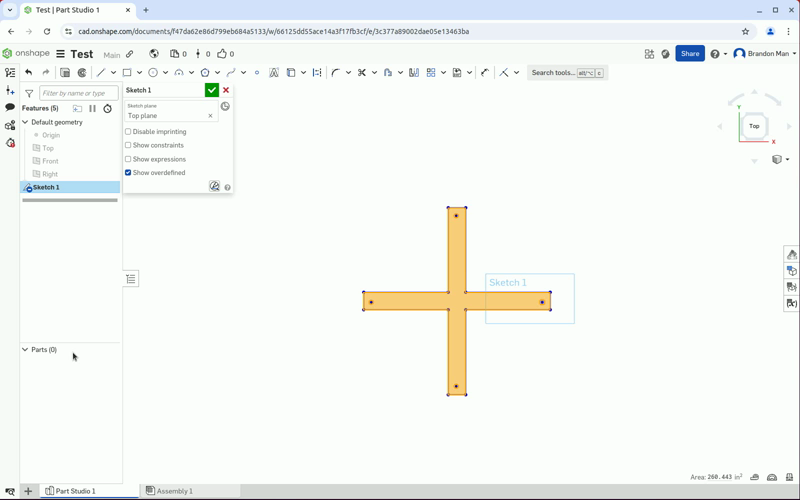
key(shift+e)
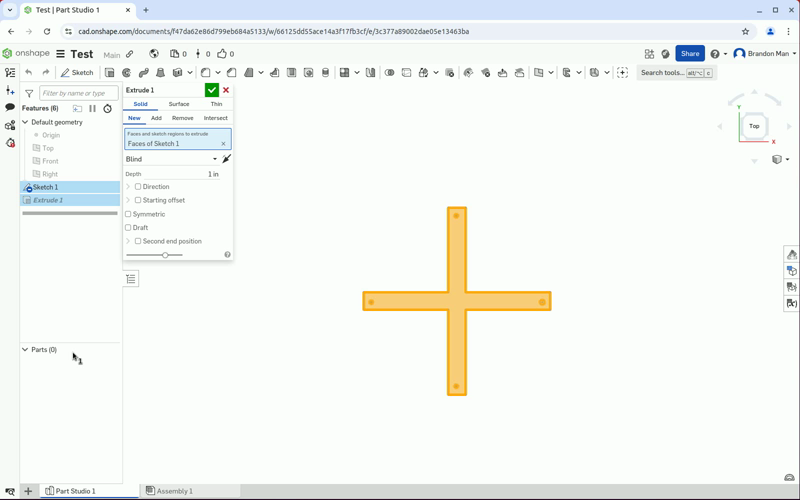
mouse_move(143, 106)
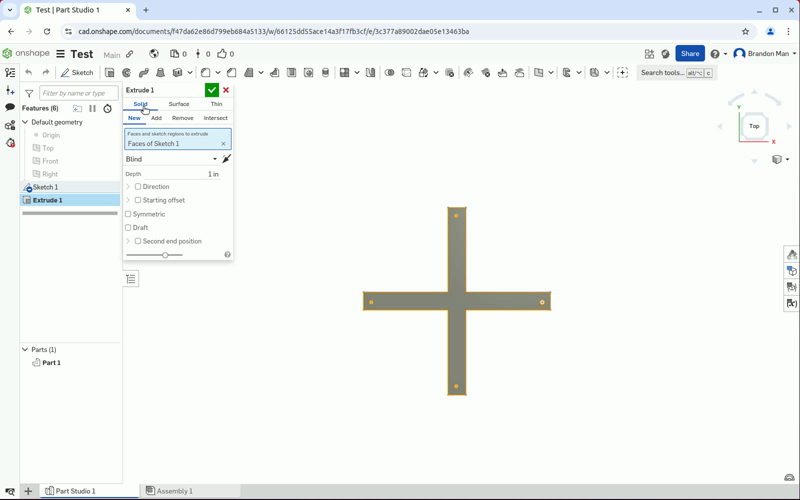
click(143, 106)
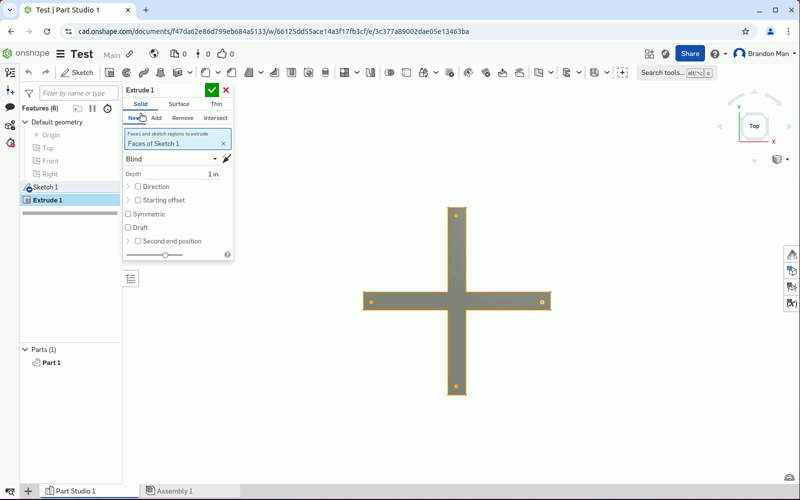
mouse_move(137, 120)
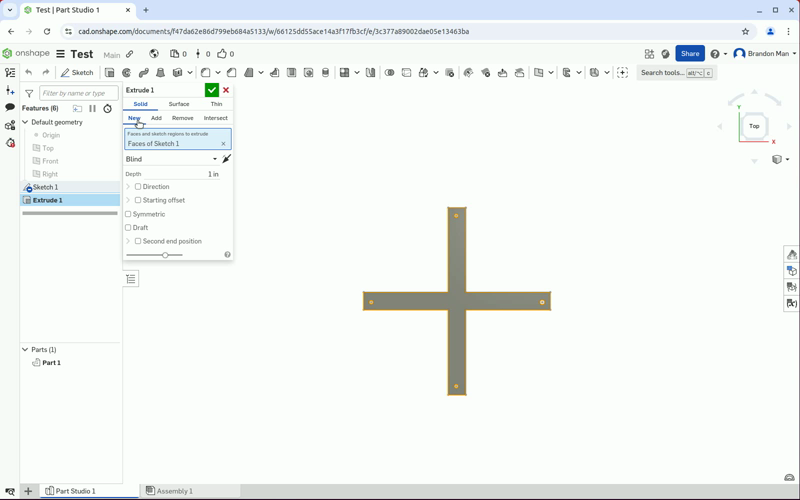
click(137, 120)
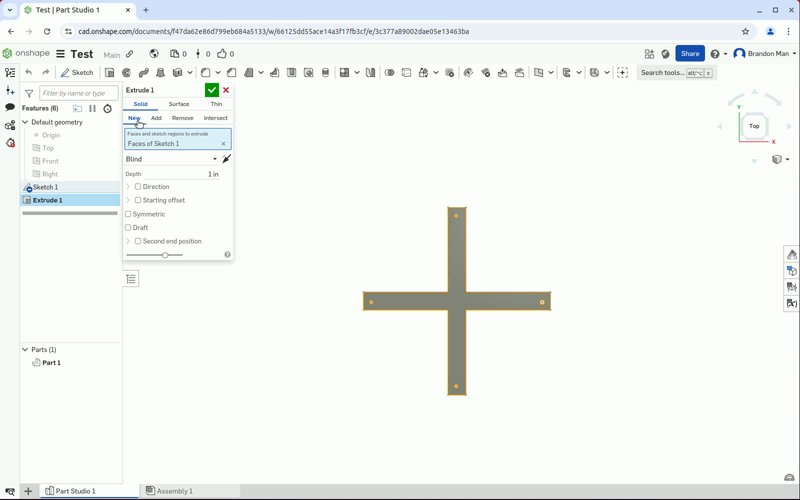
key(tab, 4)
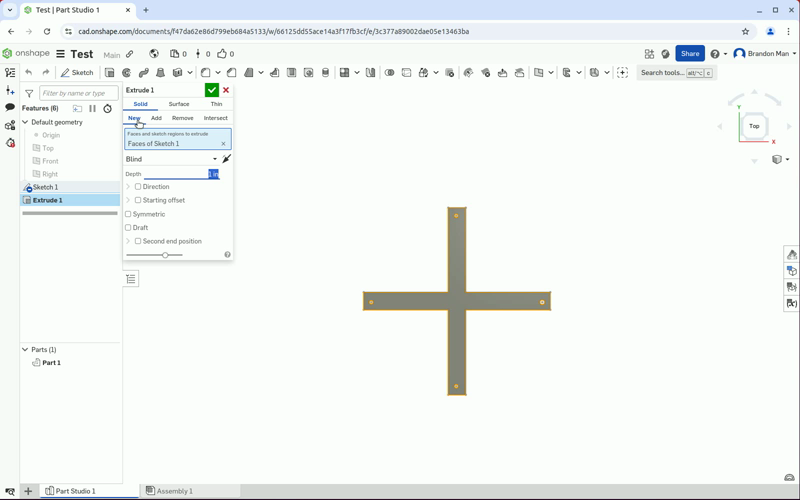
text(0.481)
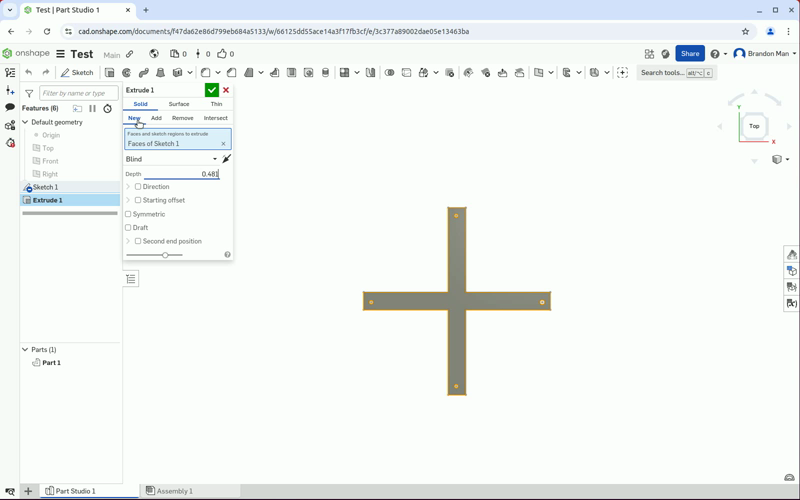
key(enter)
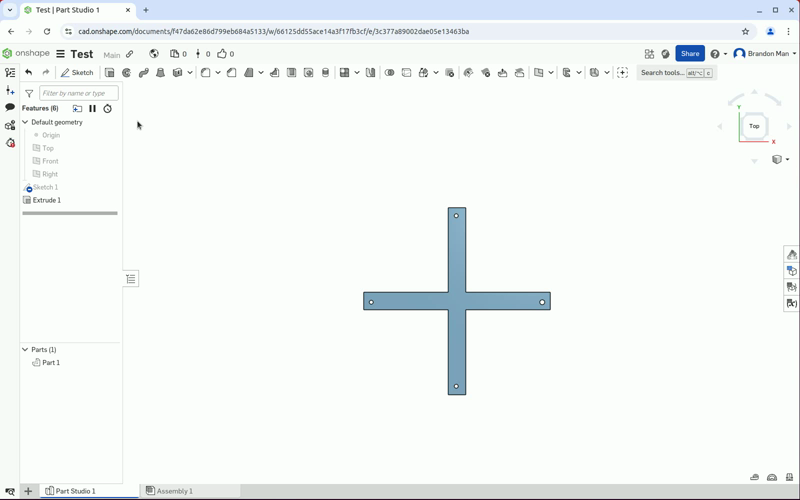
key(shift+h)
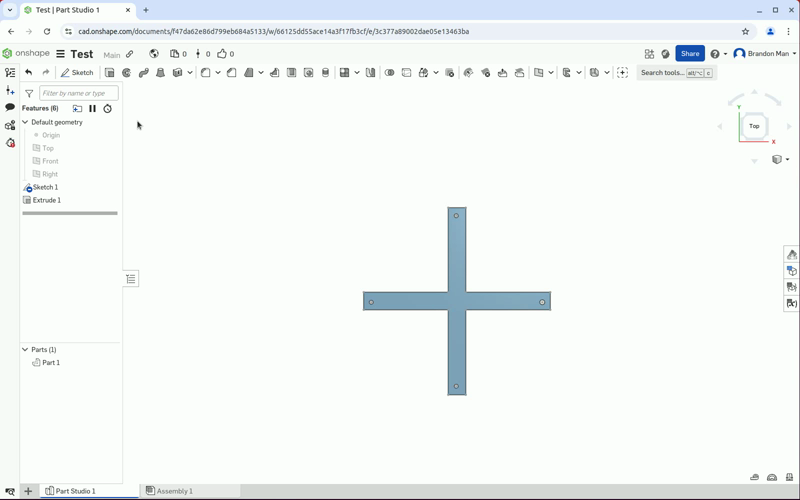
key(shift+h)
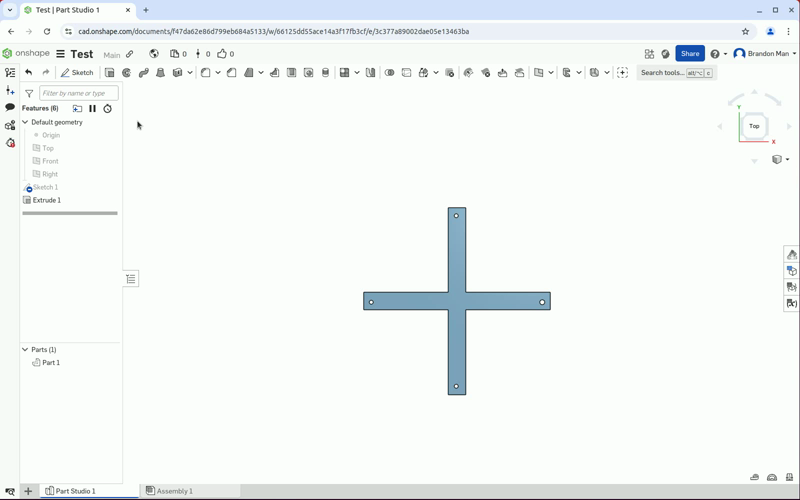
mouse_move(73, 189)
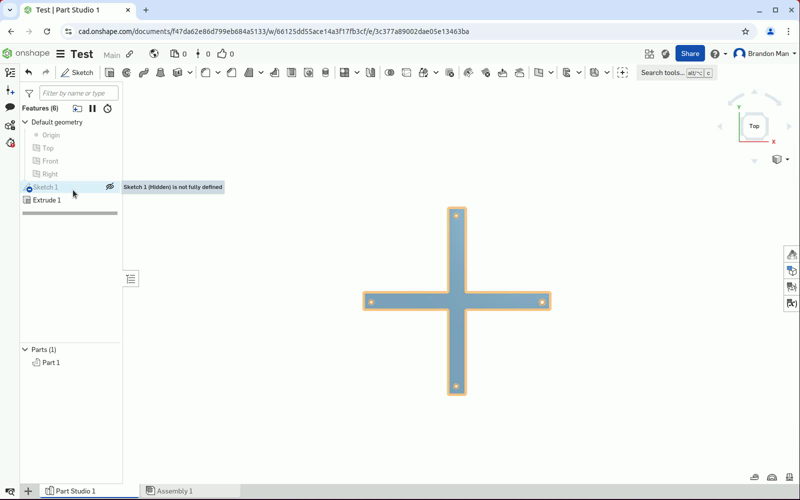
click(73, 189)
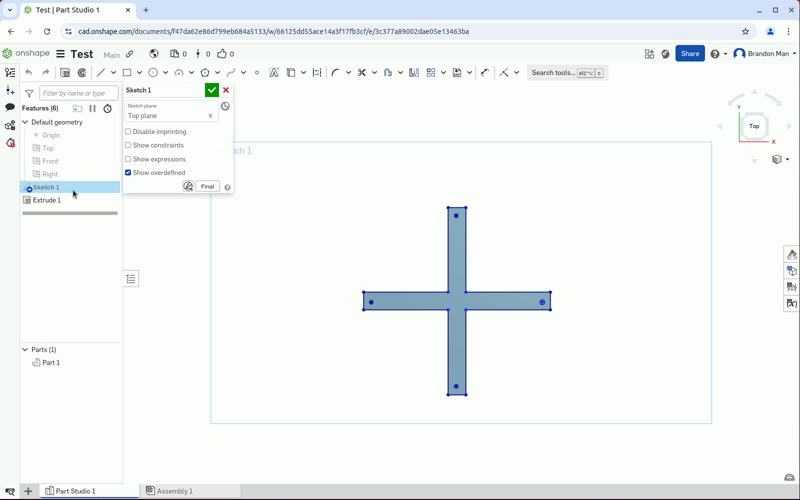
mouse_move(229, 92)
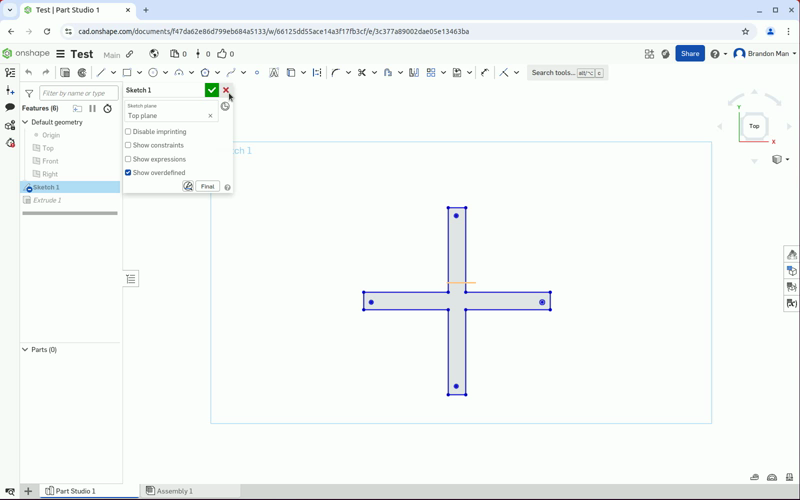
click(229, 92)
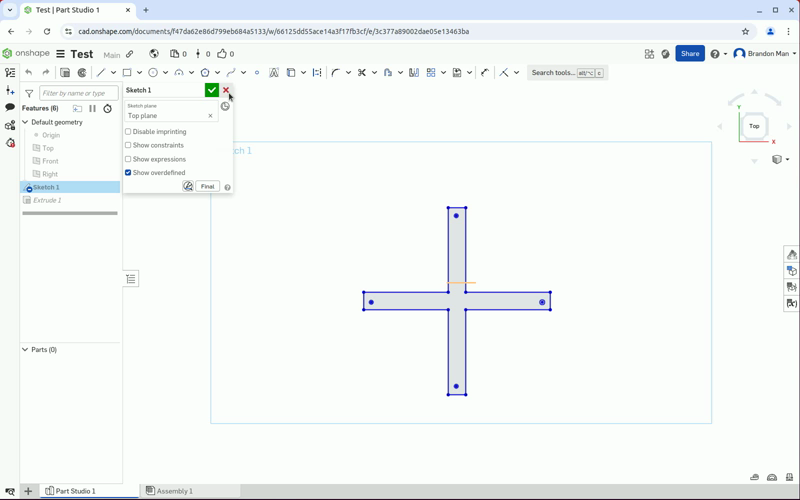
key(shift+s)
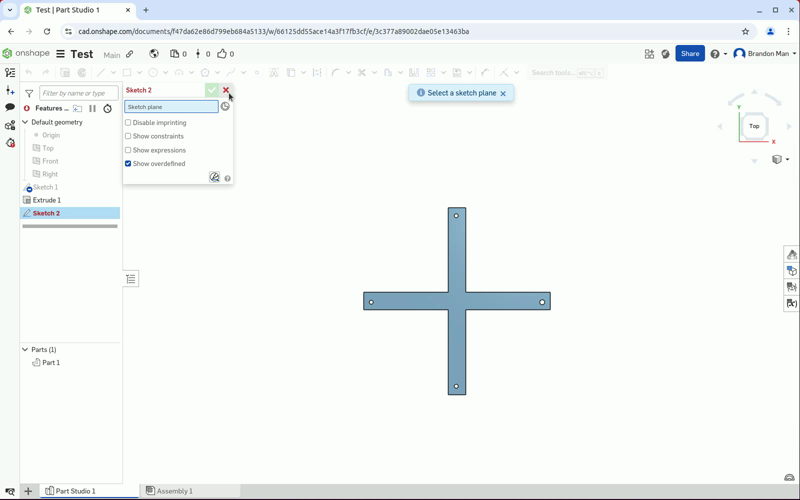
mouse_move(73, 150)
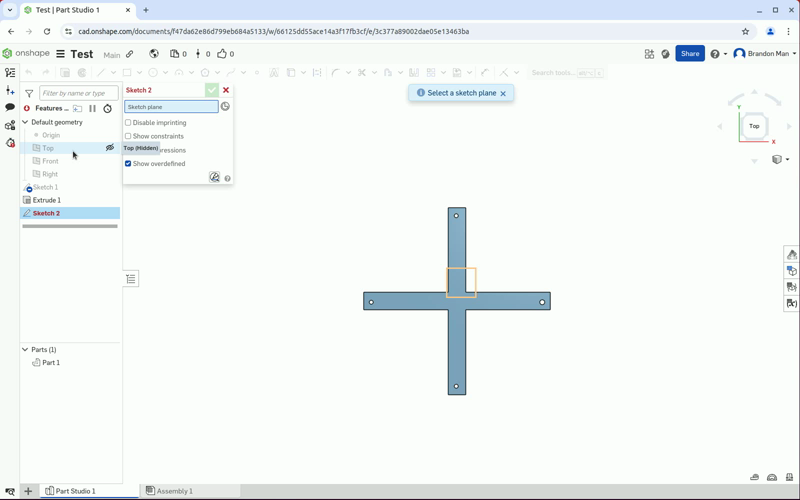
click(73, 150)
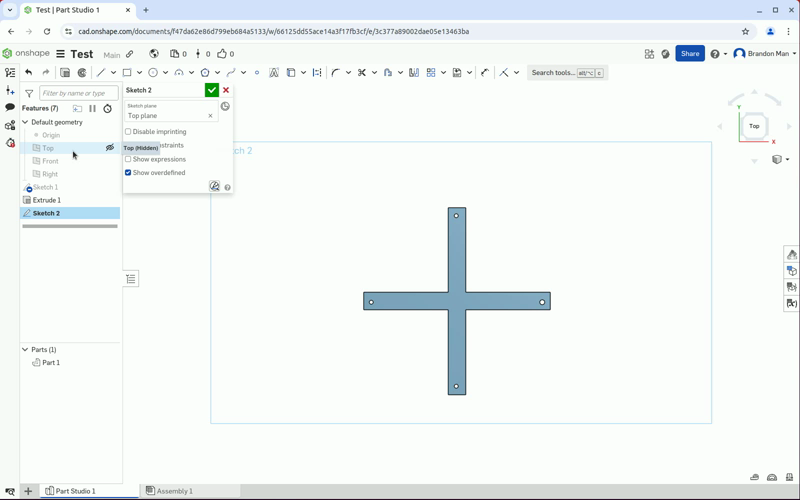
mouse_move(73, 352)
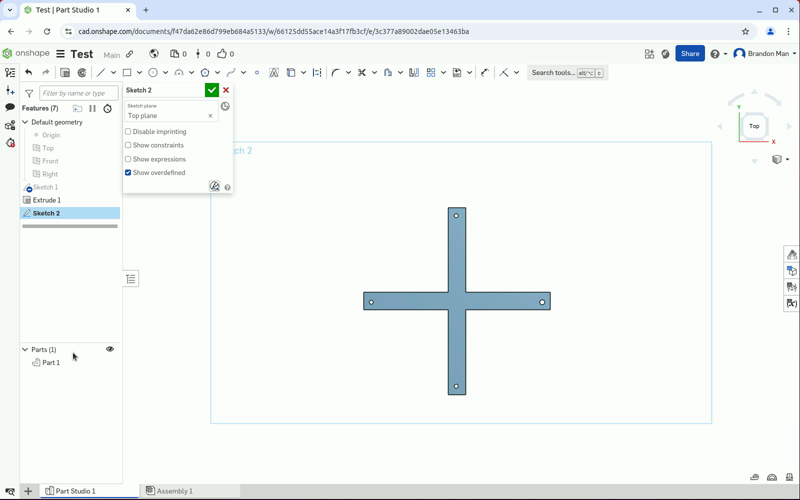
key(y)
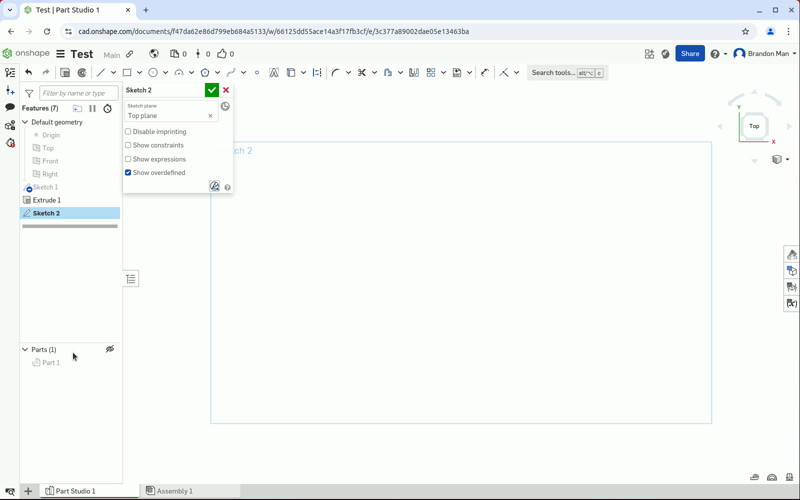
key(c)
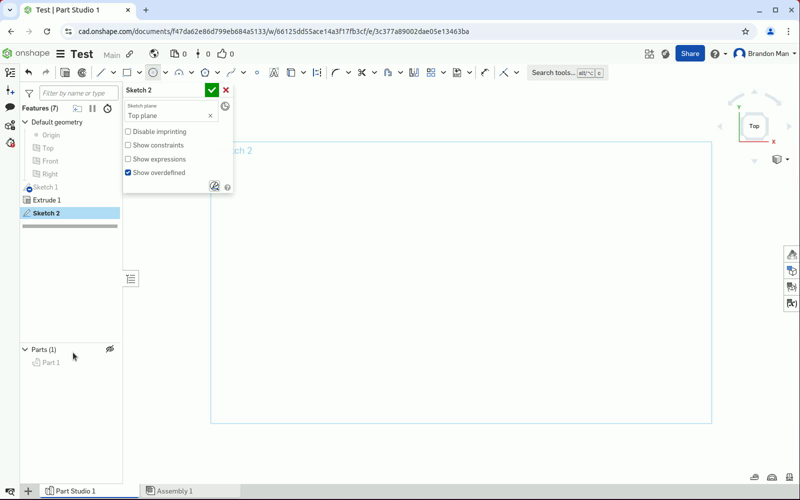
key_down(shift)
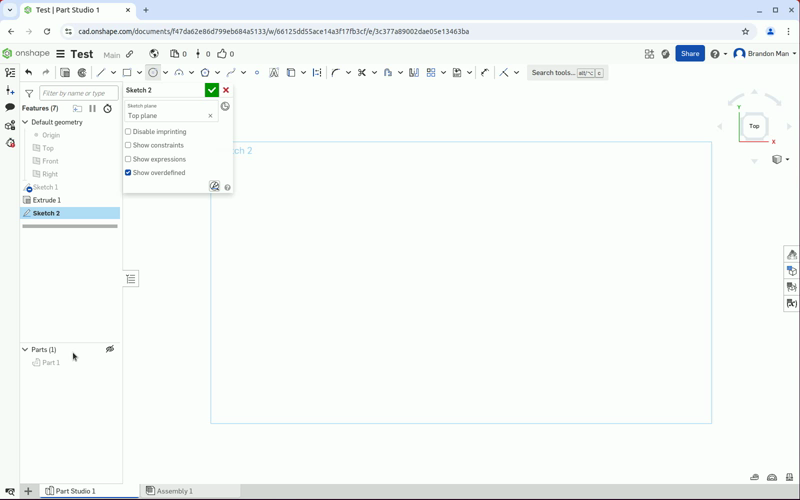
mouse_move(542, 301)
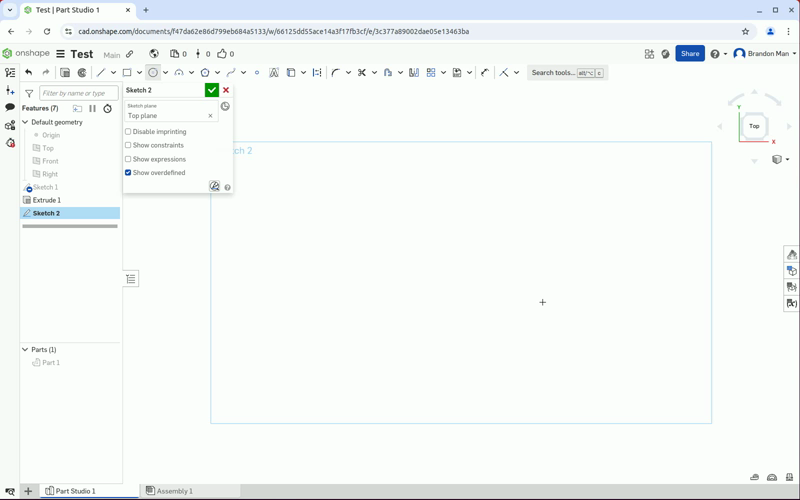
click(542, 301)
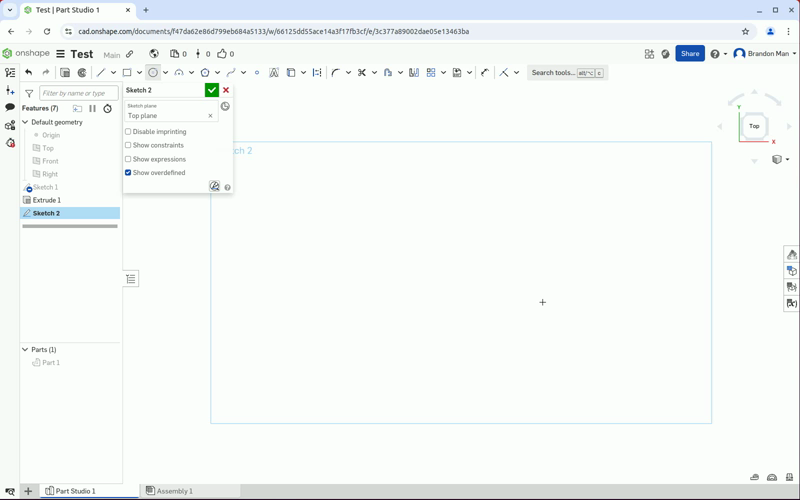
key_up(shift)
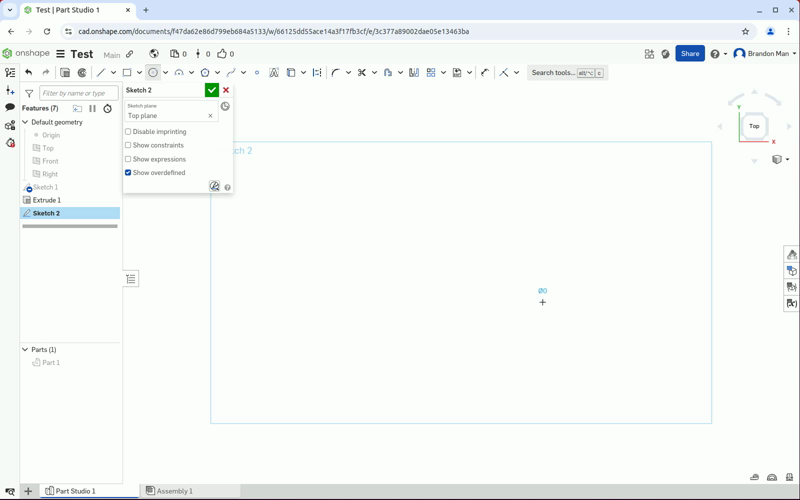
mouse_move(545, 301)
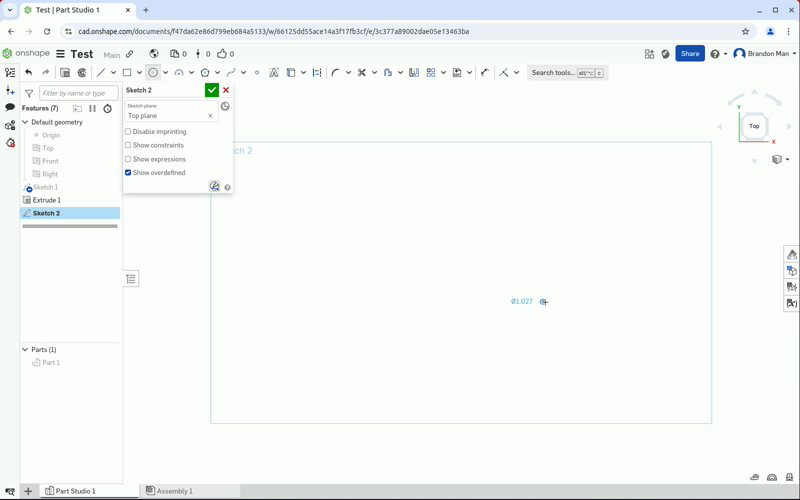
scroll(6)
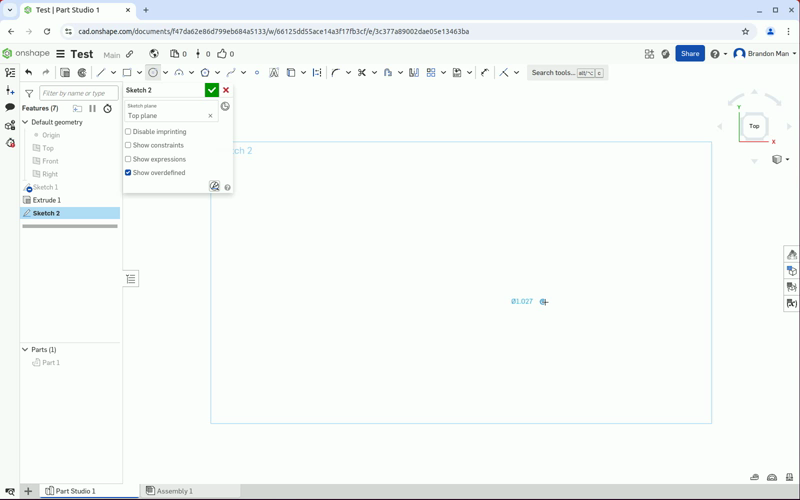
scroll(6)
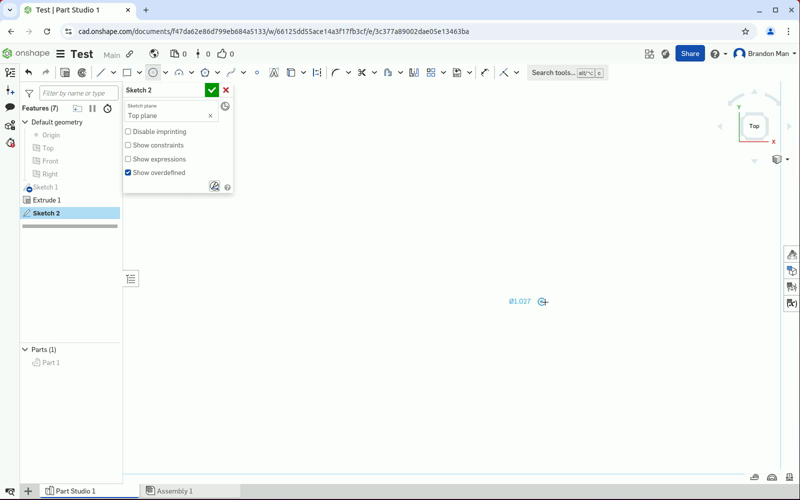
scroll(6)
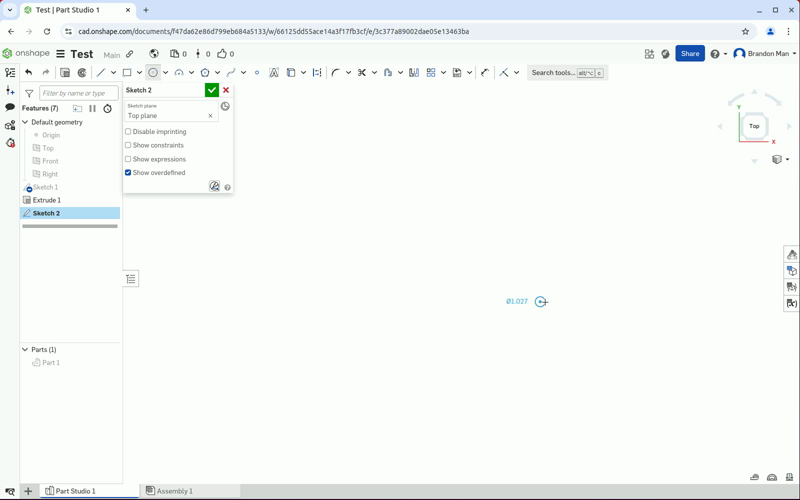
scroll(6)
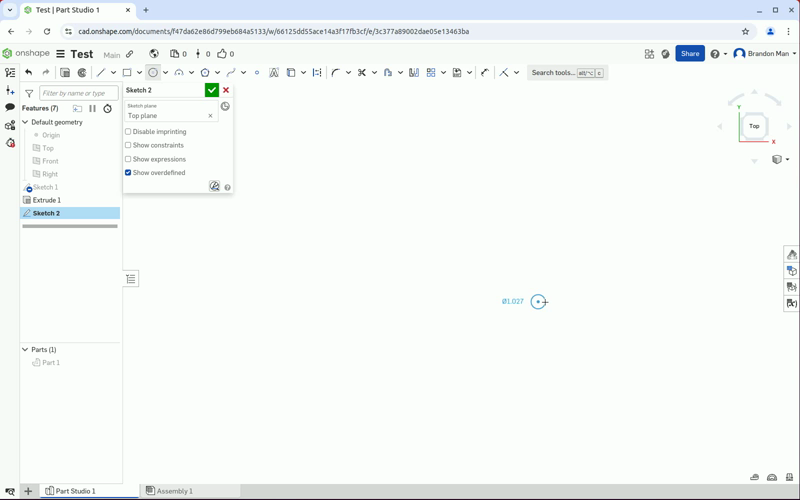
scroll(6)
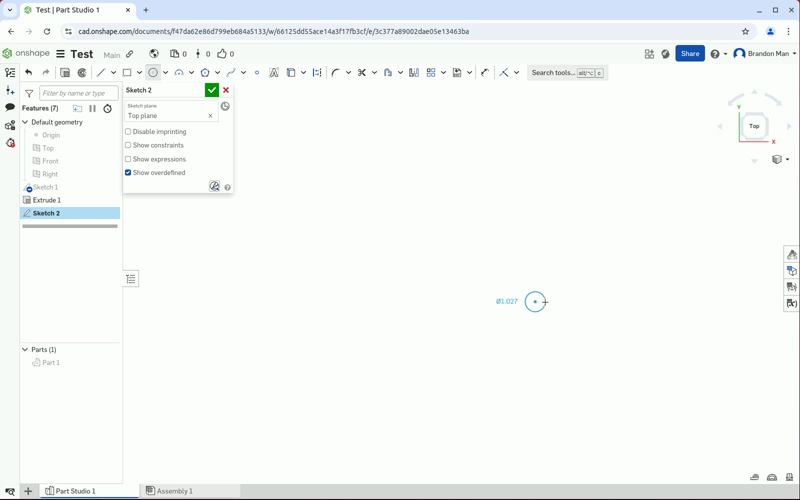
scroll(6)
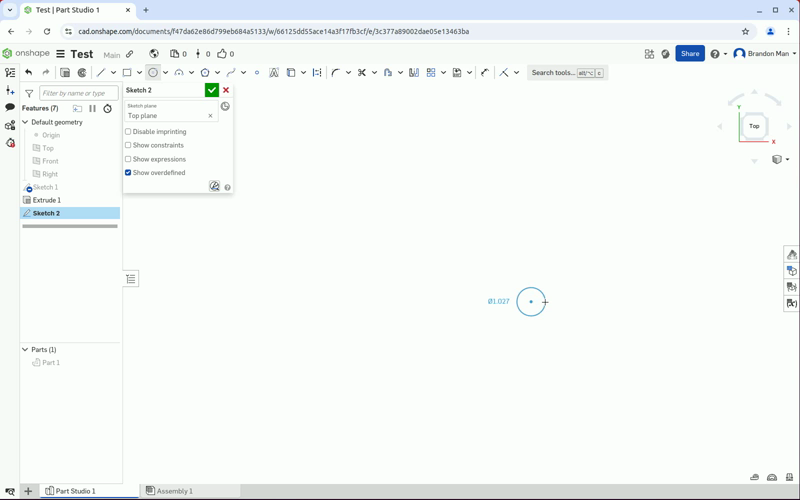
scroll(6)
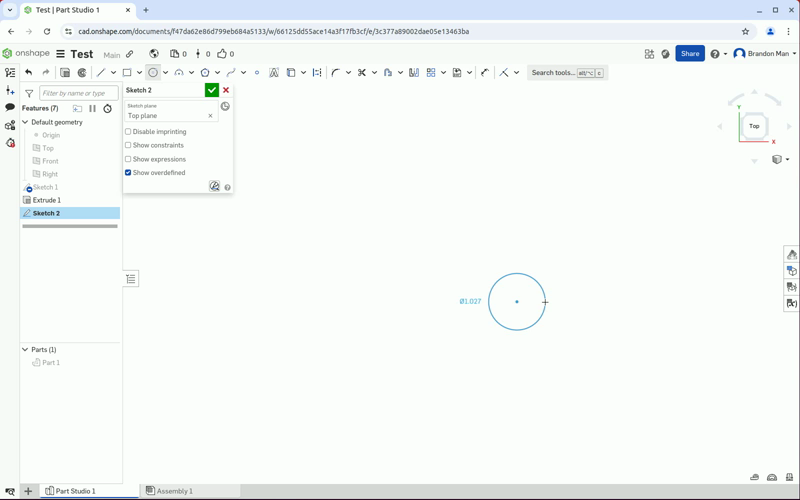
click(545, 301)
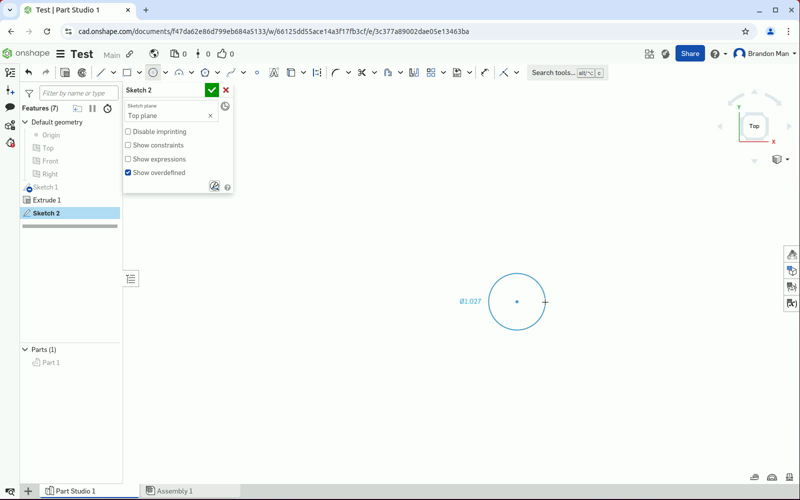
scroll(-6)
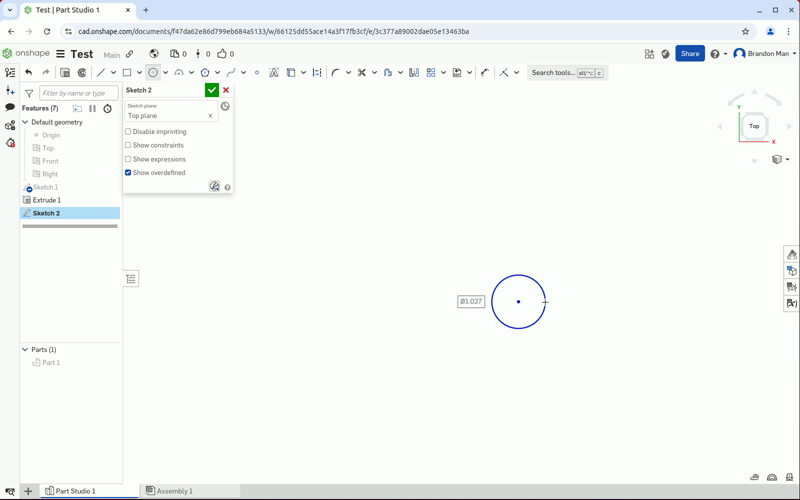
scroll(-6)
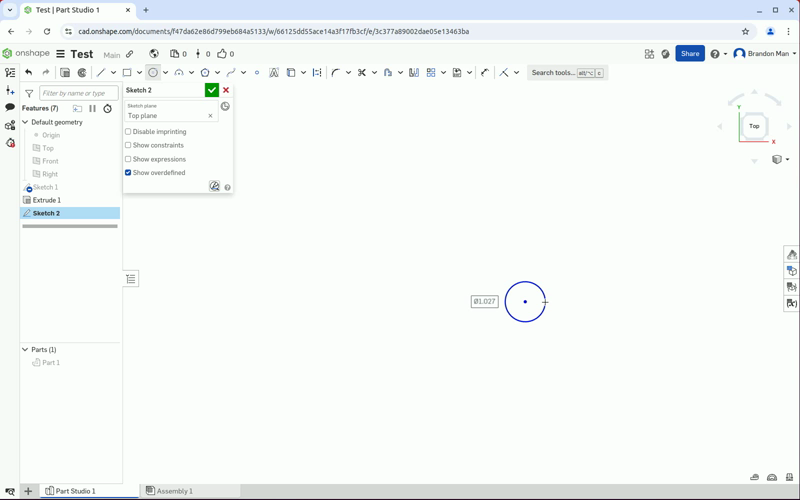
scroll(-6)
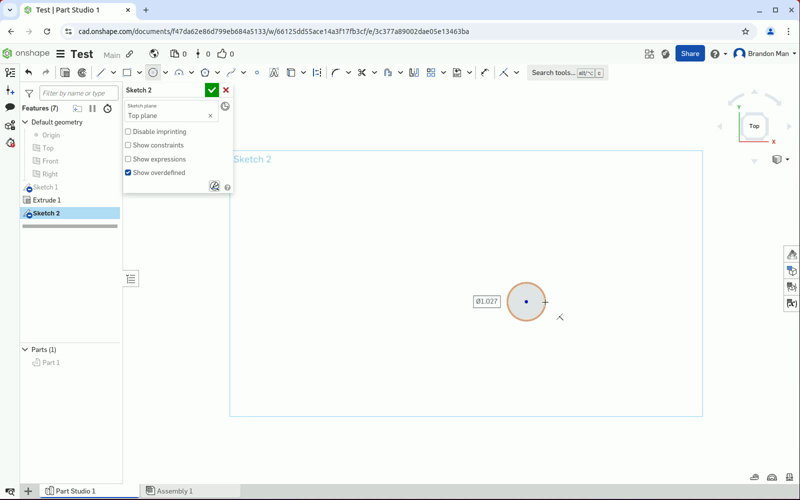
scroll(-6)
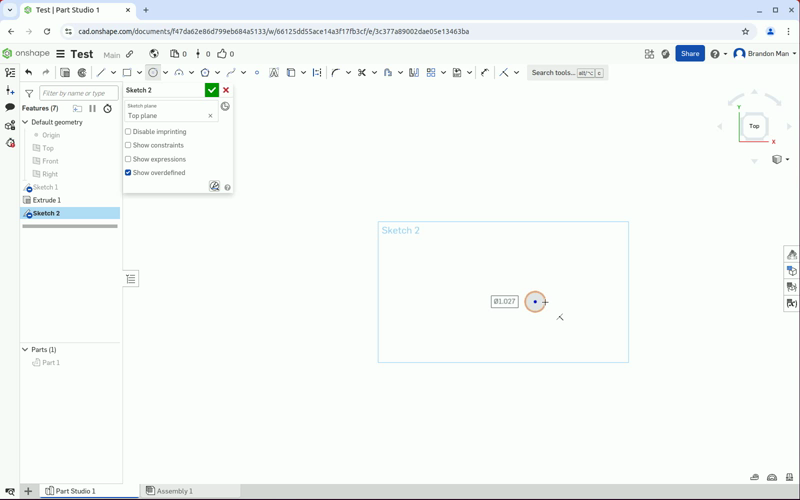
scroll(-6)
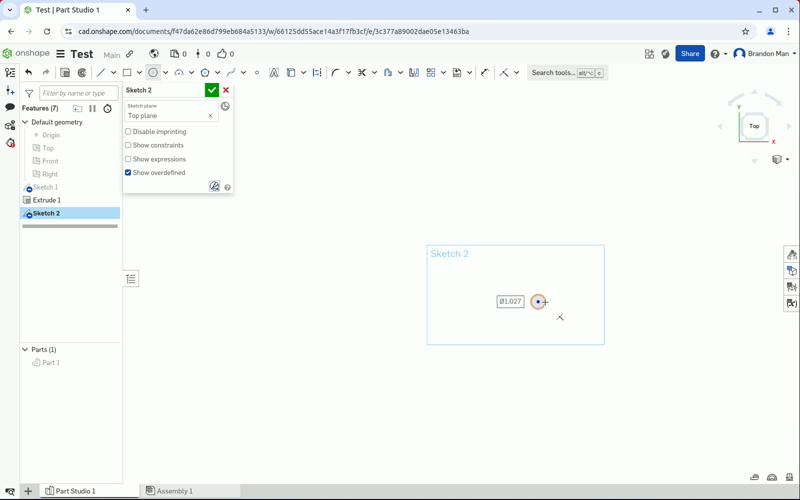
scroll(-6)
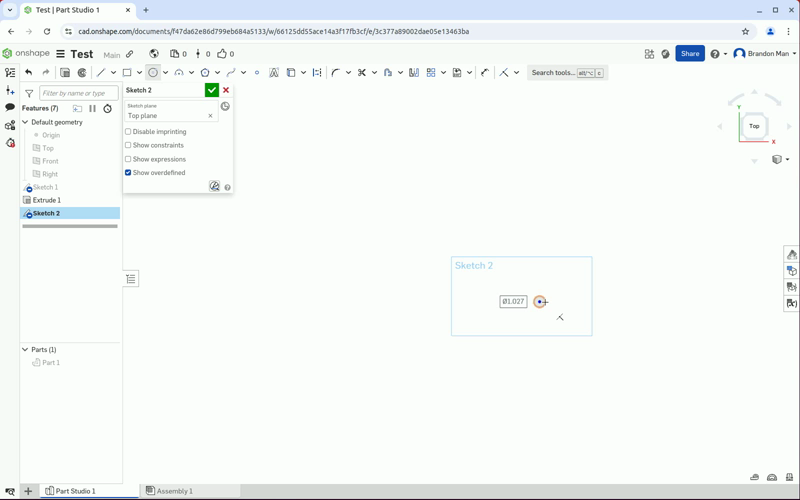
scroll(-6)
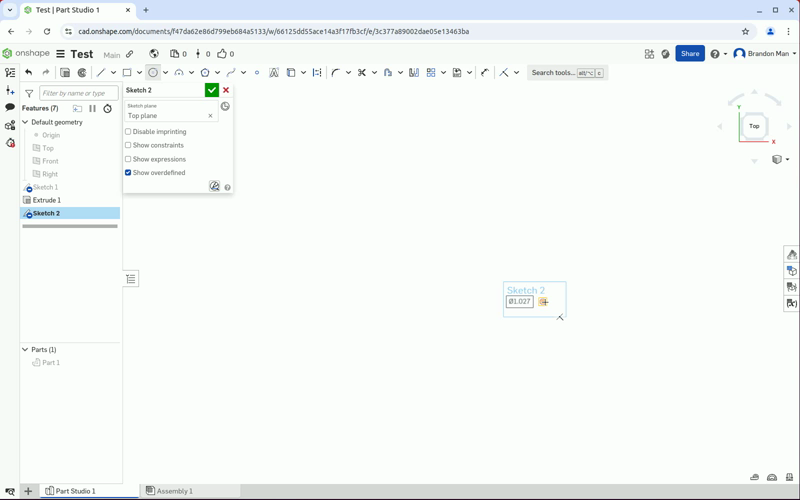
key(esc)
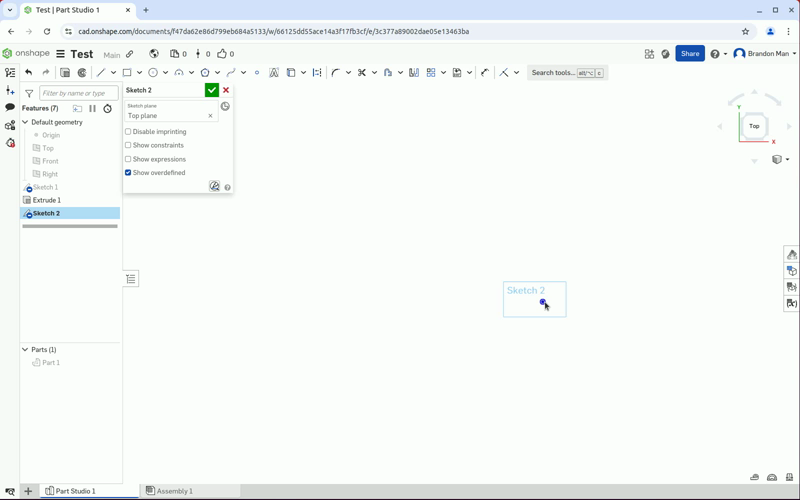
mouse_move(543, 300)
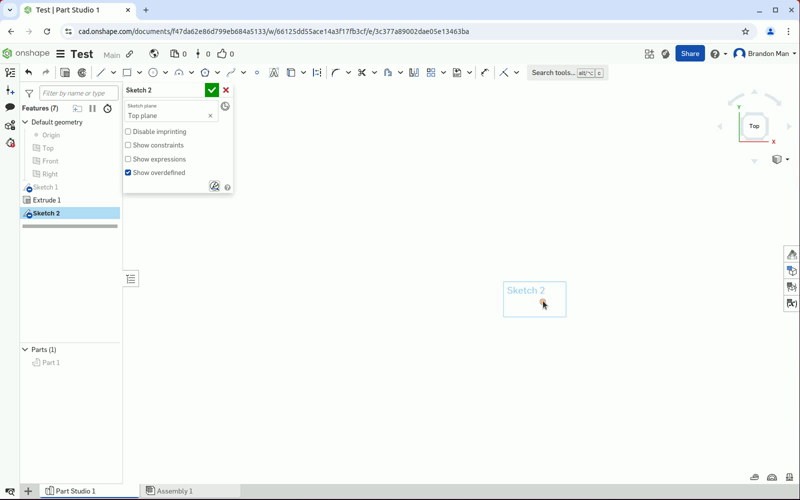
scroll(6)
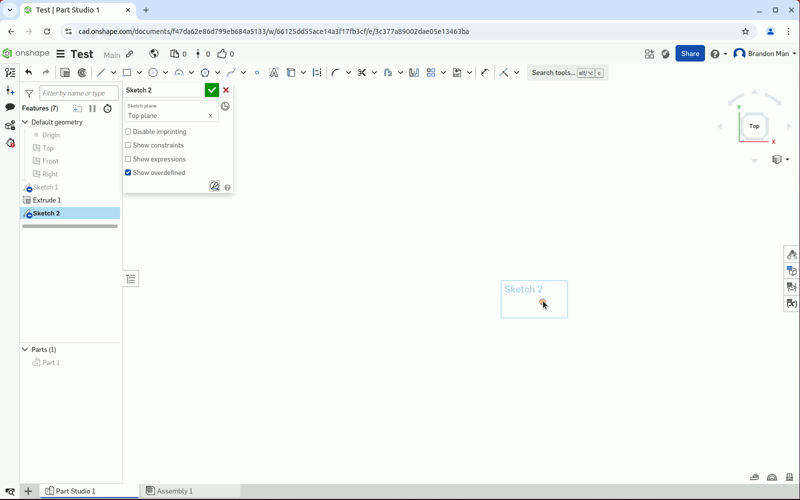
scroll(6)
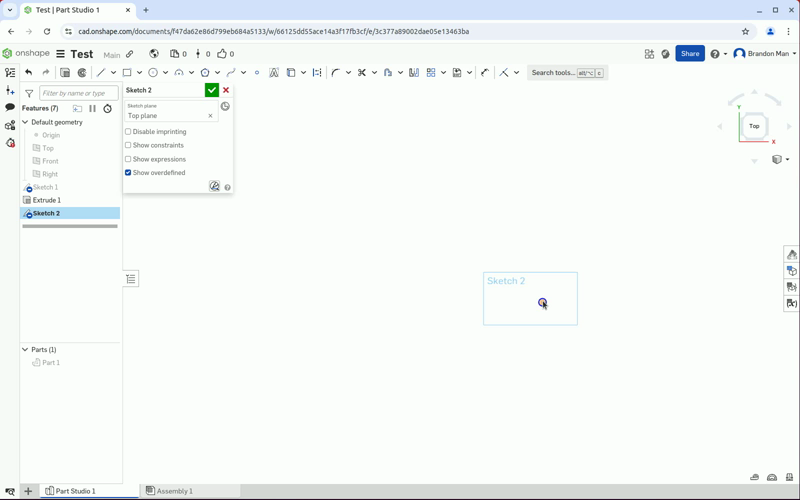
scroll(6)
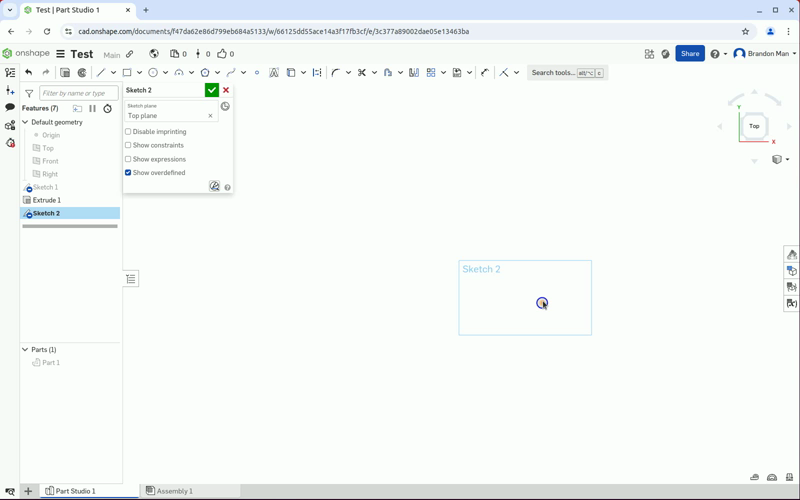
scroll(6)
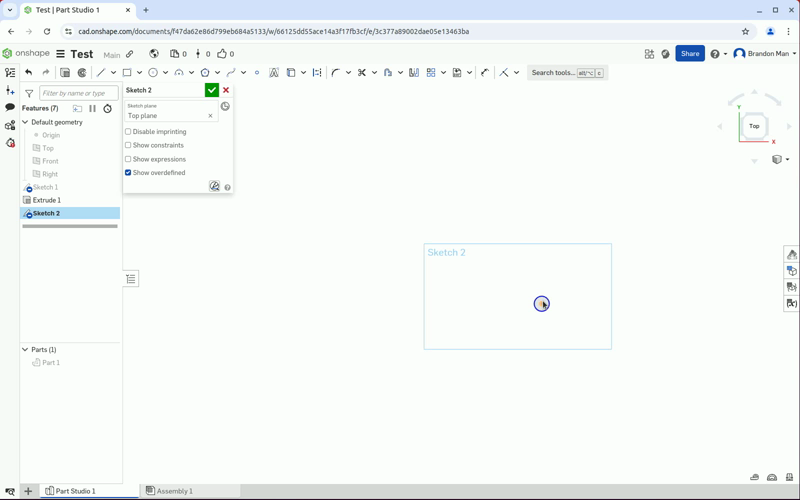
scroll(6)
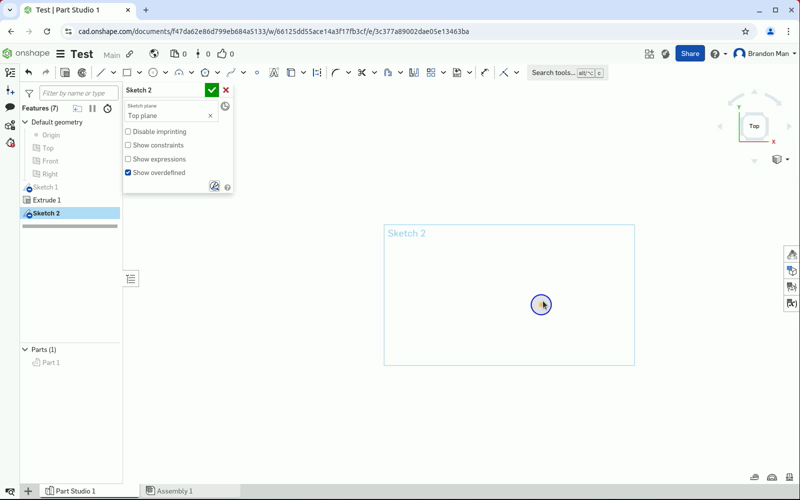
scroll(6)
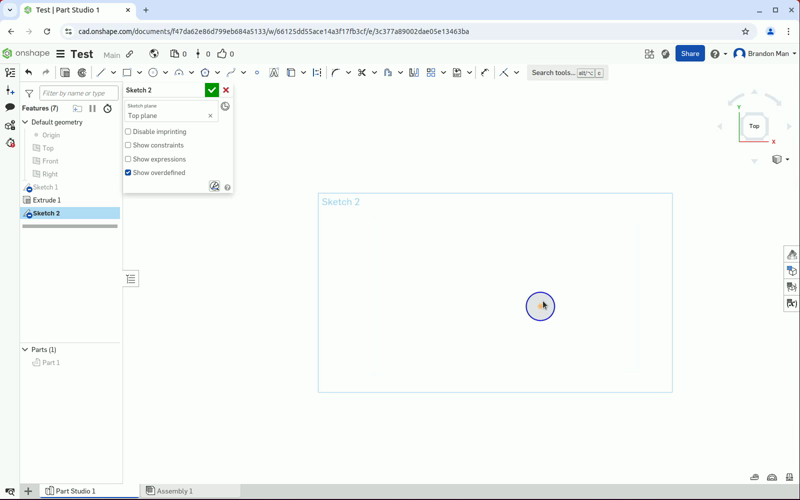
scroll(6)
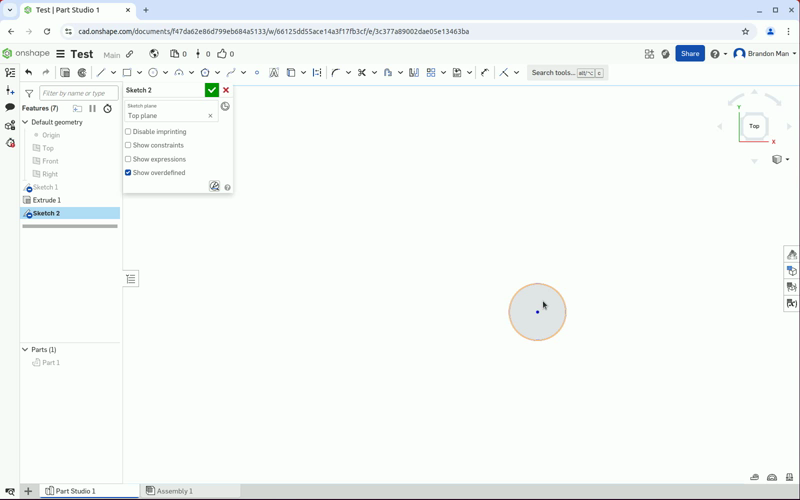
click(543, 300)
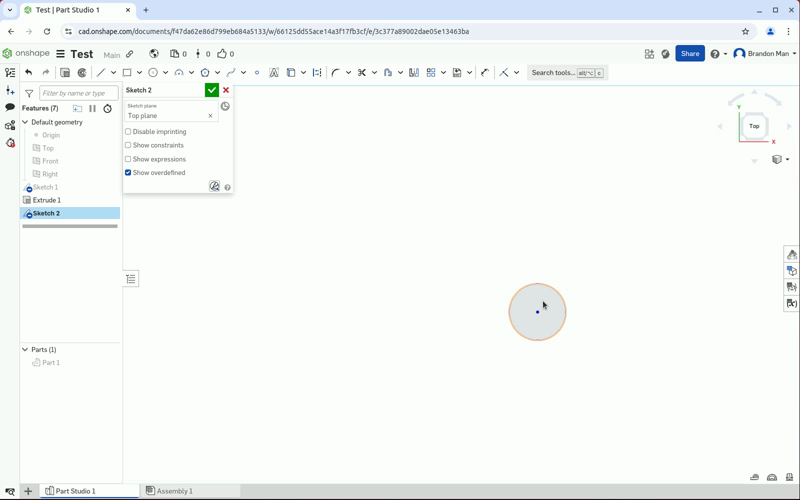
scroll(-6)
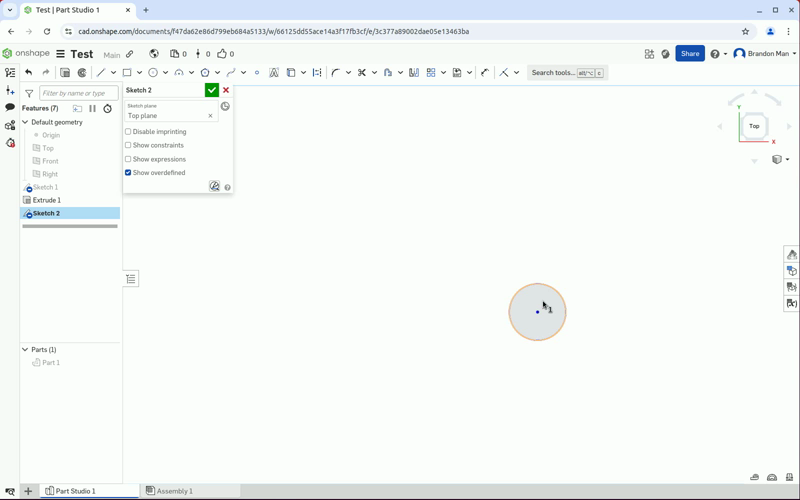
scroll(-6)
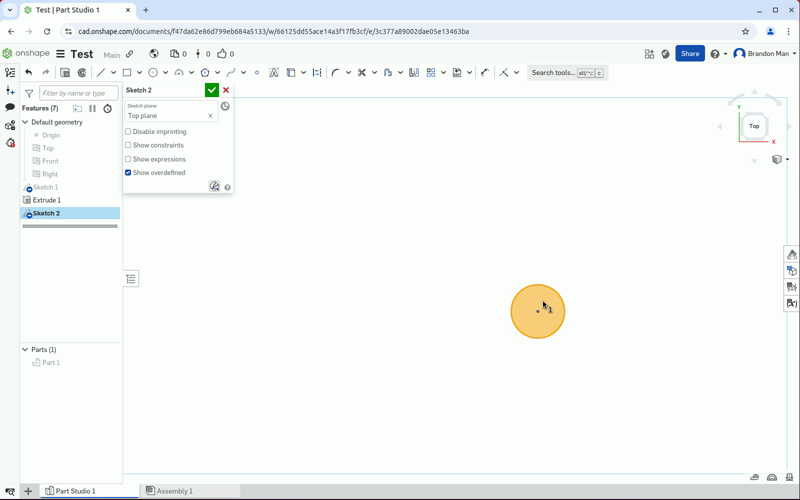
scroll(-6)
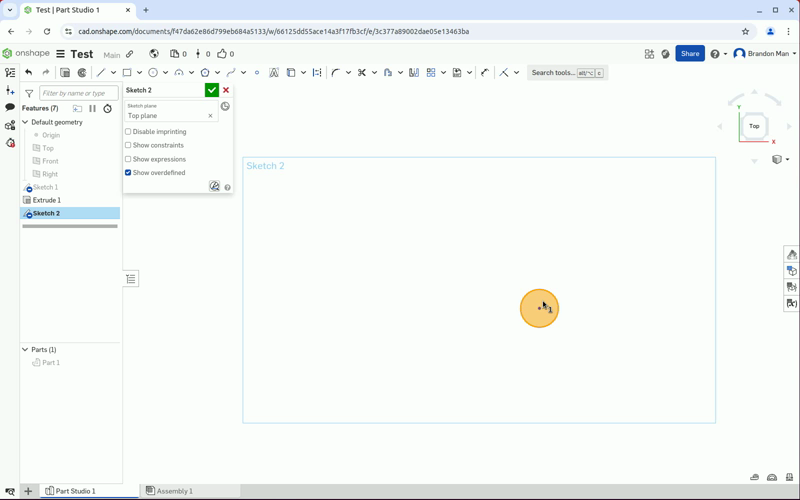
scroll(-6)
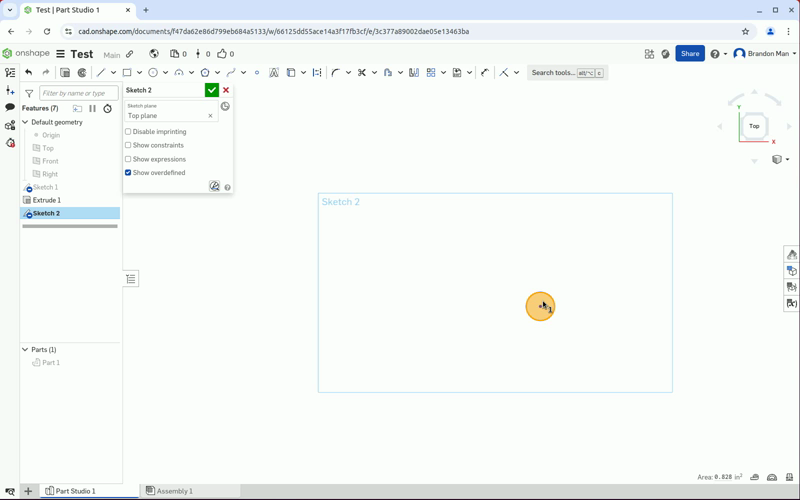
scroll(-6)
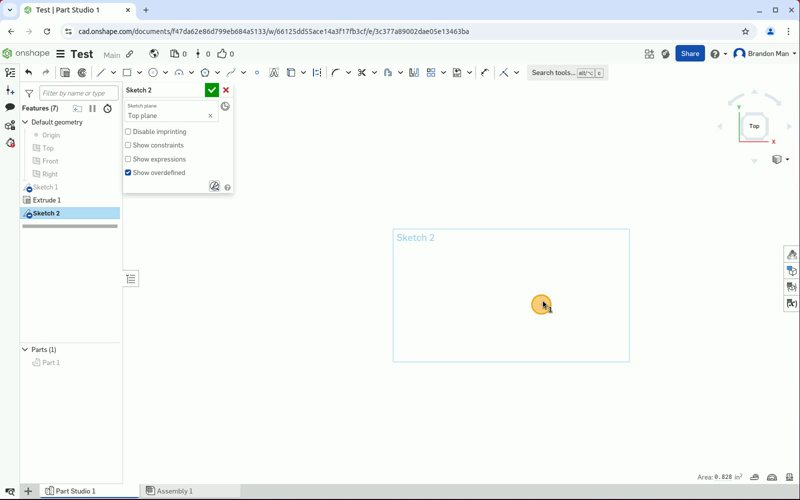
scroll(-6)
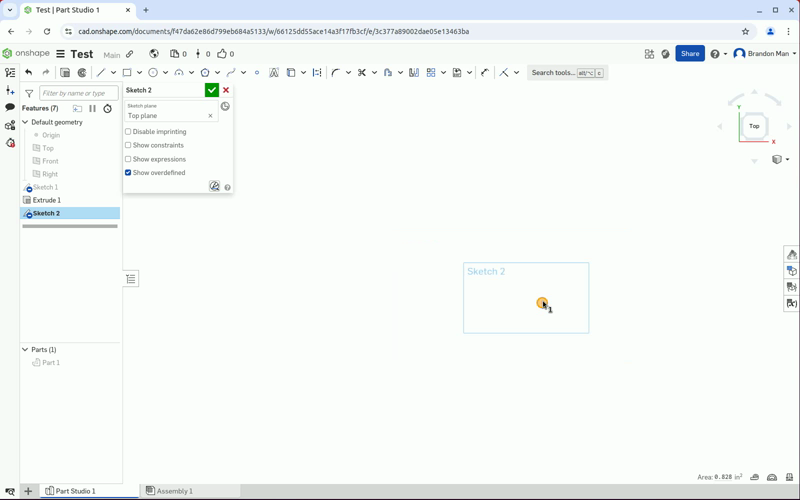
scroll(-6)
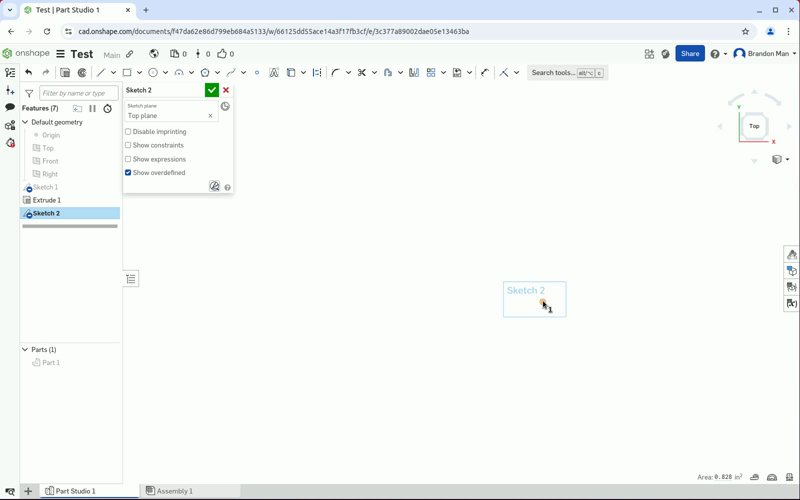
mouse_move(73, 352)
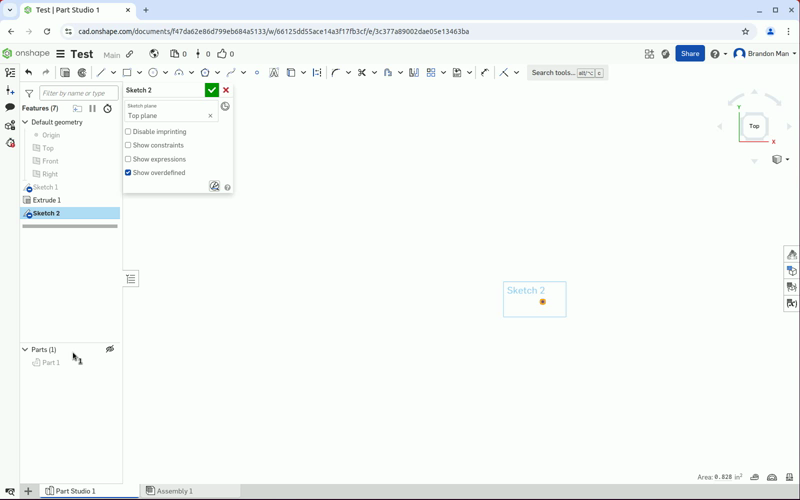
key(shift+y)
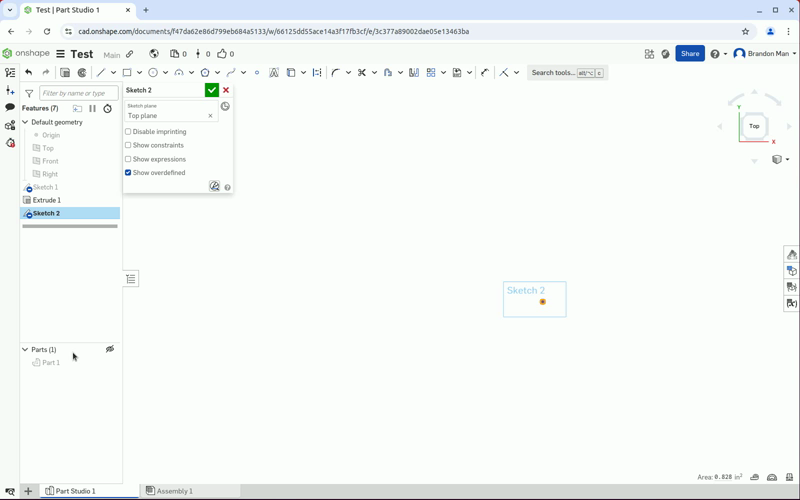
key(shift+e)
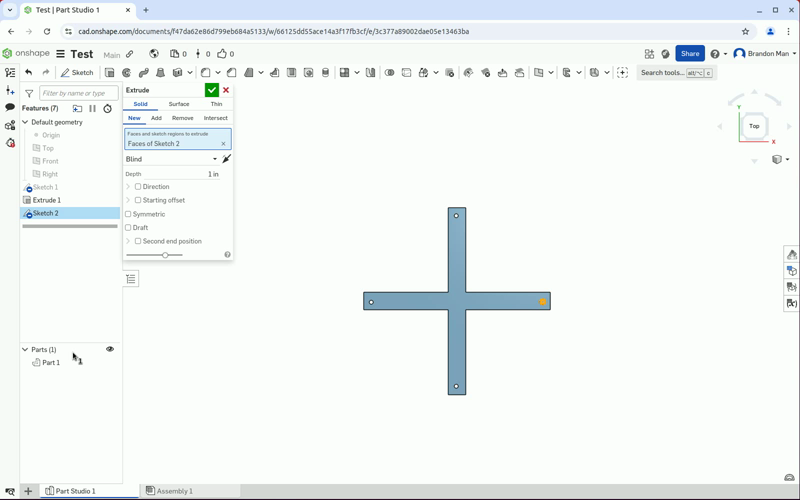
mouse_move(143, 106)
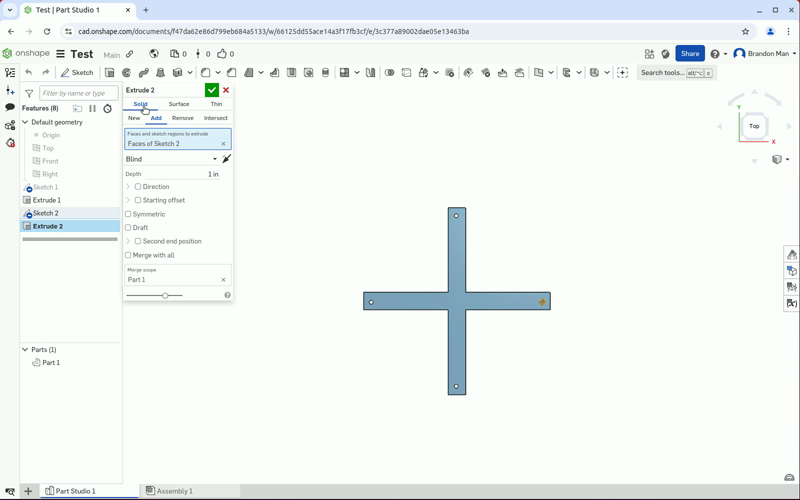
click(143, 106)
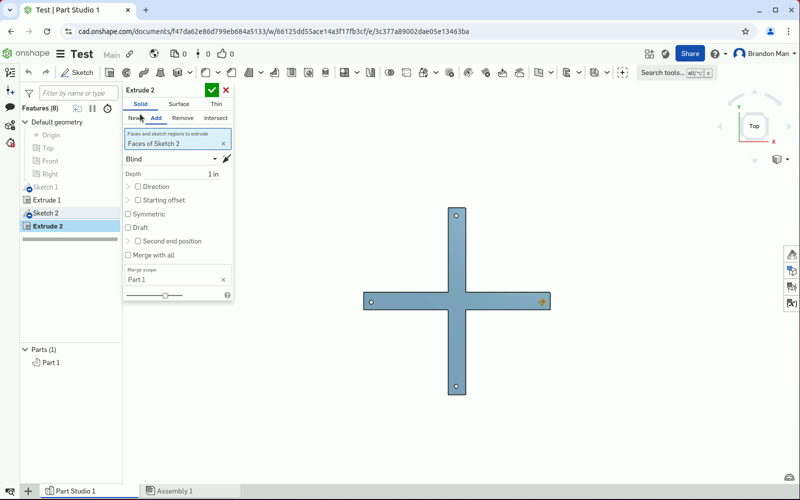
mouse_move(137, 120)
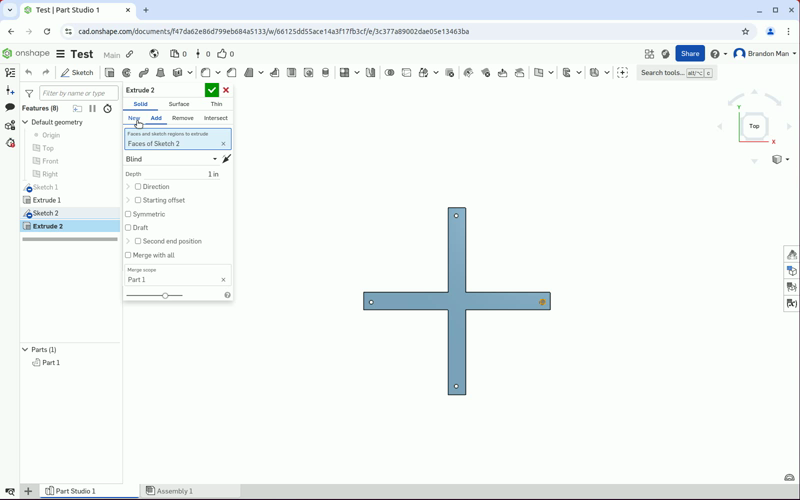
click(137, 120)
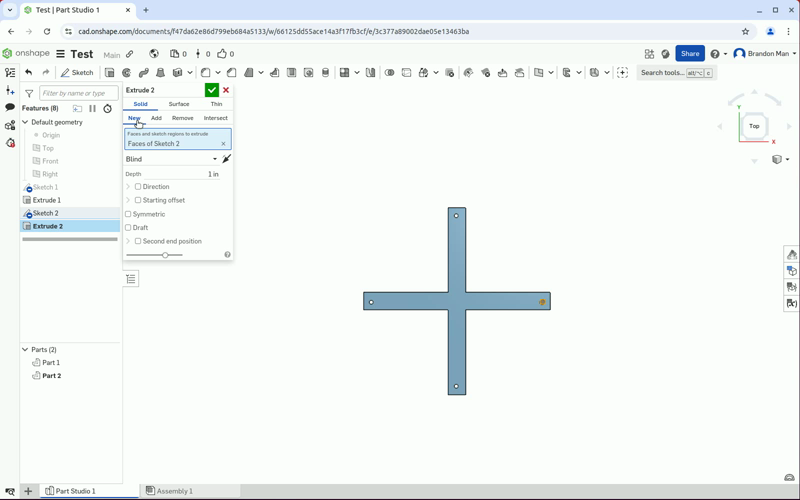
key(tab, 4)
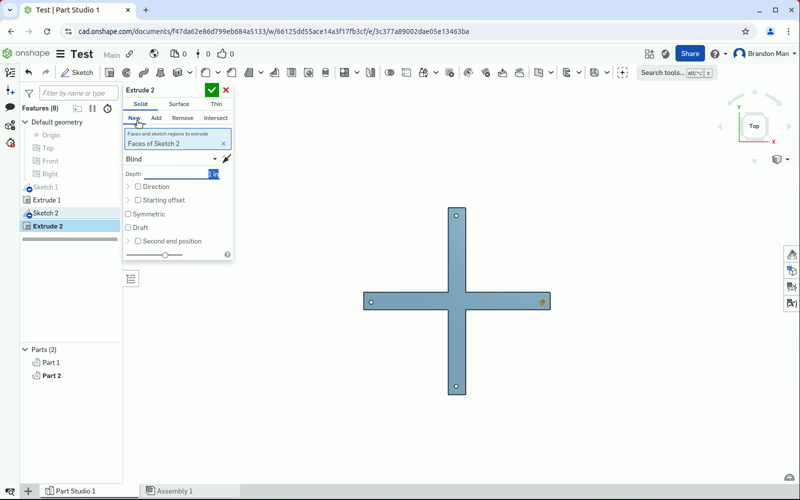
text(0.481)
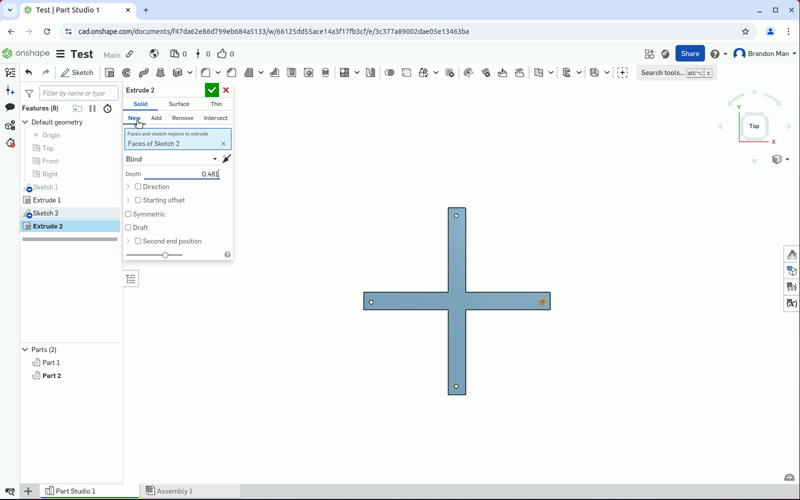
key(enter)
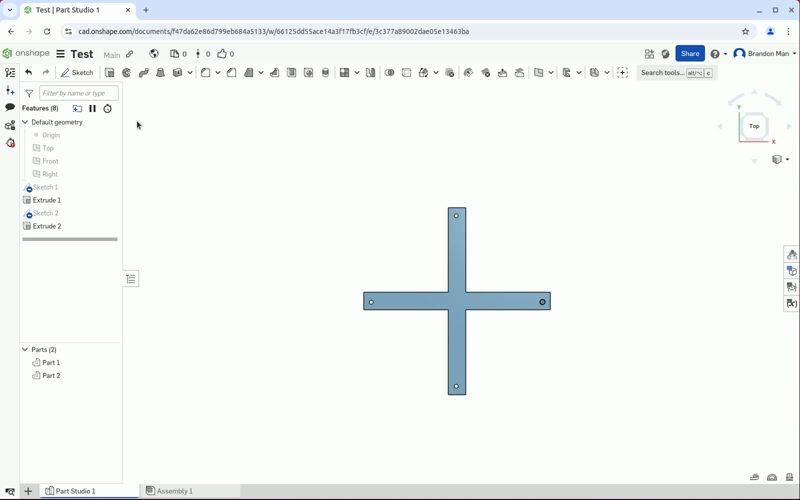
key(shift+h)
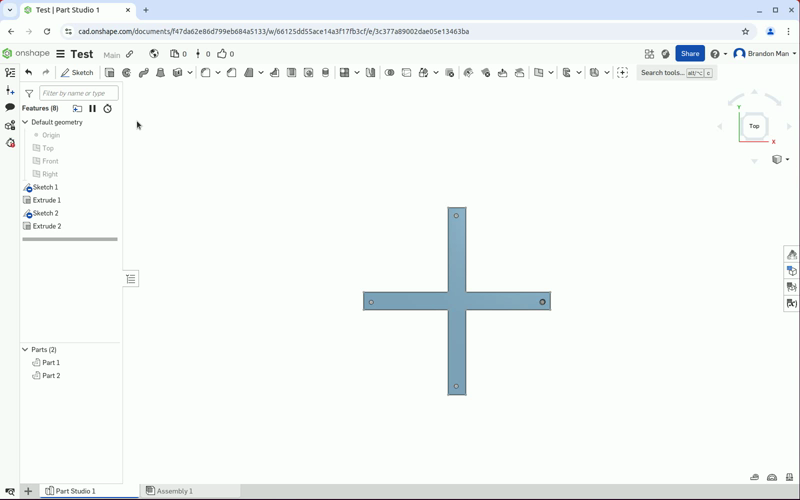
key(shift+h)
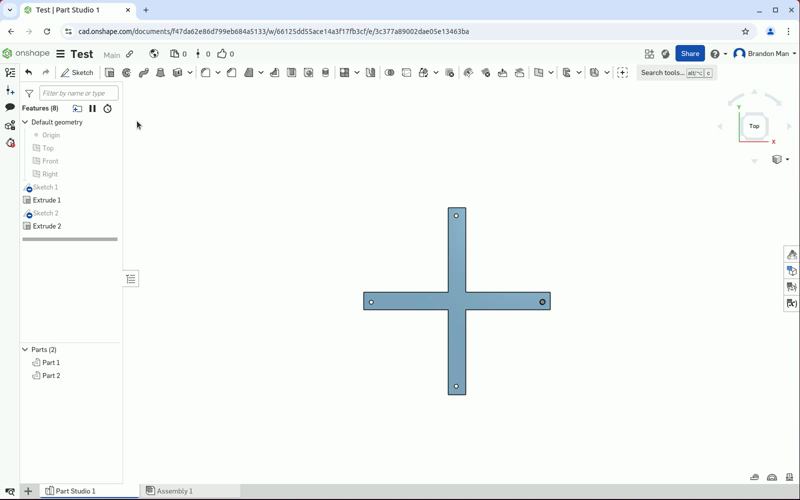
mouse_move(73, 189)
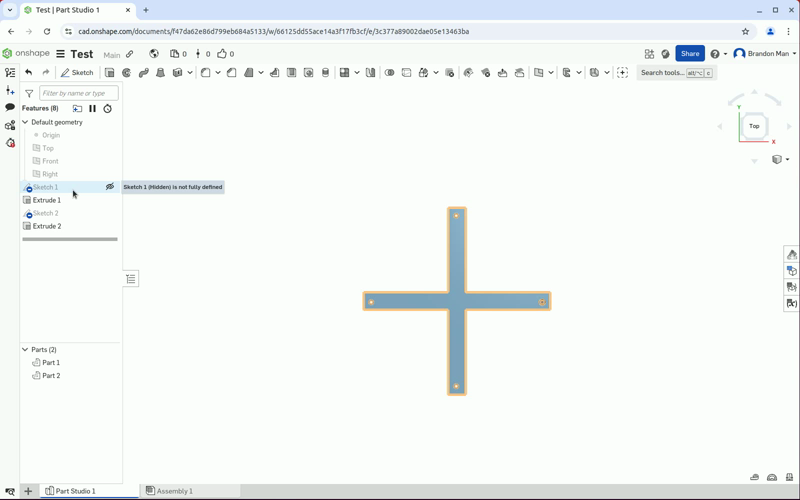
click(73, 189)
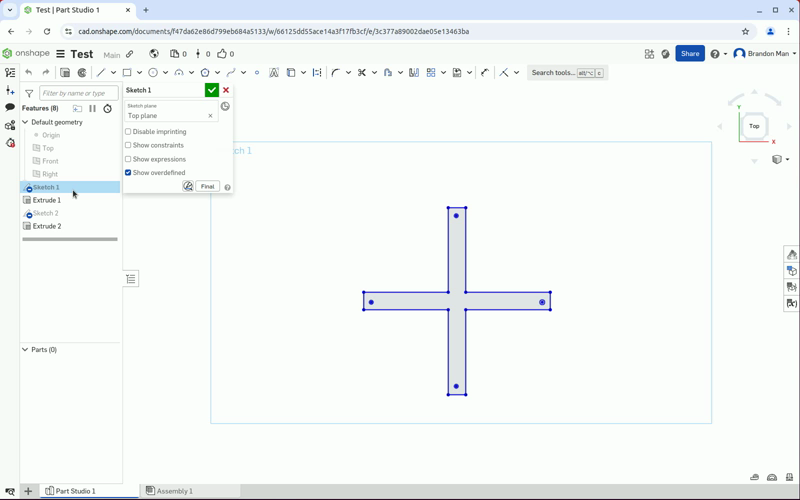
mouse_move(229, 92)
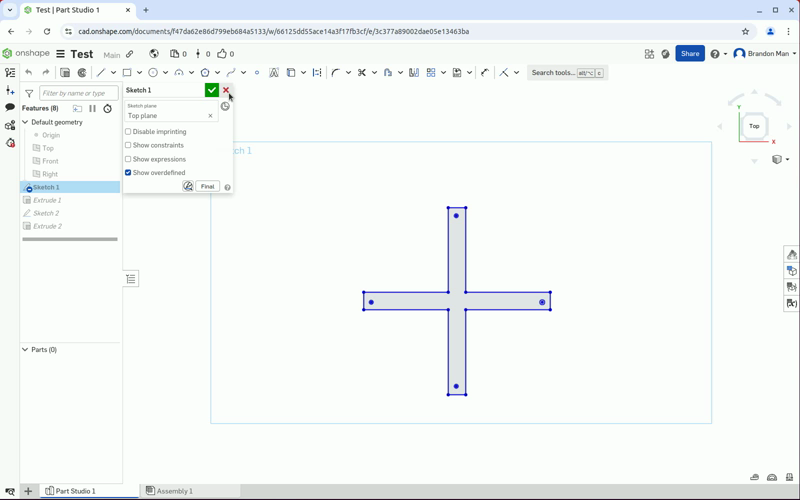
click(229, 92)
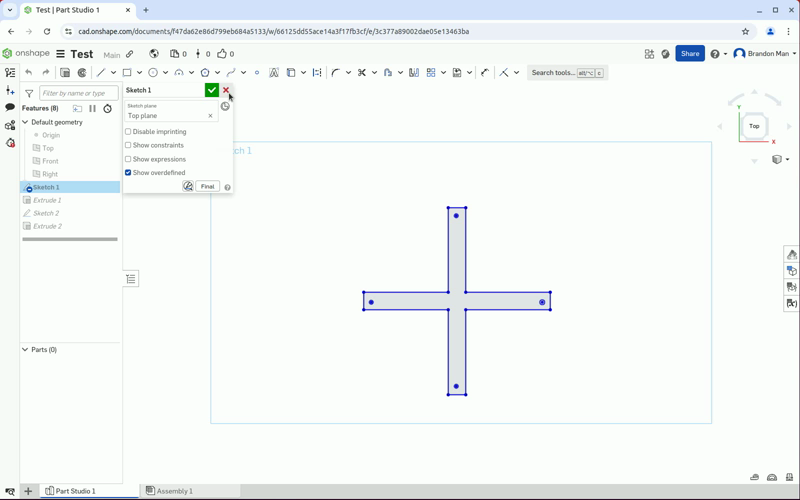
key(shift+s)
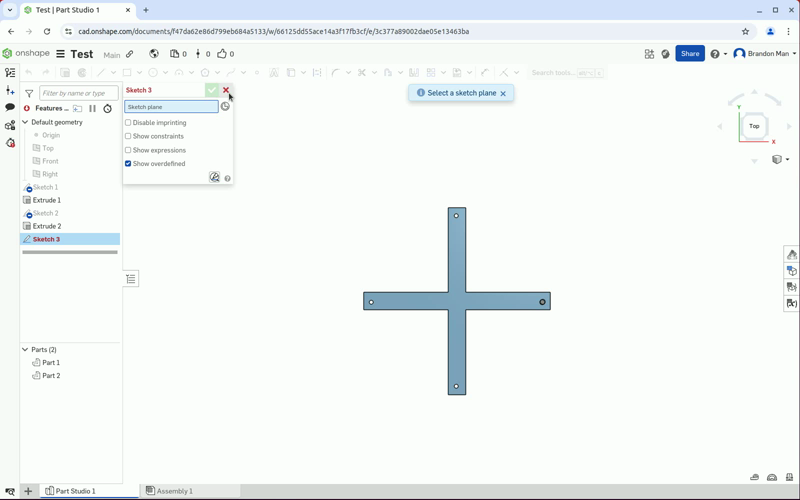
mouse_move(73, 150)
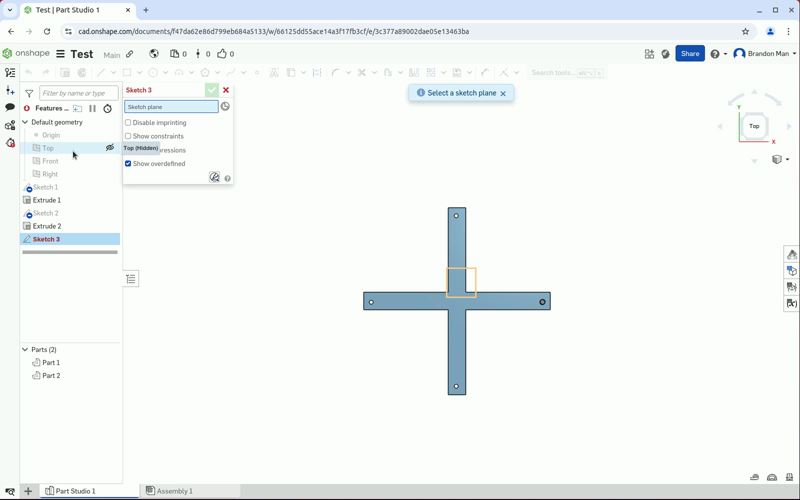
click(73, 150)
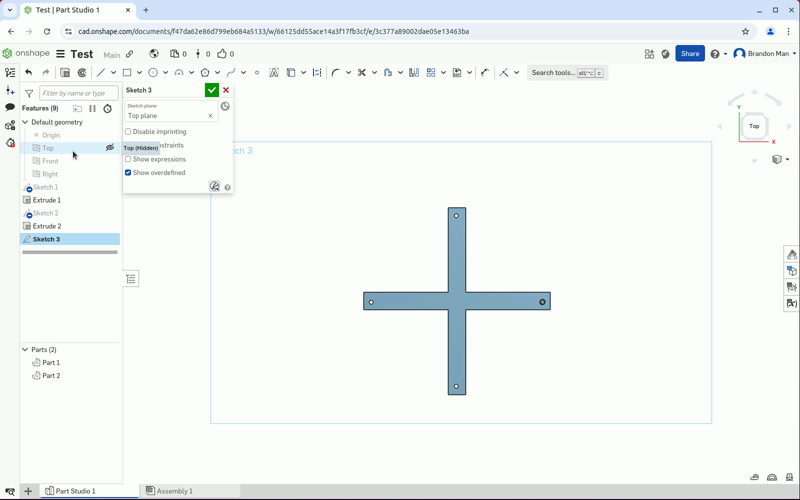
mouse_move(73, 352)
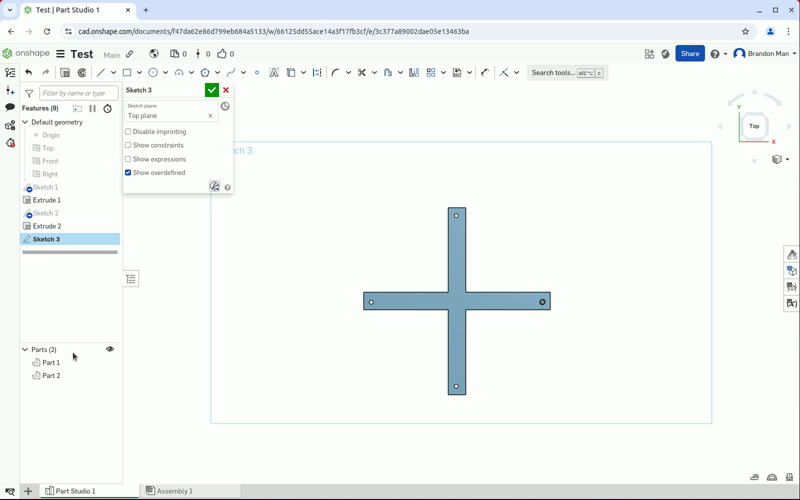
key(y)
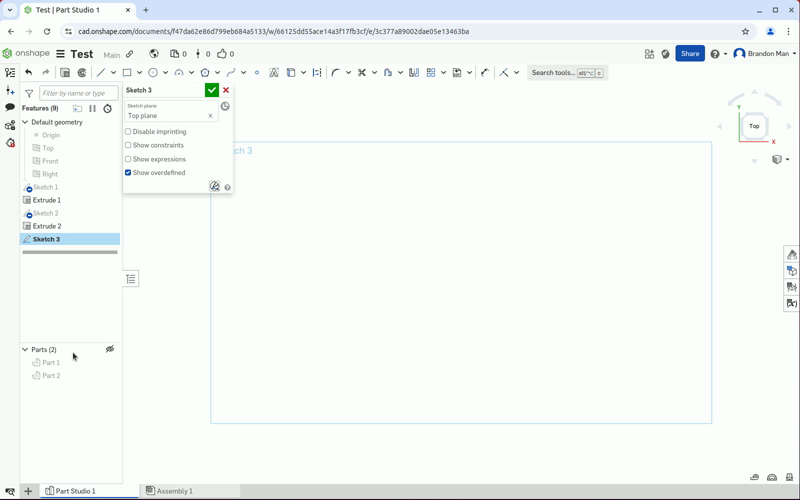
key(c)
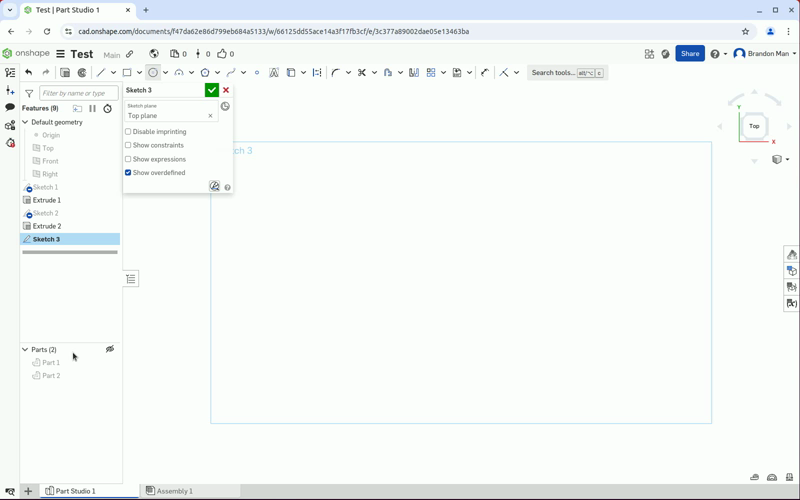
key_down(shift)
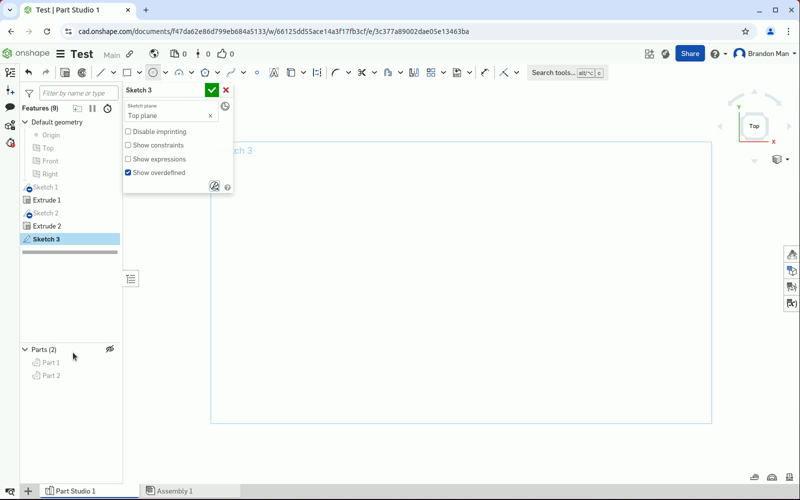
mouse_move(457, 387)
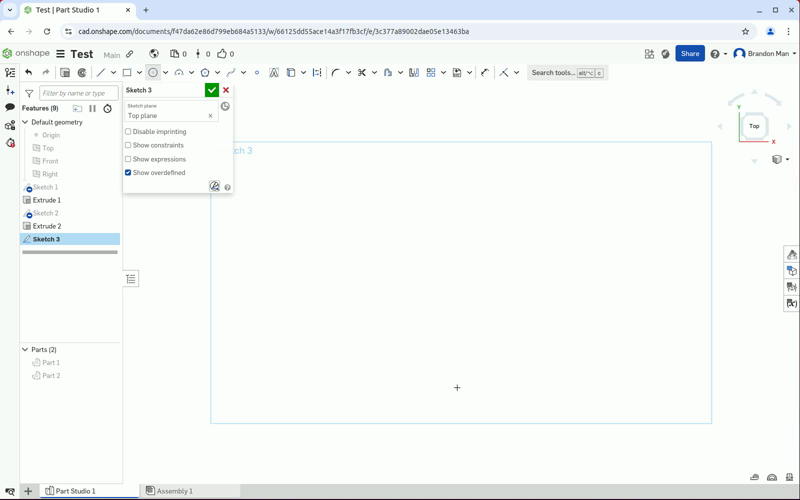
click(457, 387)
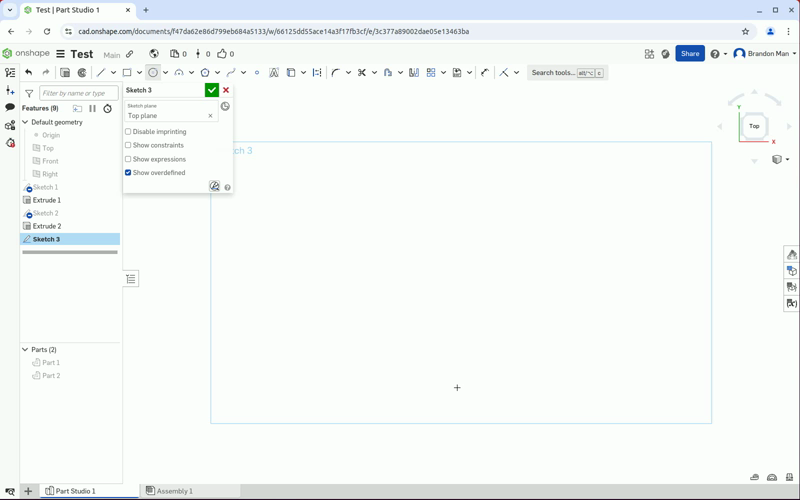
key_up(shift)
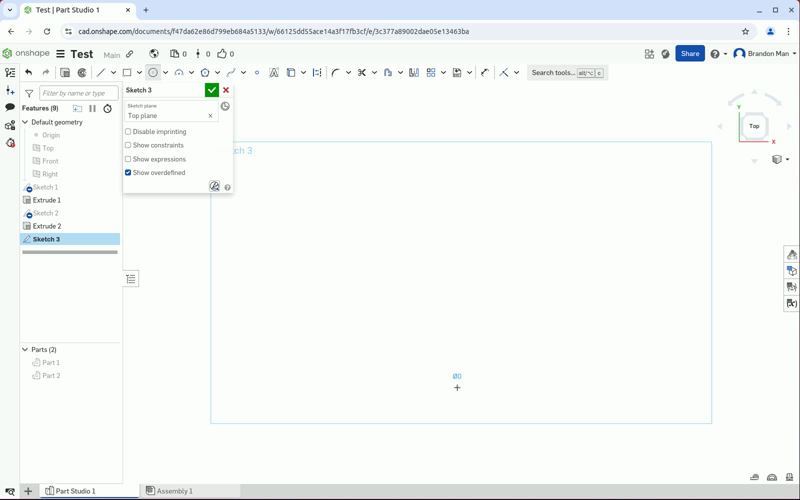
mouse_move(459, 387)
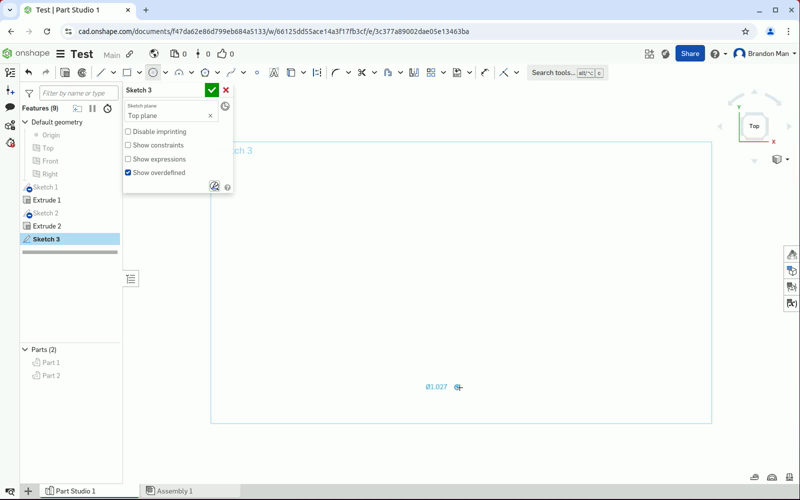
scroll(6)
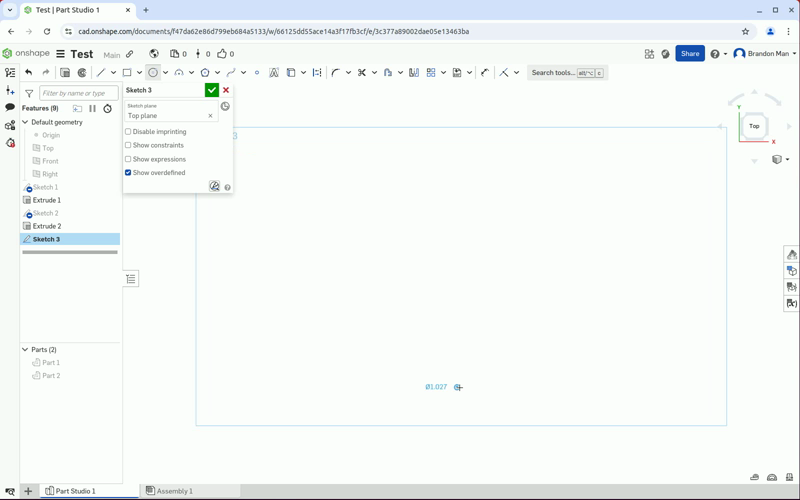
scroll(6)
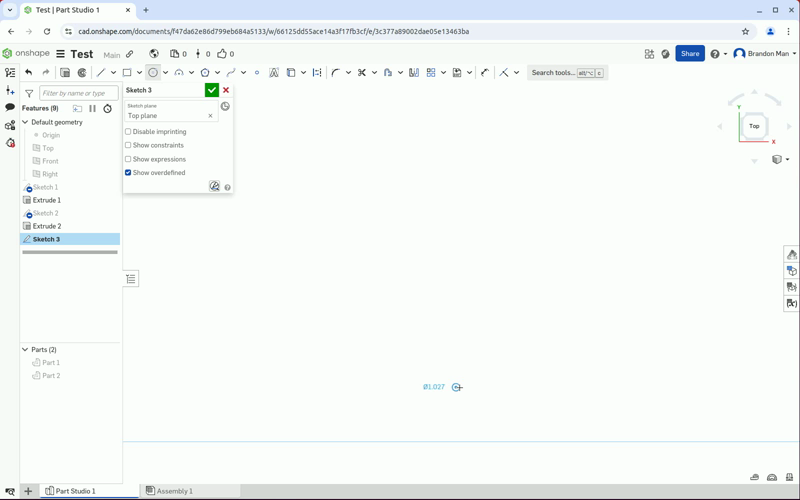
scroll(6)
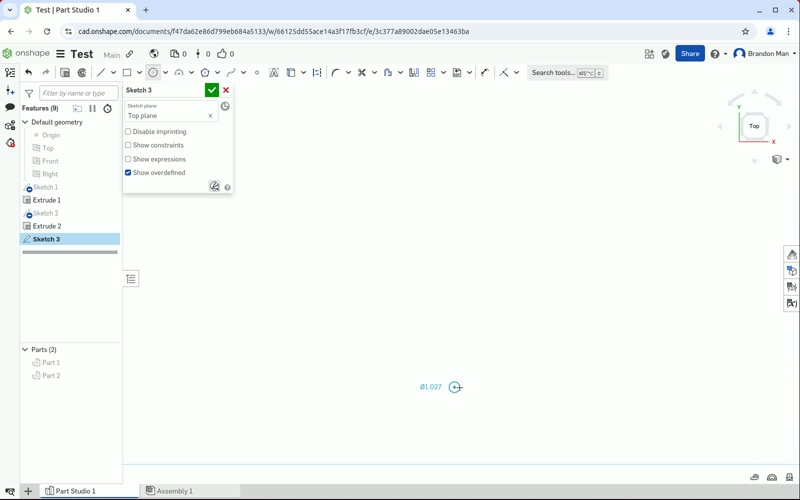
scroll(6)
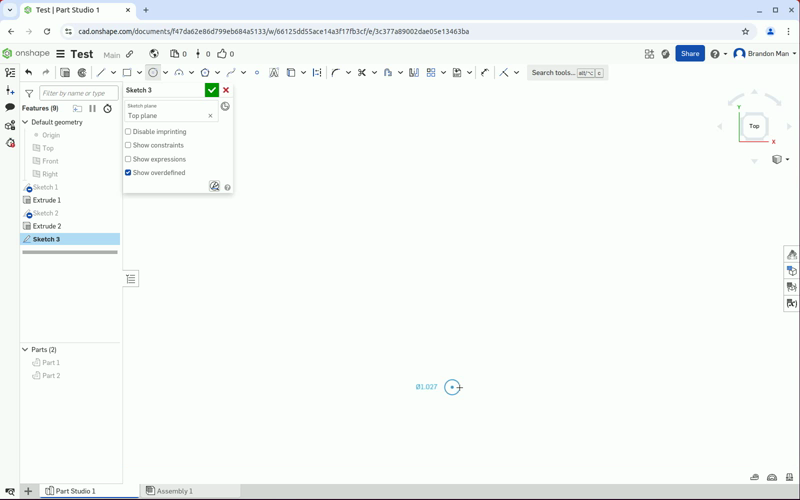
scroll(6)
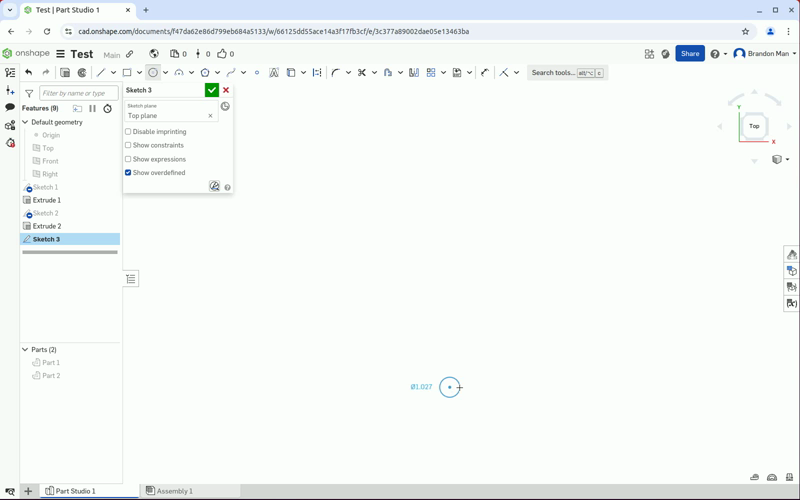
scroll(6)
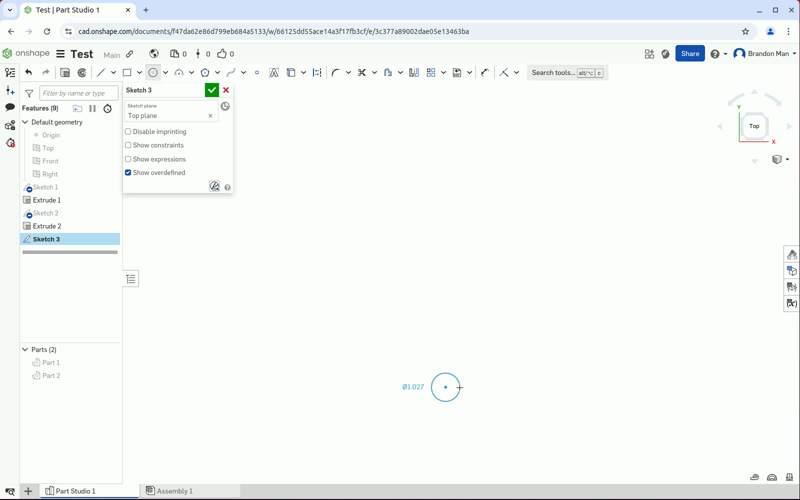
scroll(6)
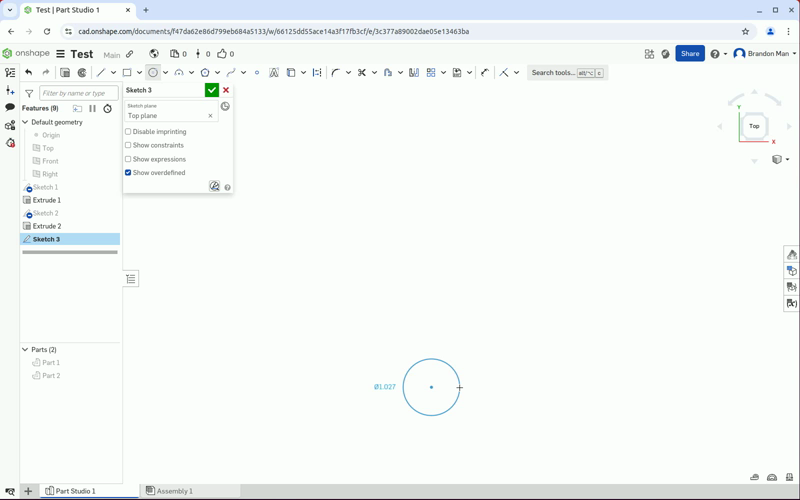
click(459, 387)
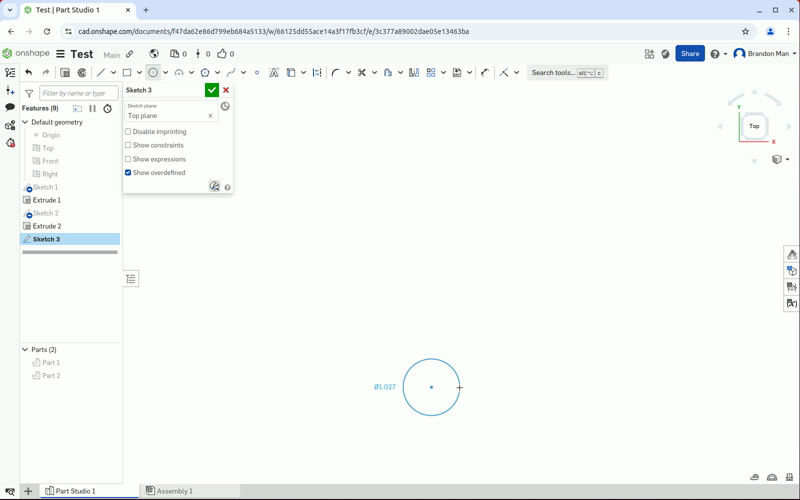
scroll(-6)
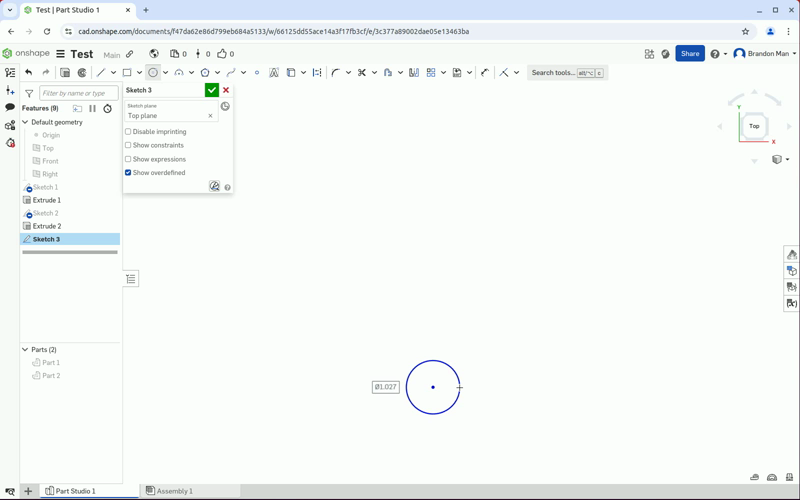
scroll(-6)
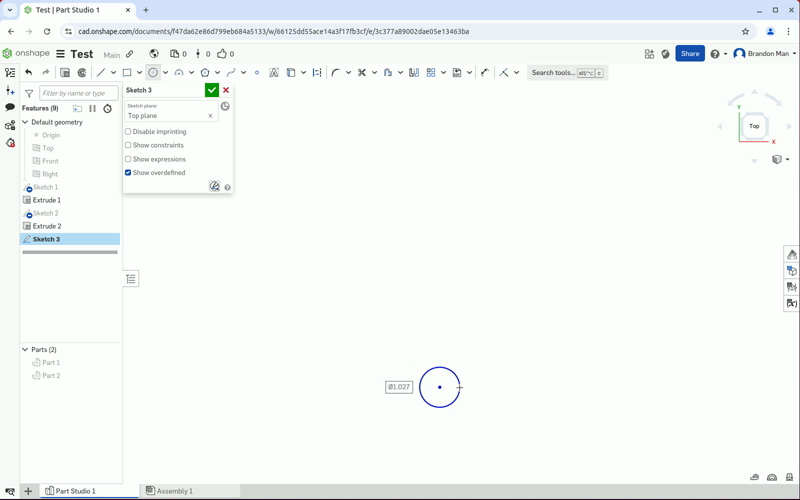
scroll(-6)
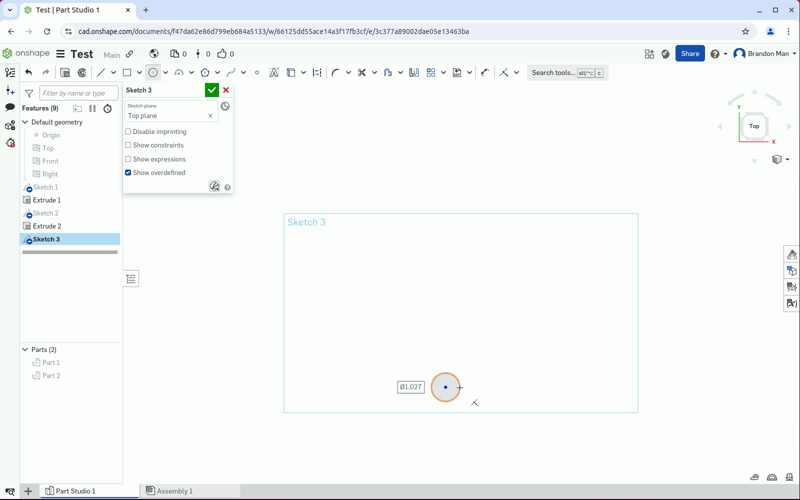
scroll(-6)
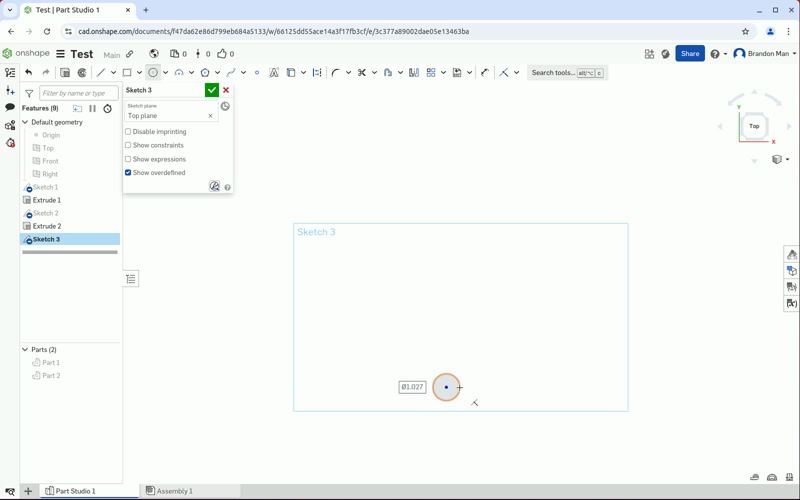
scroll(-6)
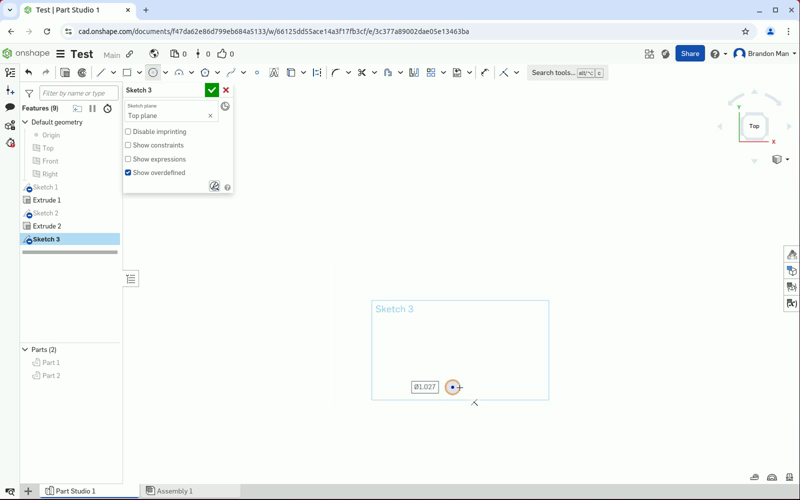
scroll(-6)
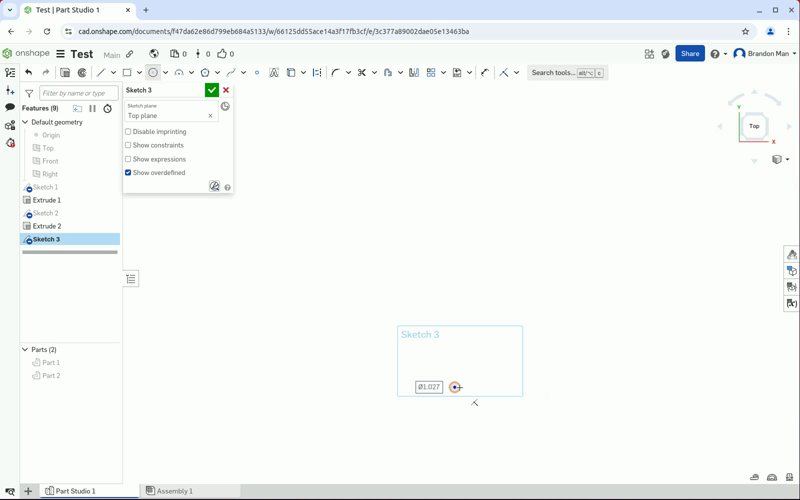
scroll(-6)
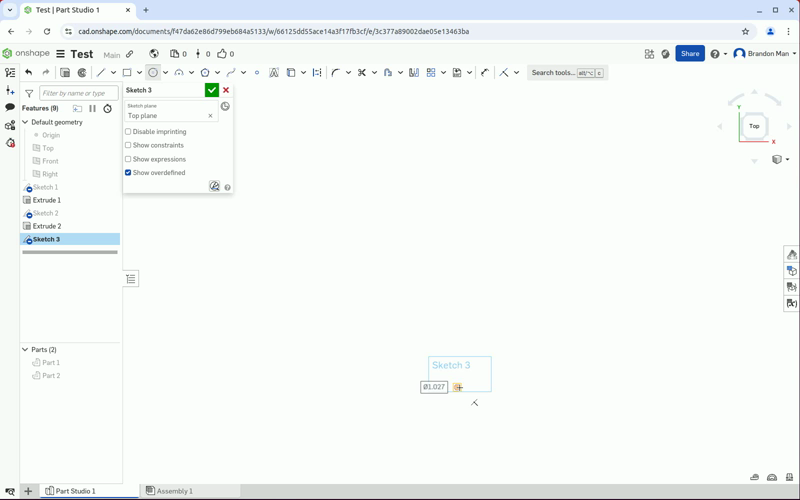
key(esc)
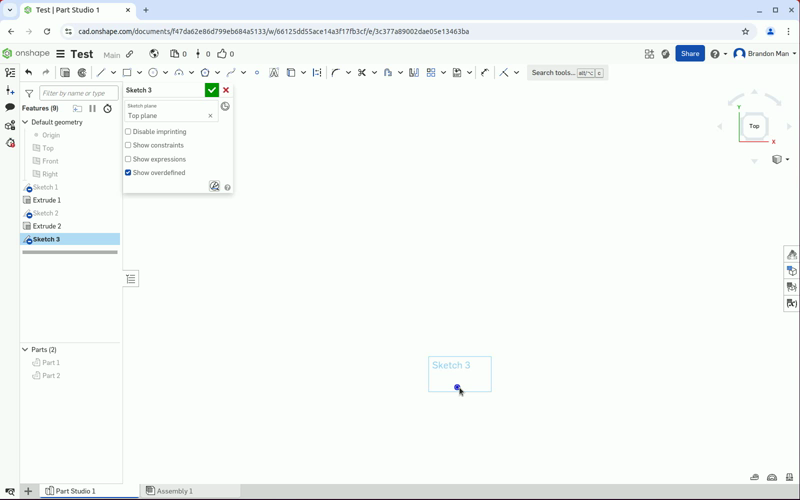
mouse_move(456, 384)
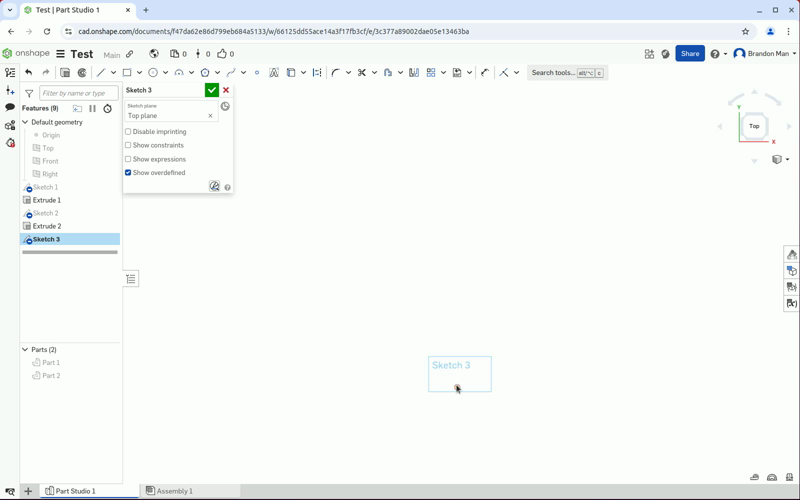
scroll(6)
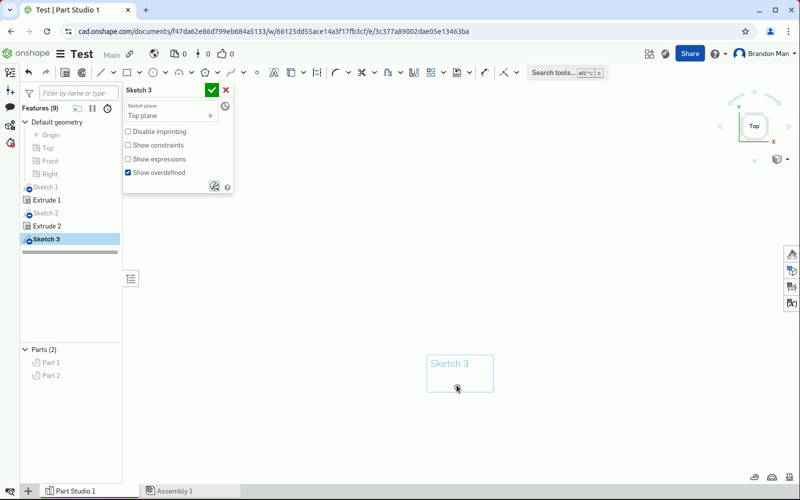
scroll(6)
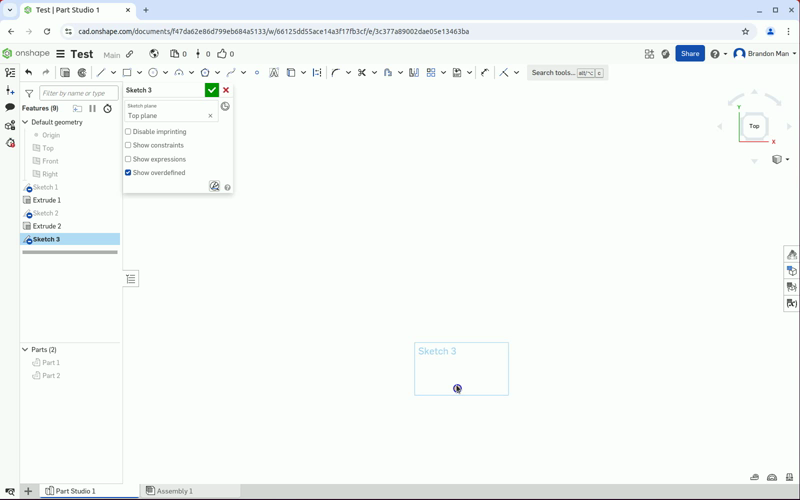
scroll(6)
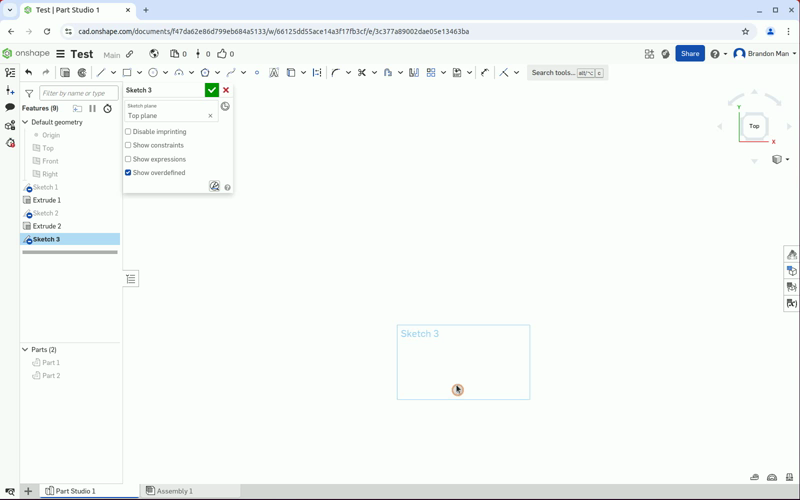
scroll(6)
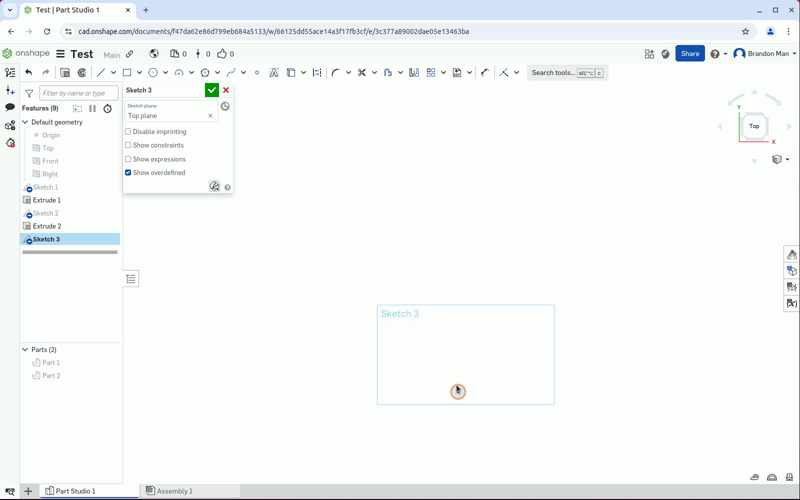
scroll(6)
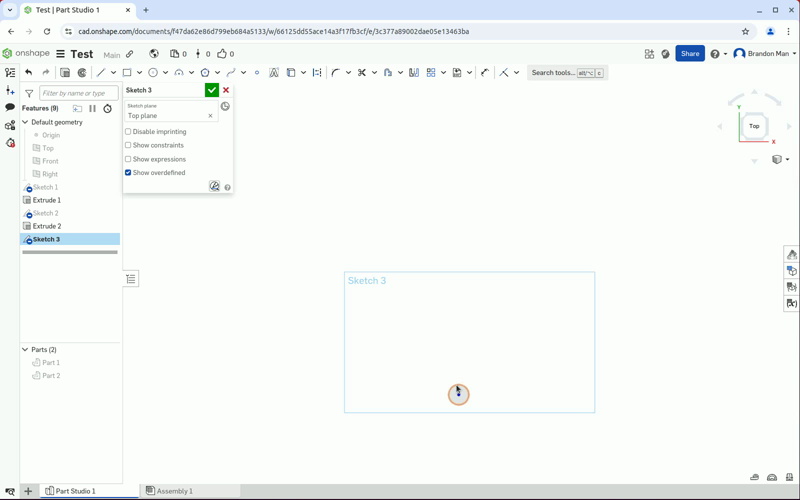
scroll(6)
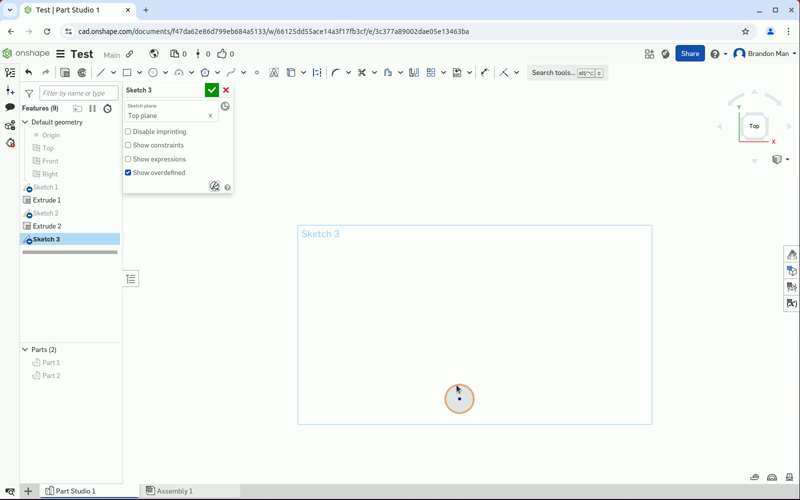
scroll(6)
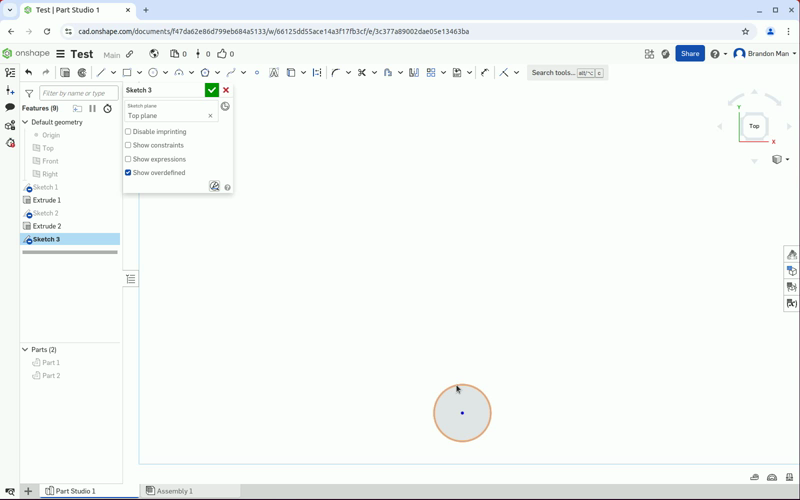
click(456, 384)
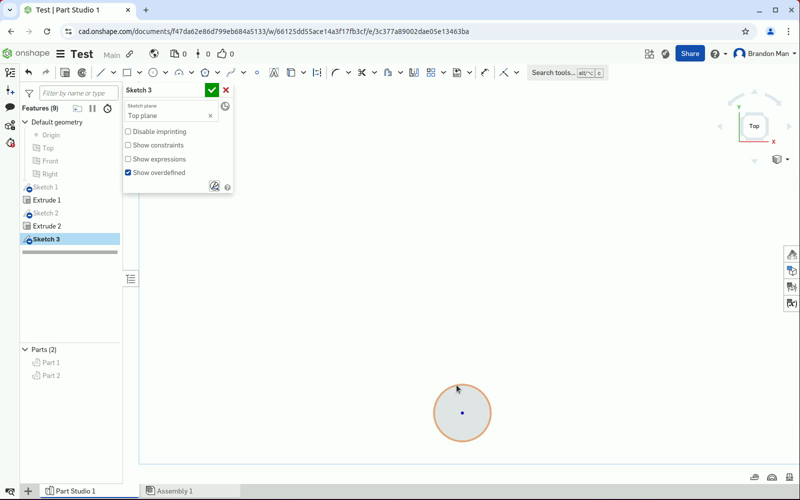
scroll(-6)
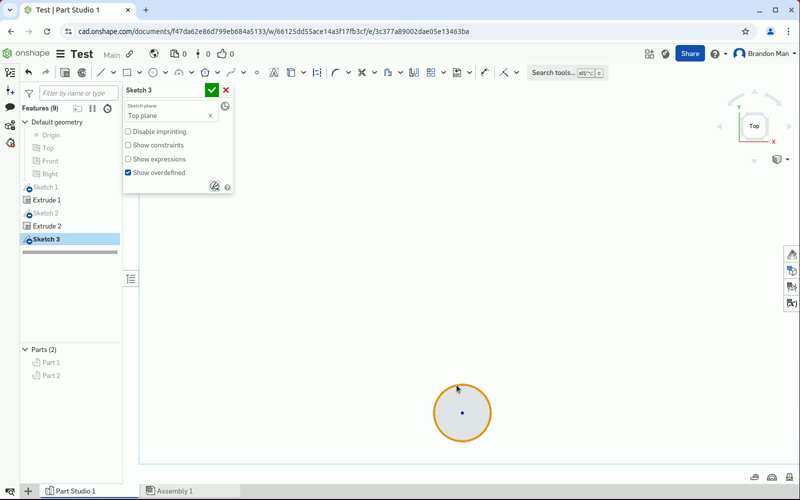
scroll(-6)
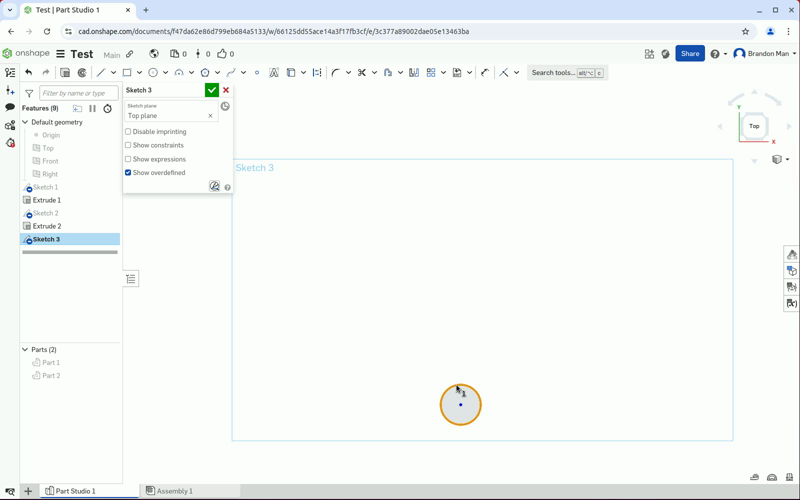
scroll(-6)
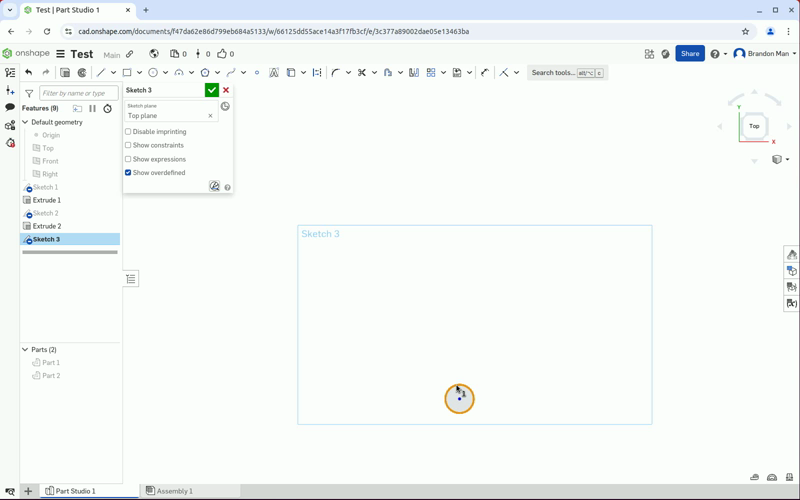
scroll(-6)
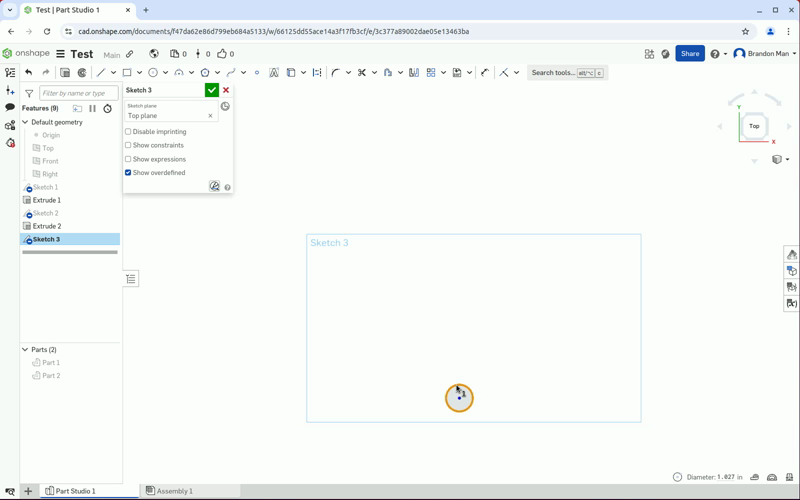
scroll(-6)
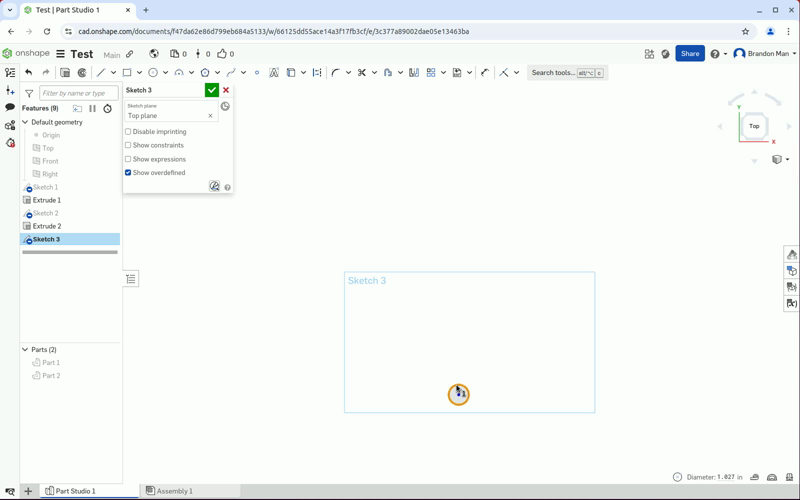
scroll(-6)
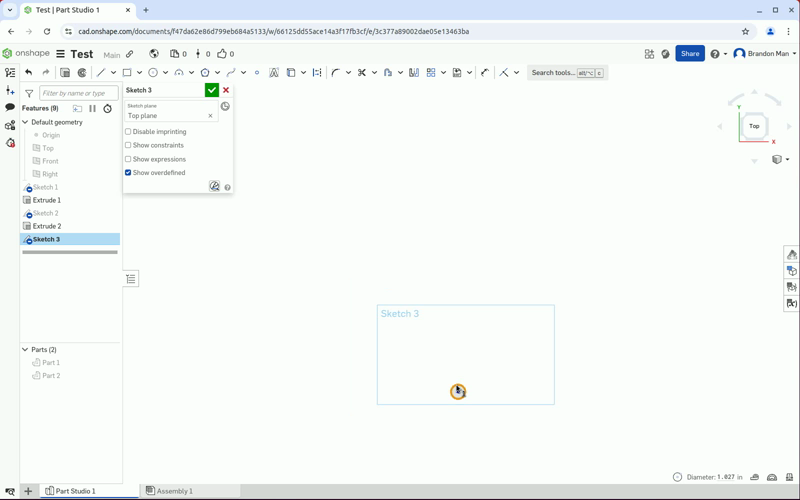
scroll(-6)
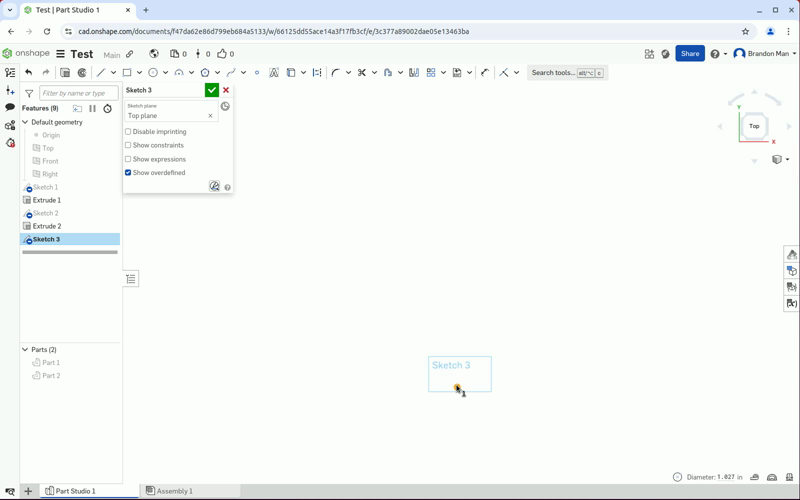
mouse_move(73, 352)
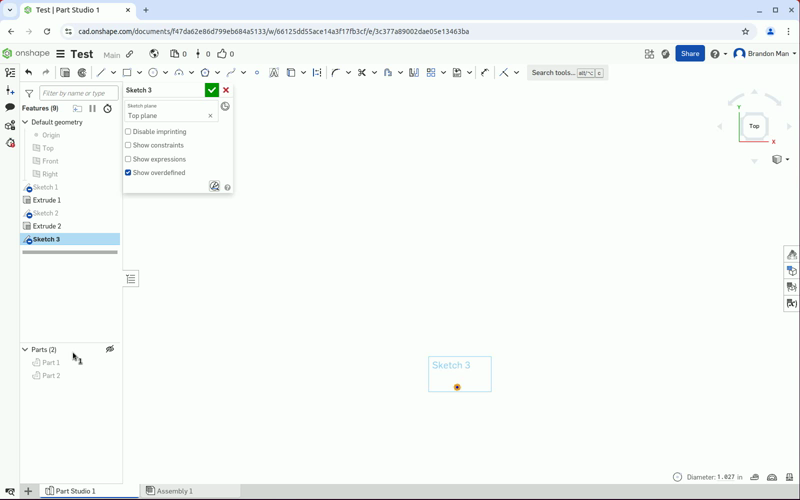
key(shift+y)
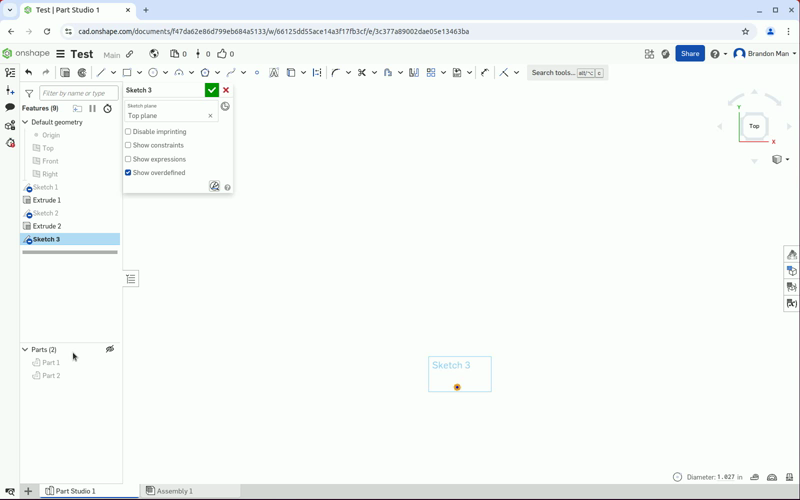
key(shift+e)
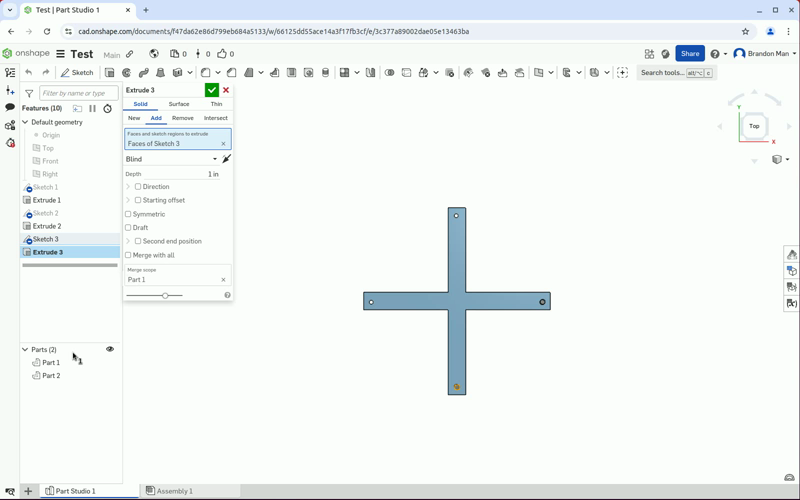
mouse_move(143, 106)
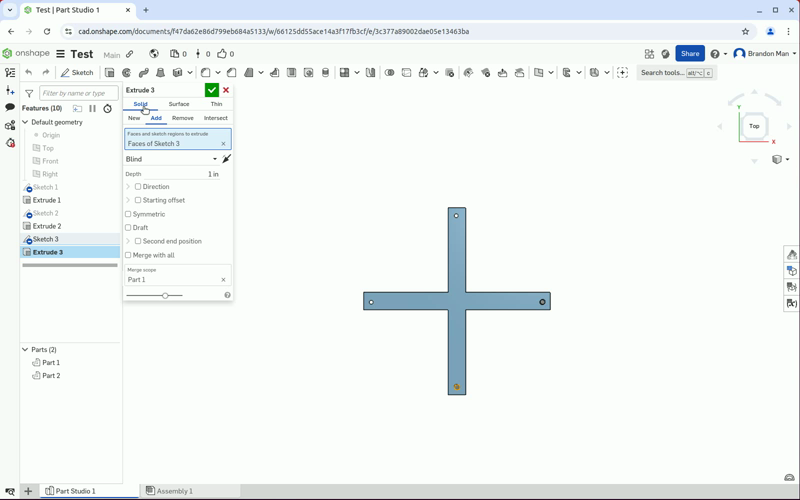
click(143, 106)
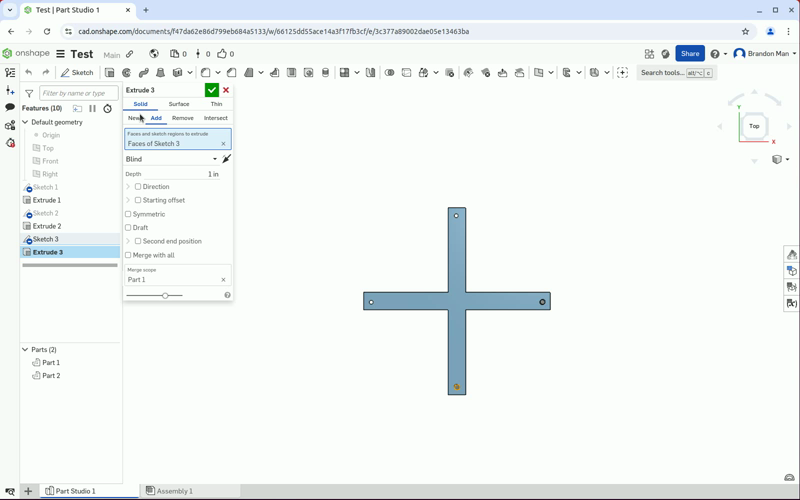
mouse_move(137, 120)
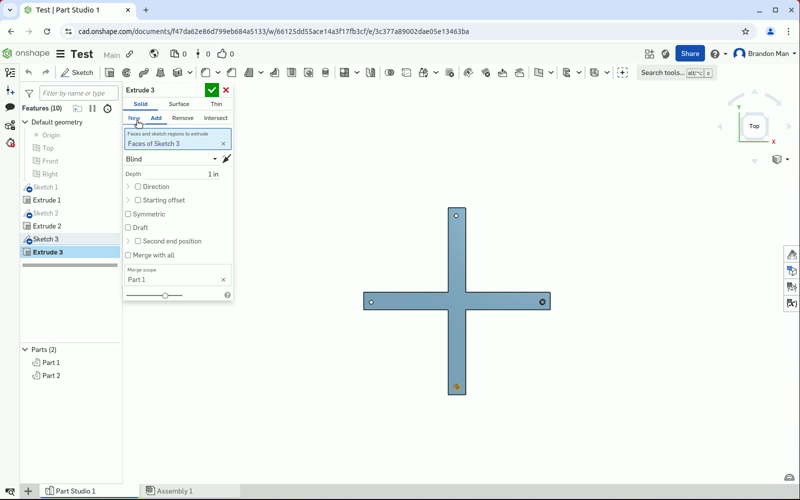
click(137, 120)
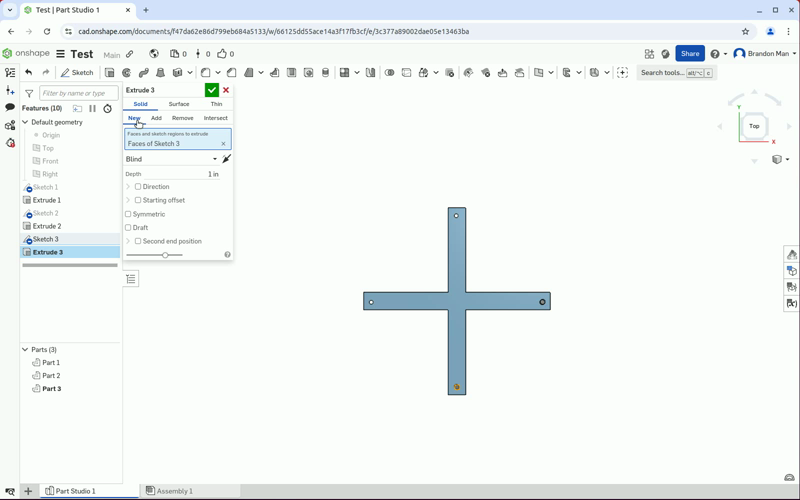
key(tab, 4)
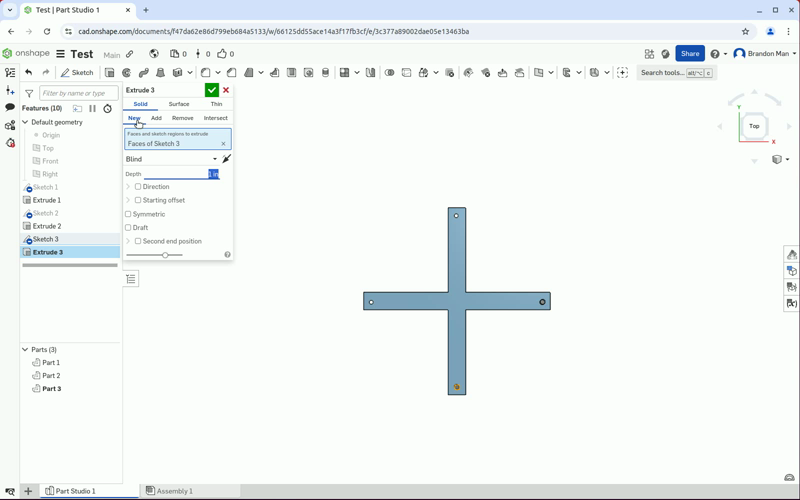
text(0.481)
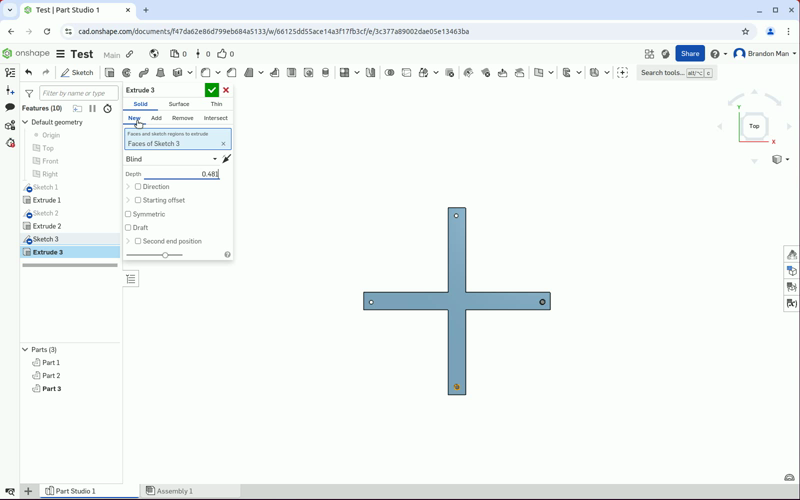
key(enter)
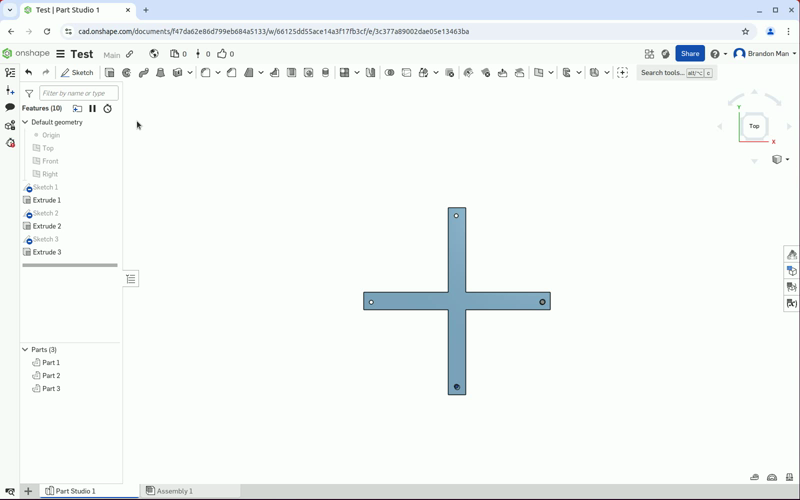
key(shift+h)
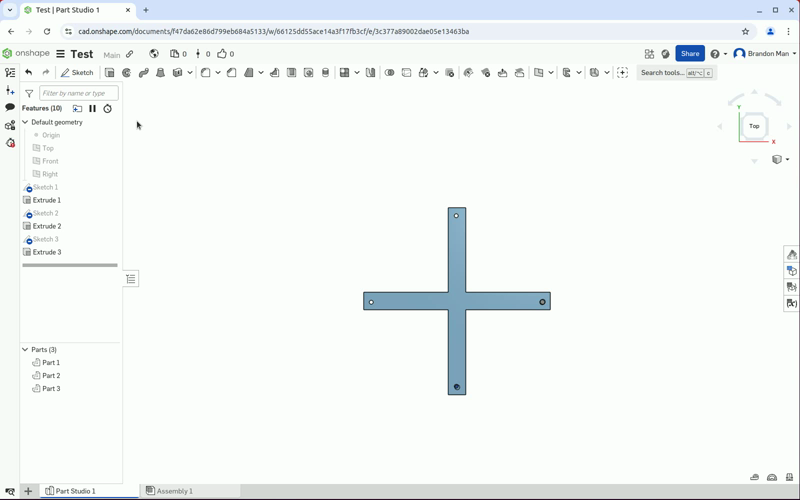
key(shift+h)
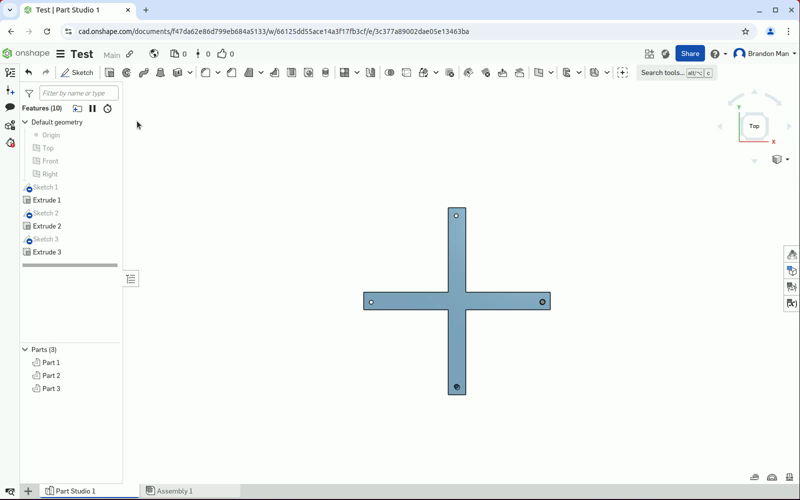
mouse_move(73, 189)
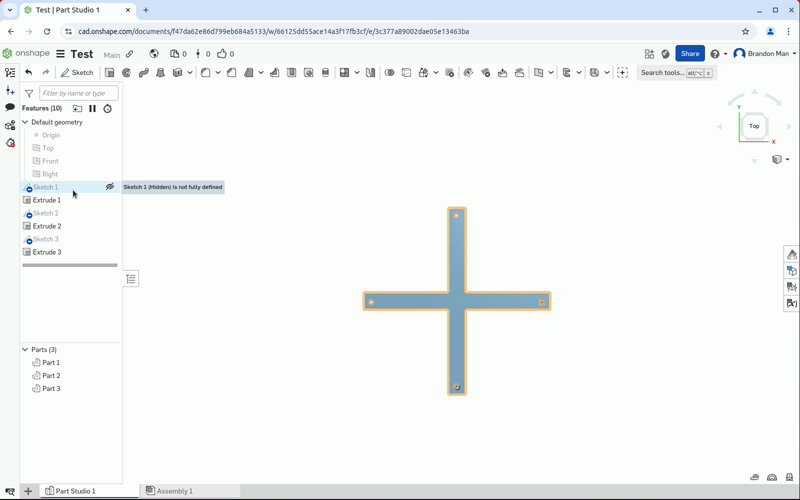
click(73, 189)
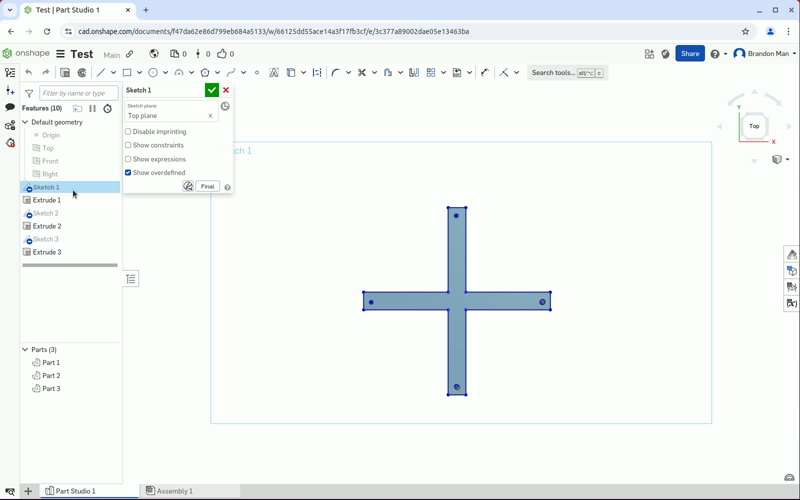
mouse_move(229, 92)
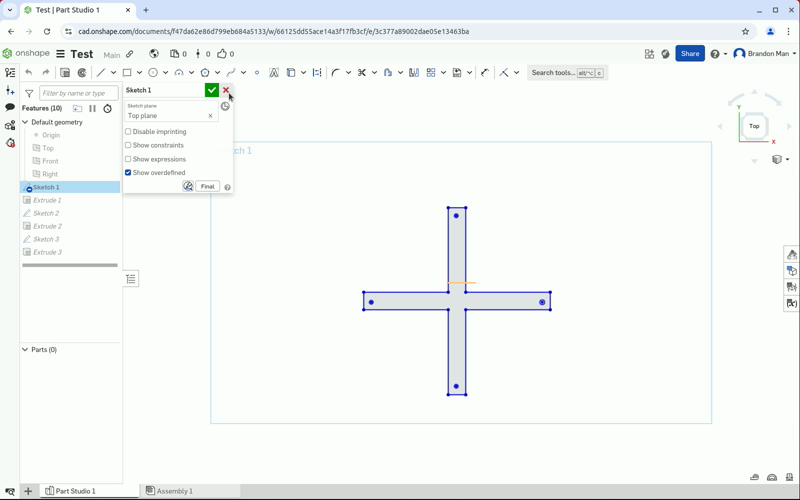
click(229, 92)
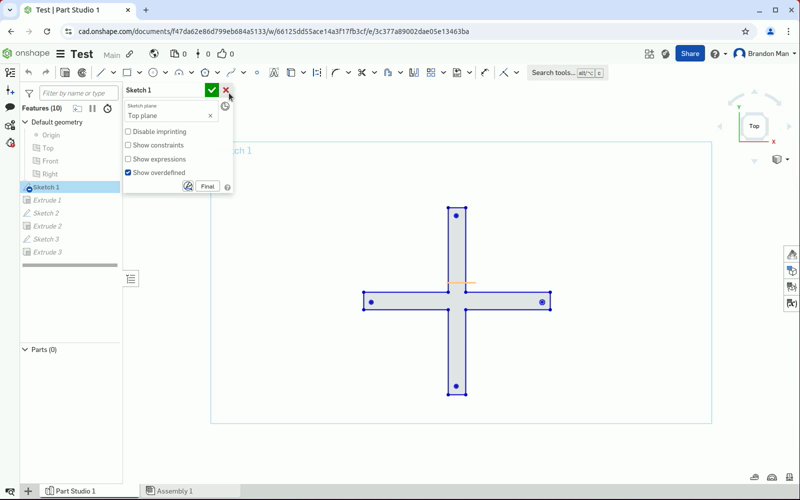
key(shift+s)
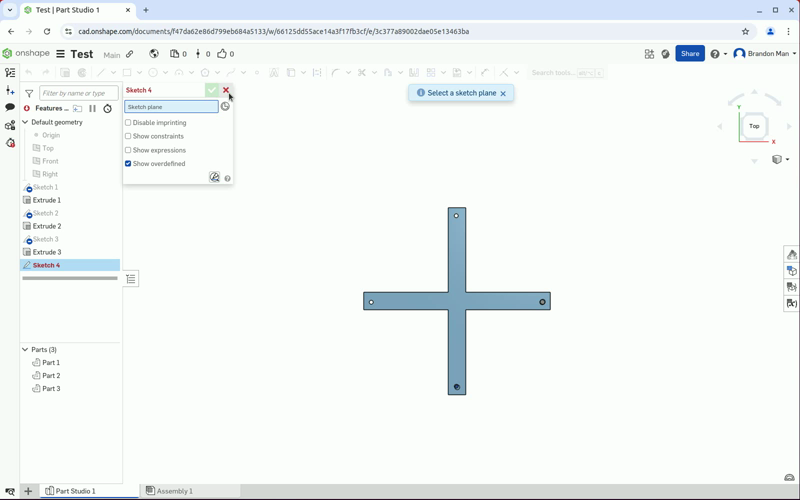
mouse_move(73, 150)
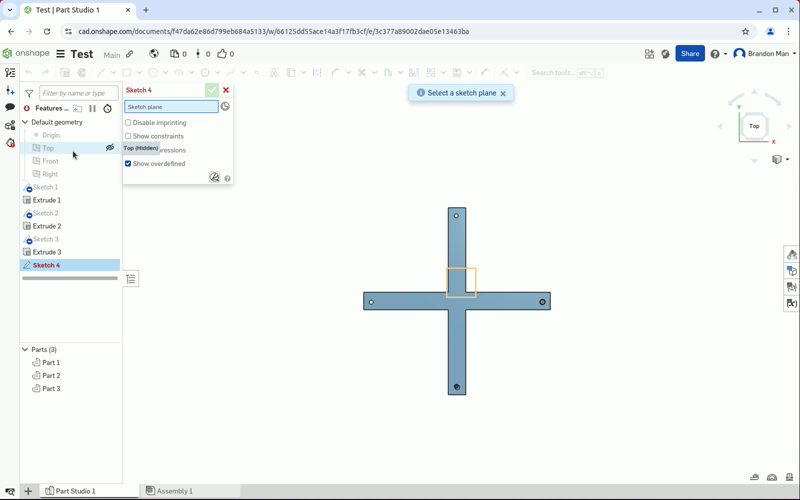
click(73, 150)
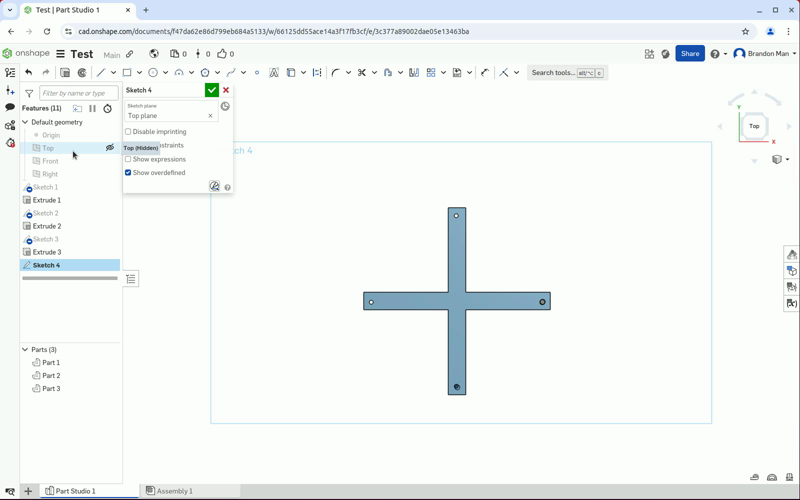
mouse_move(73, 352)
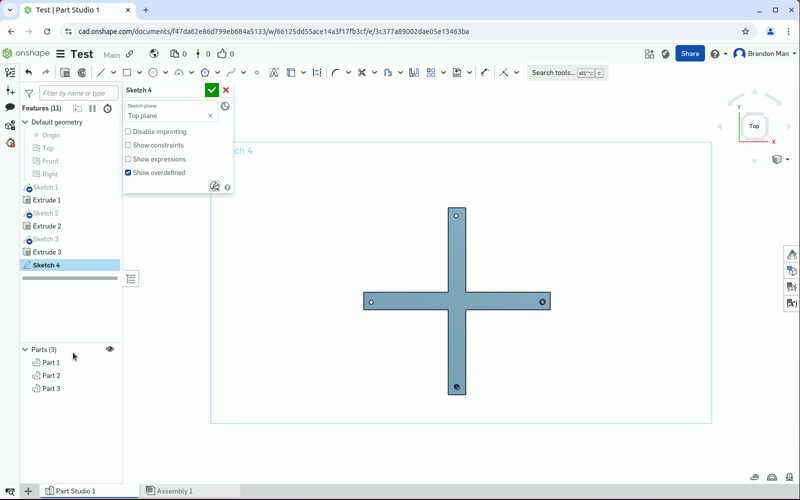
key(y)
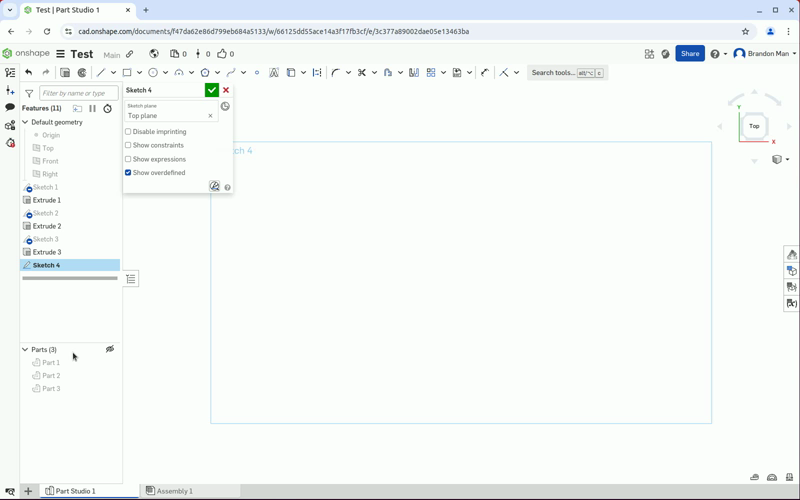
key(c)
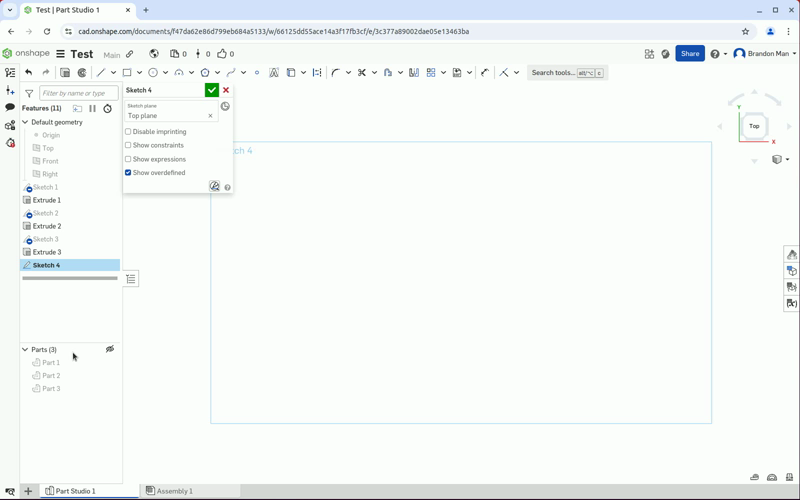
key_down(shift)
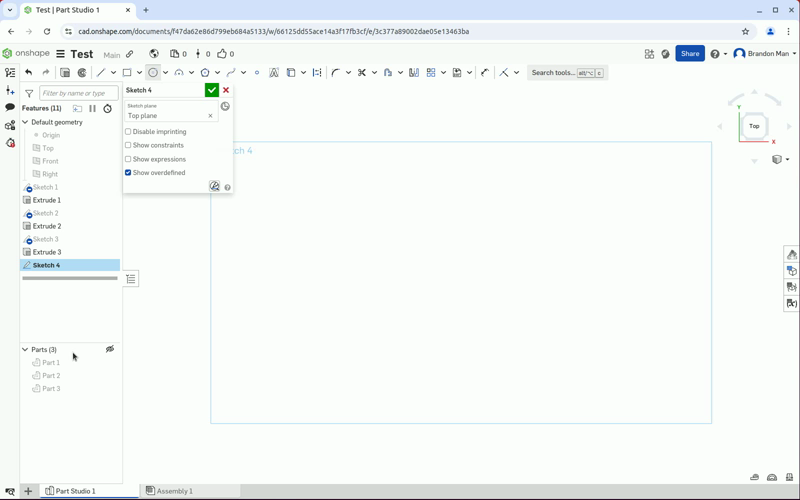
mouse_move(372, 301)
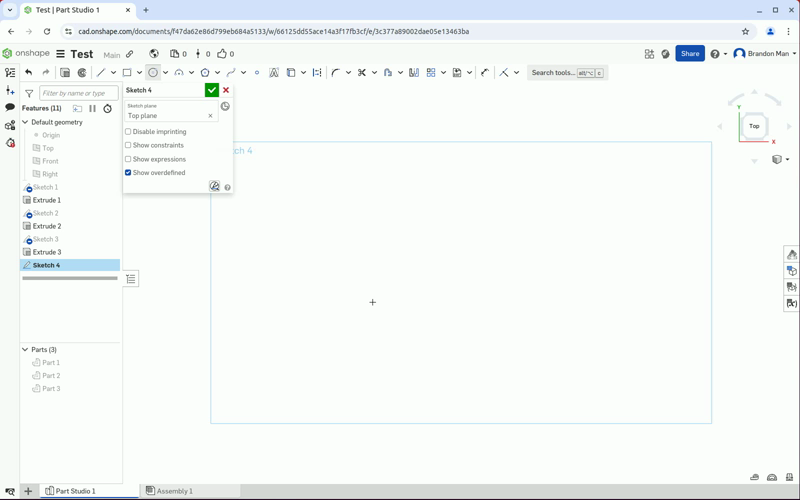
click(372, 301)
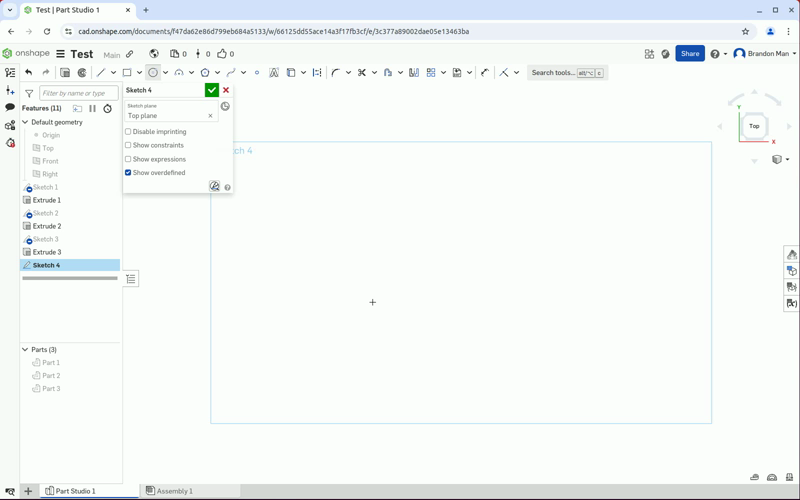
key_up(shift)
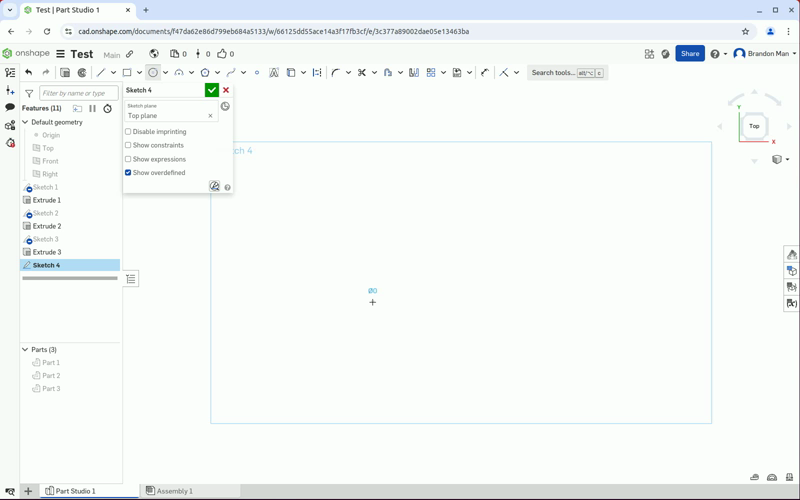
mouse_move(375, 301)
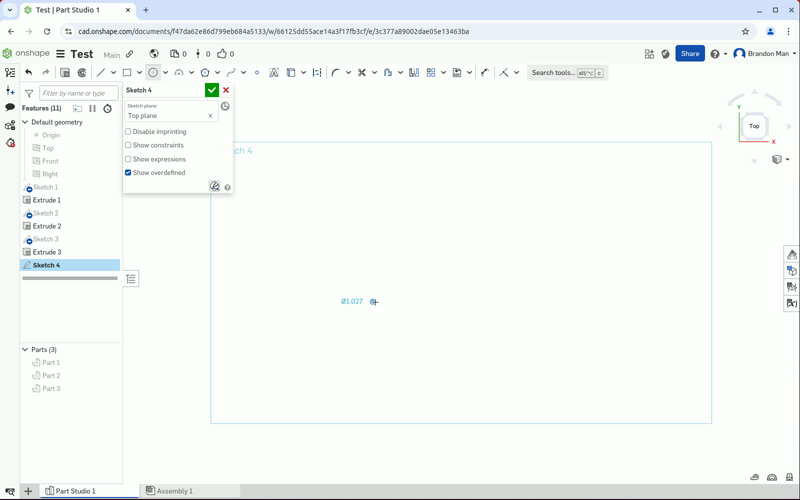
scroll(6)
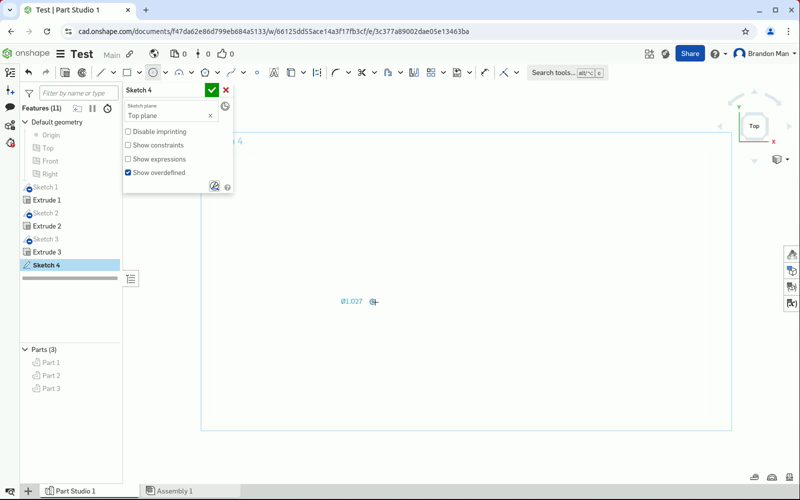
scroll(6)
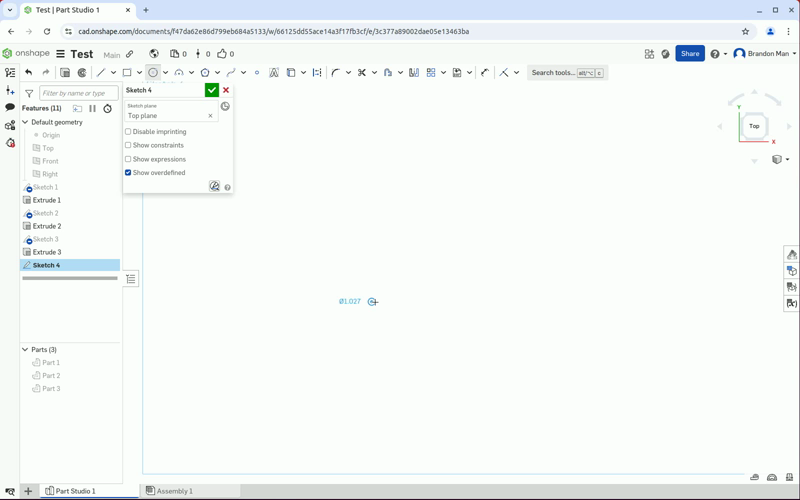
scroll(6)
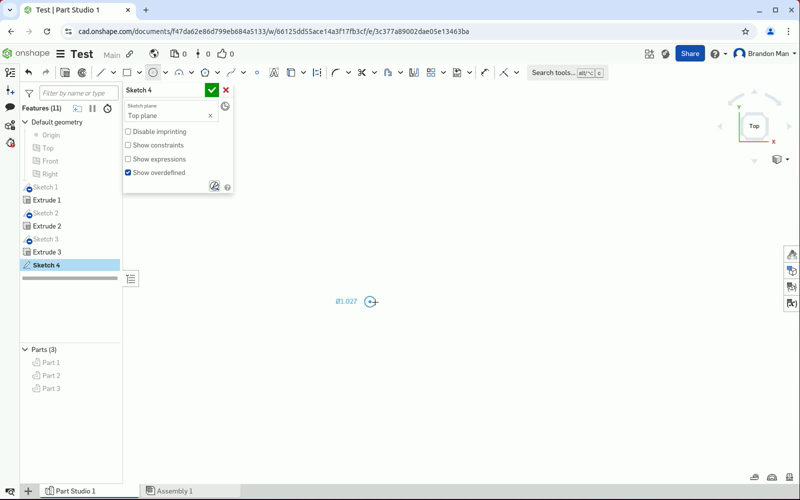
scroll(6)
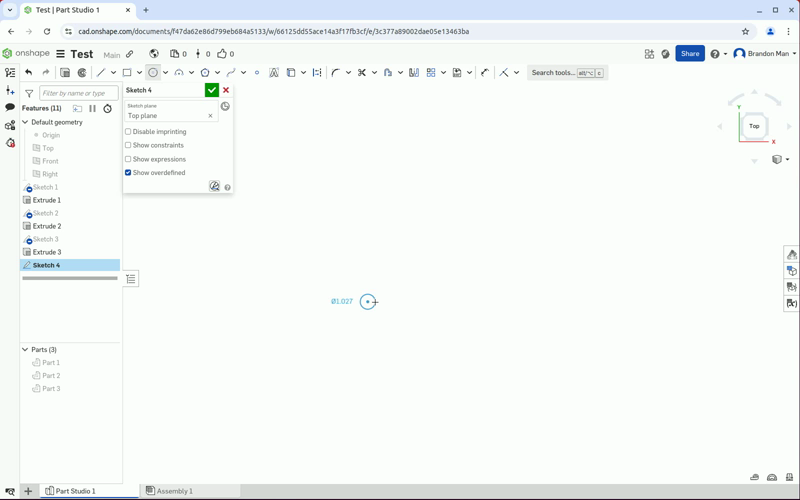
scroll(6)
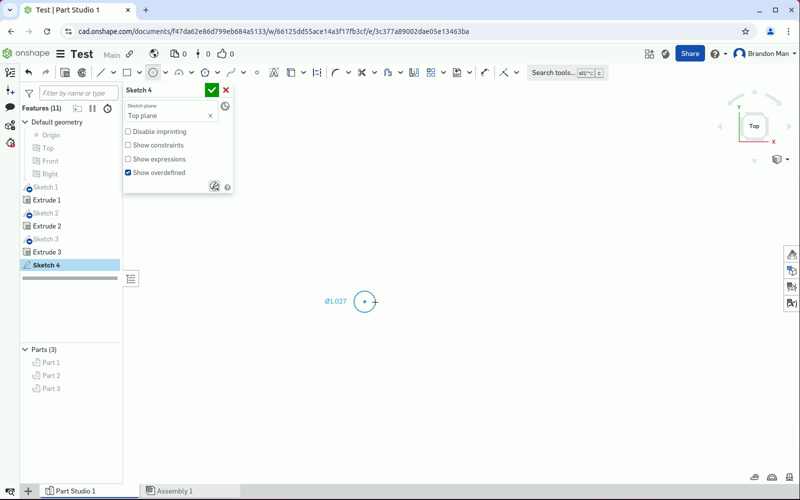
scroll(6)
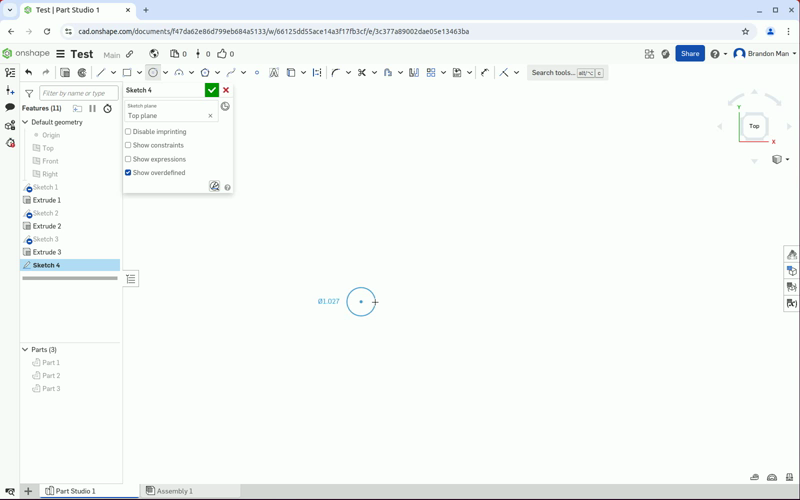
scroll(6)
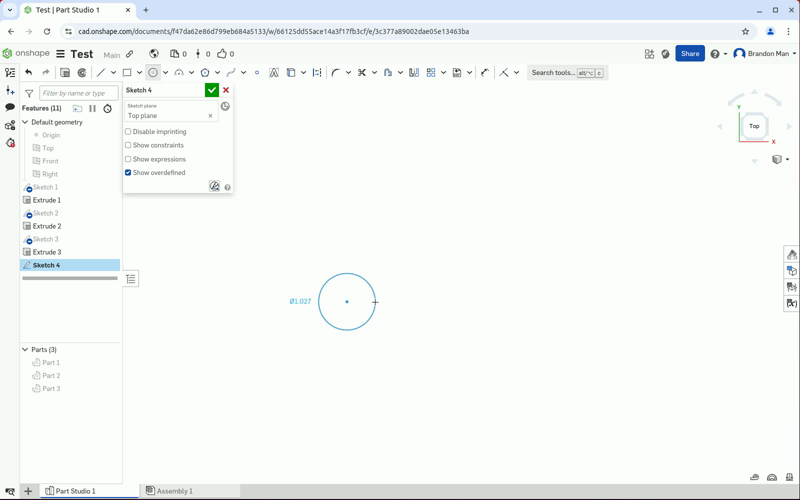
click(375, 301)
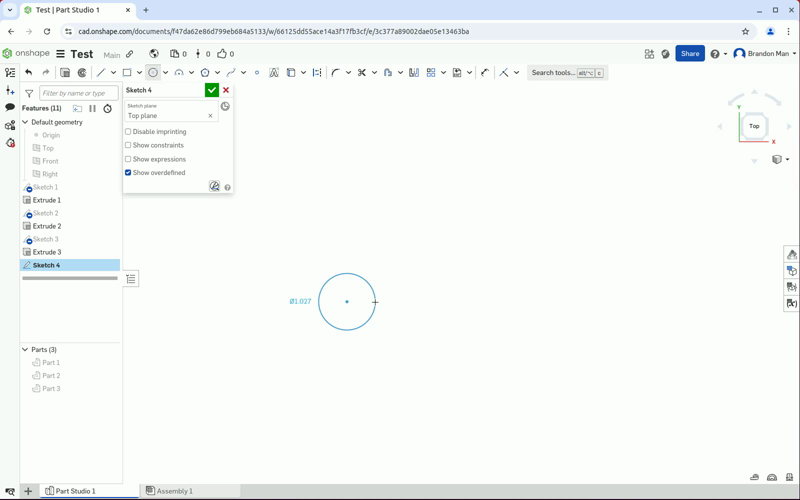
scroll(-6)
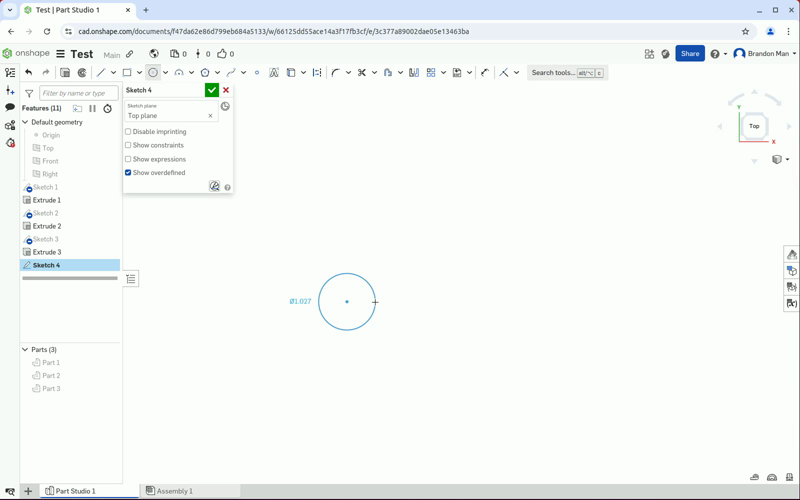
scroll(-6)
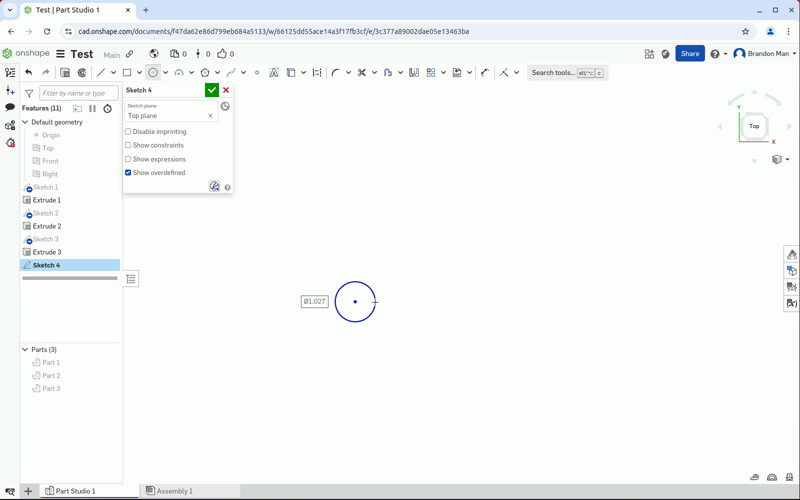
scroll(-6)
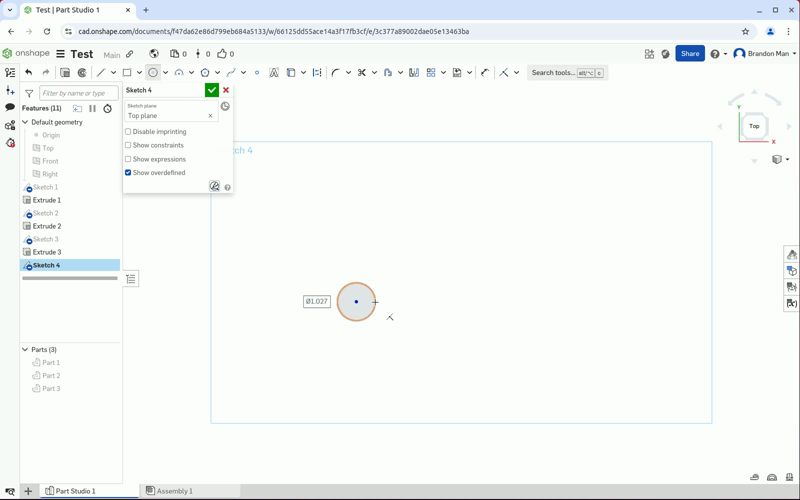
scroll(-6)
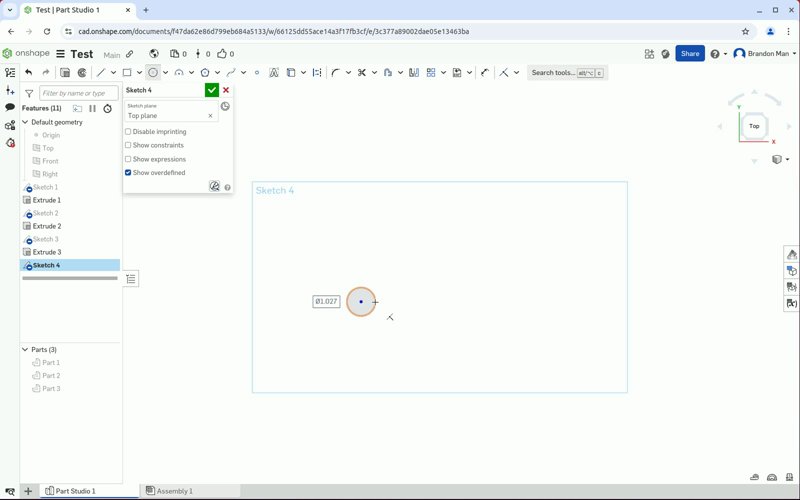
scroll(-6)
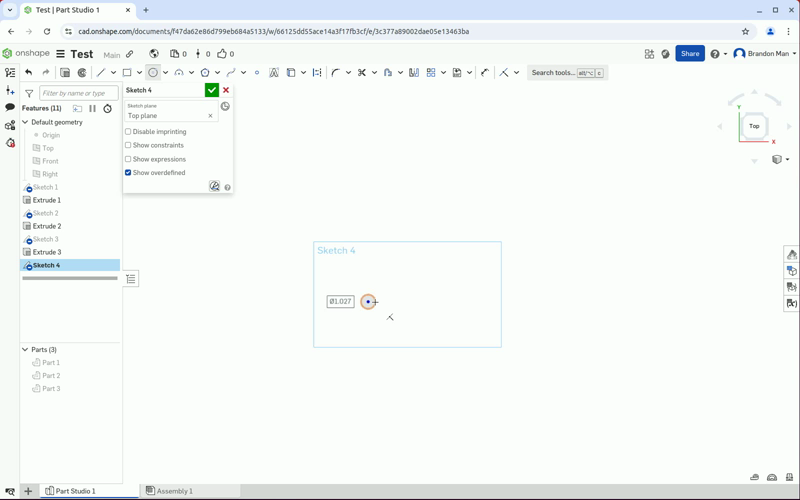
scroll(-6)
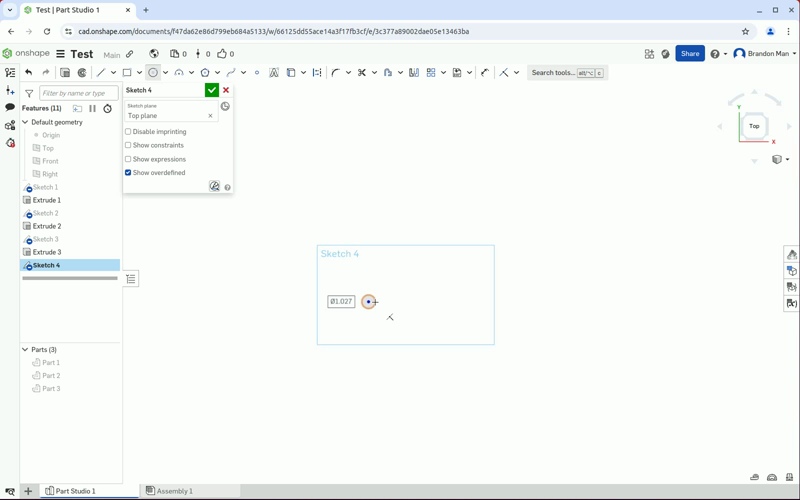
scroll(-6)
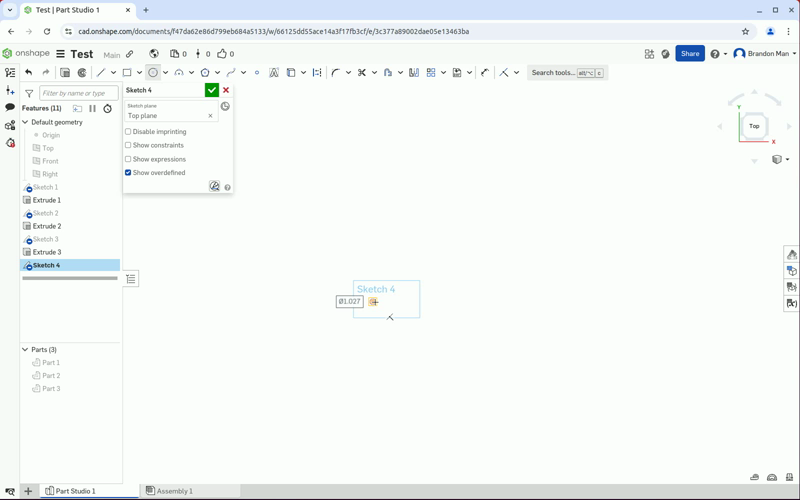
key(esc)
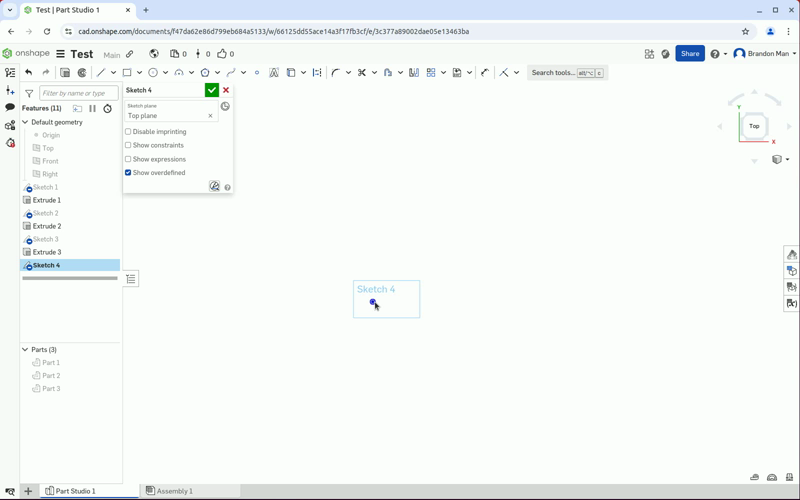
mouse_move(372, 303)
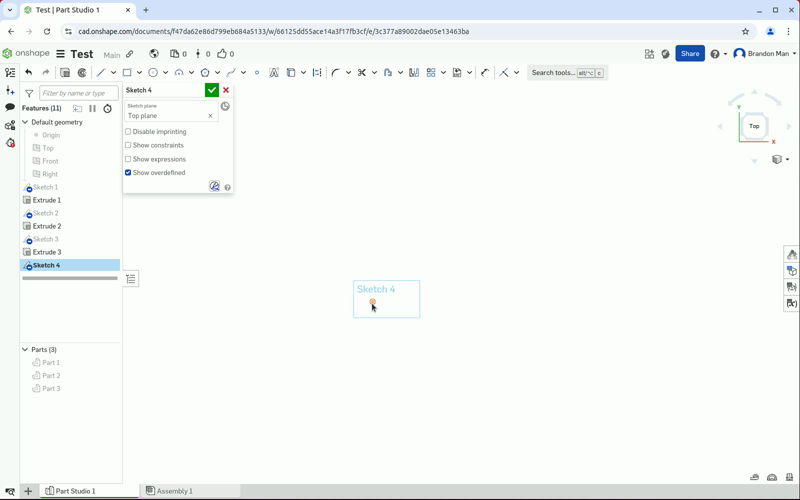
scroll(6)
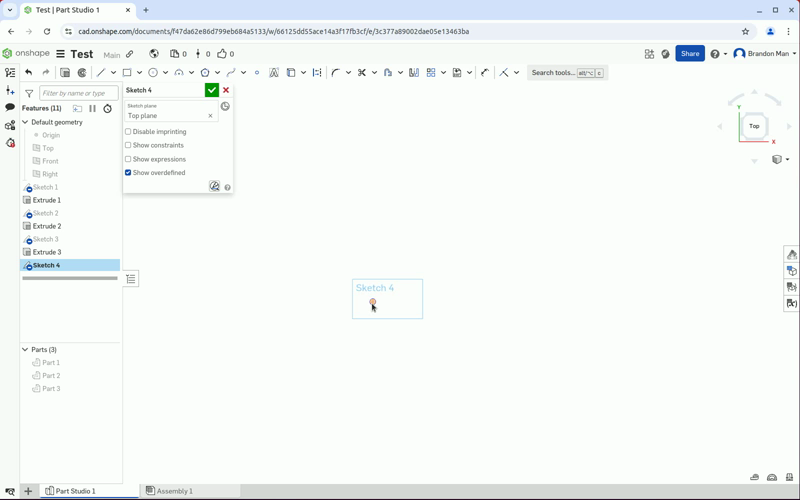
scroll(6)
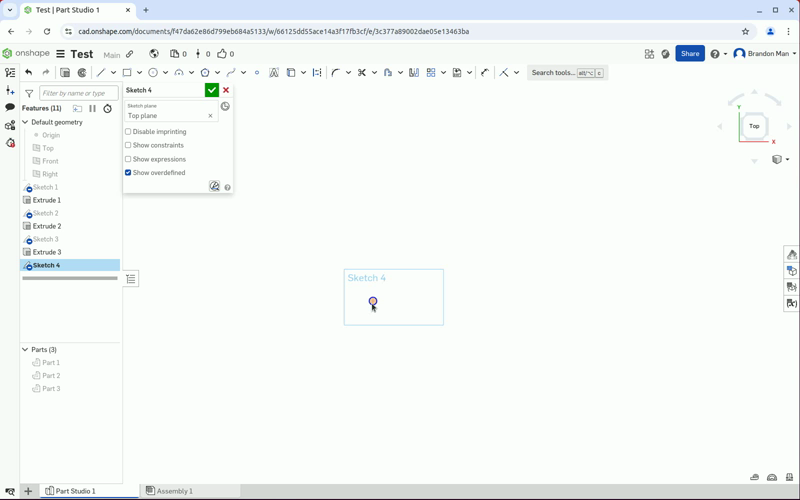
scroll(6)
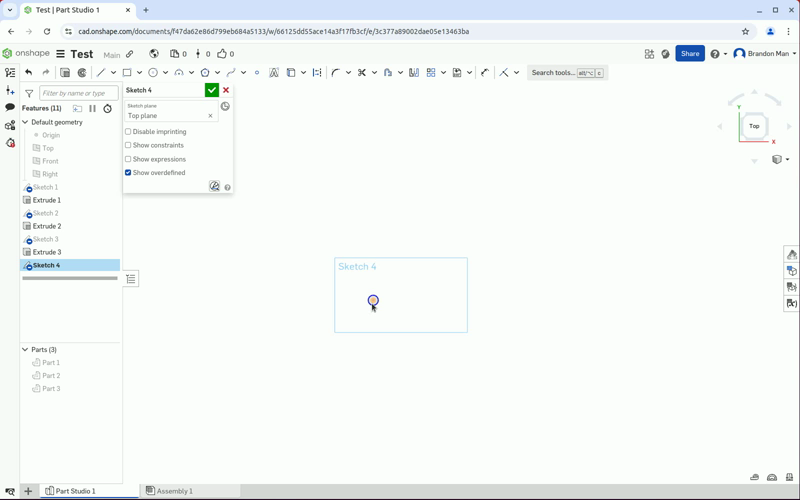
scroll(6)
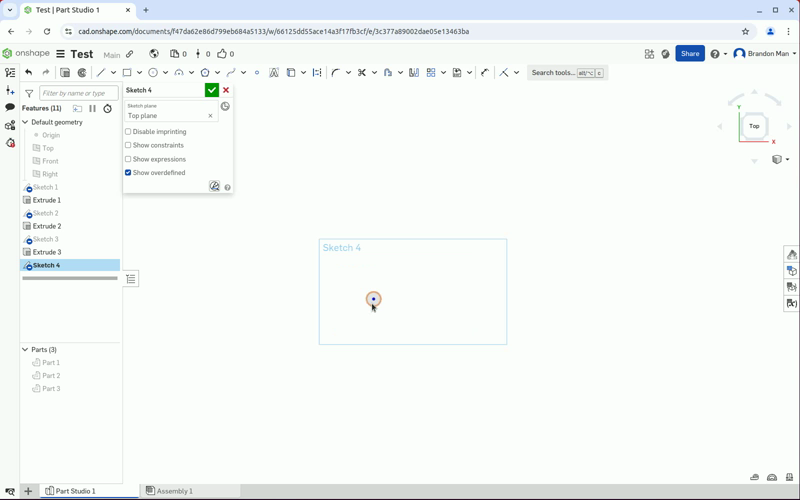
scroll(6)
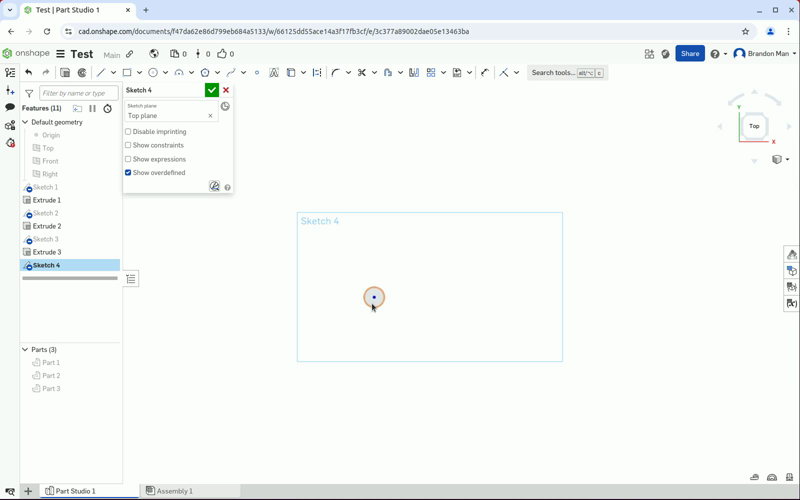
scroll(6)
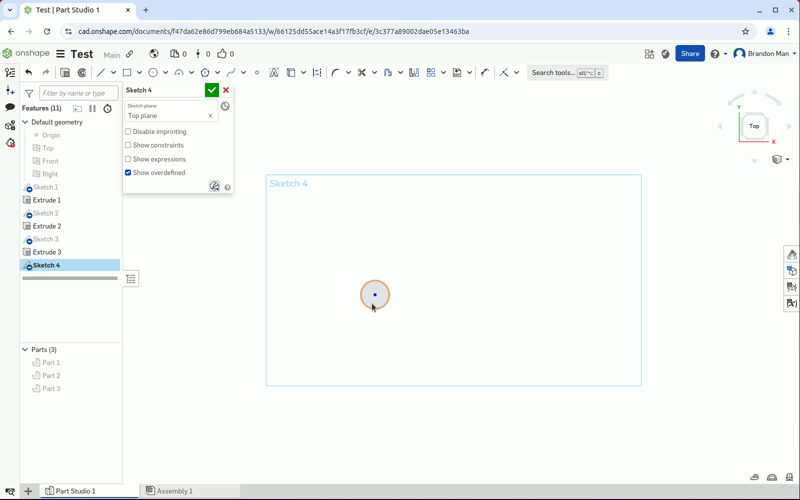
scroll(6)
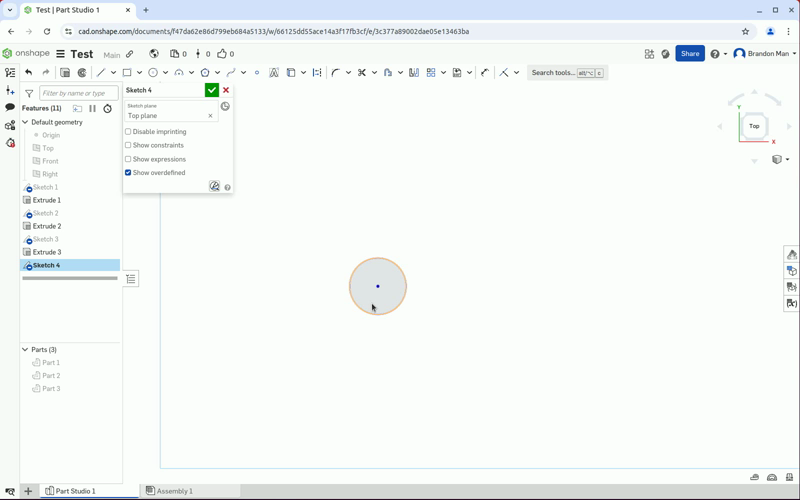
click(372, 303)
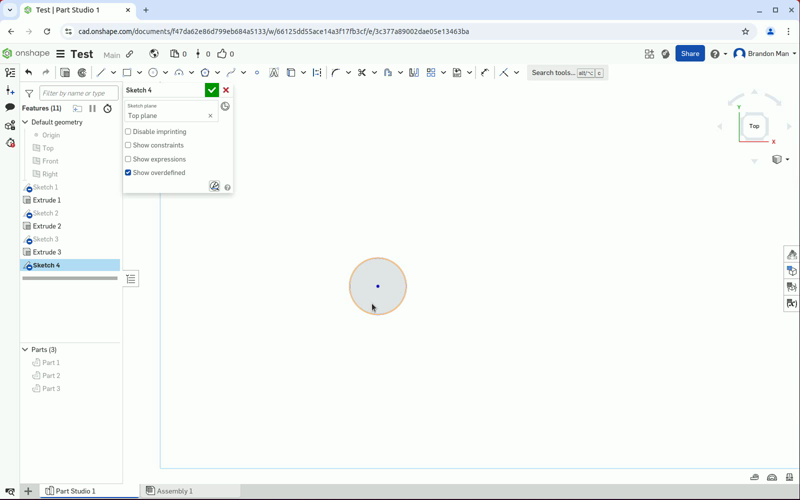
scroll(-6)
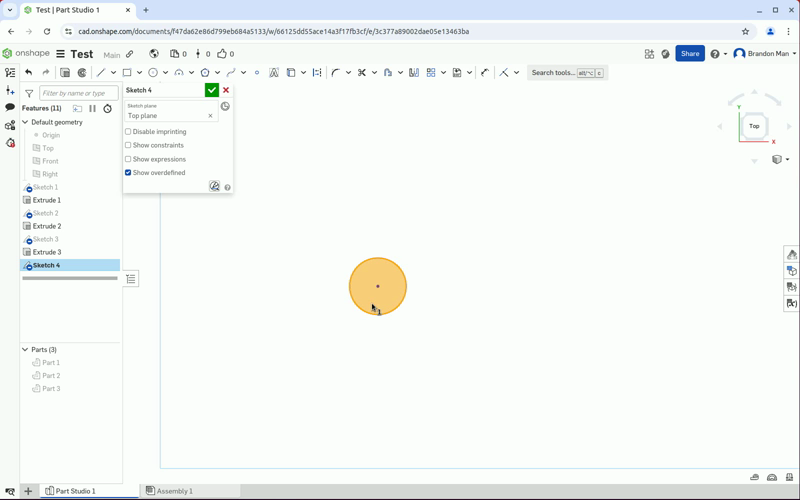
scroll(-6)
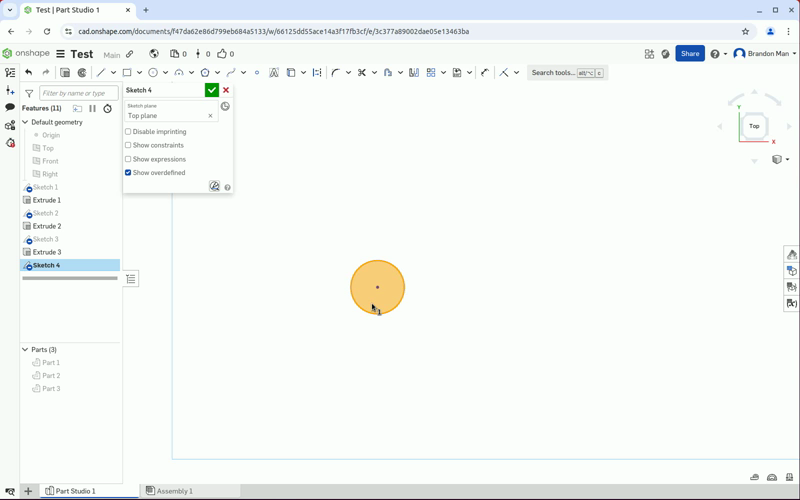
scroll(-6)
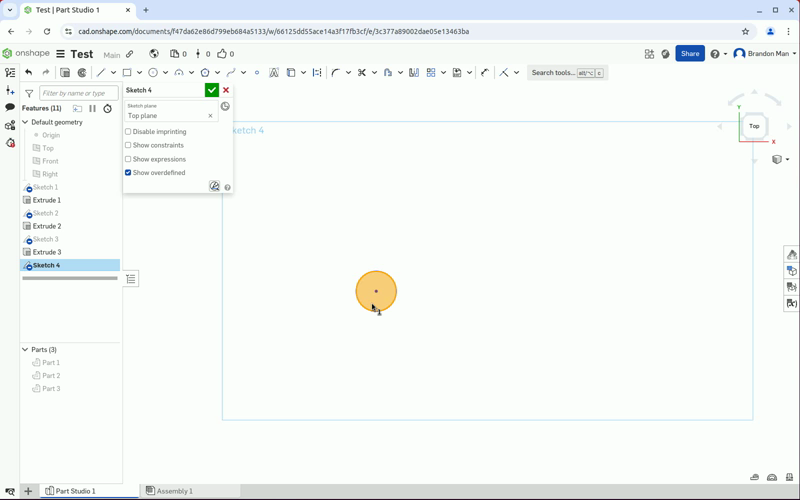
scroll(-6)
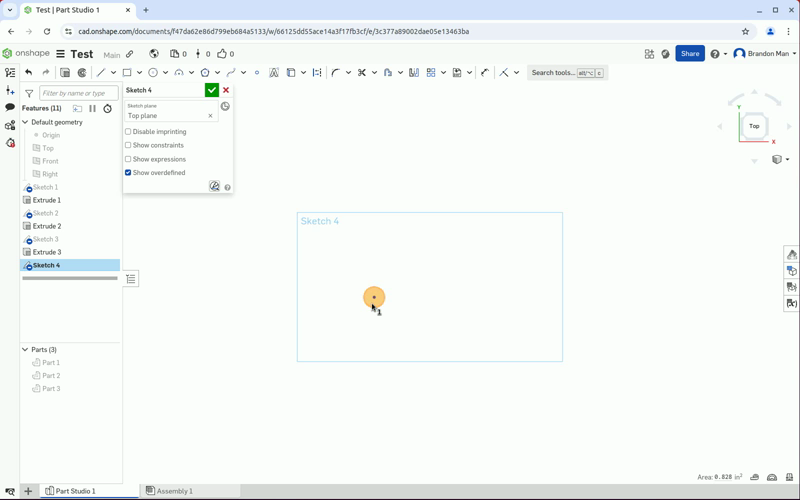
scroll(-6)
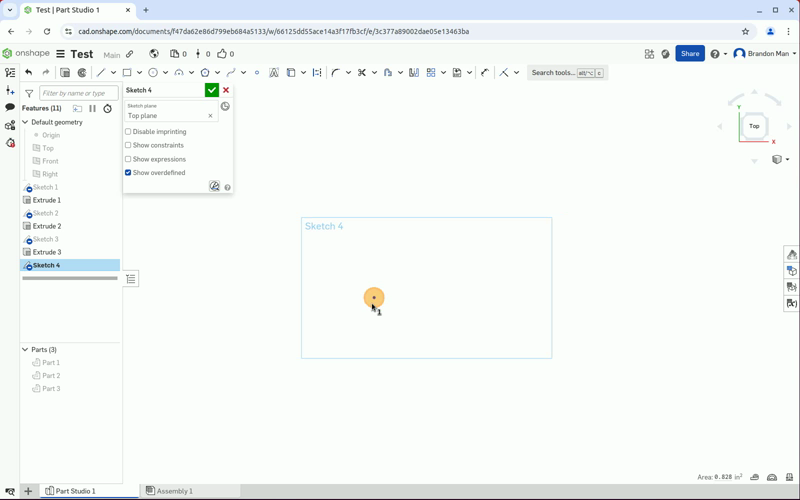
scroll(-6)
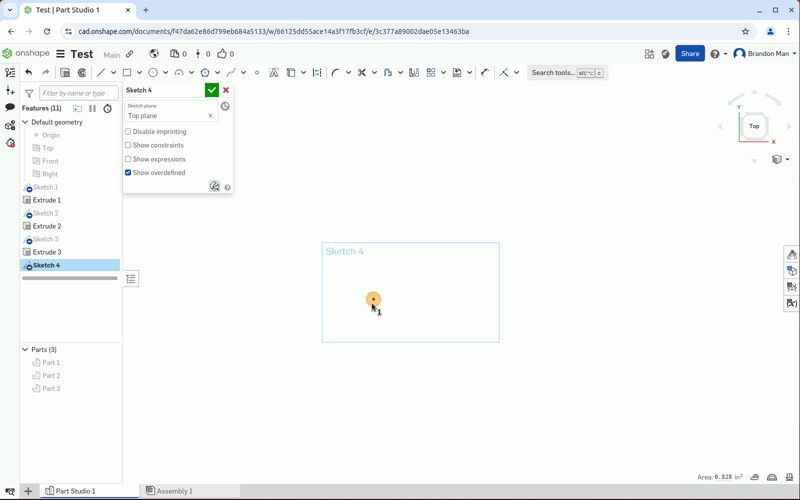
scroll(-6)
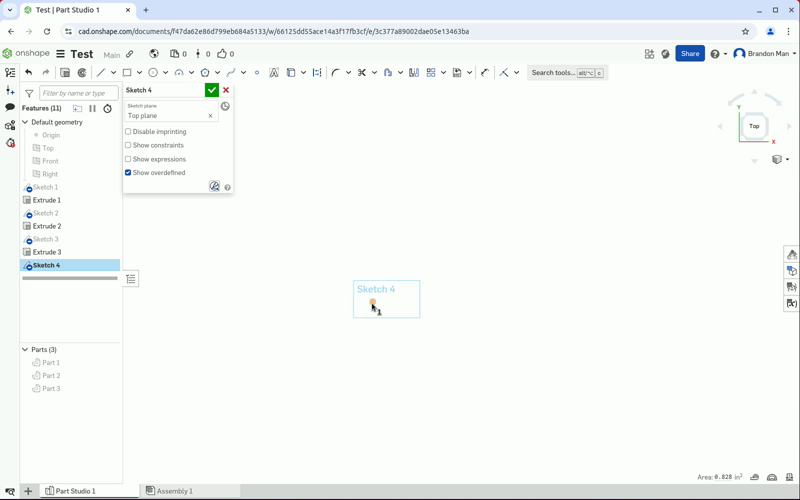
mouse_move(73, 352)
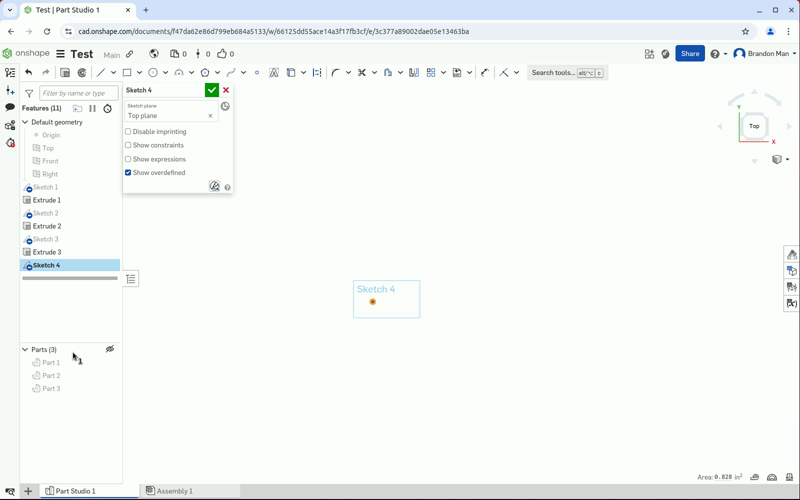
key(shift+y)
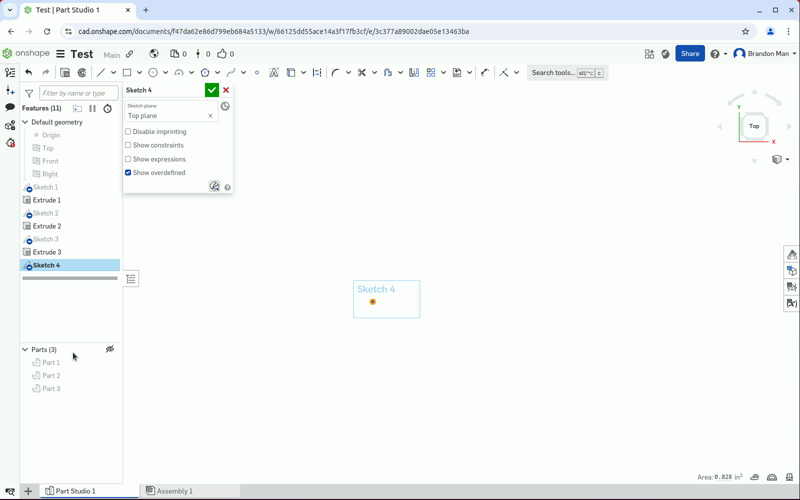
key(shift+e)
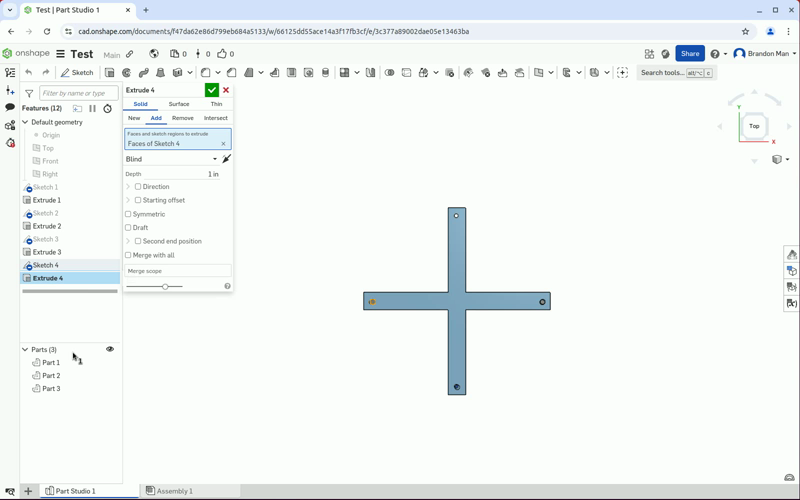
mouse_move(143, 106)
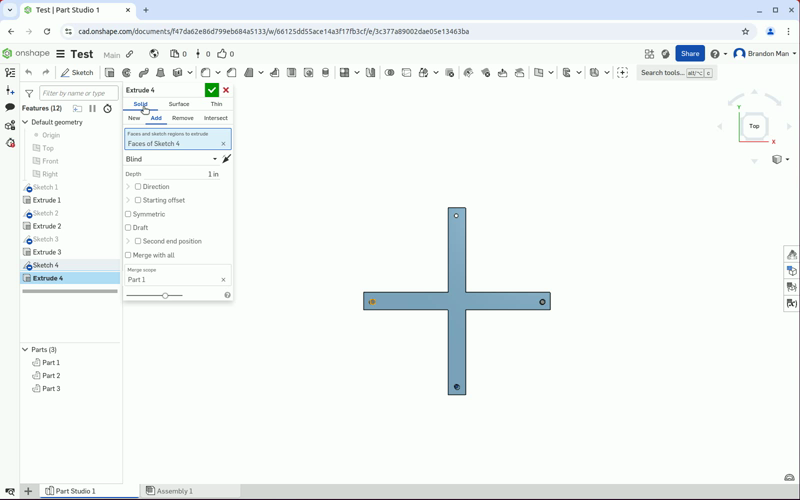
click(143, 106)
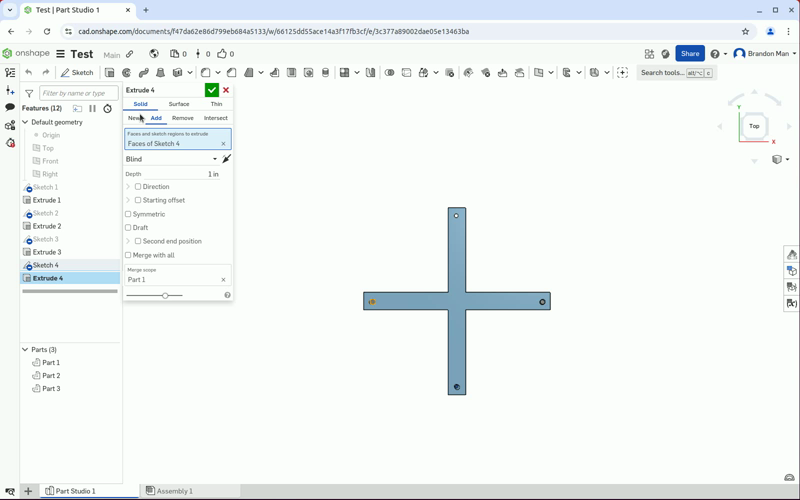
mouse_move(137, 120)
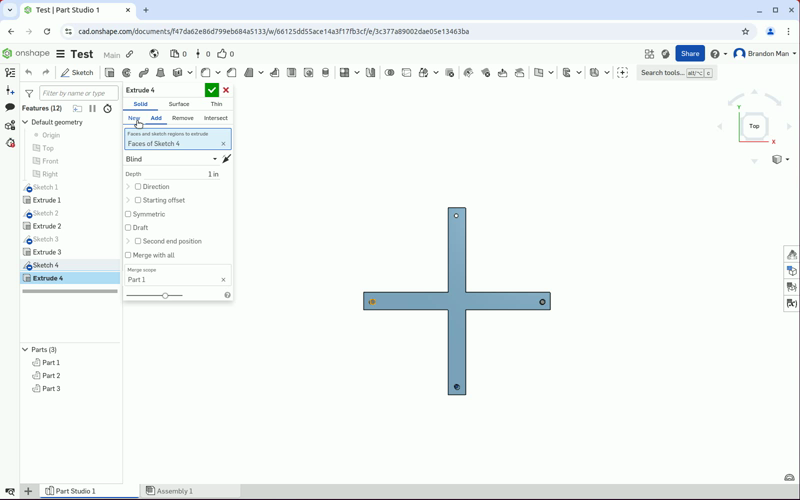
click(137, 120)
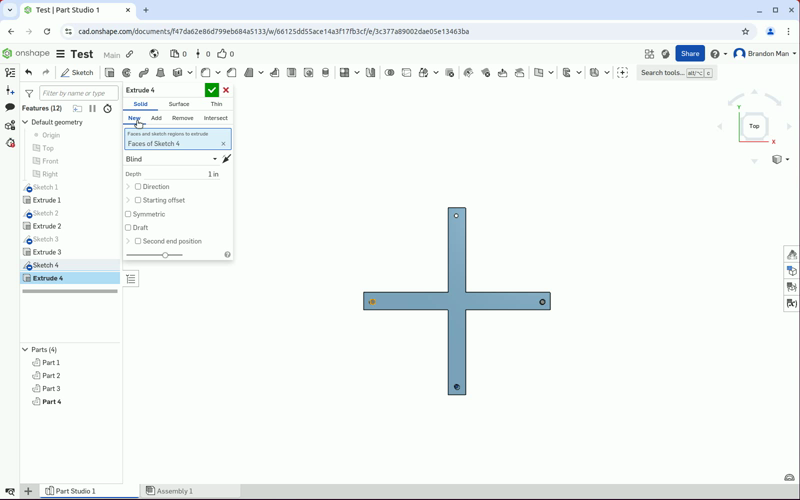
key(tab, 4)
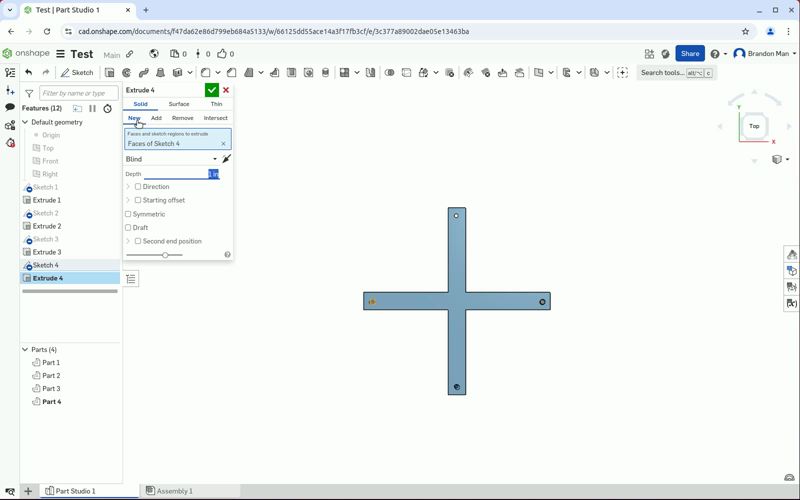
text(0.481)
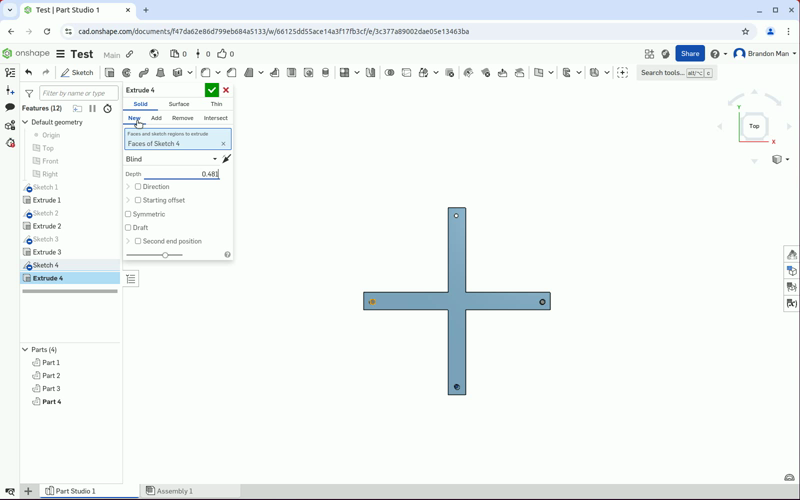
key(enter)
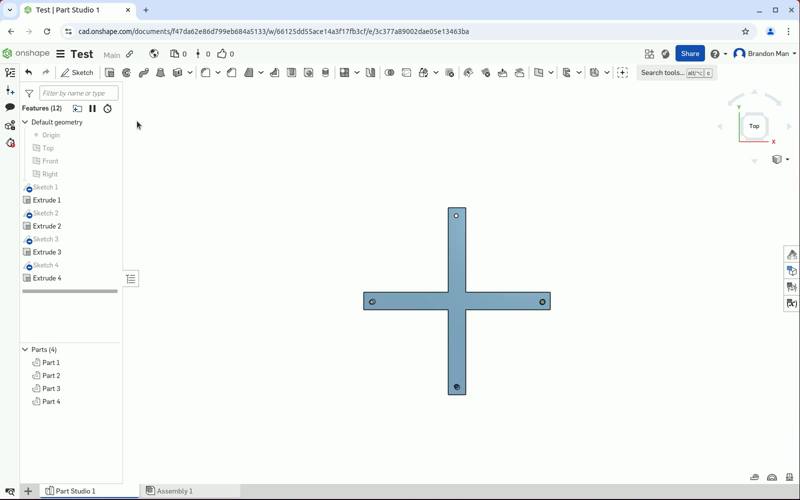
key(shift+h)
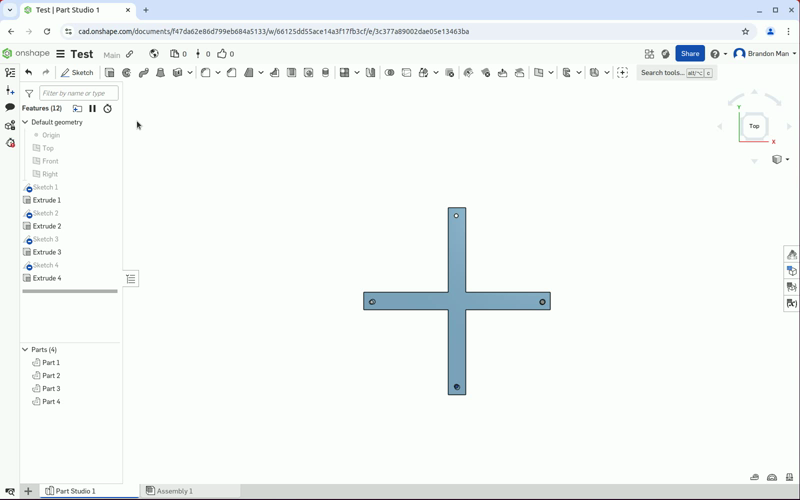
key(shift+h)
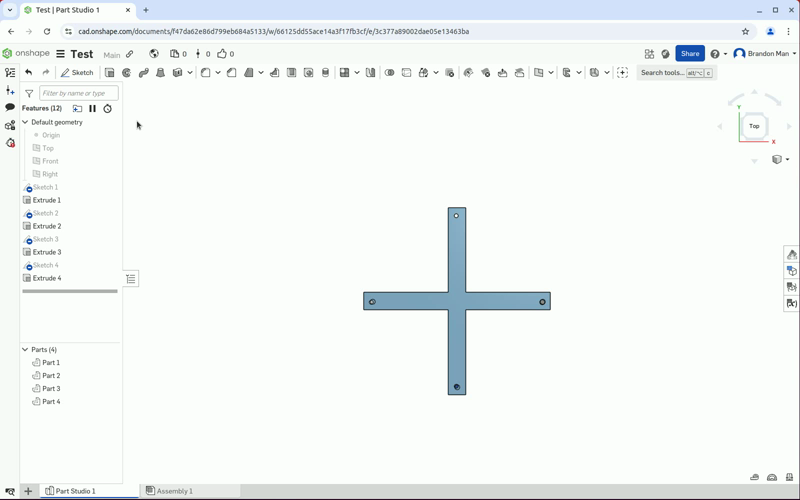
mouse_move(73, 189)
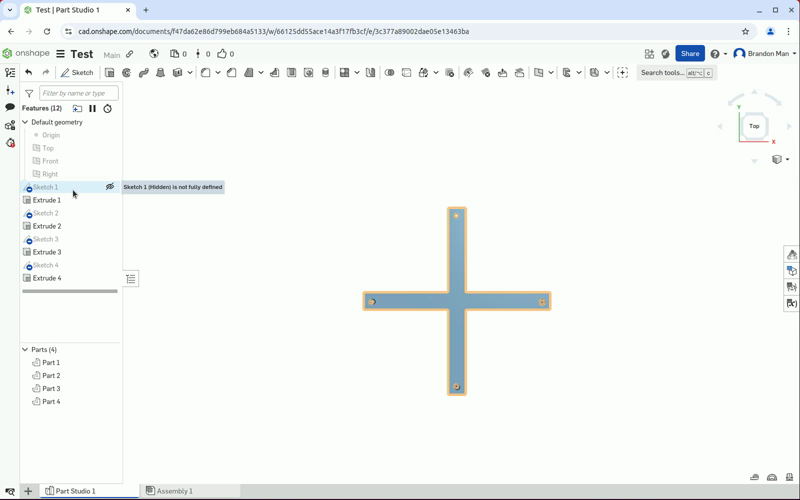
click(73, 189)
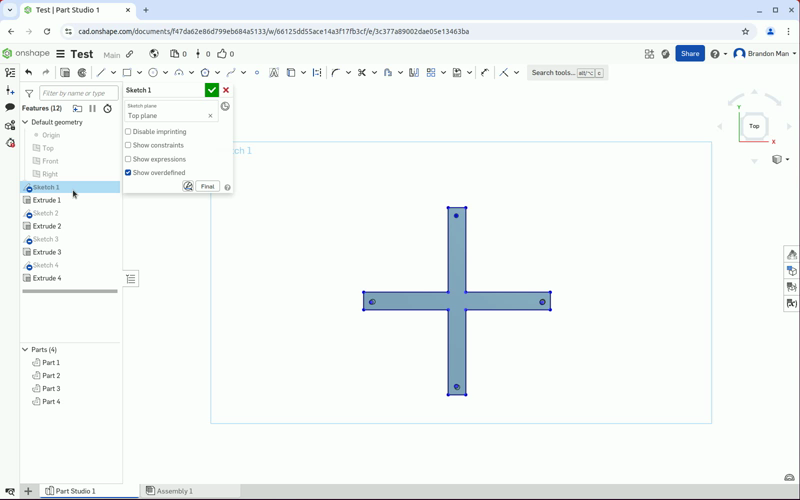
mouse_move(229, 92)
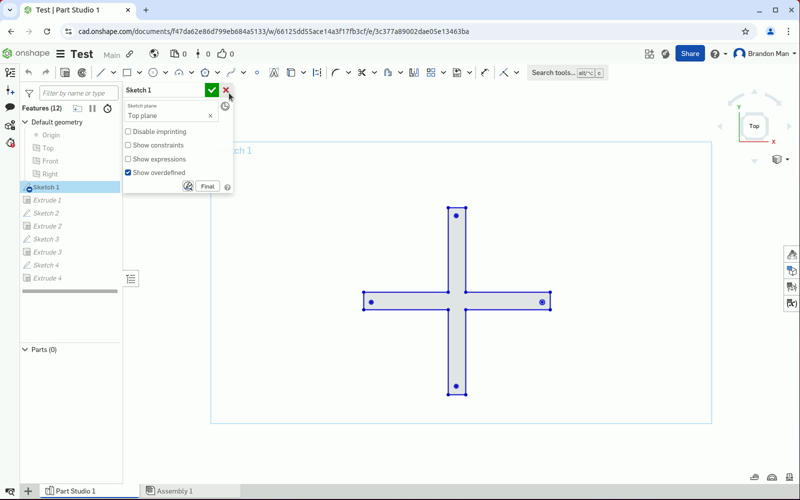
click(229, 92)
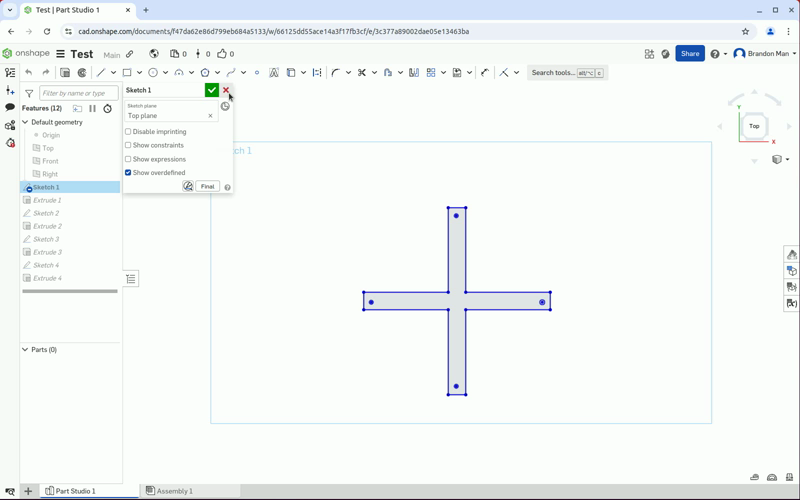
key(shift+s)
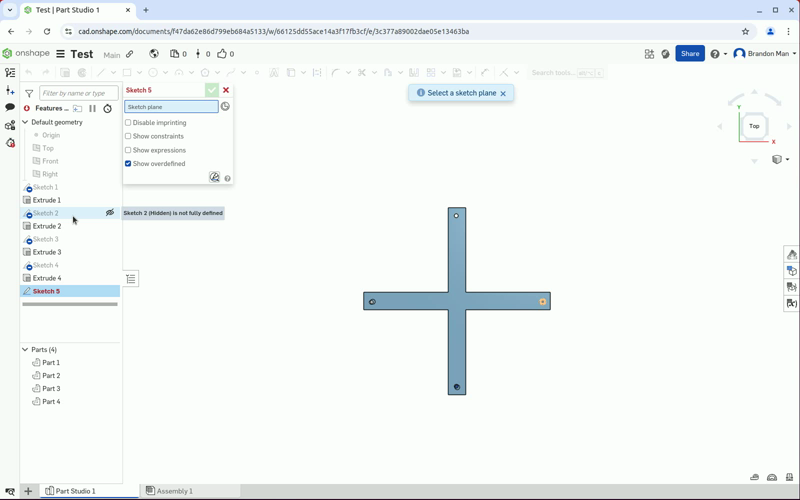
scroll(3)
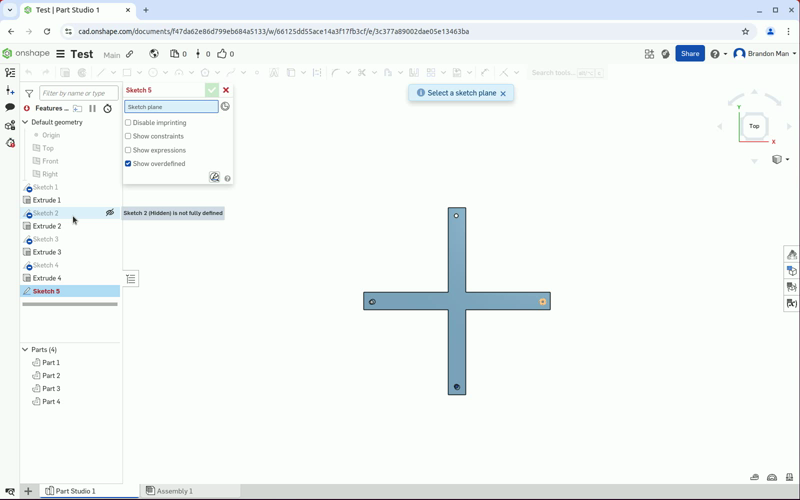
mouse_move(73, 150)
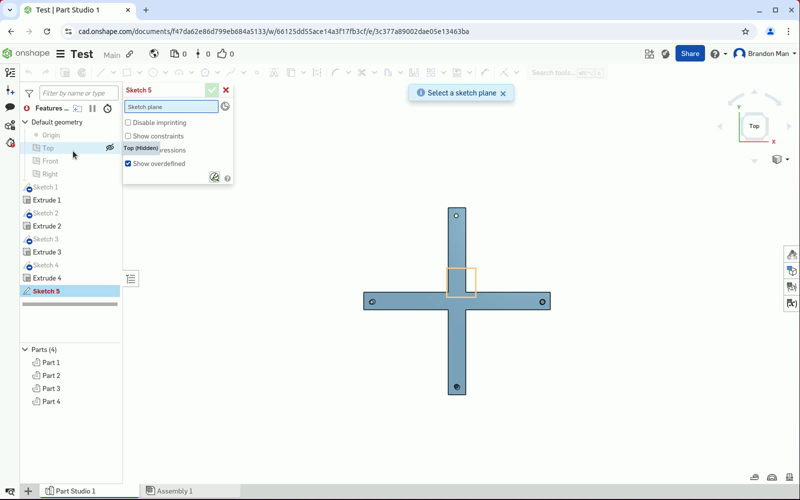
click(73, 150)
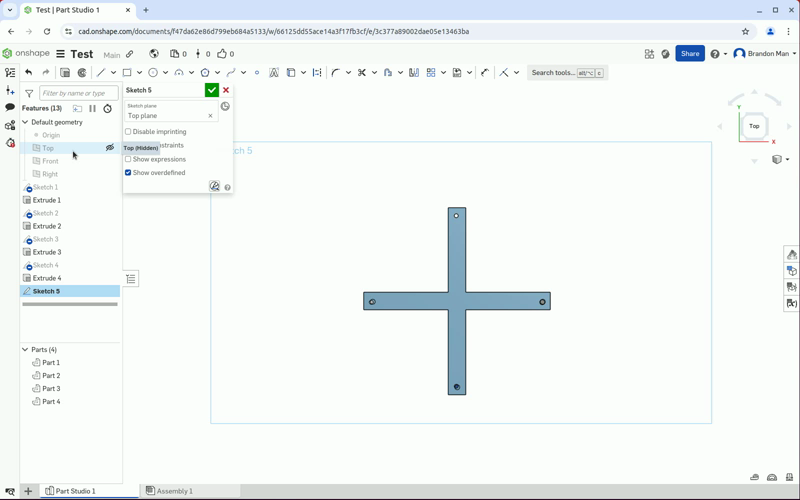
mouse_move(73, 352)
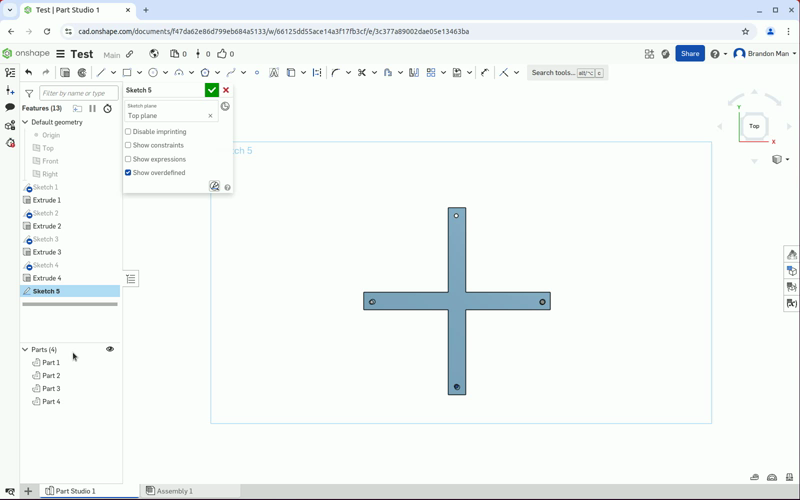
key(y)
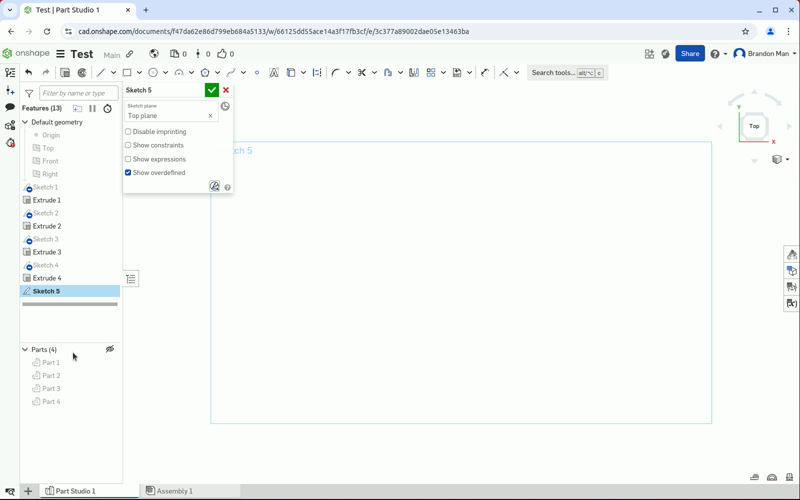
key(c)
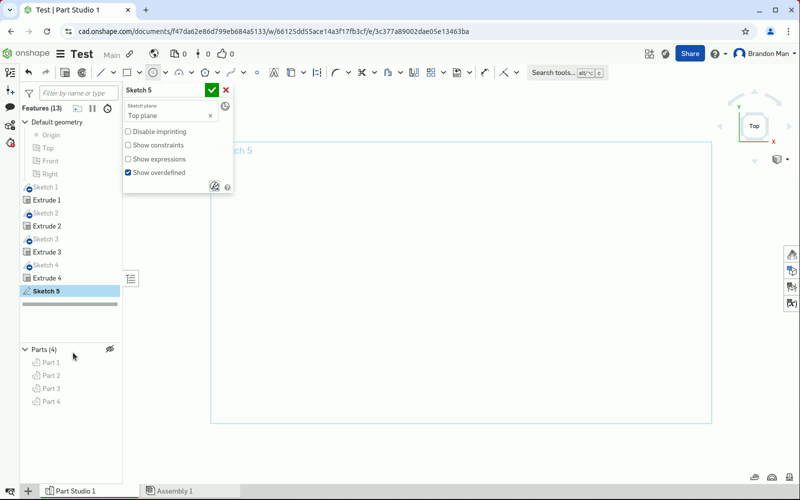
key_down(shift)
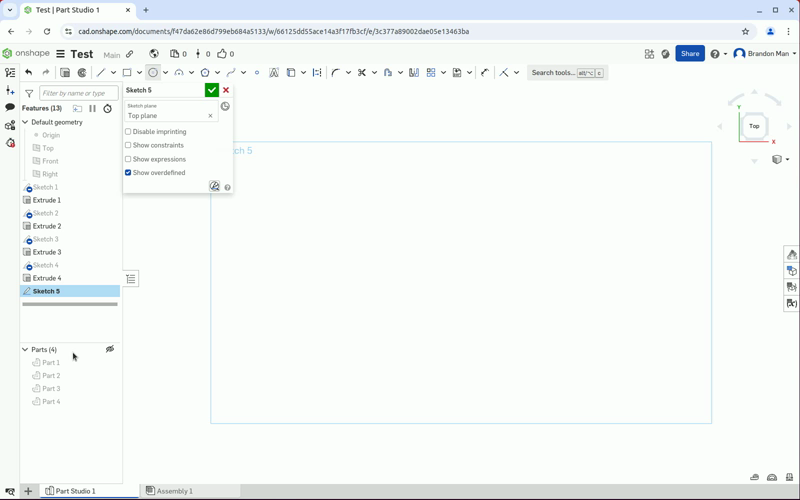
mouse_move(457, 215)
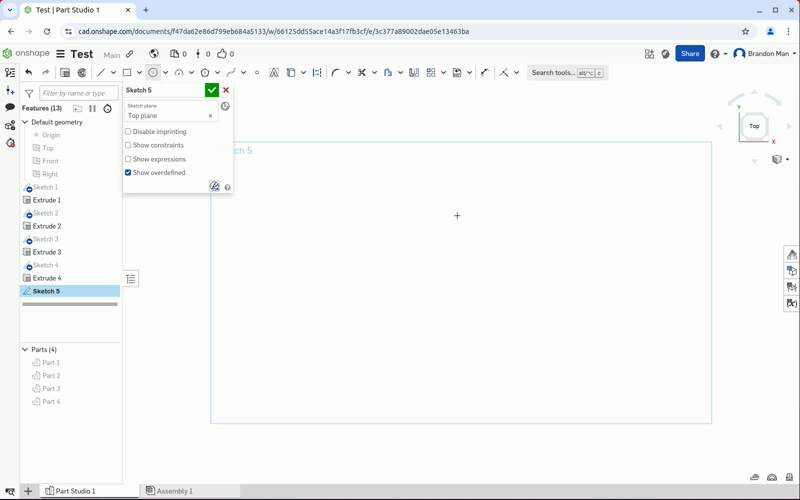
click(457, 215)
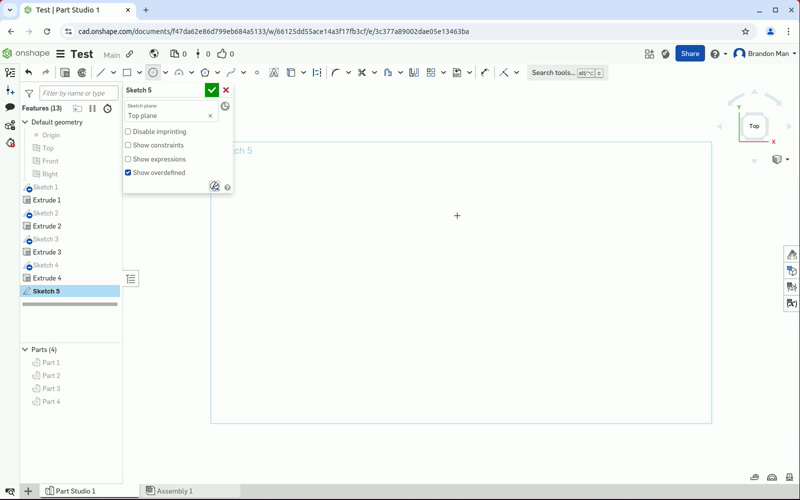
key_up(shift)
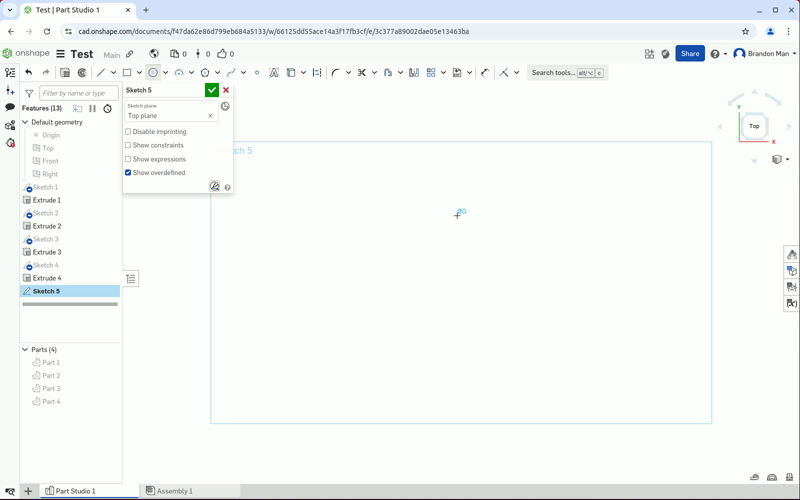
mouse_move(459, 215)
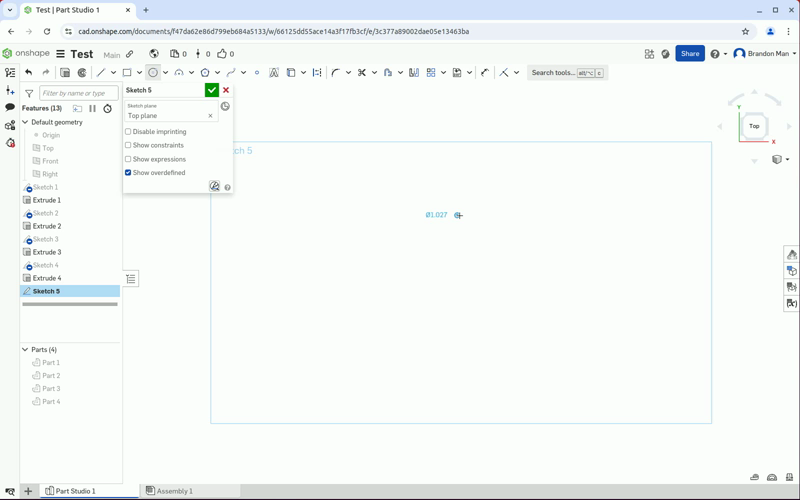
scroll(6)
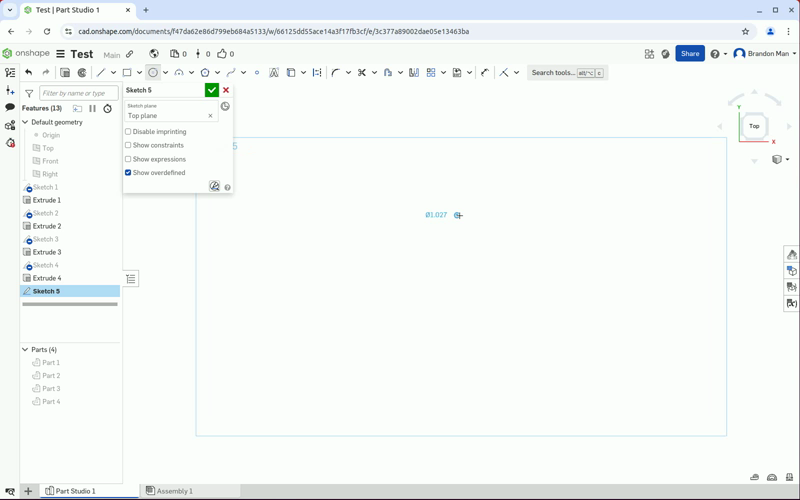
scroll(6)
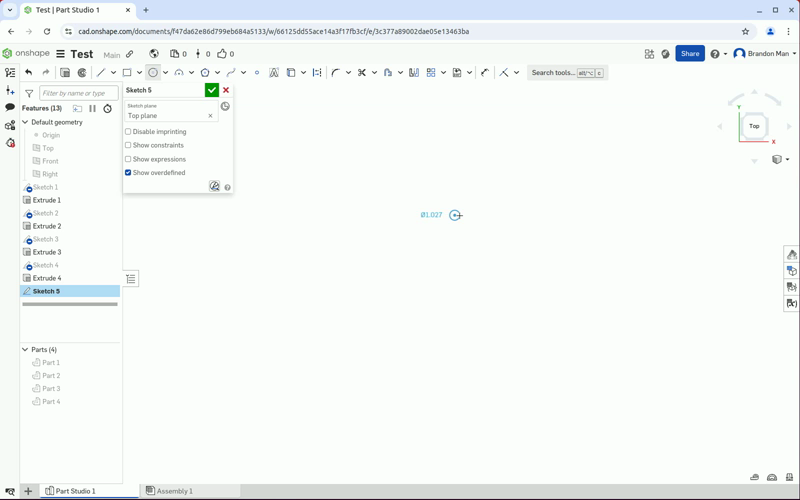
scroll(6)
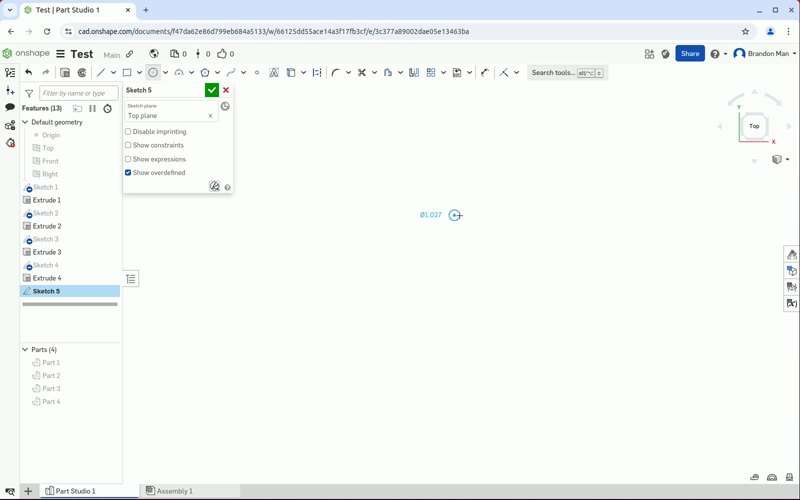
scroll(6)
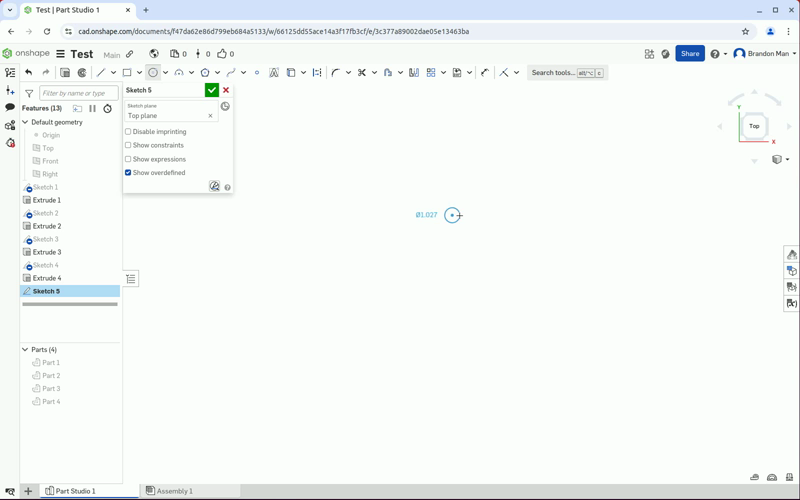
scroll(6)
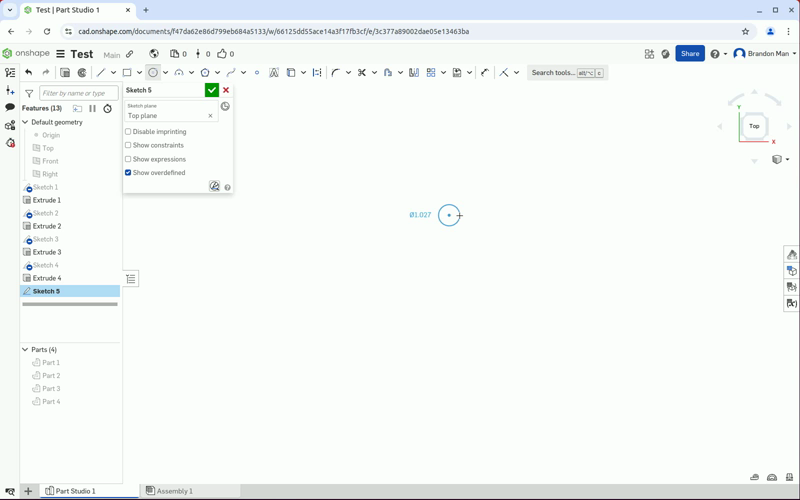
scroll(6)
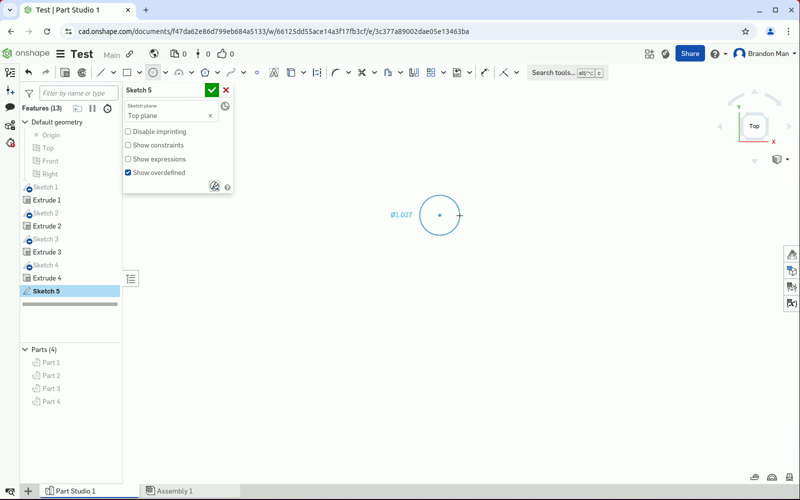
scroll(6)
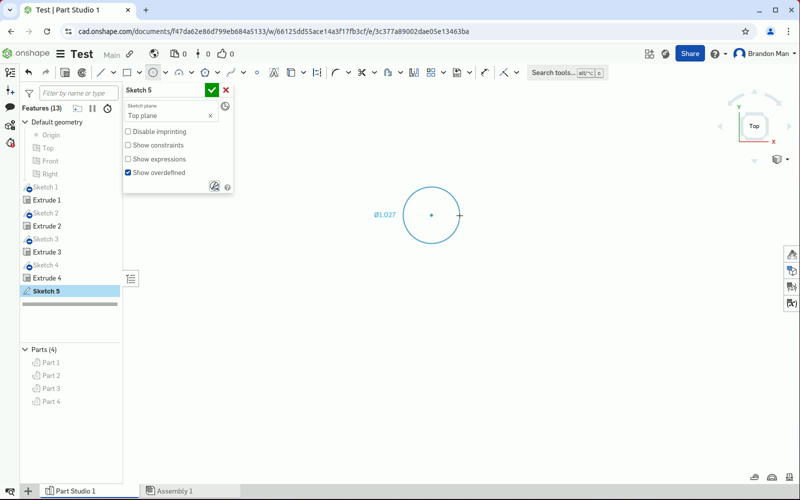
click(459, 215)
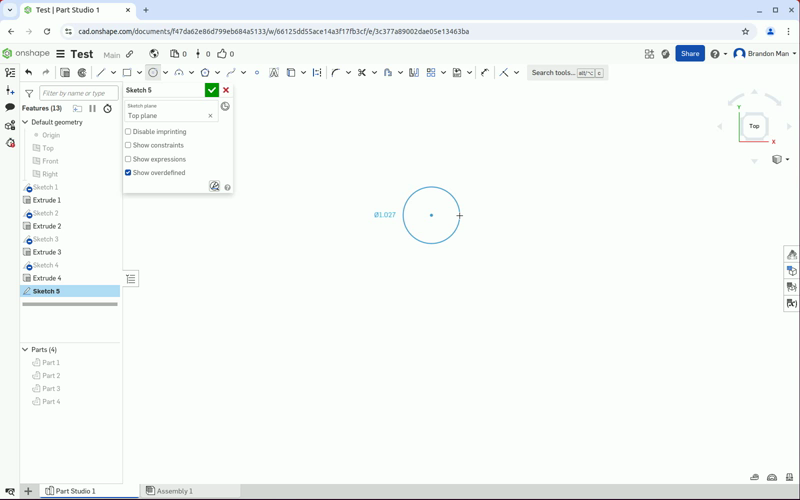
scroll(-6)
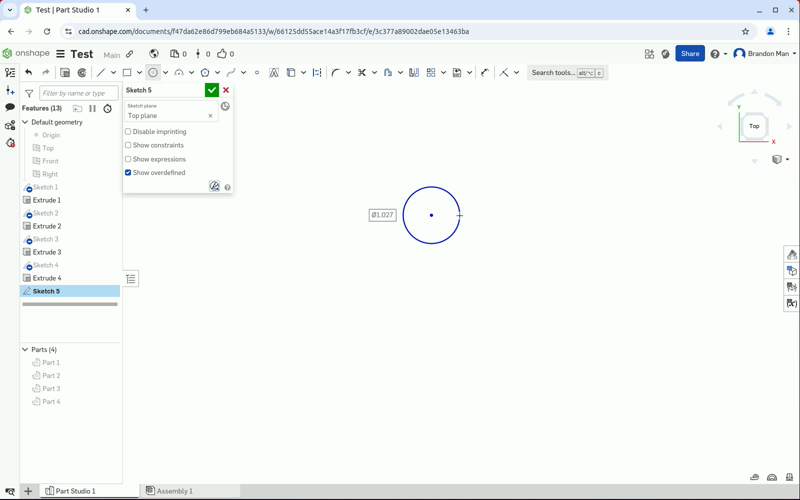
scroll(-6)
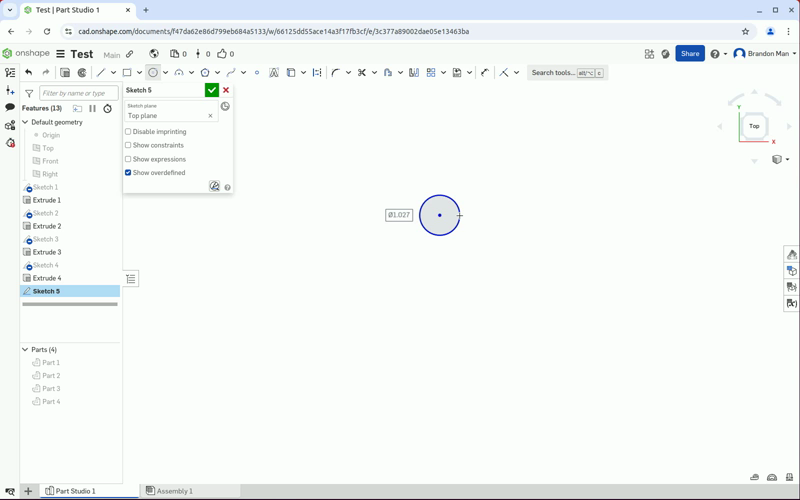
scroll(-6)
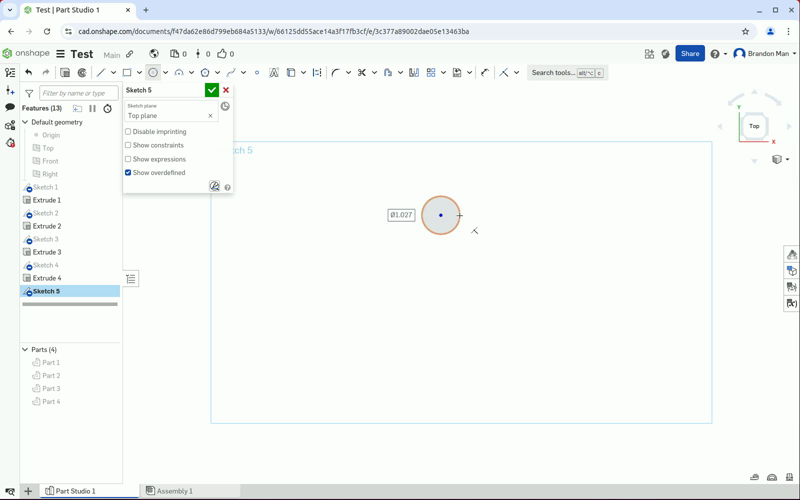
scroll(-6)
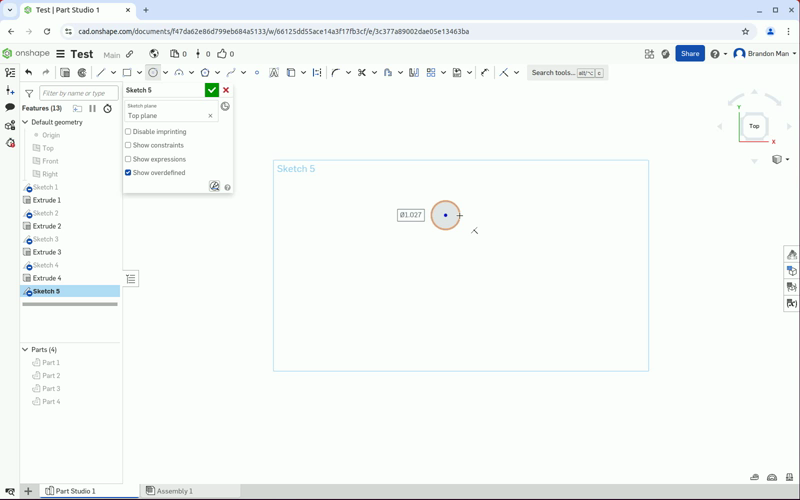
scroll(-6)
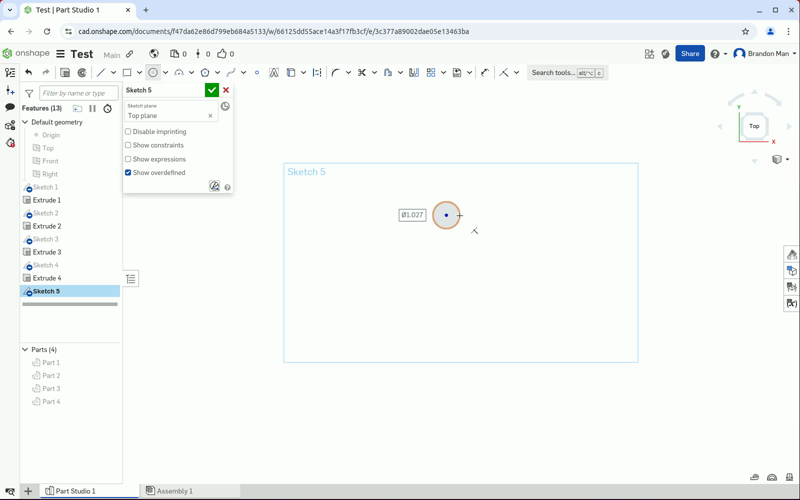
scroll(-6)
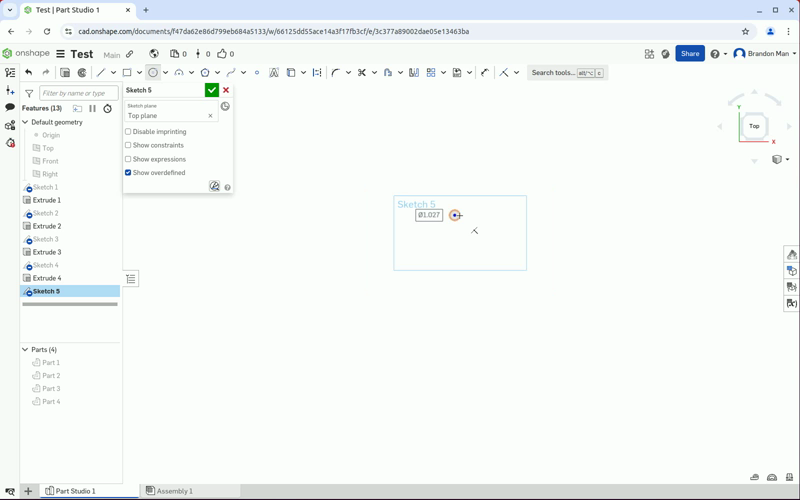
scroll(-6)
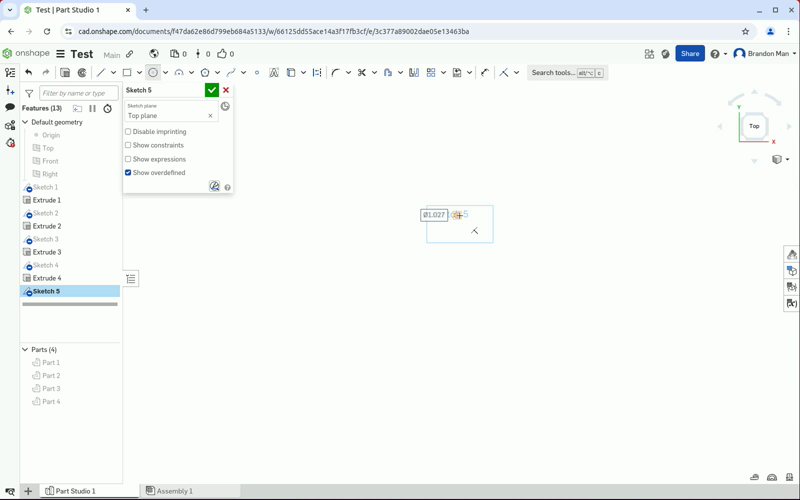
key(esc)
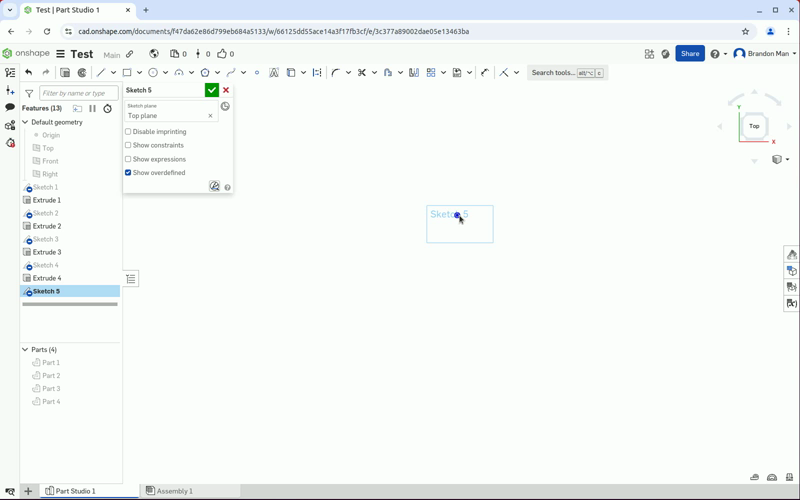
mouse_move(457, 216)
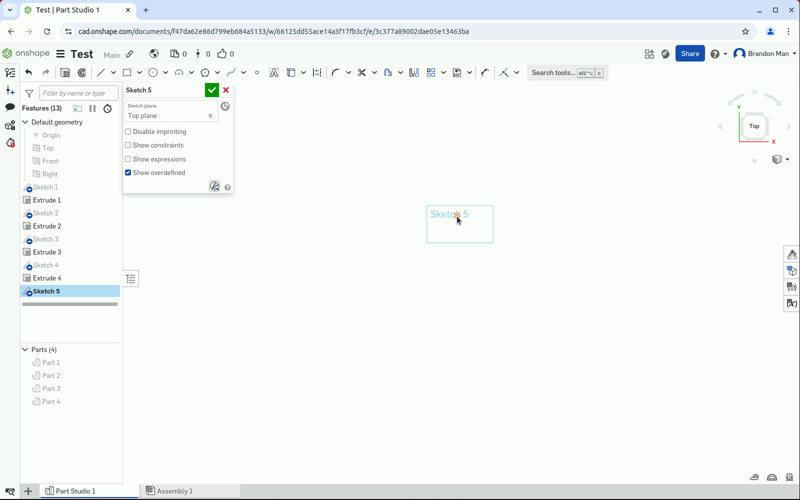
scroll(6)
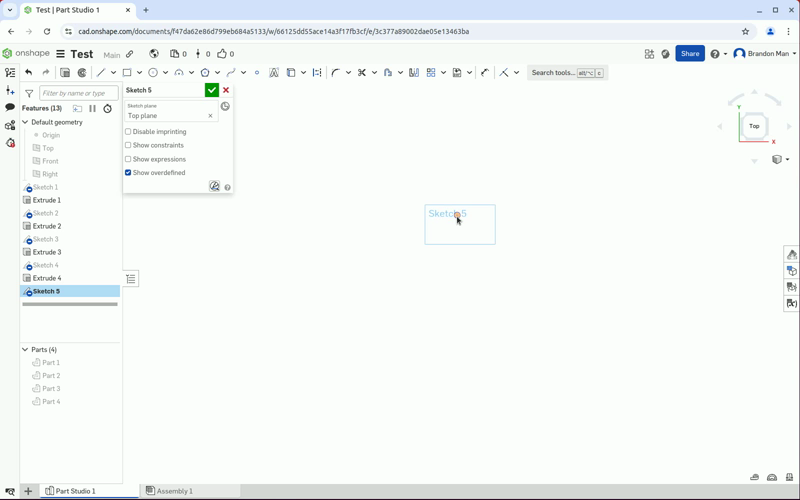
scroll(6)
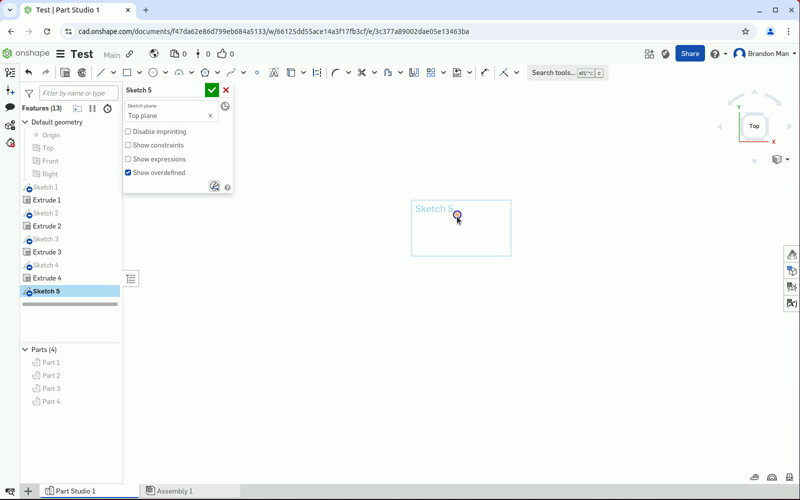
scroll(6)
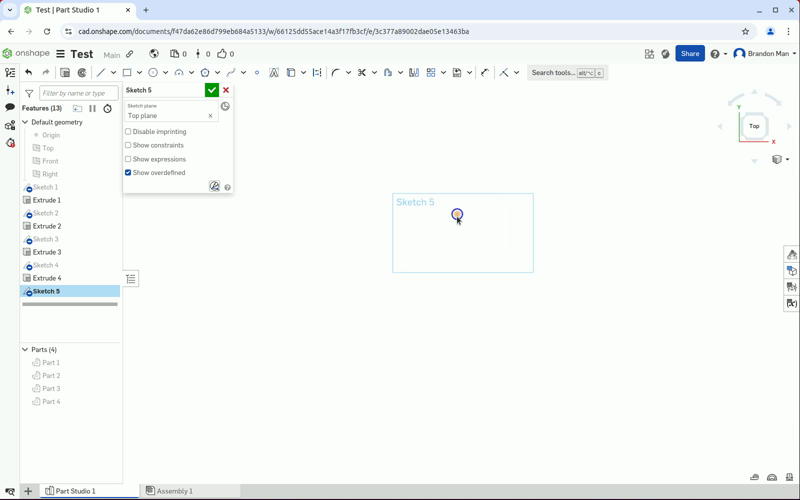
scroll(6)
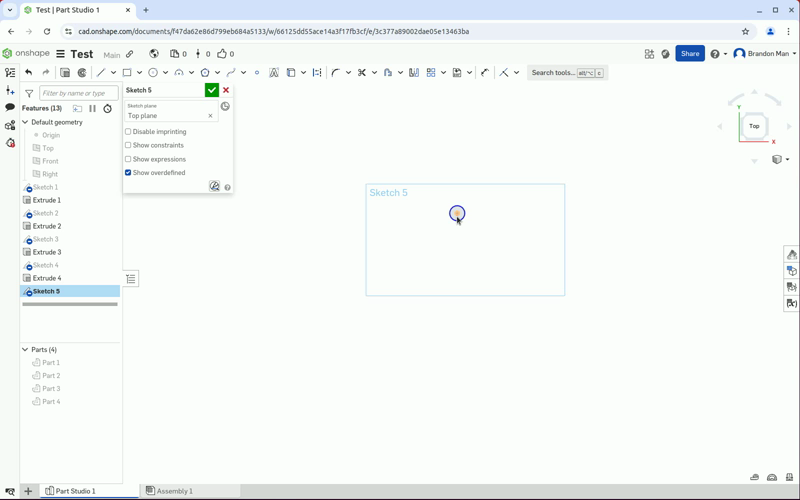
scroll(6)
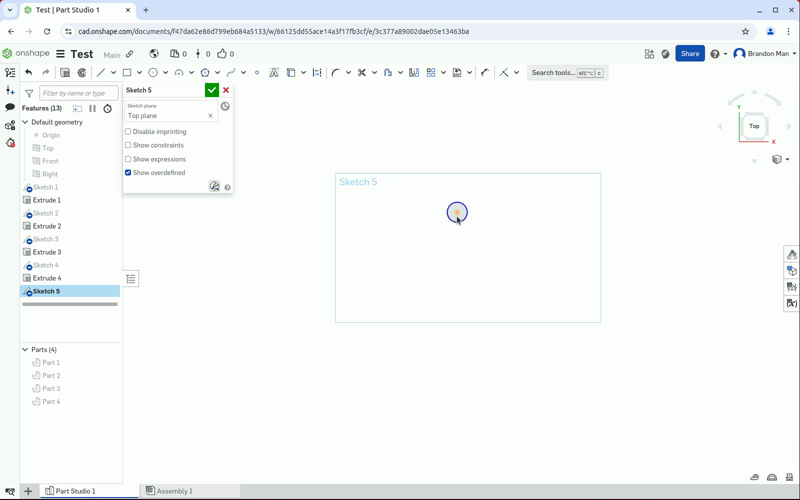
scroll(6)
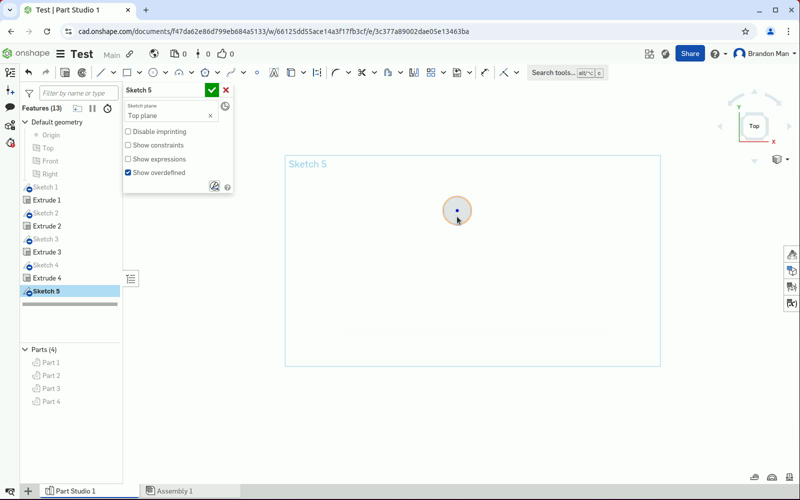
scroll(6)
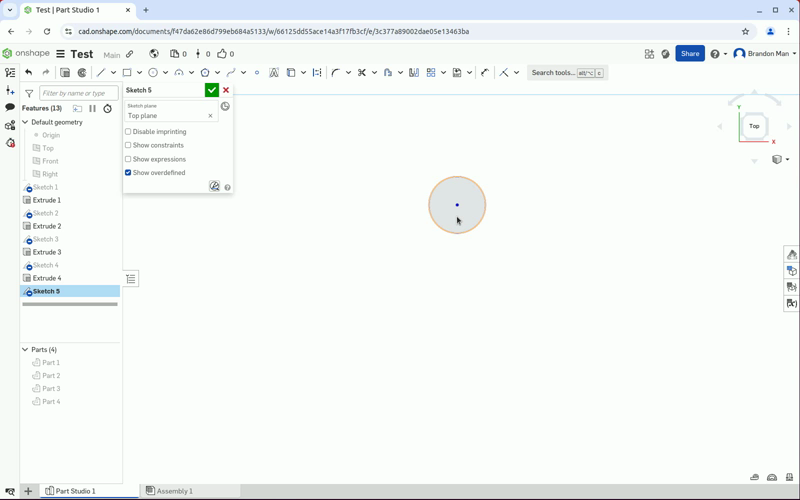
click(457, 216)
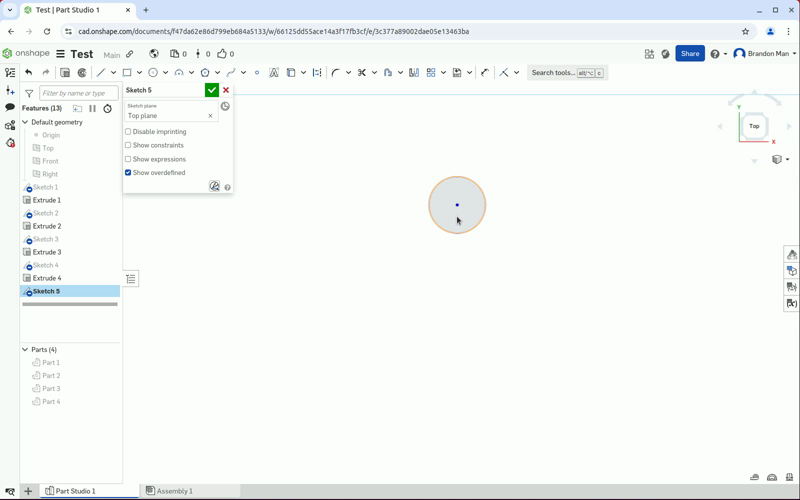
scroll(-6)
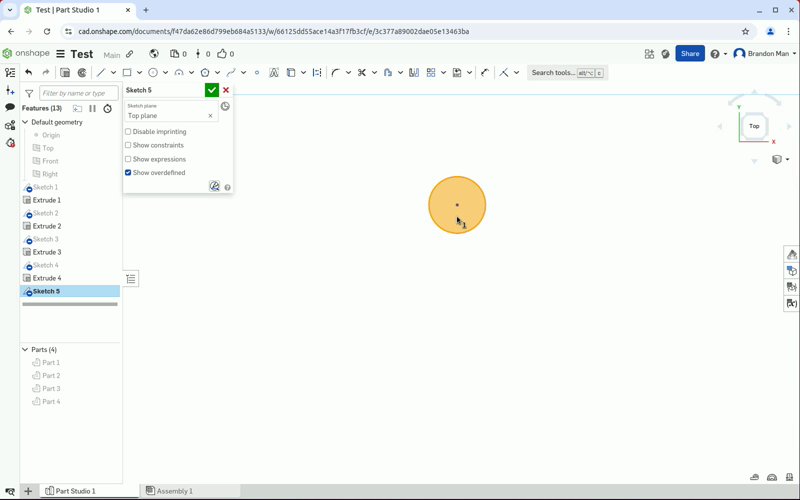
scroll(-6)
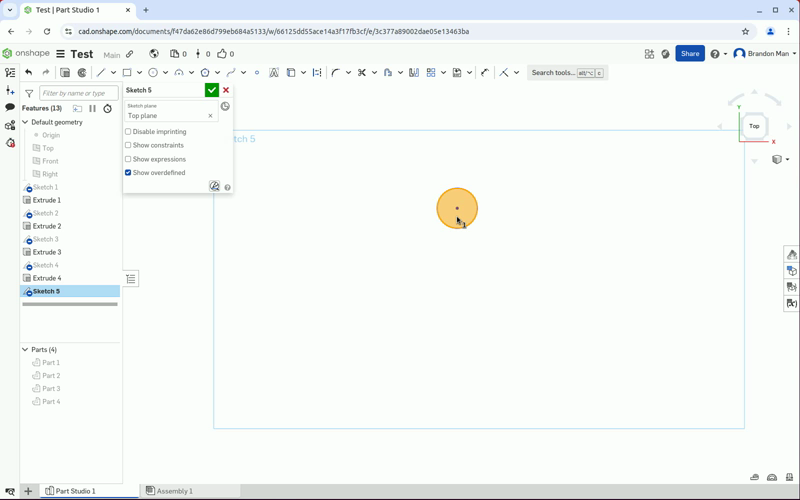
scroll(-6)
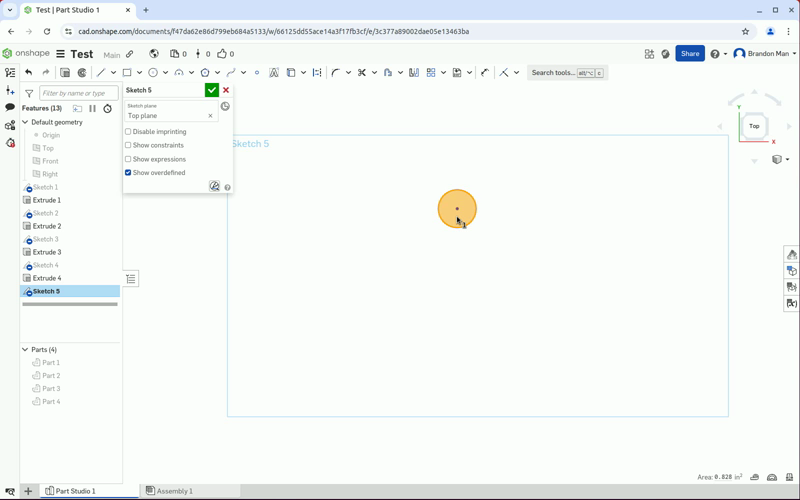
scroll(-6)
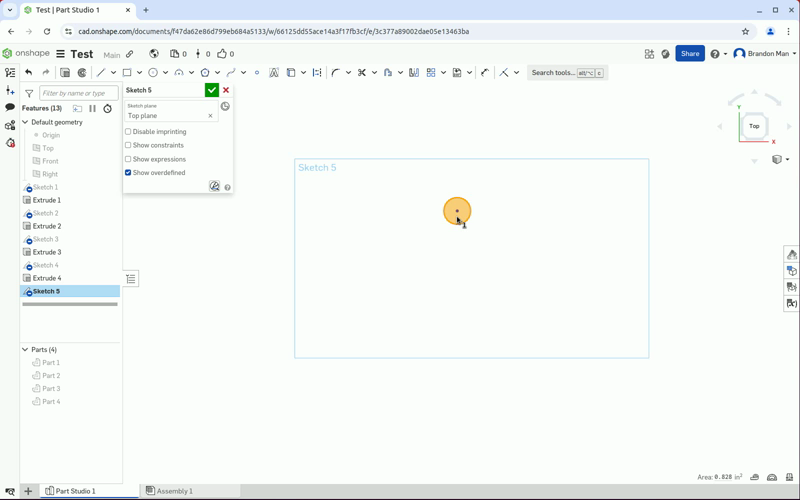
scroll(-6)
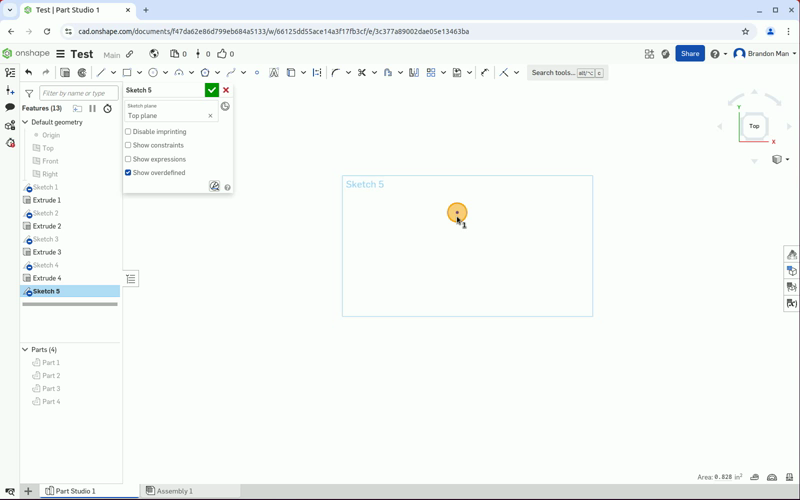
scroll(-6)
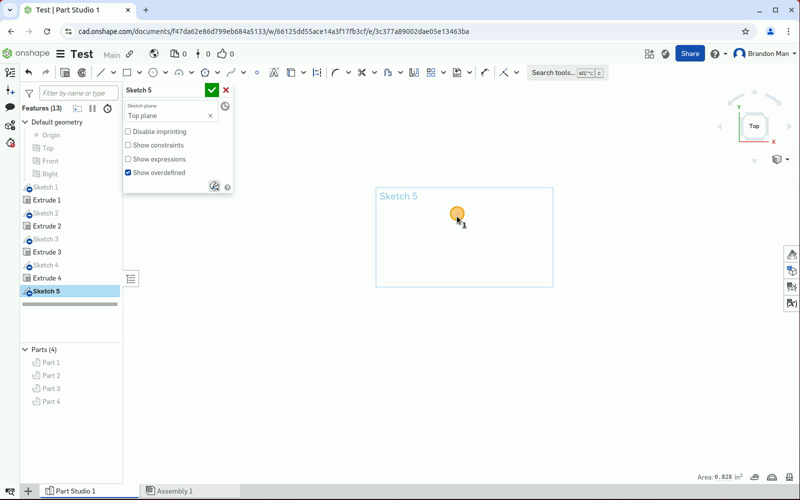
scroll(-6)
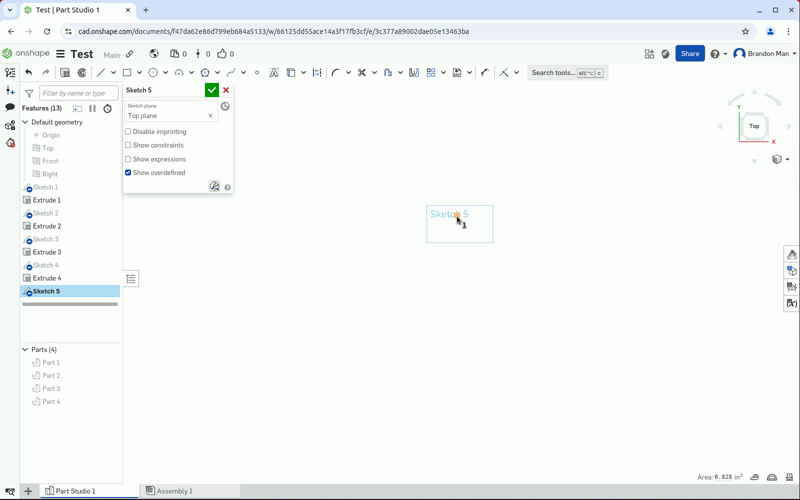
mouse_move(73, 352)
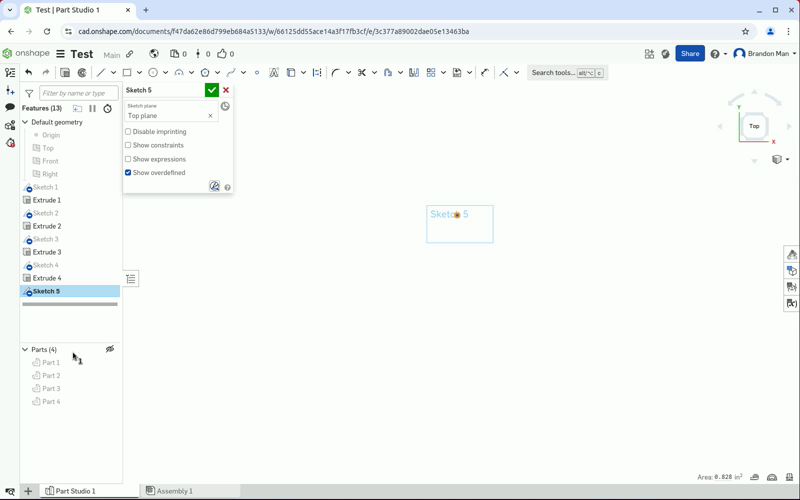
key(shift+y)
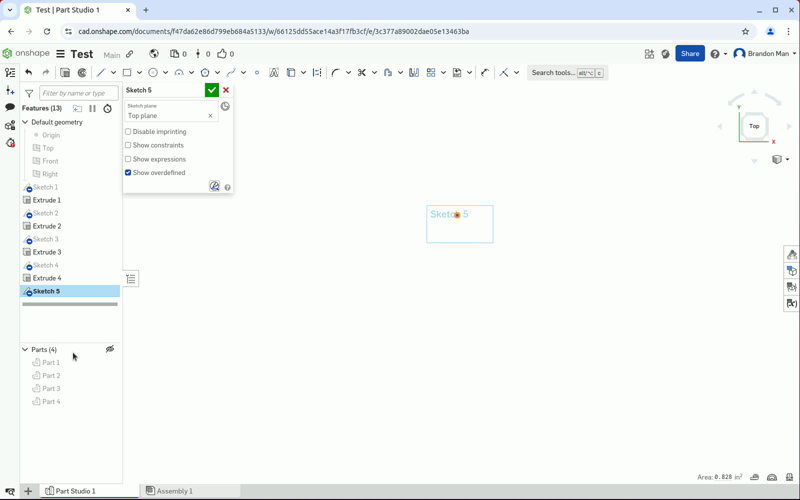
key(shift+e)
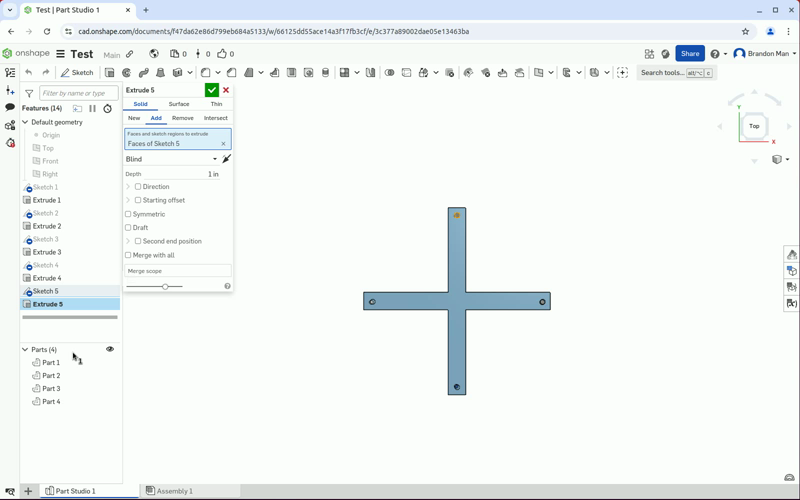
mouse_move(143, 106)
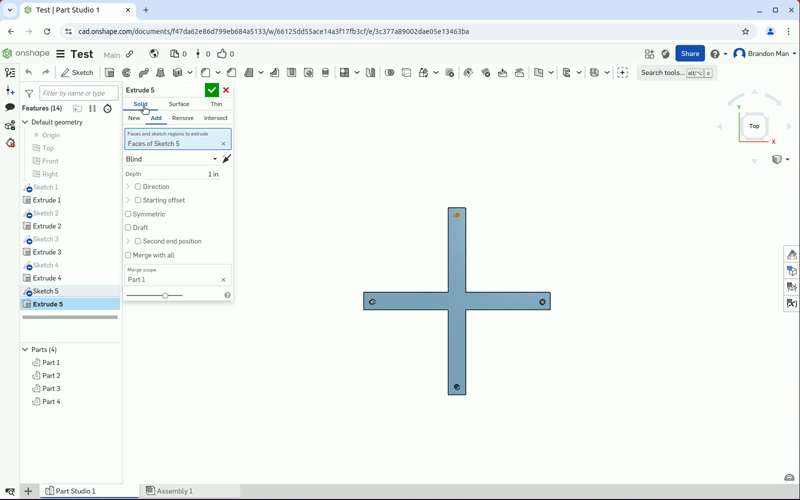
click(143, 106)
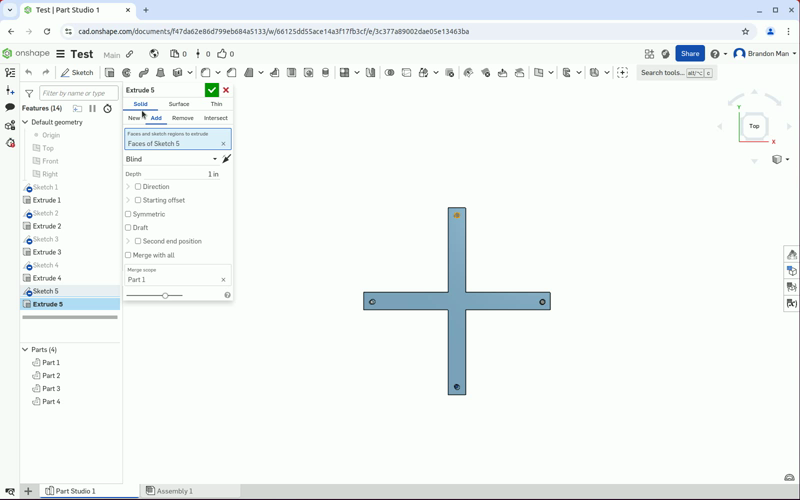
mouse_move(137, 120)
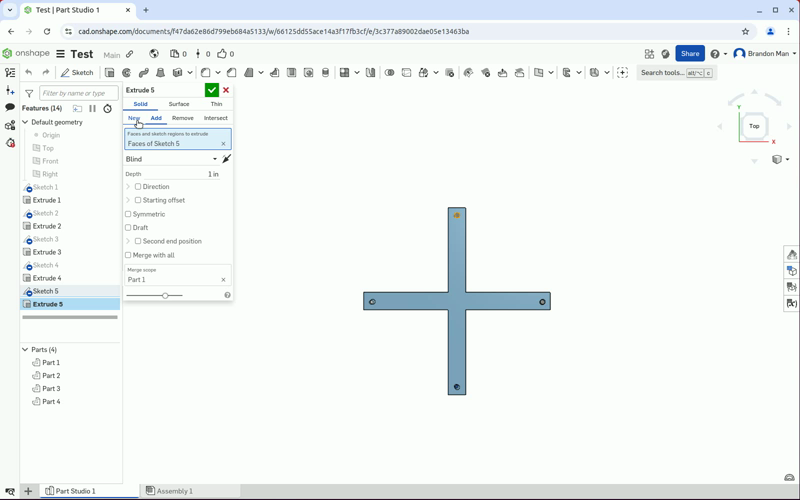
click(137, 120)
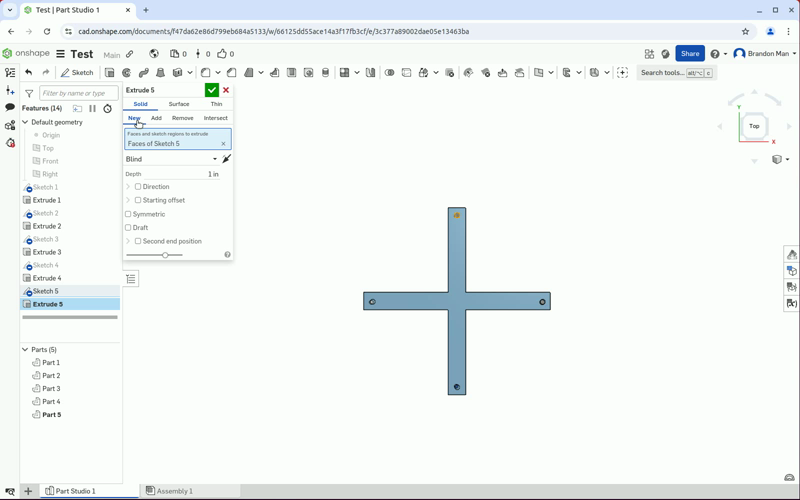
key(tab, 4)
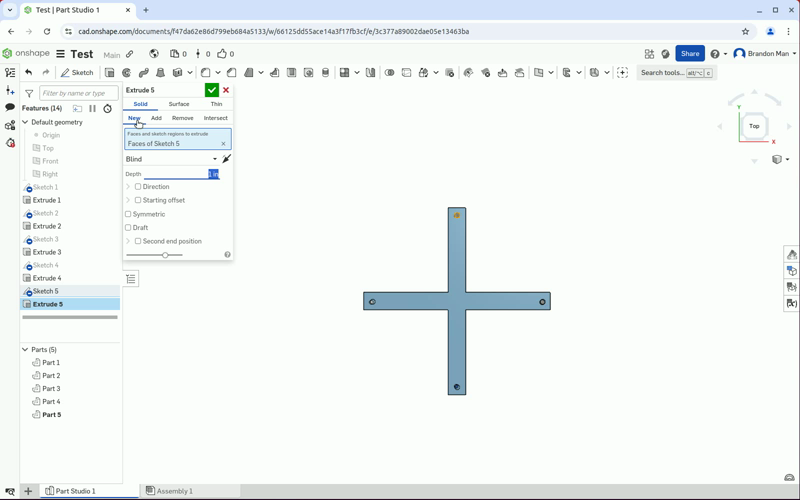
text(0.481)
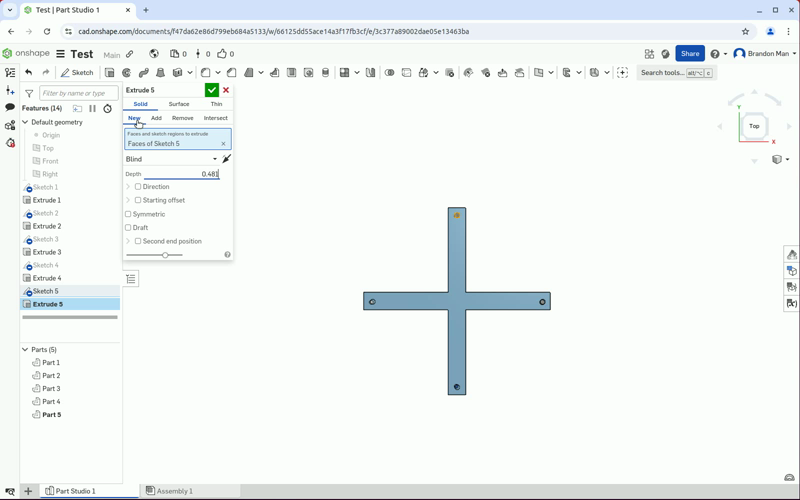
key(enter)
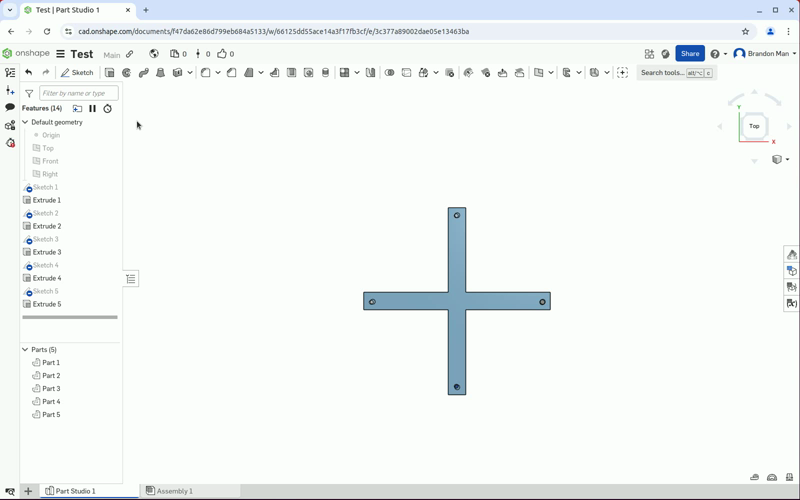
key(shift+h)
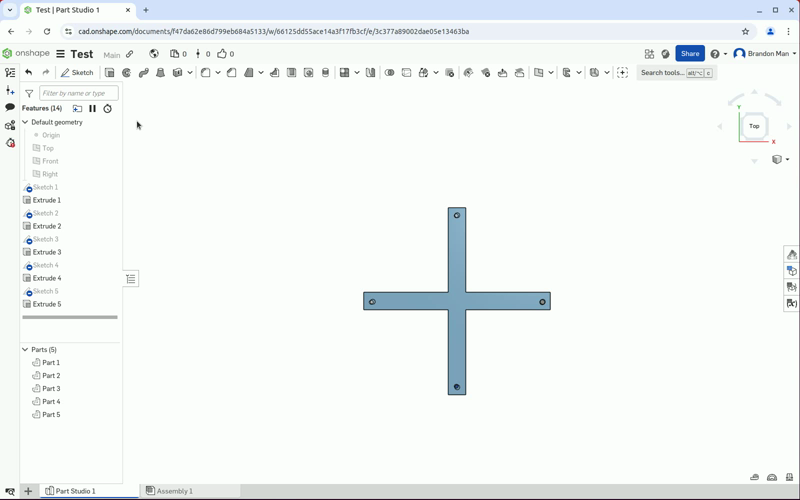
key(shift+h)
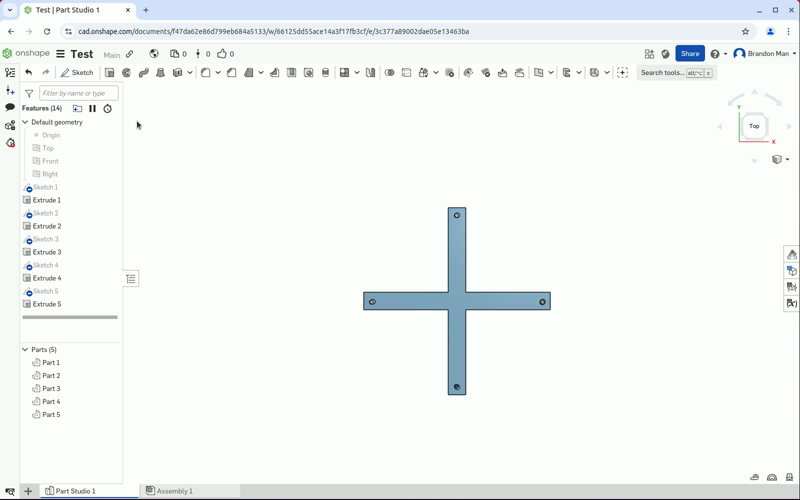
mouse_move(73, 189)
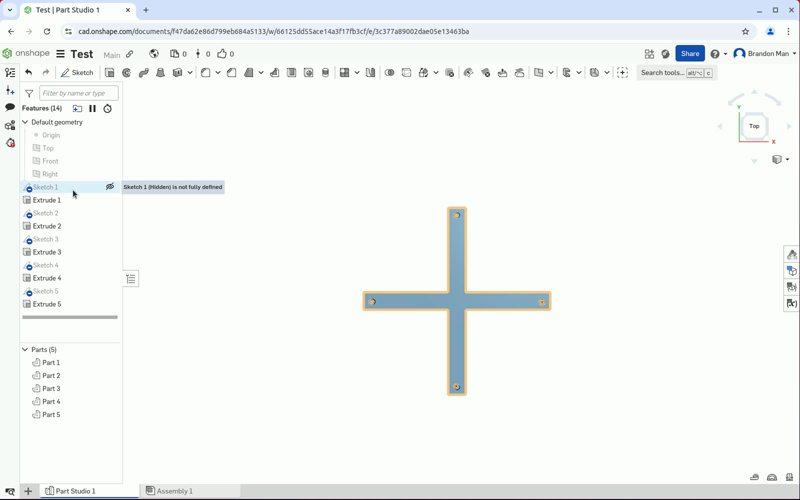
click(73, 189)
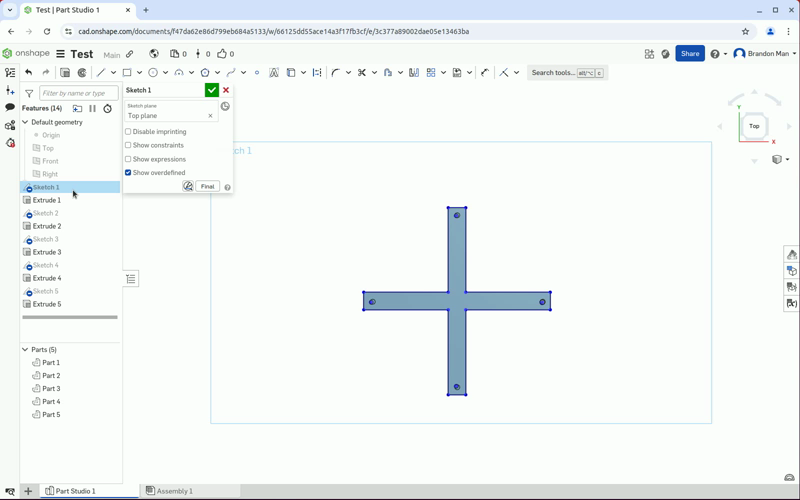
mouse_move(229, 92)
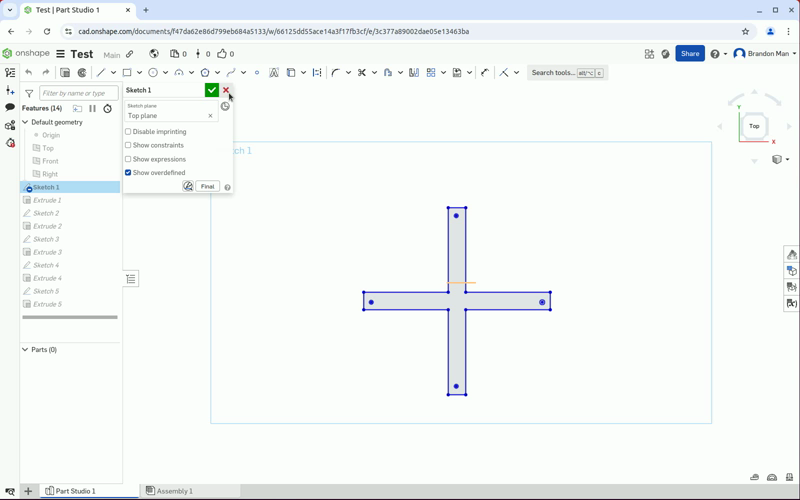
click(229, 92)
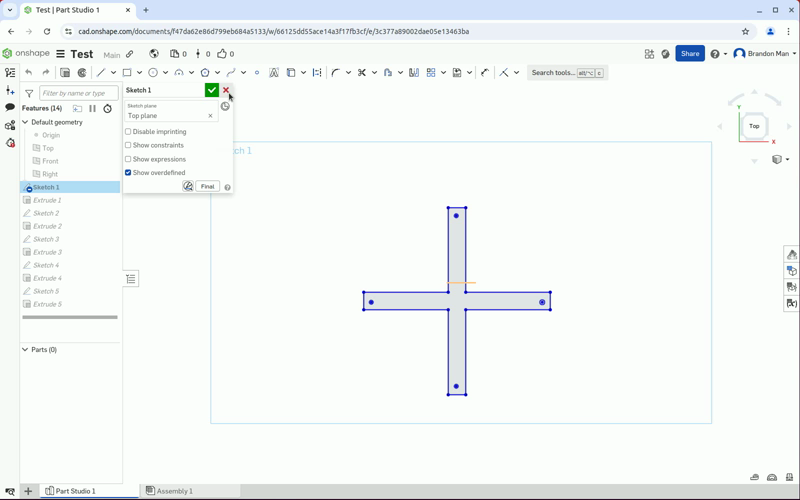
key(shift+s)
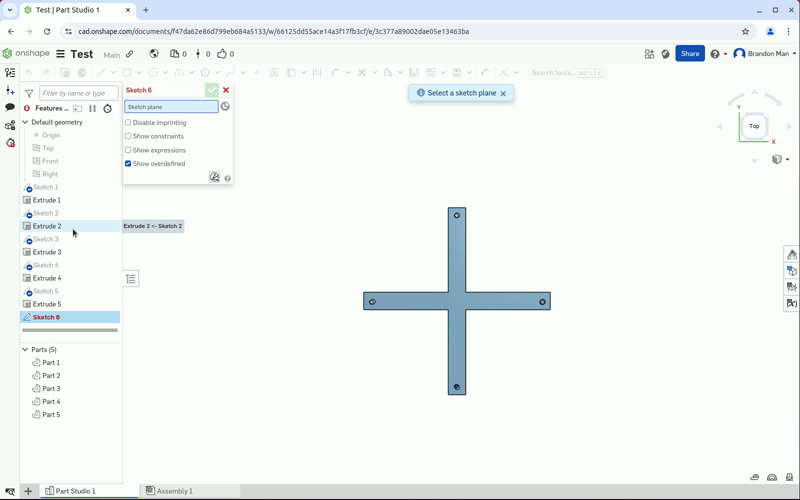
scroll(3)
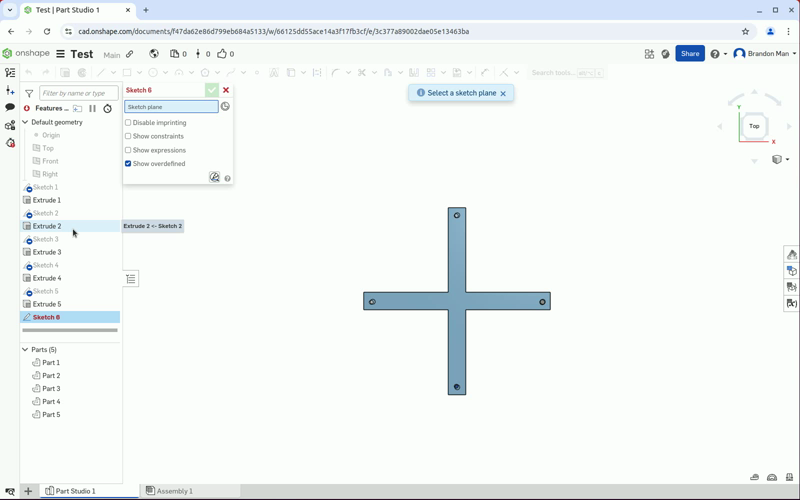
mouse_move(73, 150)
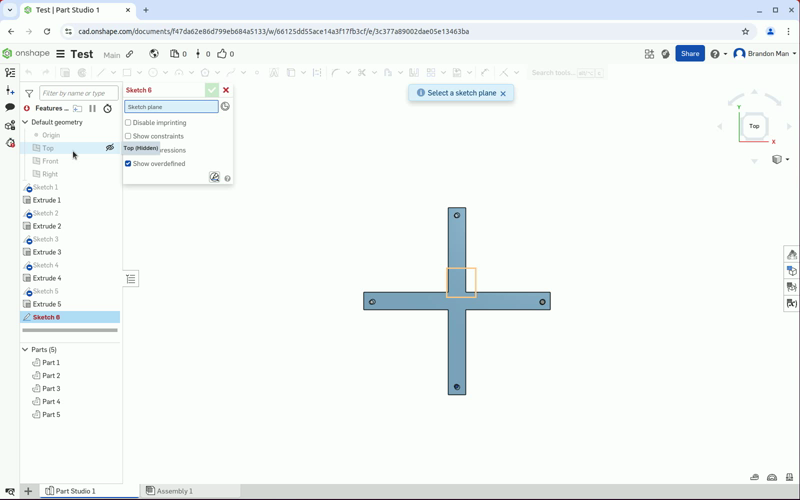
click(73, 150)
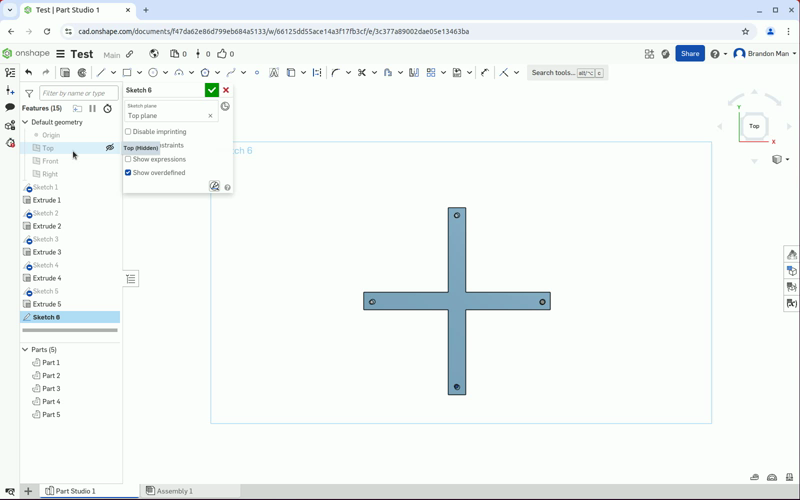
mouse_move(73, 352)
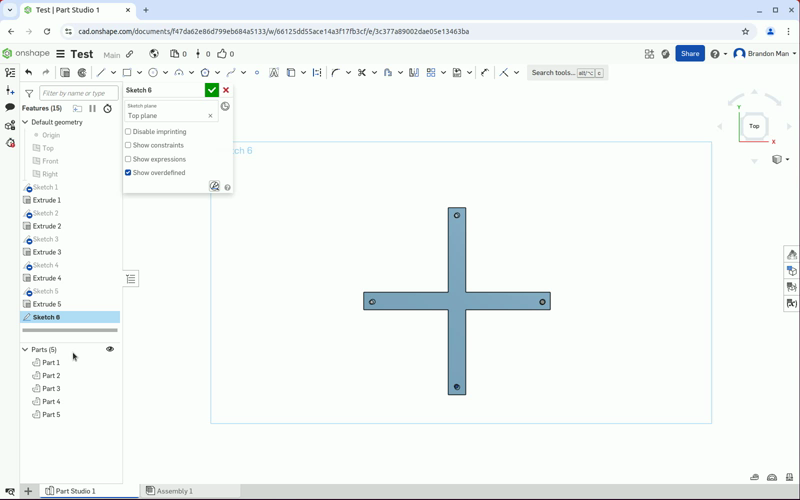
key(y)
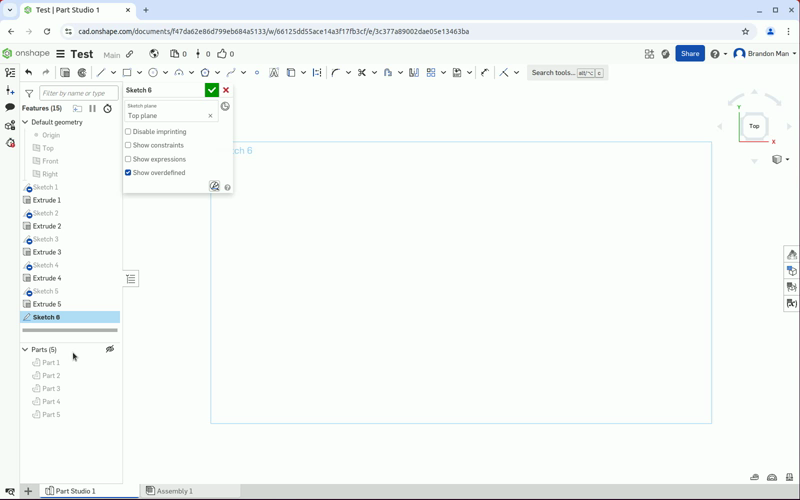
key(c)
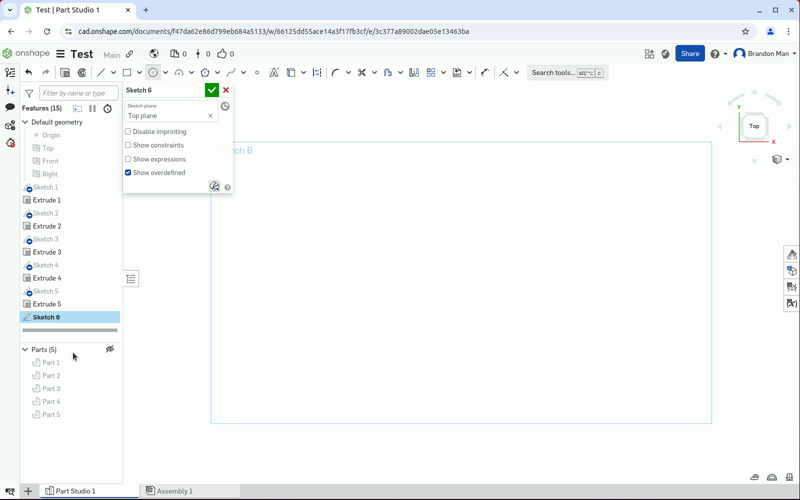
key_down(shift)
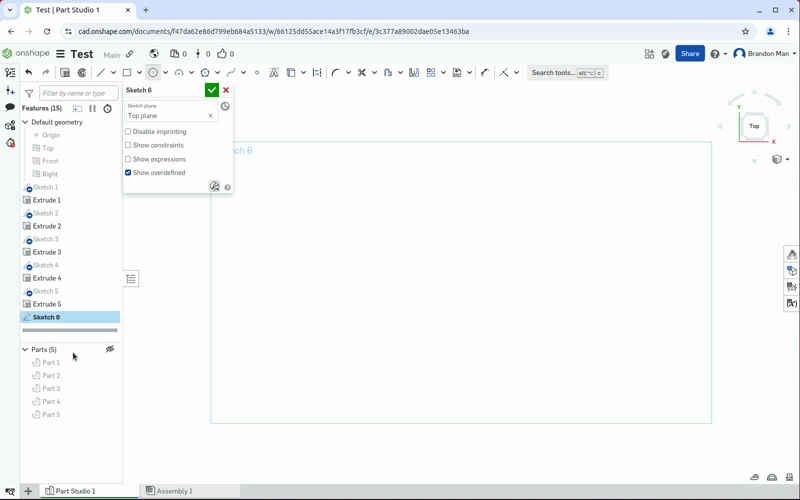
mouse_move(457, 387)
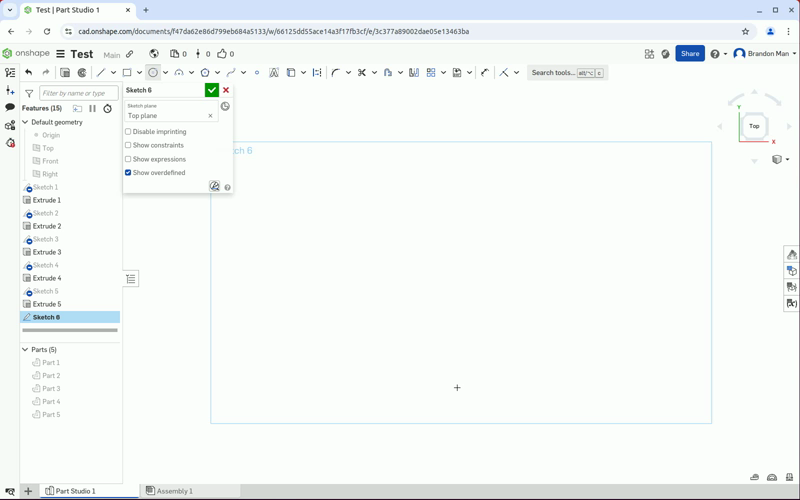
click(457, 387)
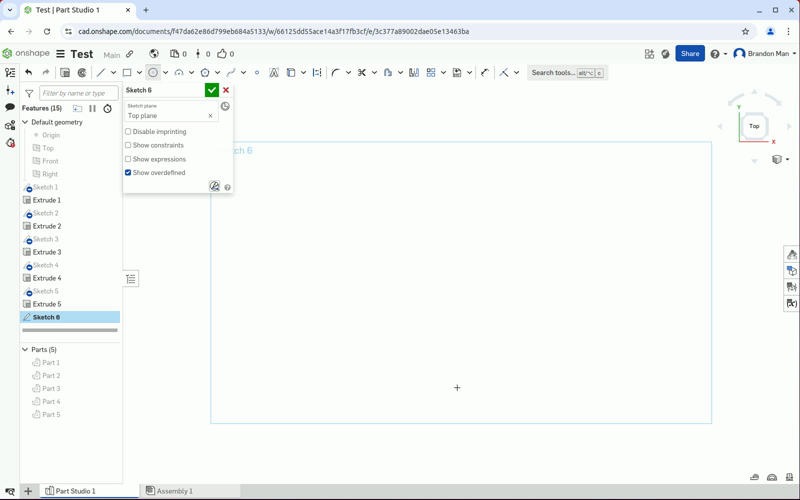
key_up(shift)
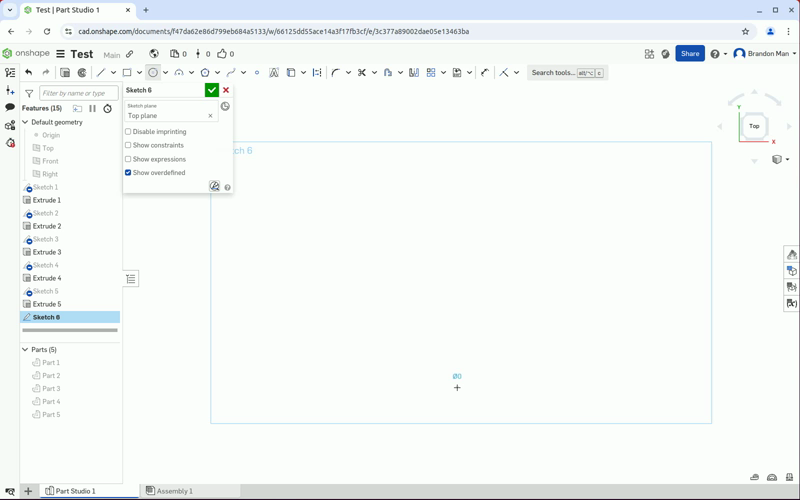
mouse_move(459, 387)
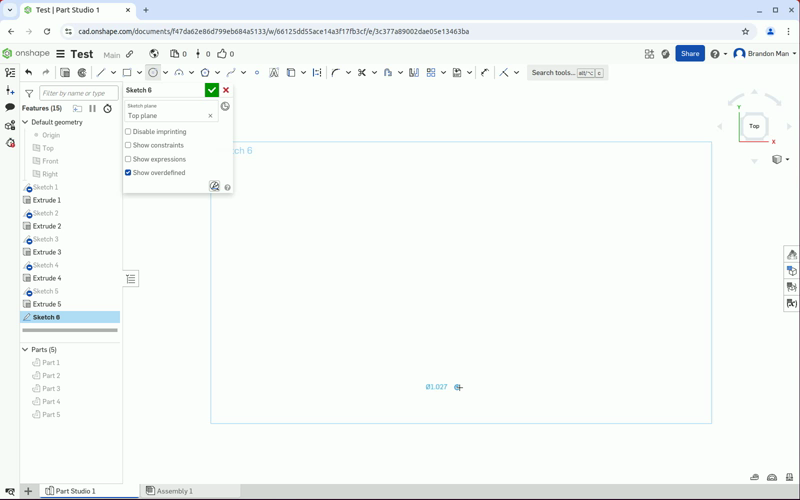
scroll(6)
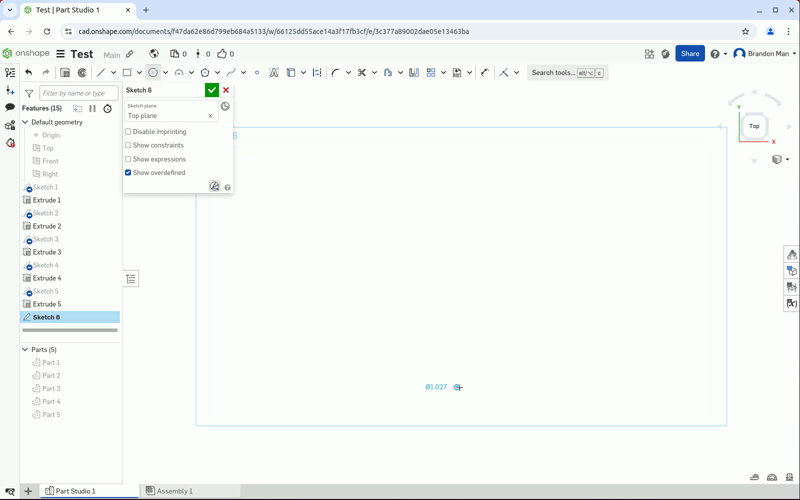
scroll(6)
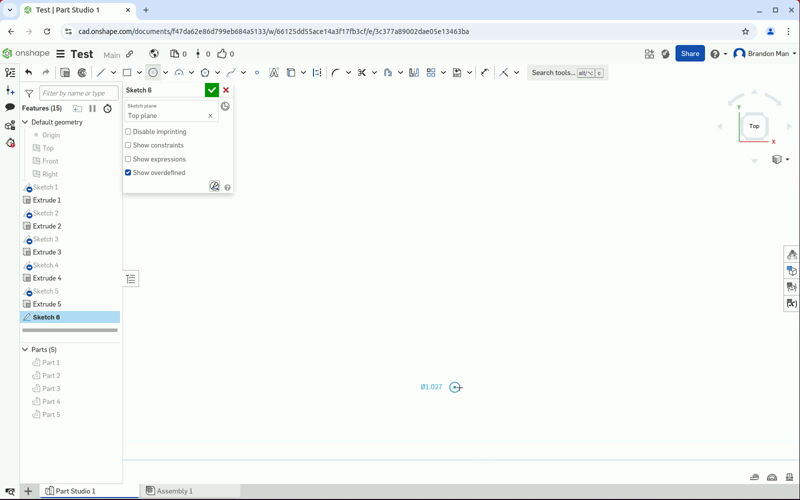
scroll(6)
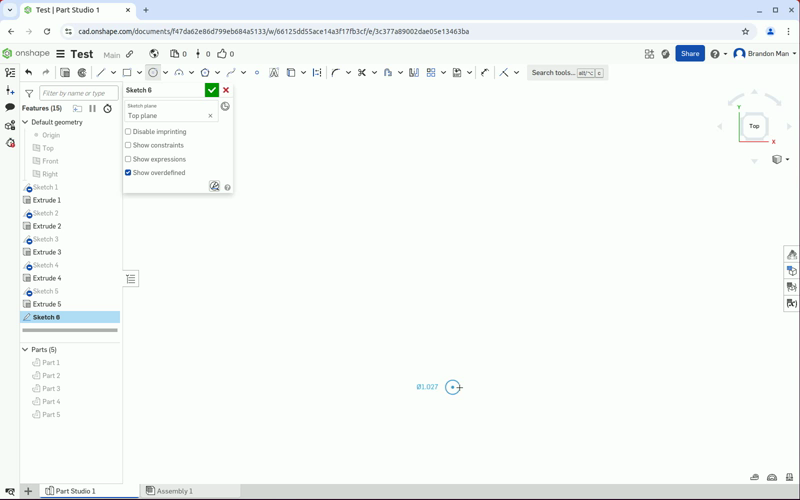
scroll(6)
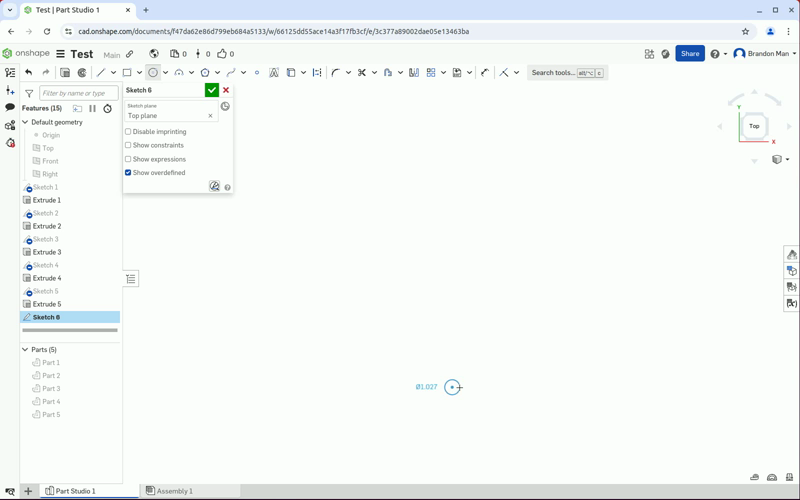
scroll(6)
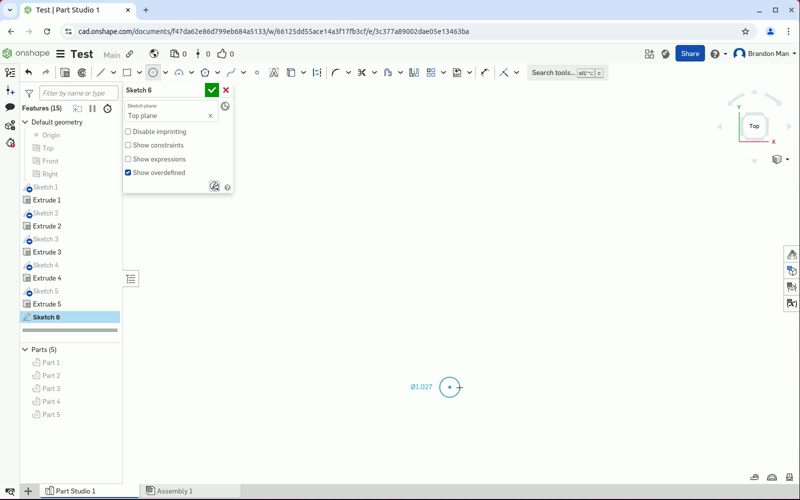
scroll(6)
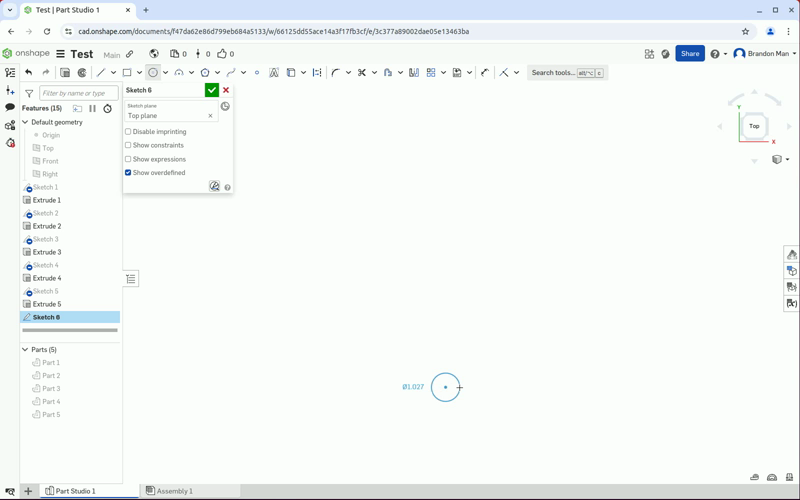
scroll(6)
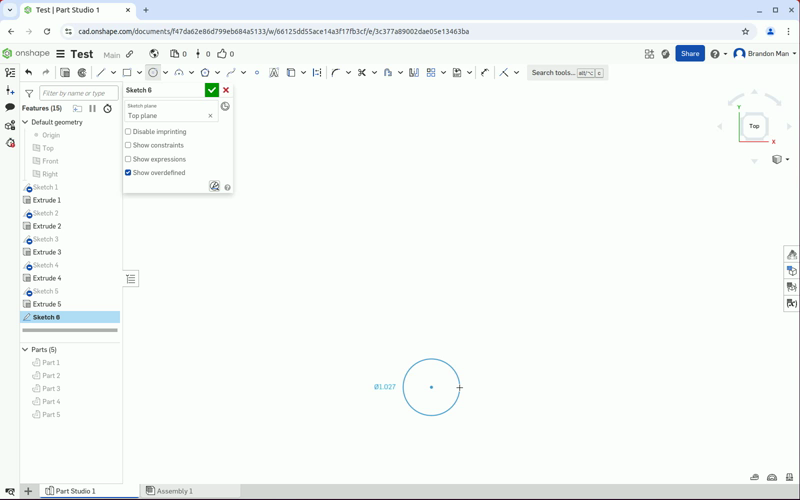
click(459, 387)
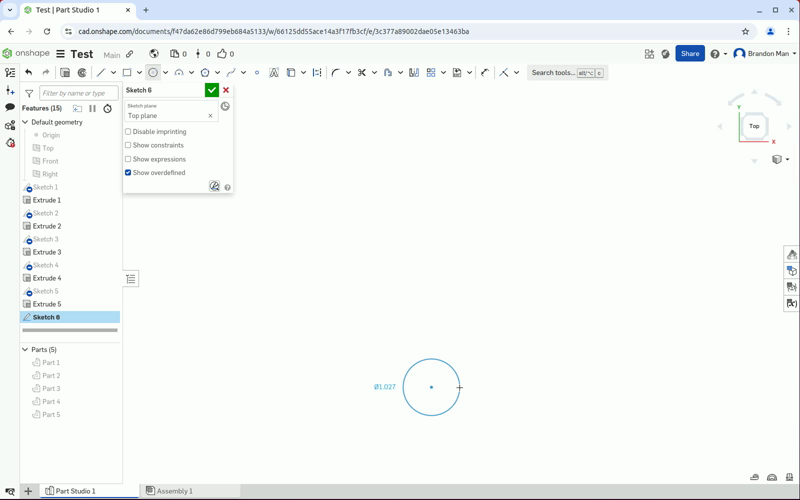
scroll(-6)
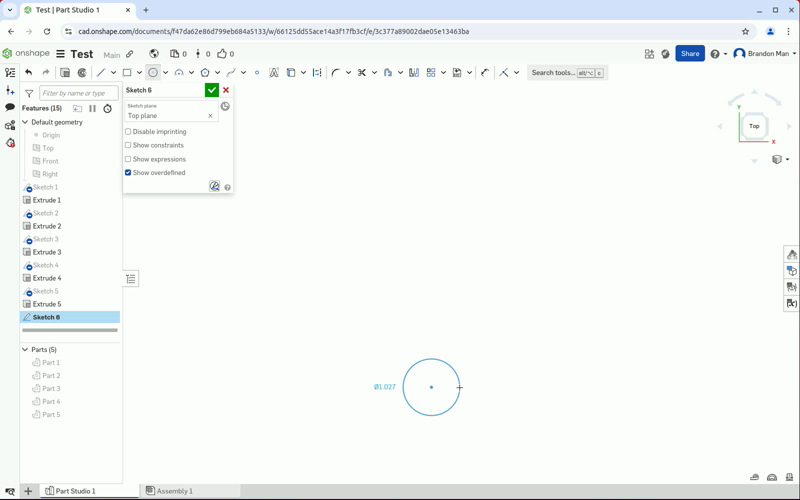
scroll(-6)
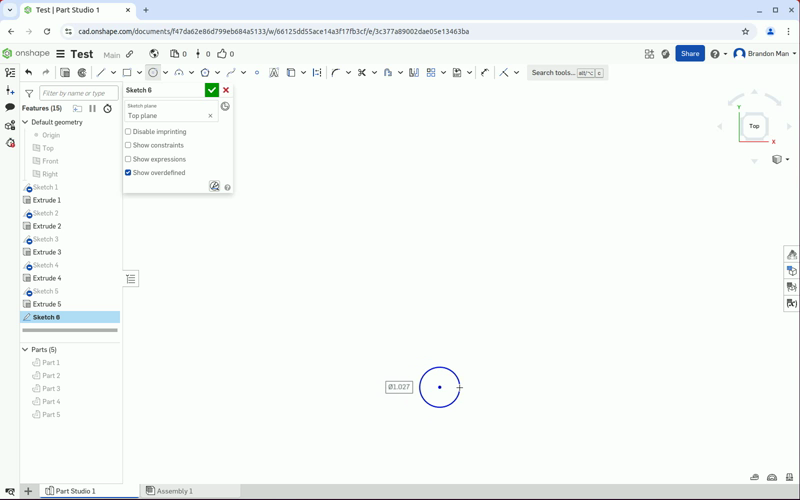
scroll(-6)
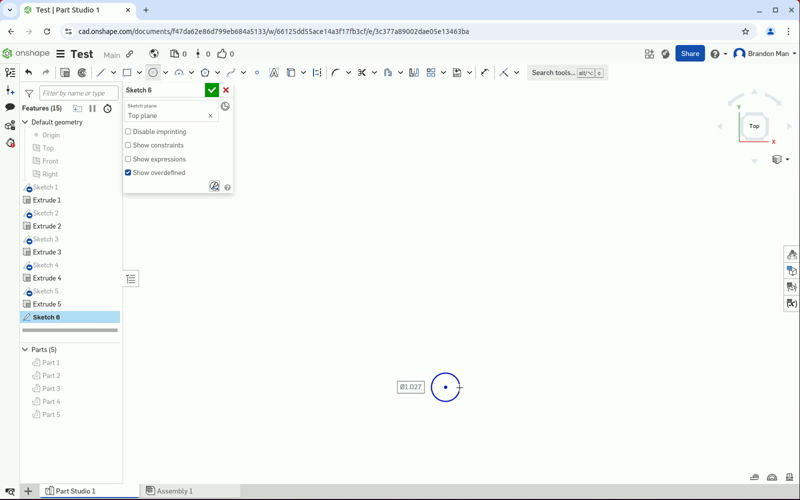
scroll(-6)
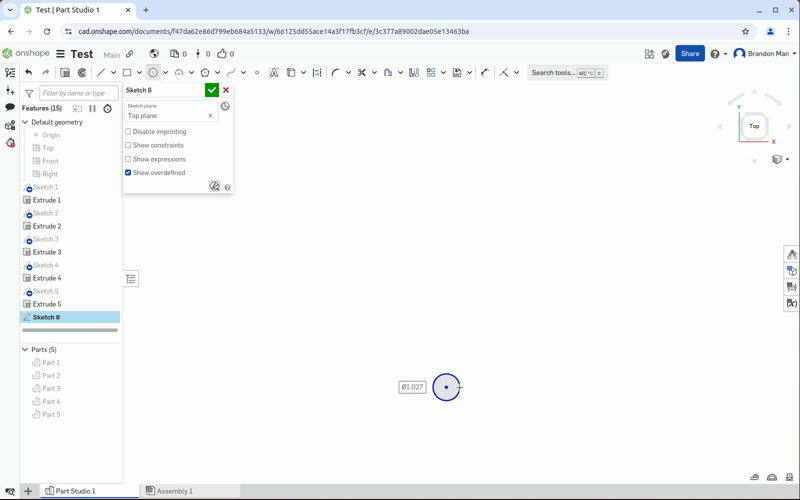
scroll(-6)
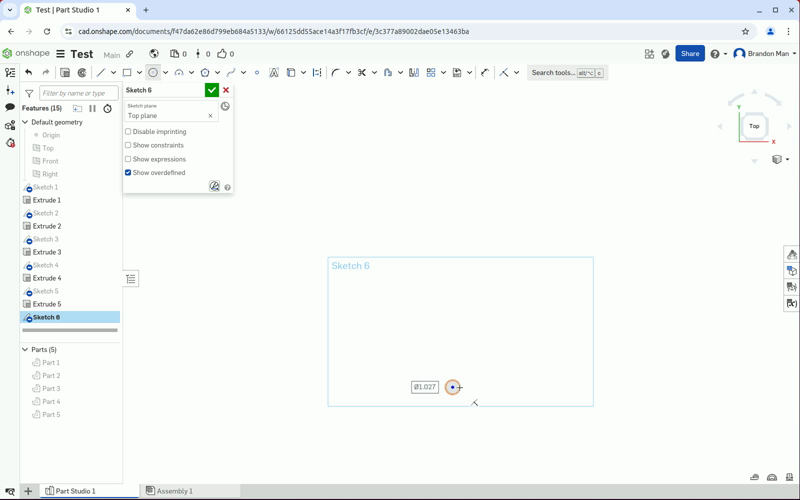
scroll(-6)
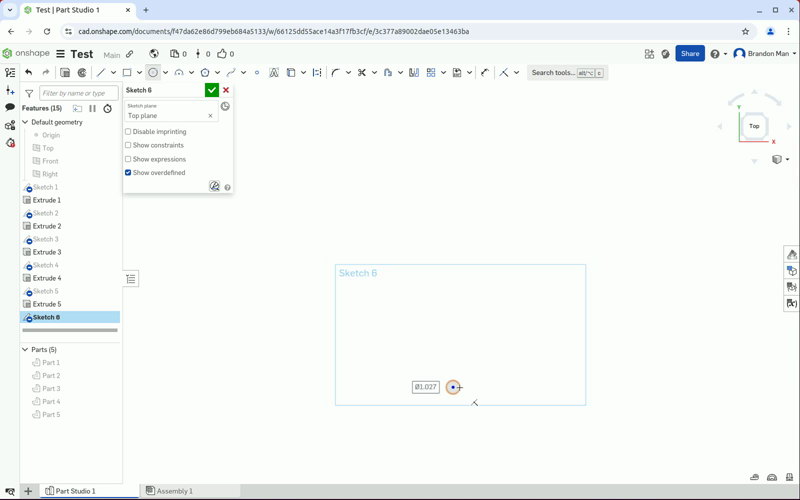
scroll(-6)
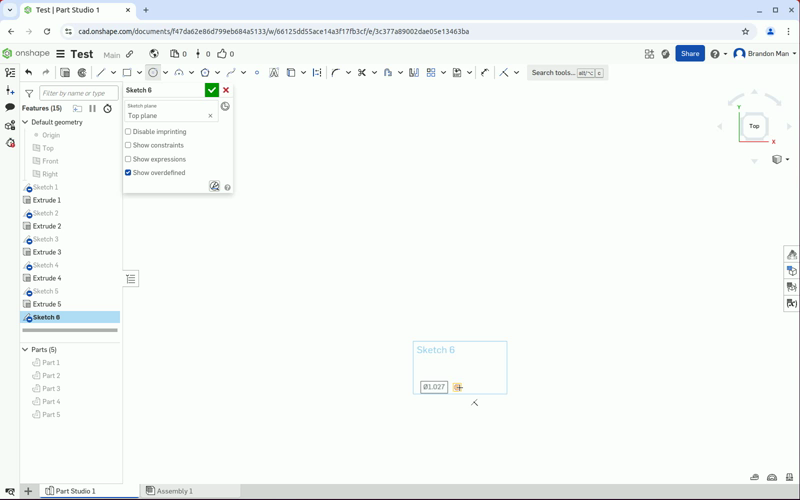
key(esc)
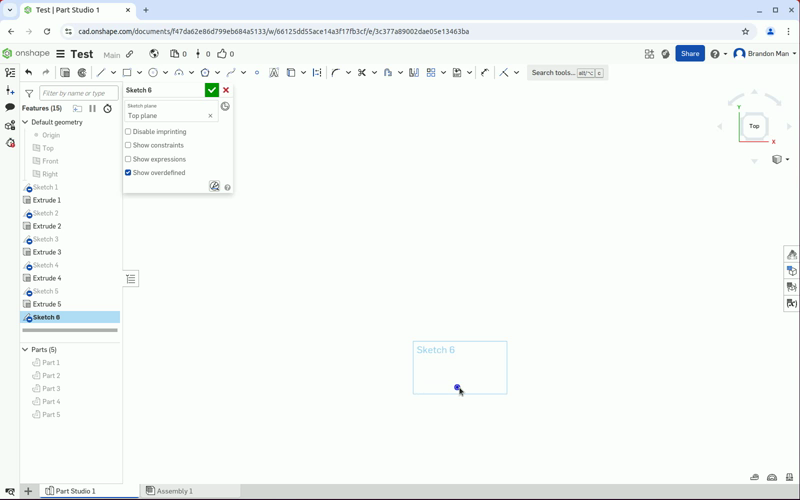
mouse_move(455, 388)
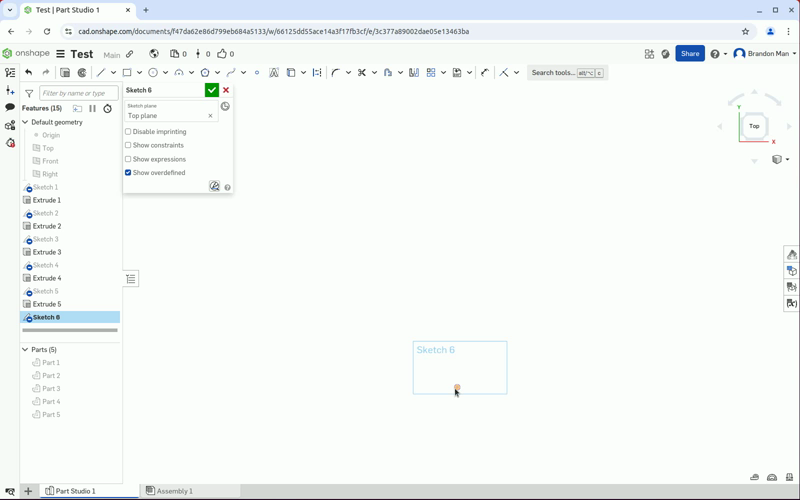
scroll(6)
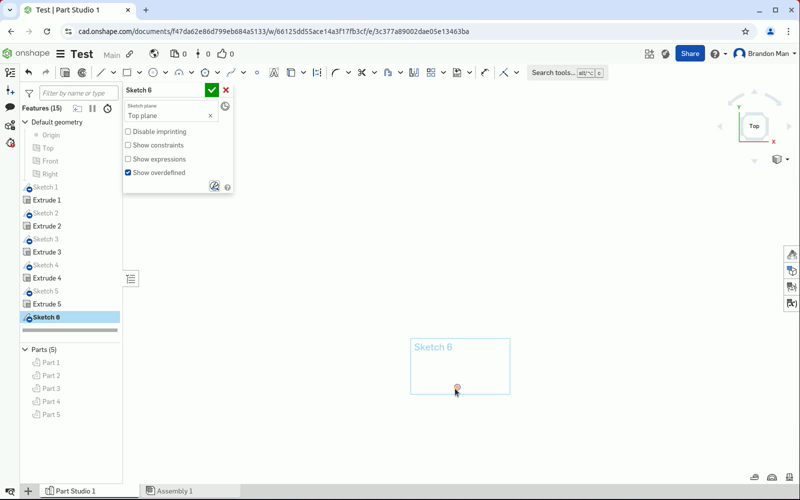
scroll(6)
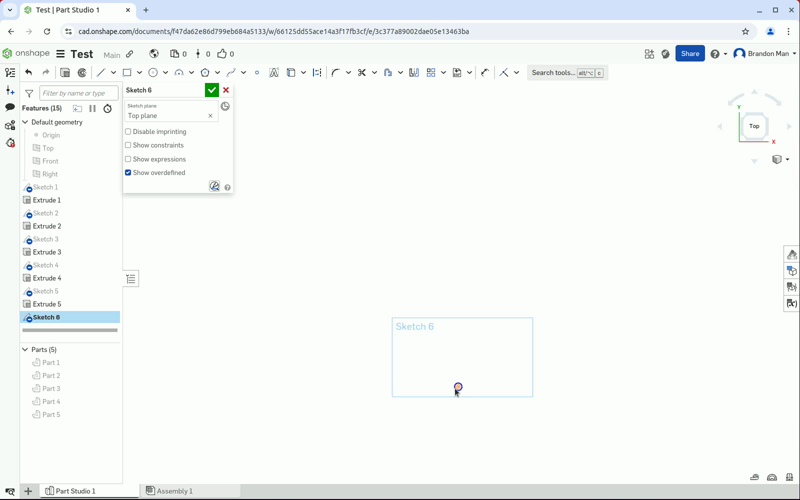
scroll(6)
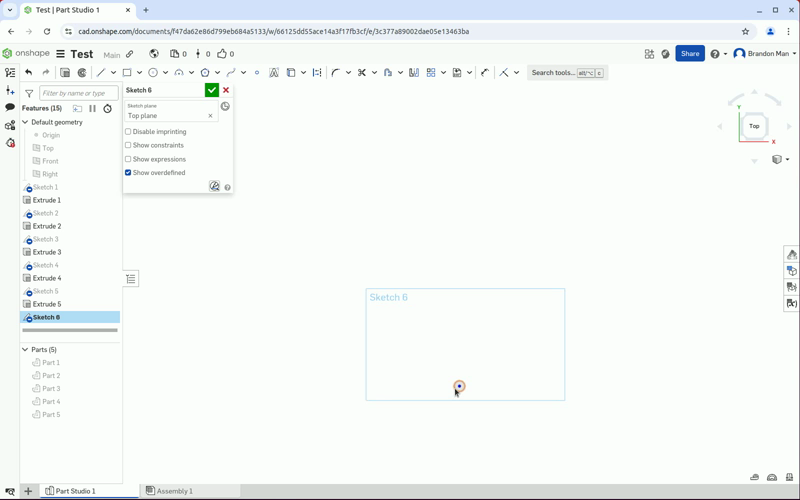
scroll(6)
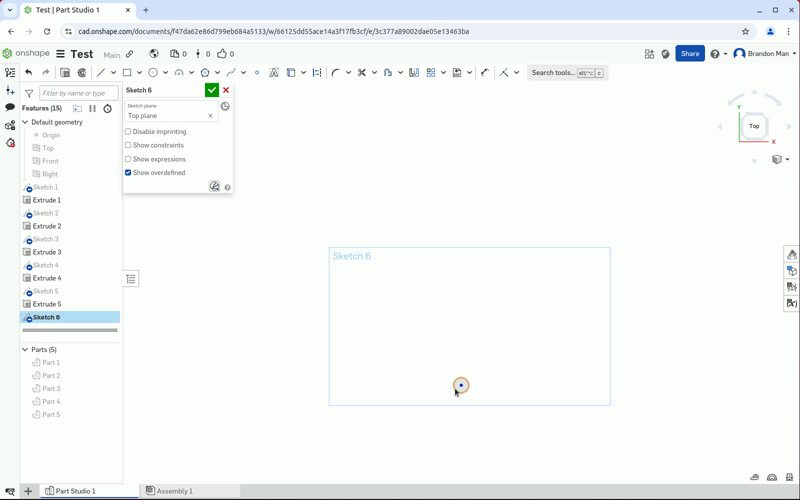
scroll(6)
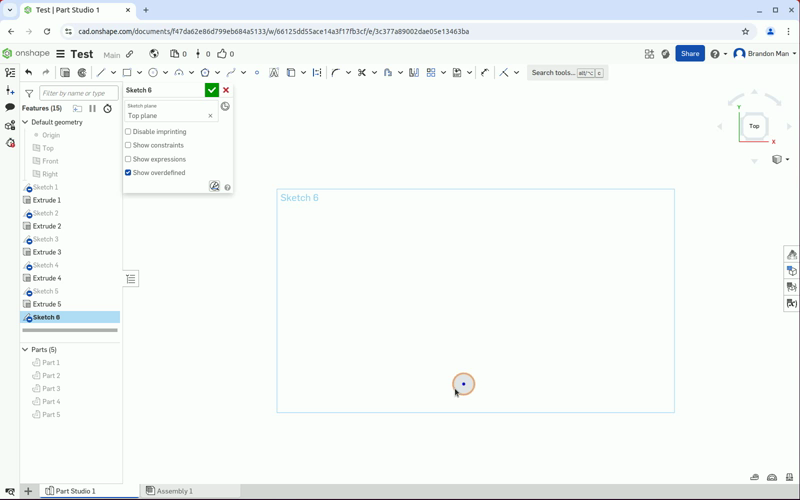
scroll(6)
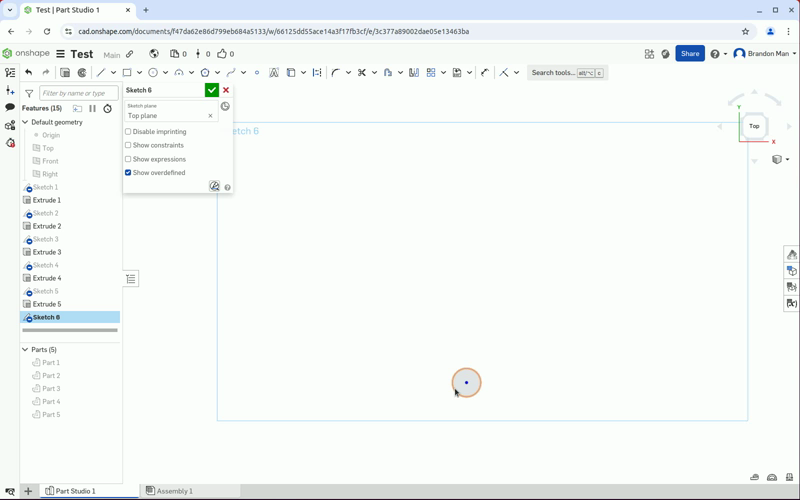
scroll(6)
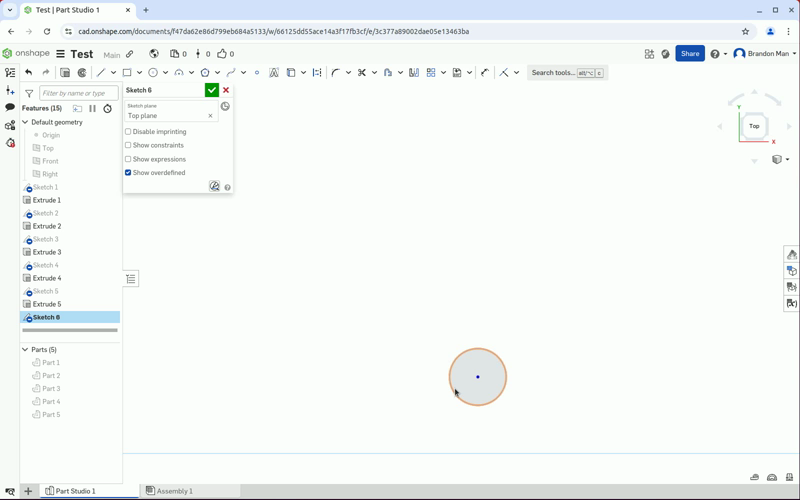
click(455, 388)
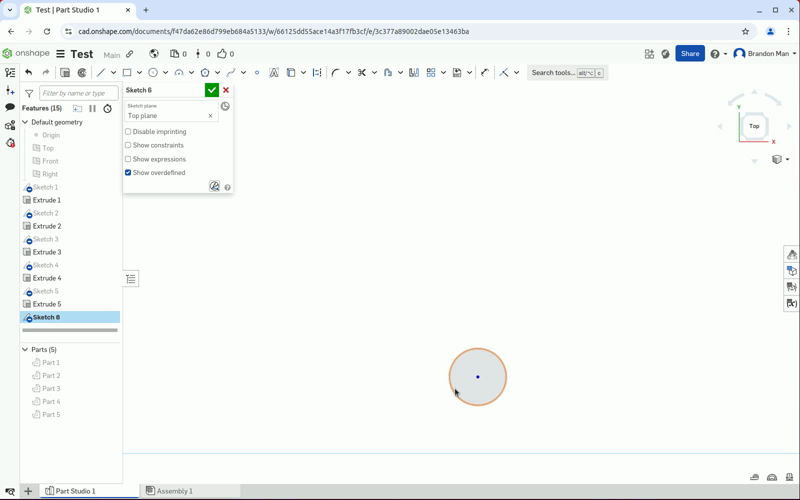
scroll(-6)
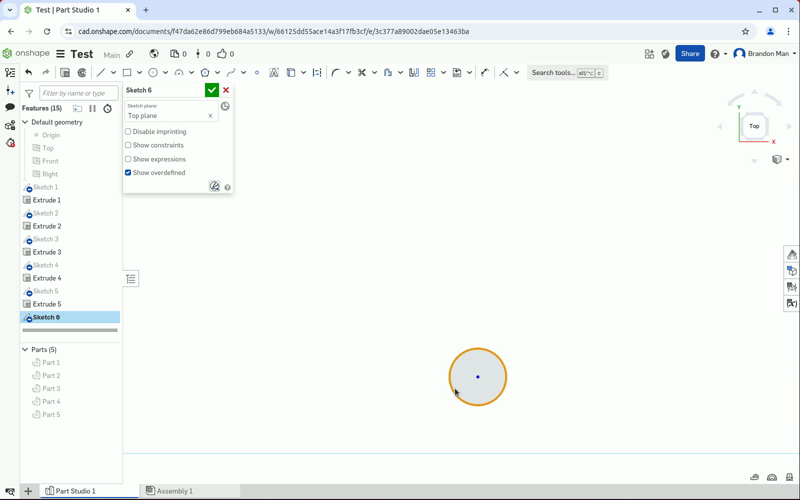
scroll(-6)
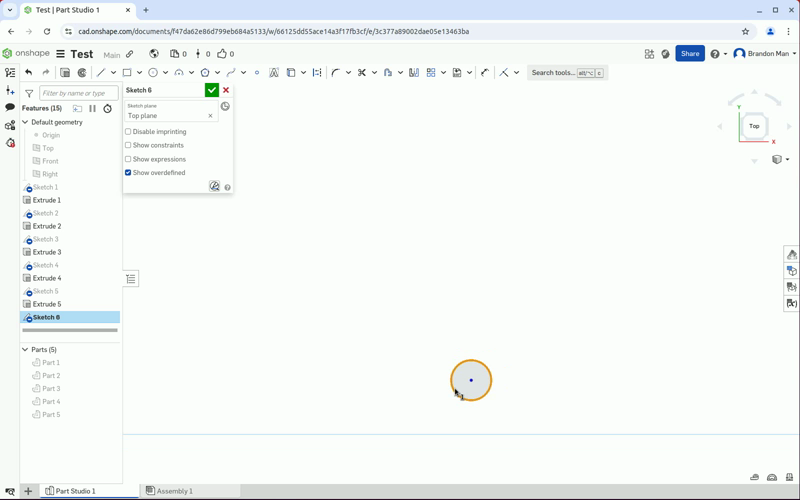
scroll(-6)
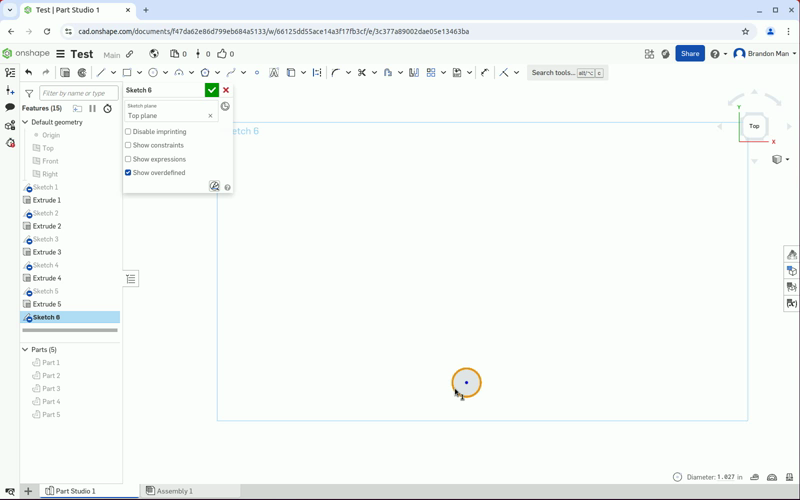
scroll(-6)
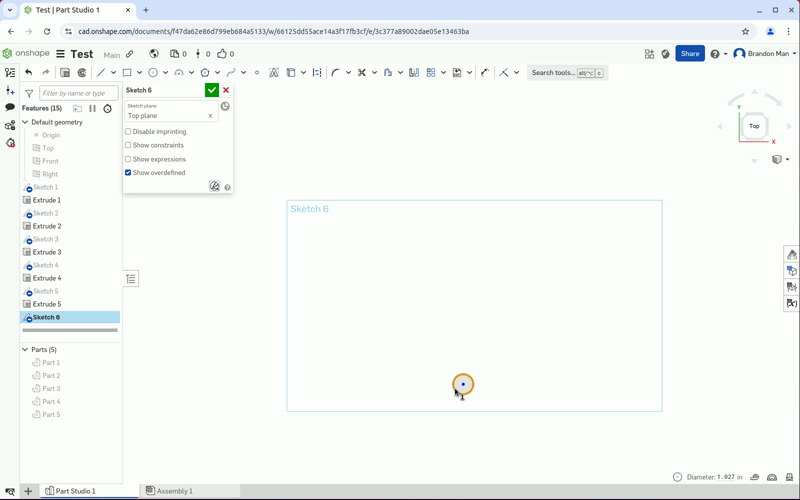
scroll(-6)
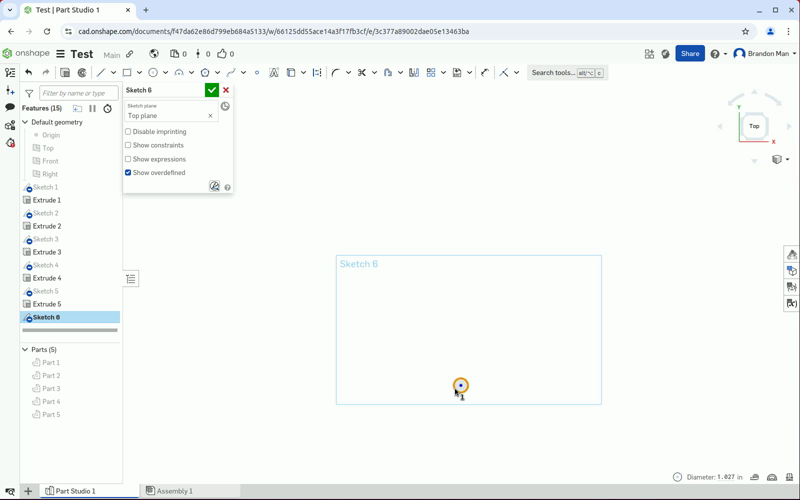
scroll(-6)
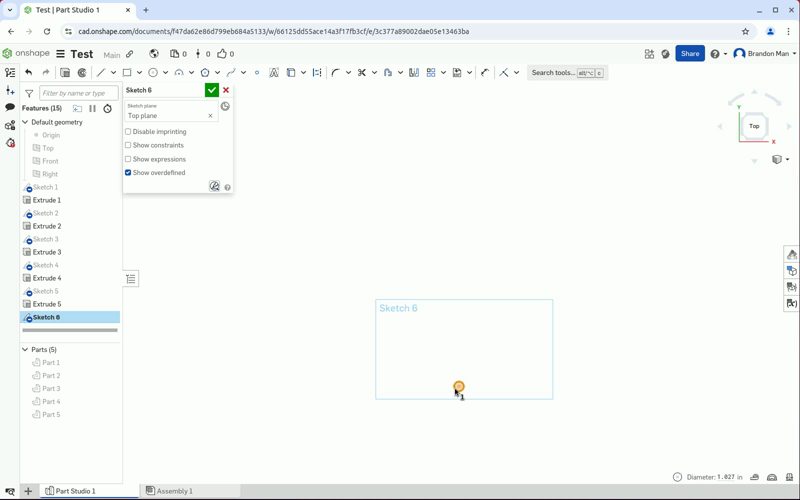
scroll(-6)
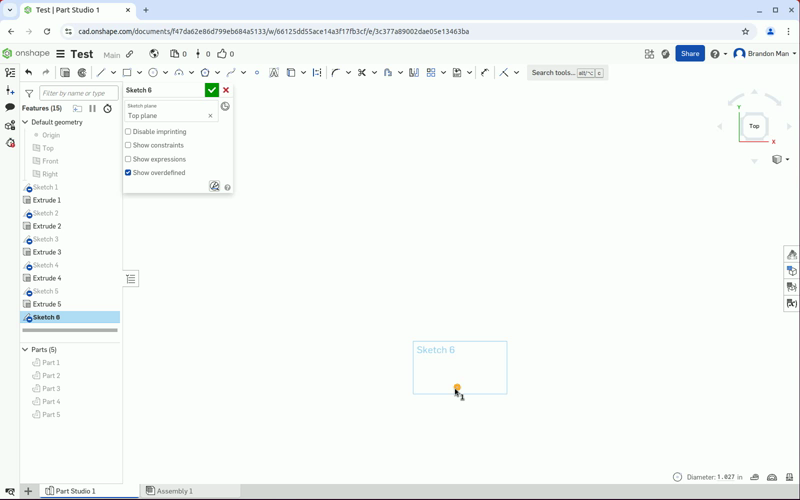
mouse_move(73, 352)
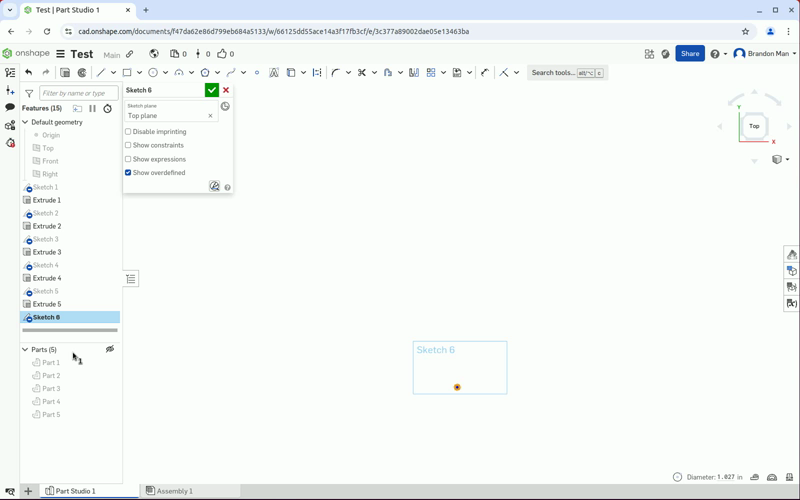
key(shift+y)
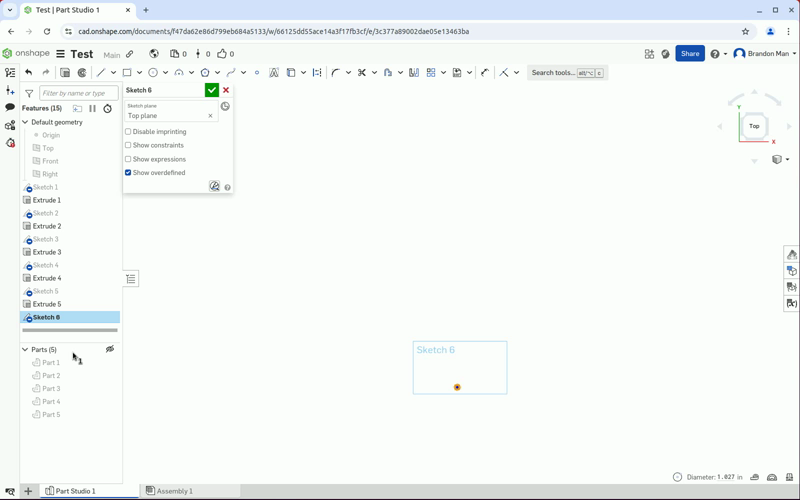
key(shift+e)
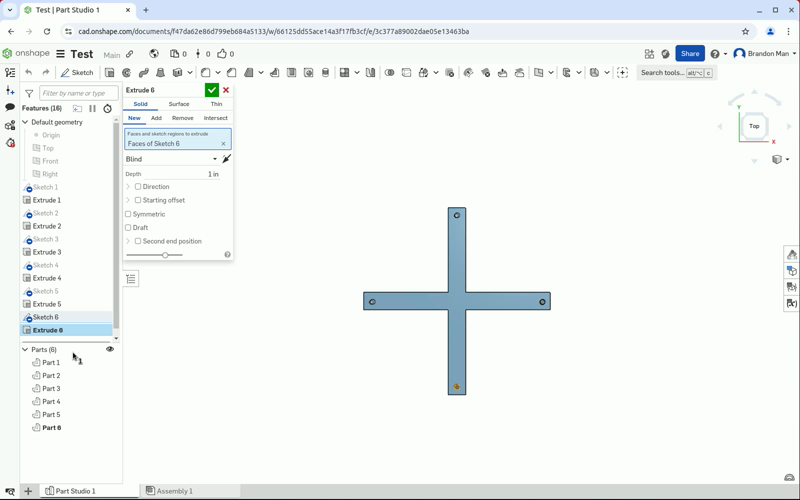
mouse_move(143, 106)
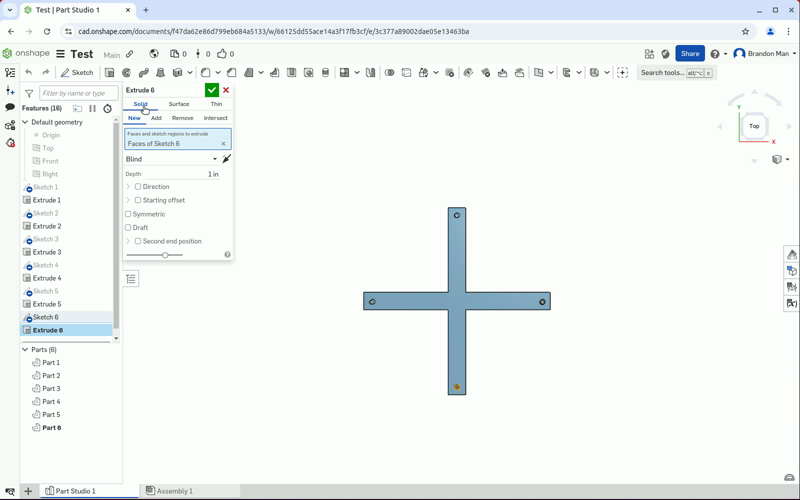
click(143, 106)
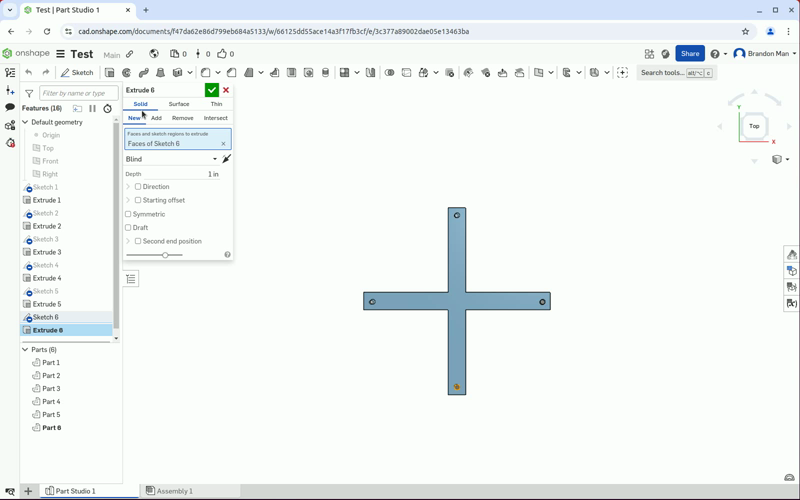
mouse_move(137, 120)
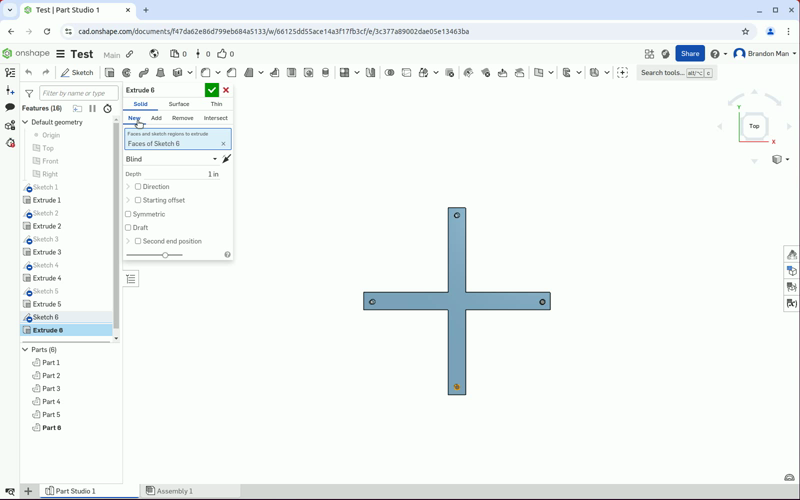
click(137, 120)
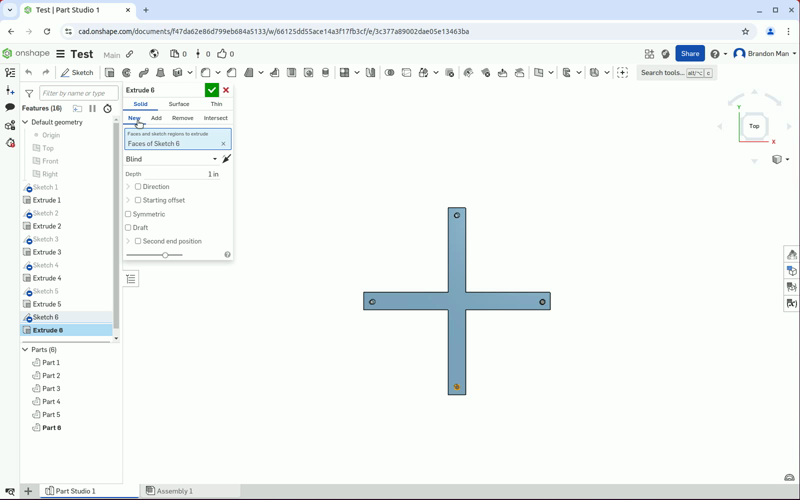
key(tab, 4)
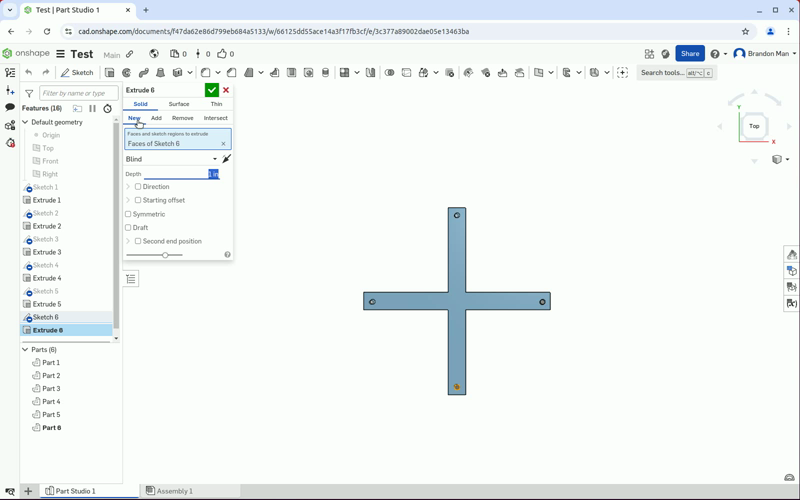
text(5.296)
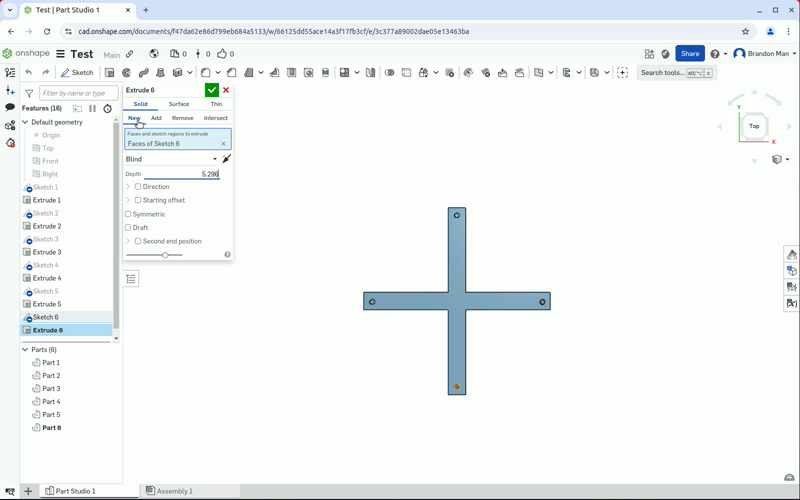
key(enter)
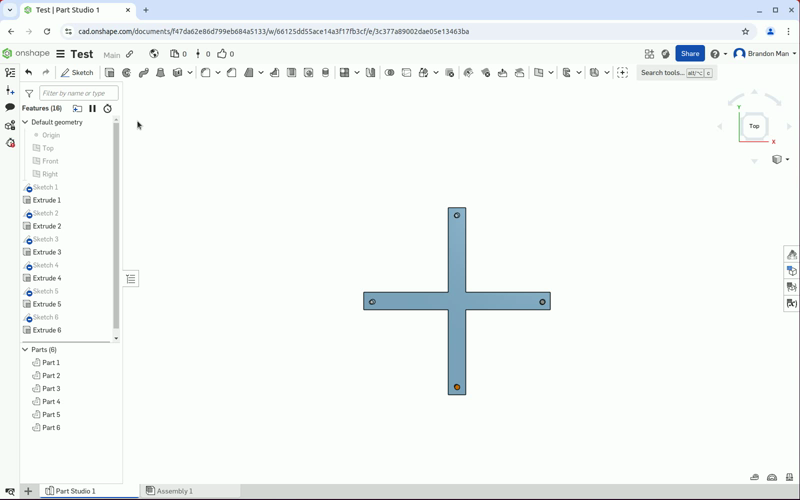
key(shift+h)
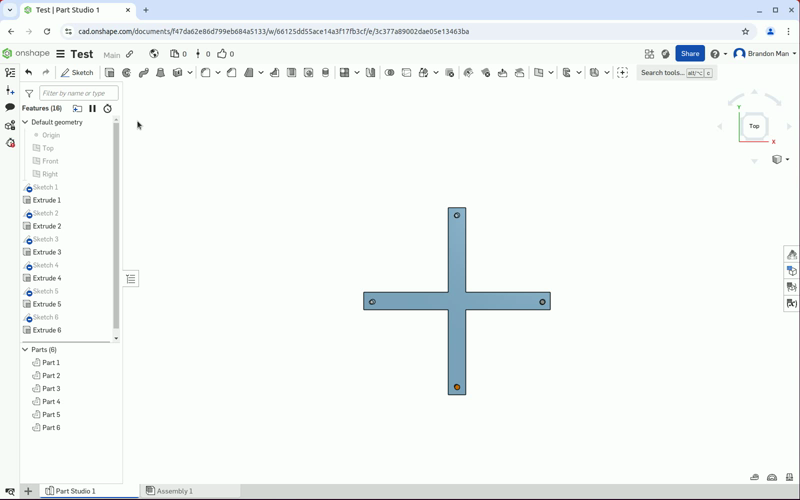
key(shift+h)
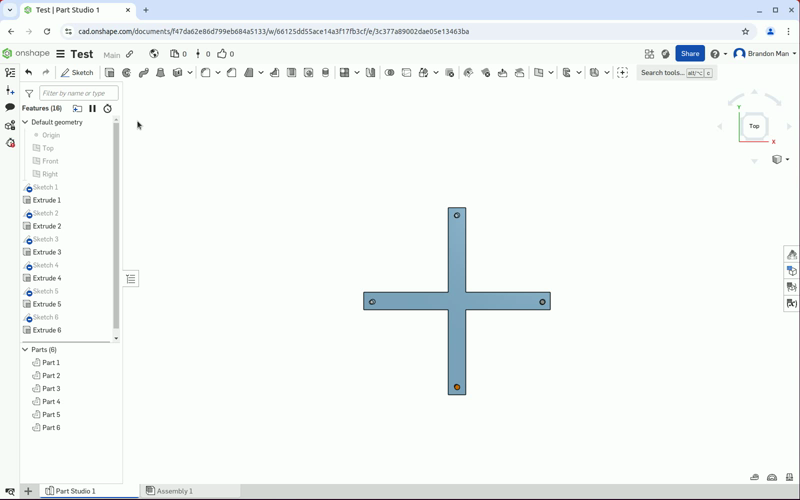
mouse_move(69, 189)
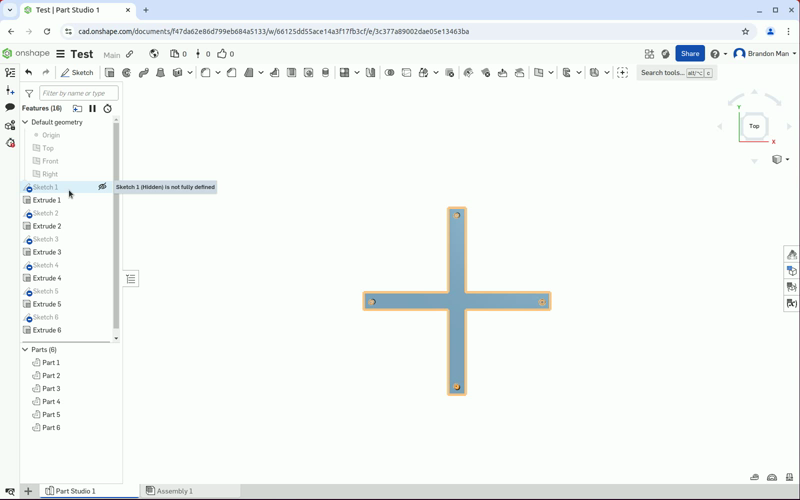
click(69, 189)
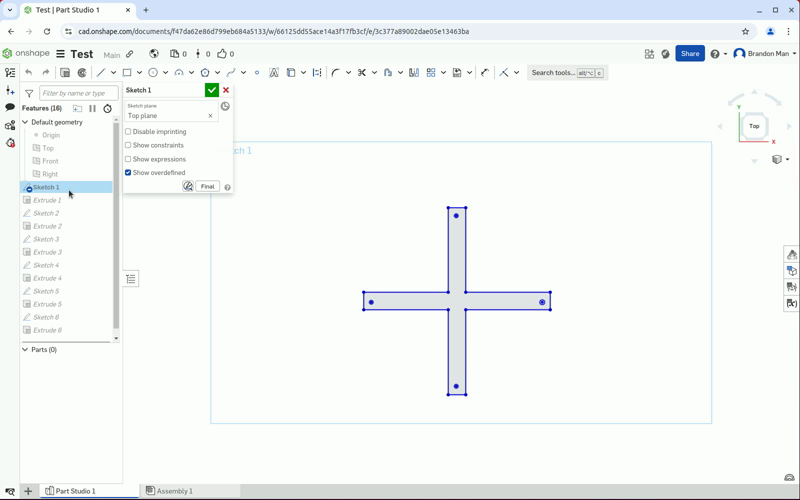
mouse_move(229, 92)
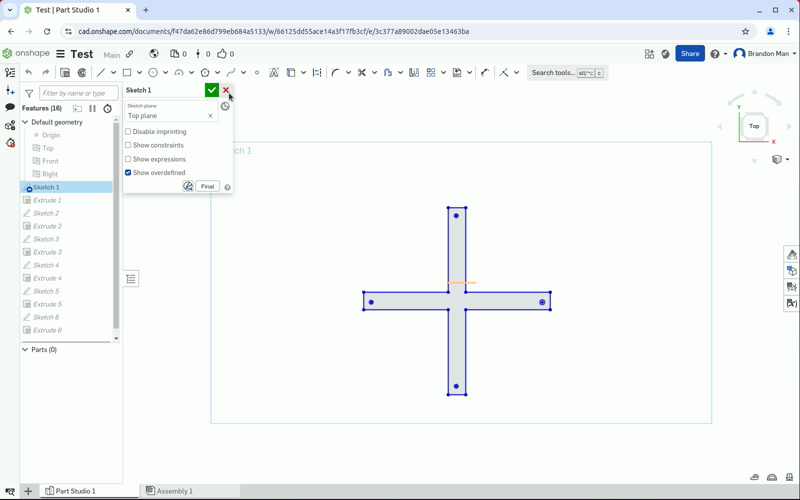
click(229, 92)
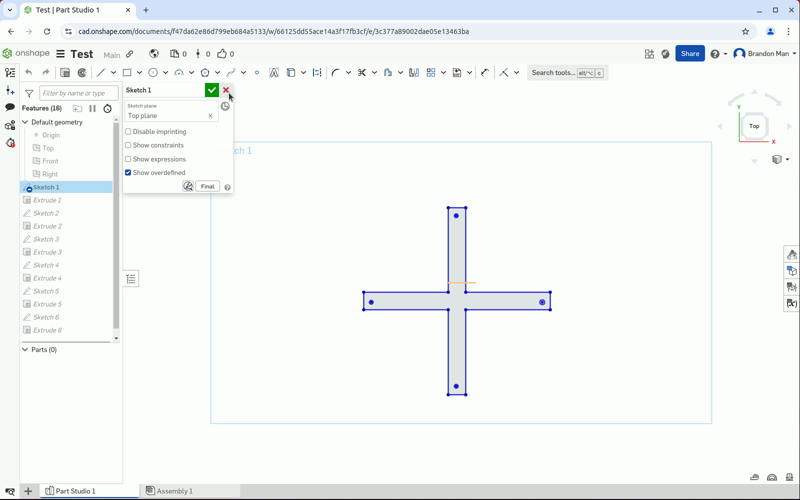
key(shift+s)
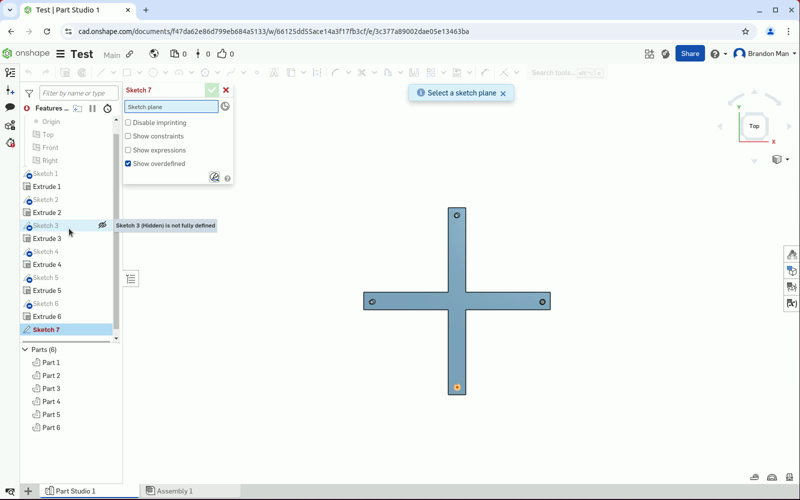
scroll(3)
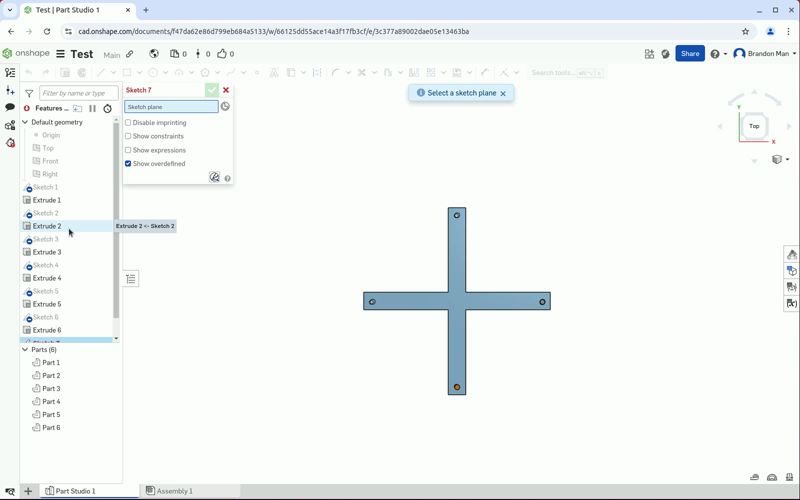
mouse_move(69, 150)
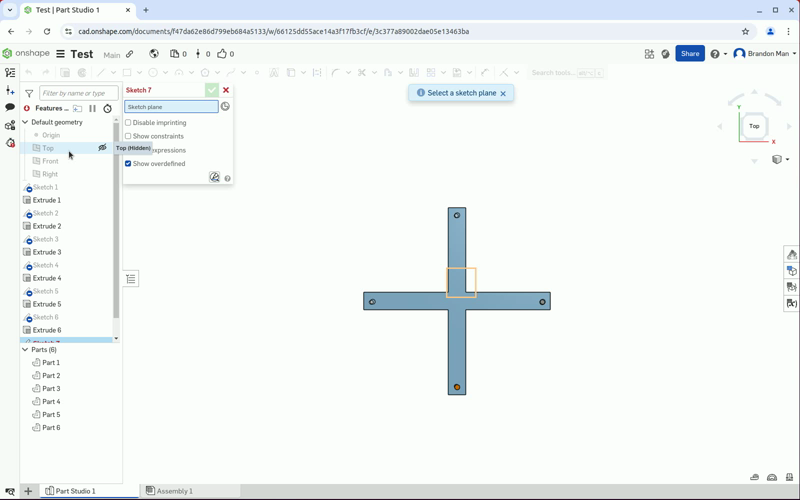
click(69, 150)
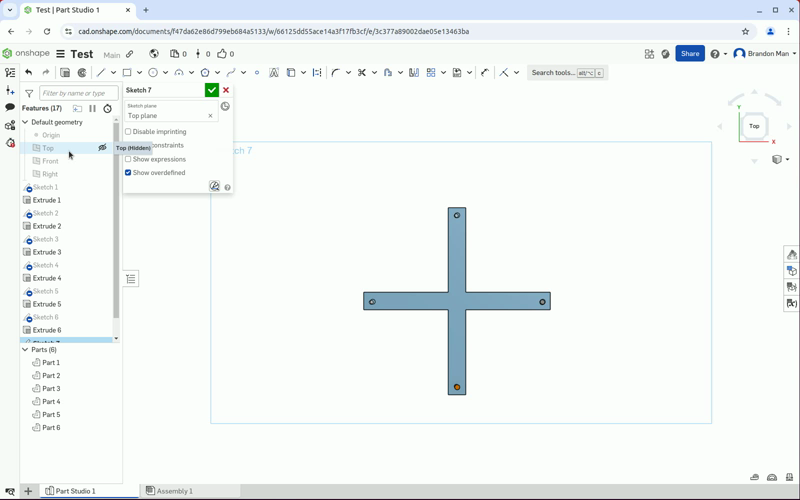
mouse_move(73, 352)
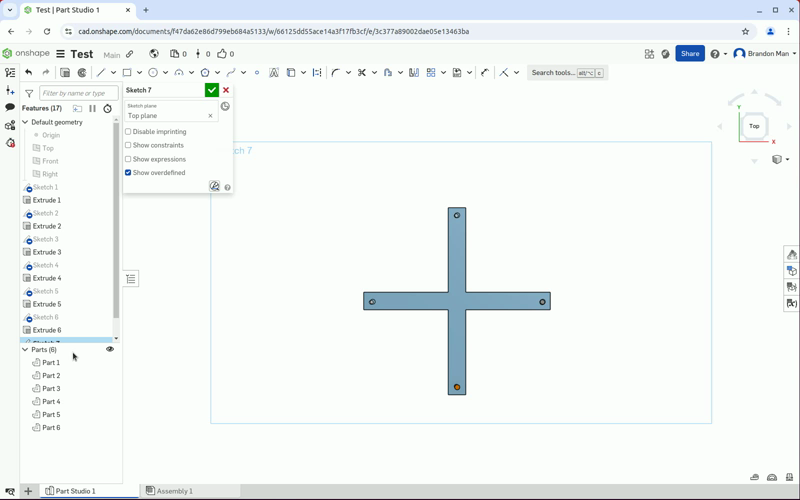
key(y)
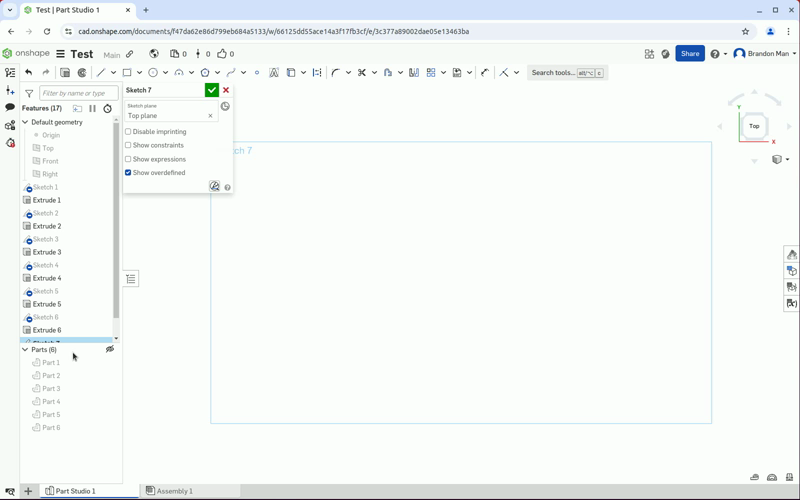
key(c)
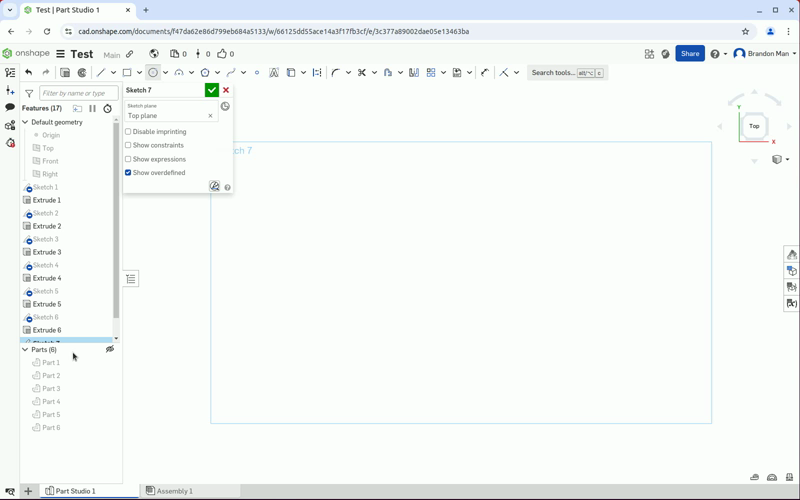
key_down(shift)
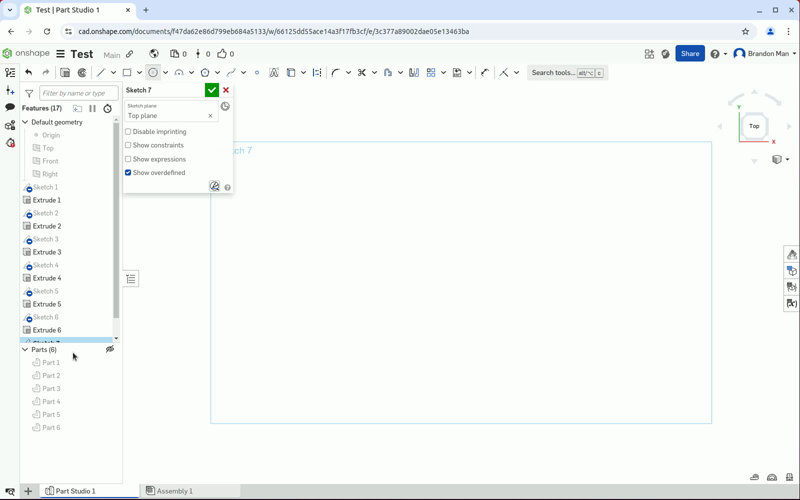
mouse_move(542, 301)
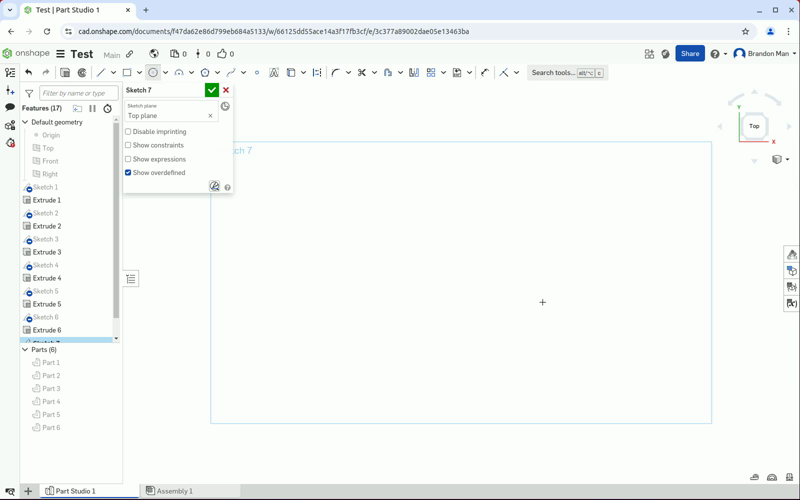
click(542, 301)
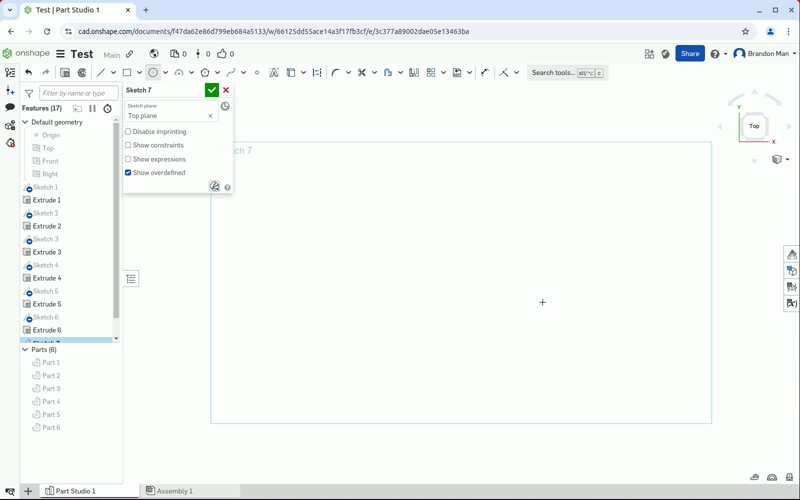
key_up(shift)
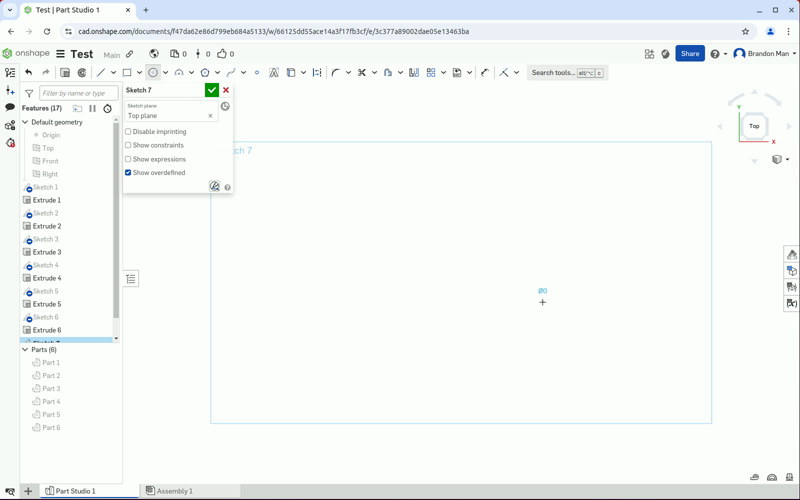
mouse_move(545, 301)
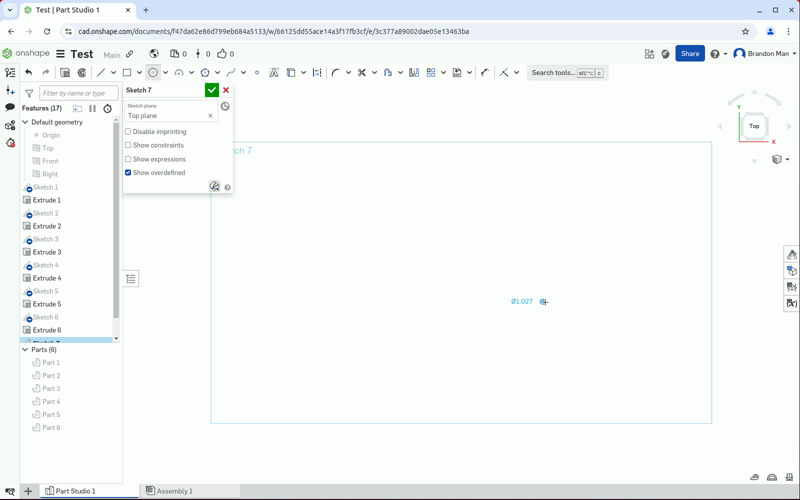
scroll(6)
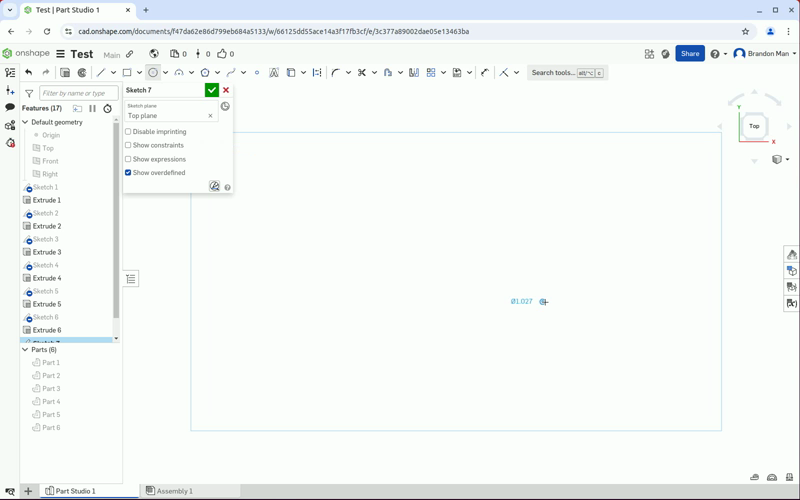
scroll(6)
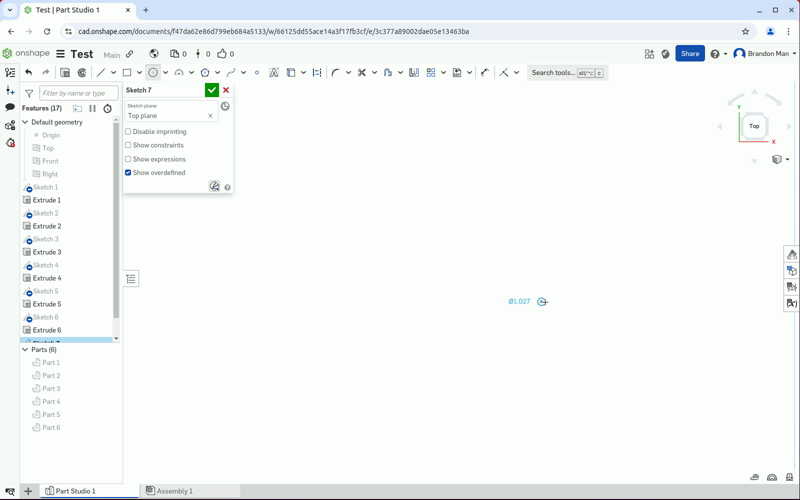
scroll(6)
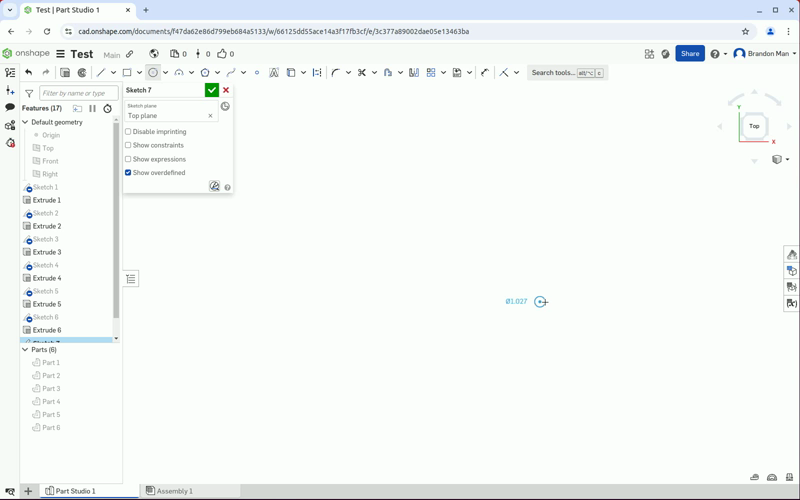
scroll(6)
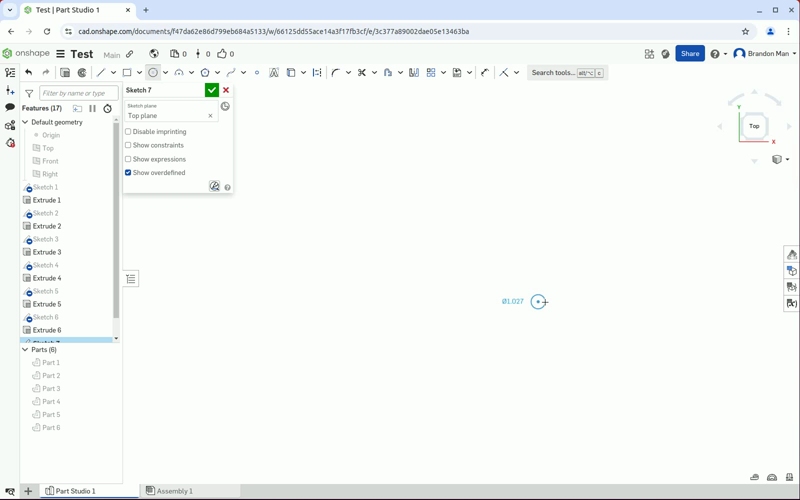
scroll(6)
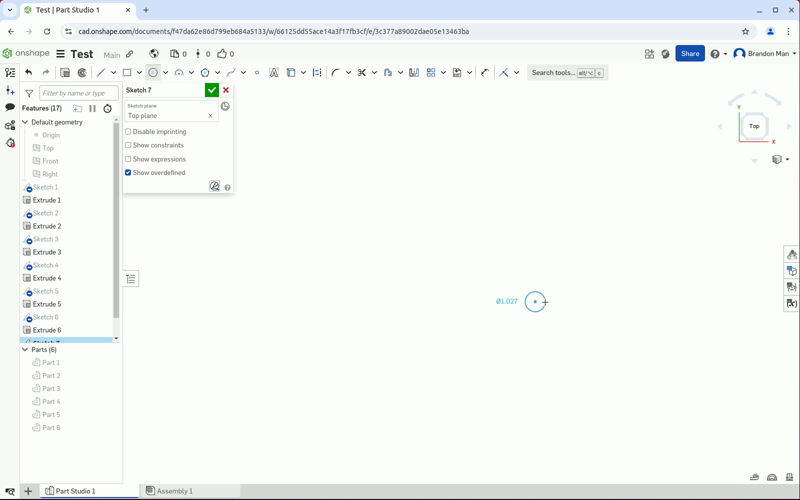
scroll(6)
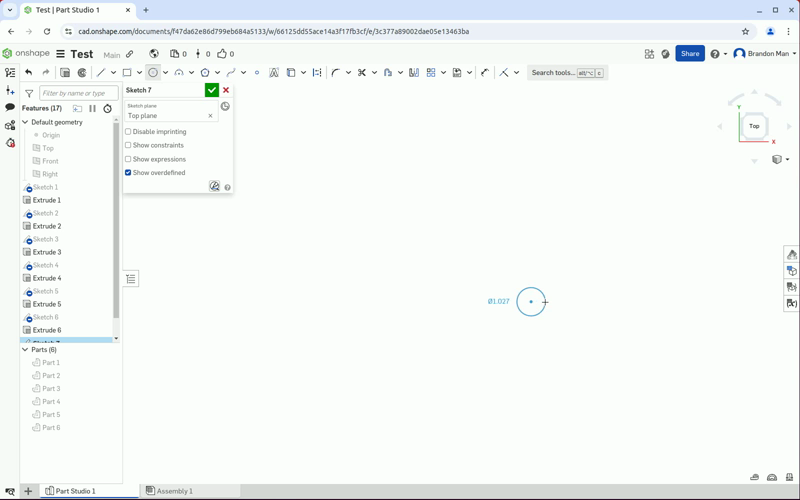
scroll(6)
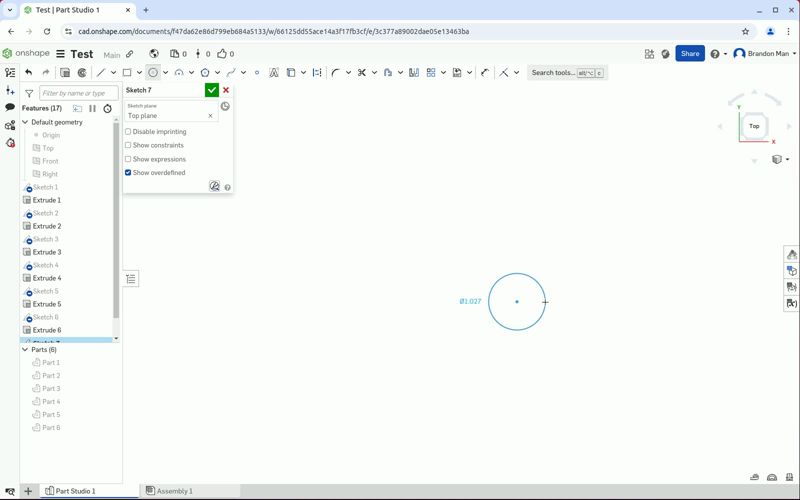
click(545, 301)
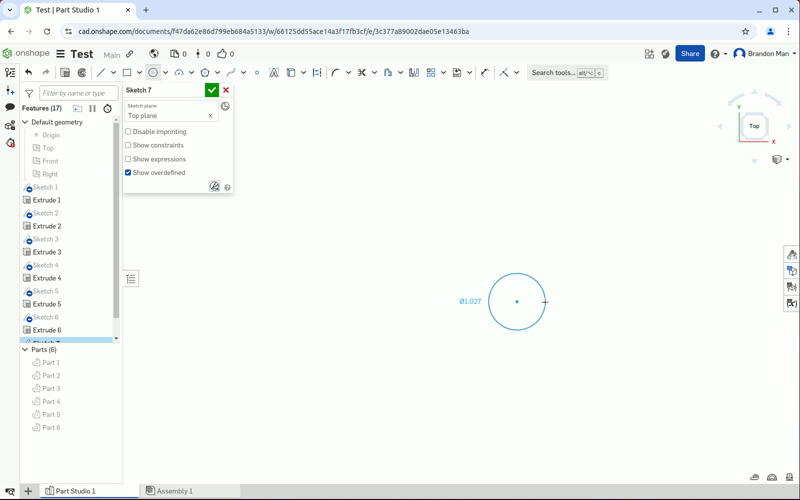
scroll(-6)
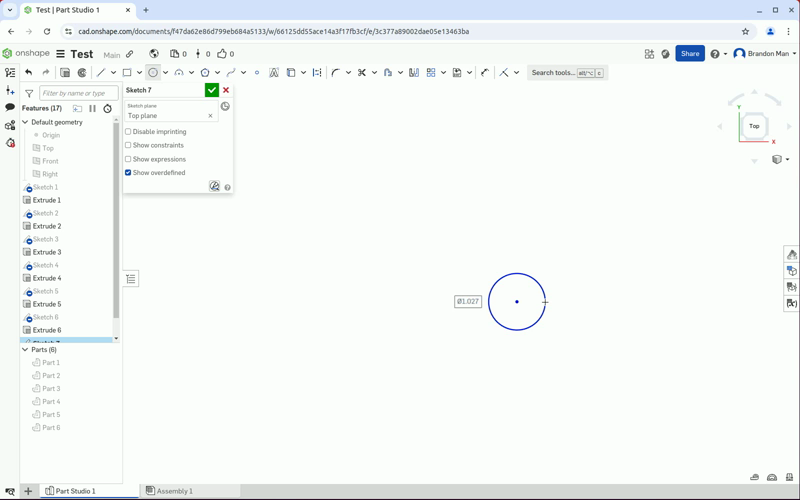
scroll(-6)
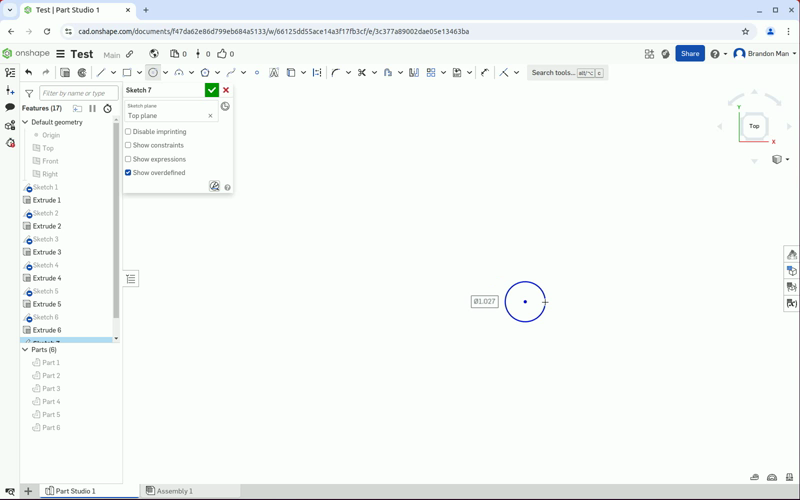
scroll(-6)
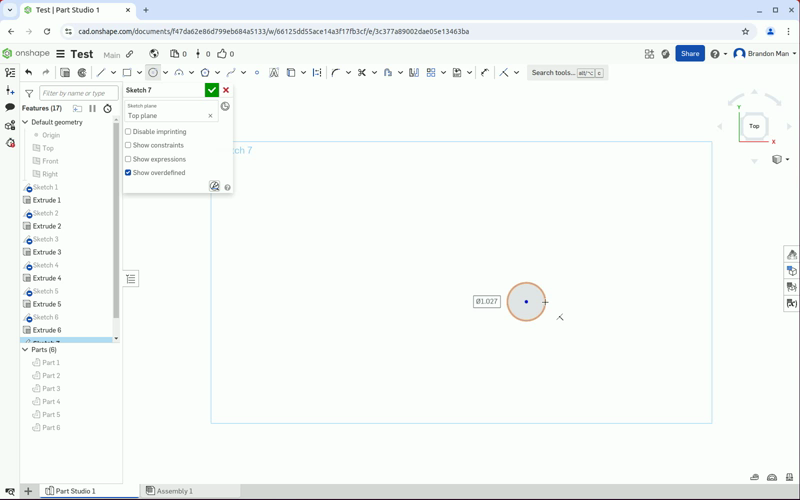
scroll(-6)
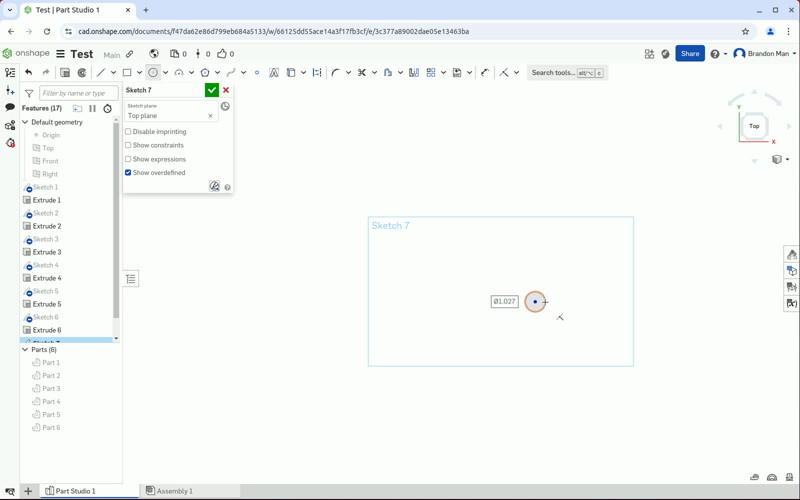
scroll(-6)
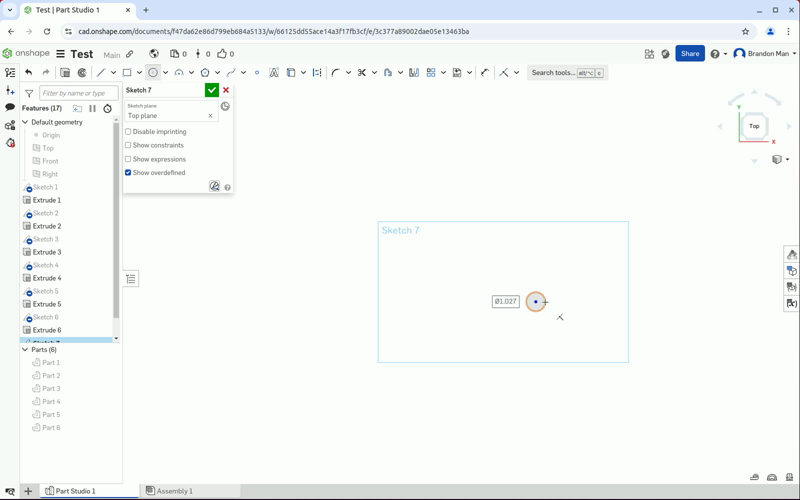
scroll(-6)
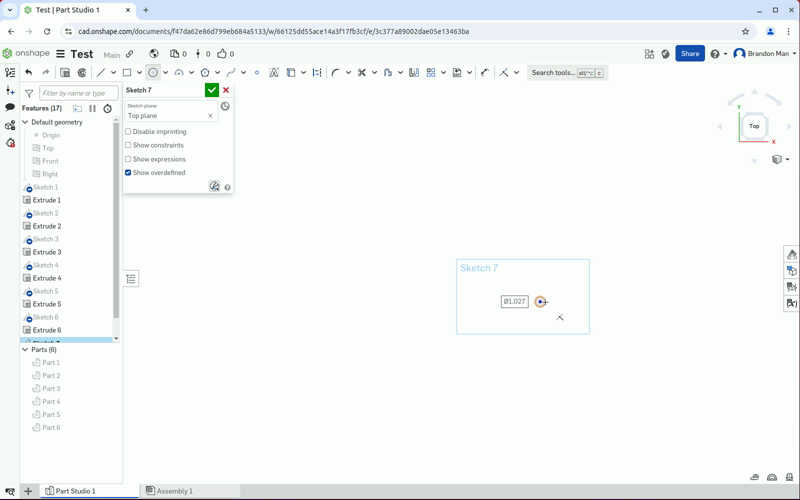
scroll(-6)
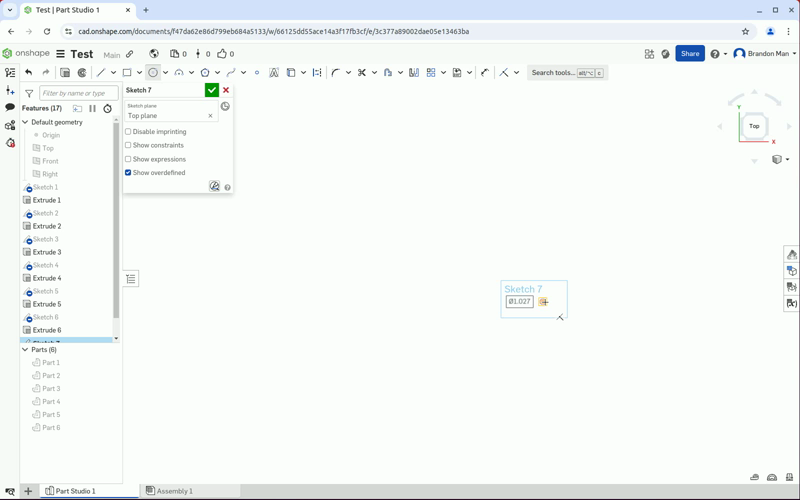
key(esc)
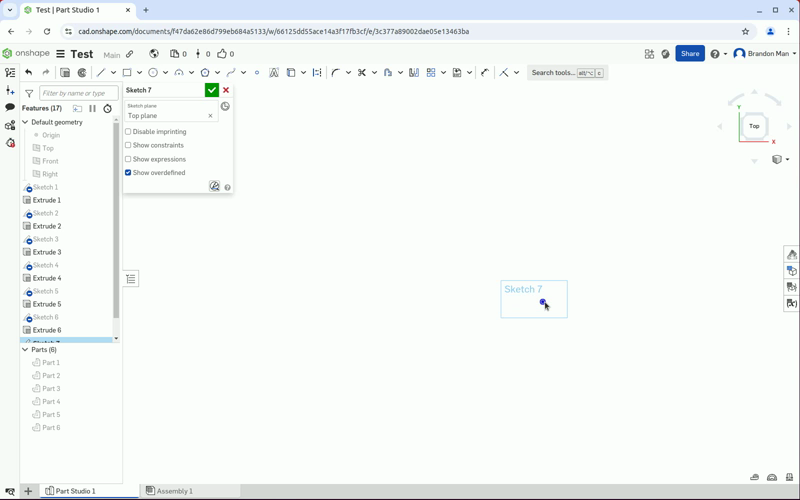
mouse_move(542, 300)
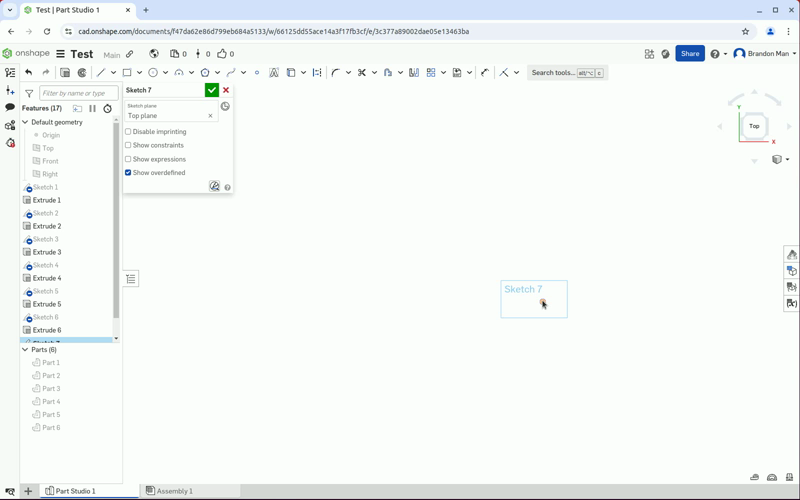
scroll(6)
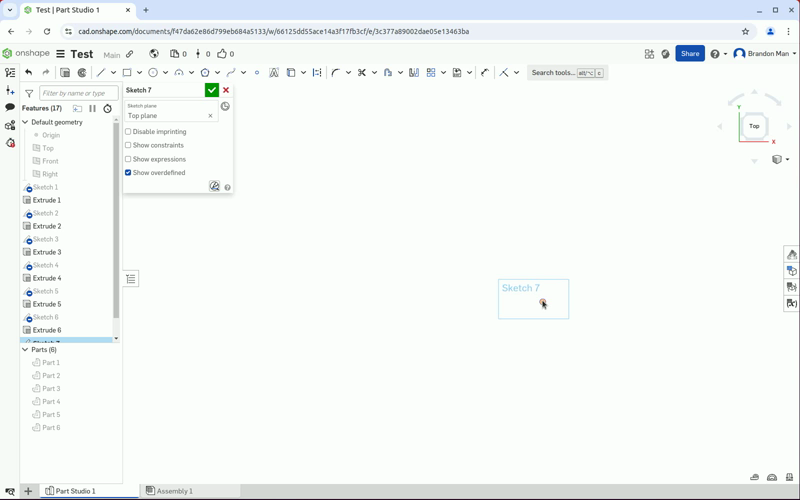
scroll(6)
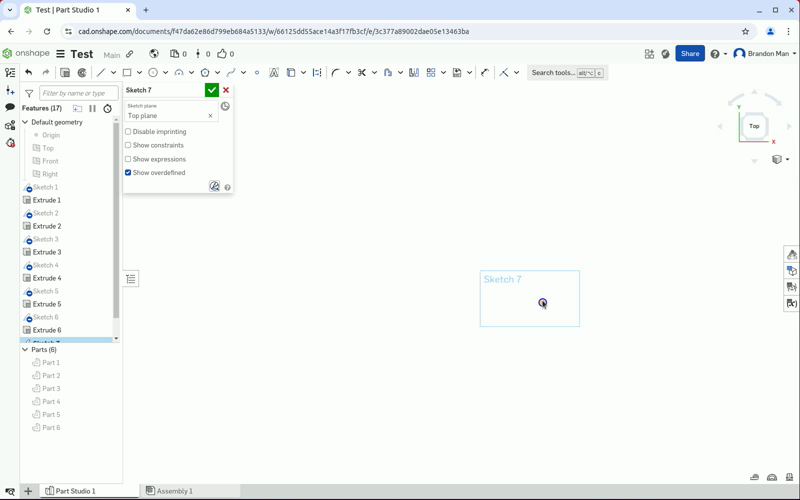
scroll(6)
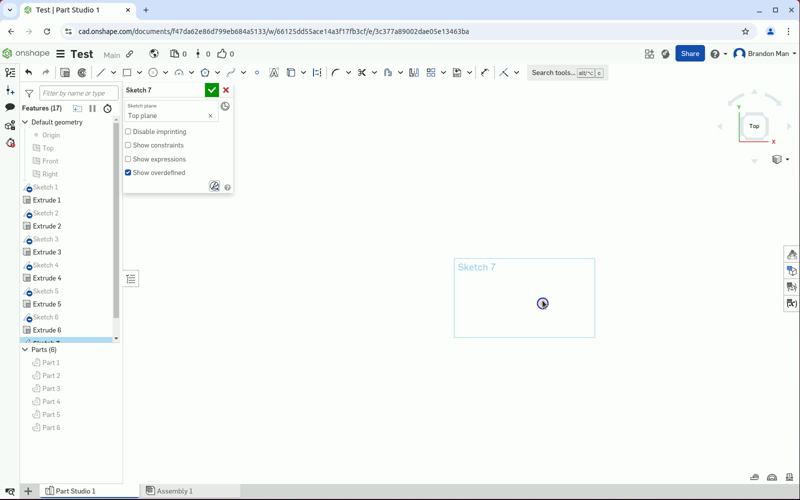
scroll(6)
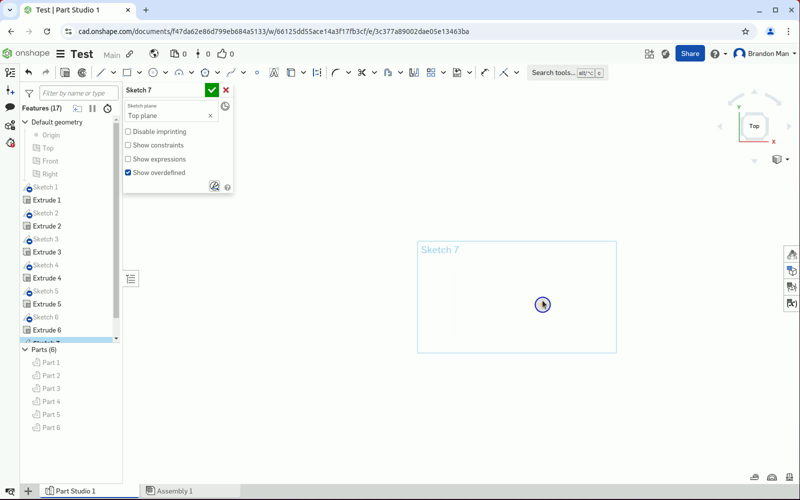
scroll(6)
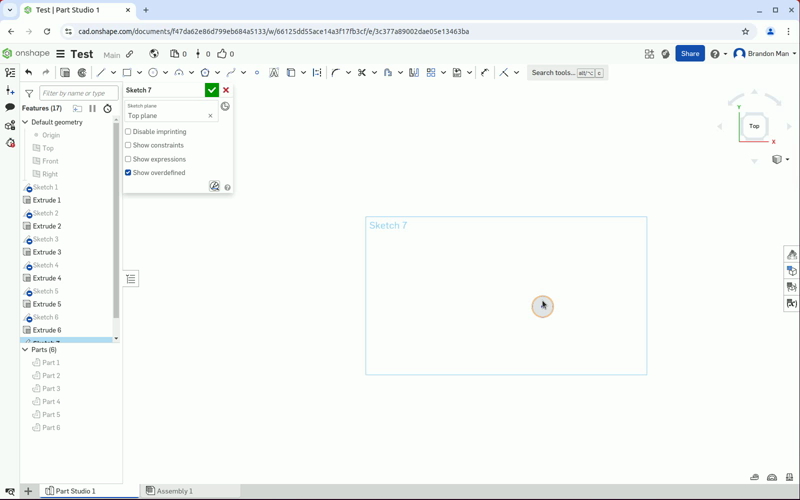
scroll(6)
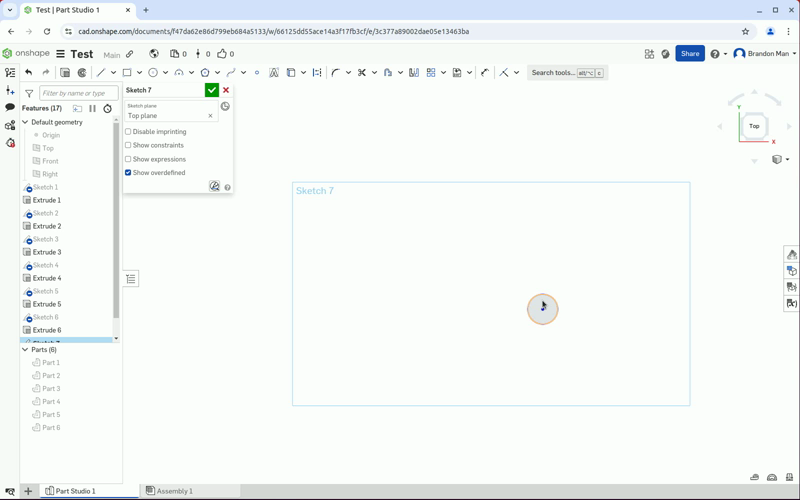
scroll(6)
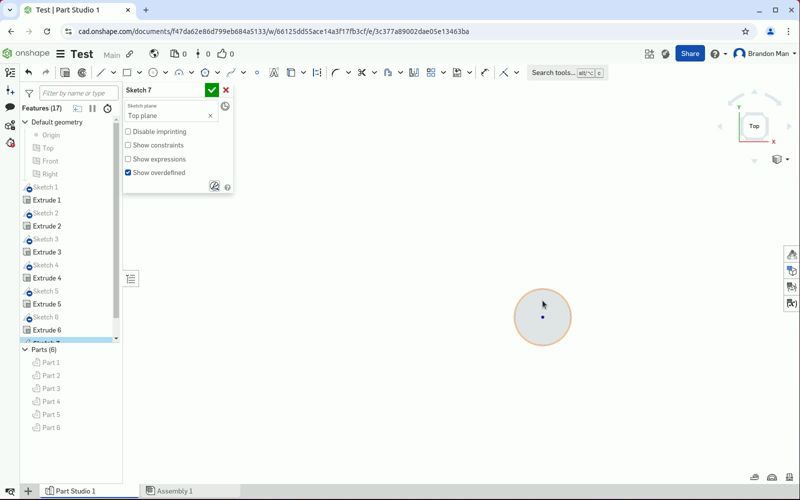
click(542, 300)
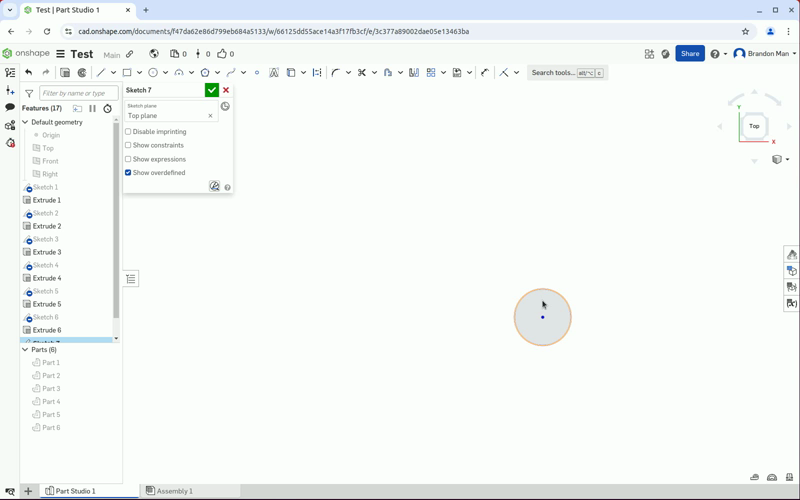
scroll(-6)
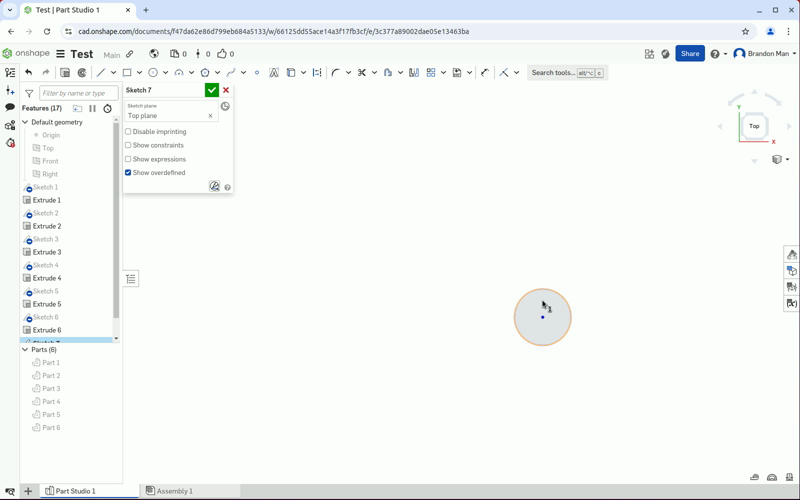
scroll(-6)
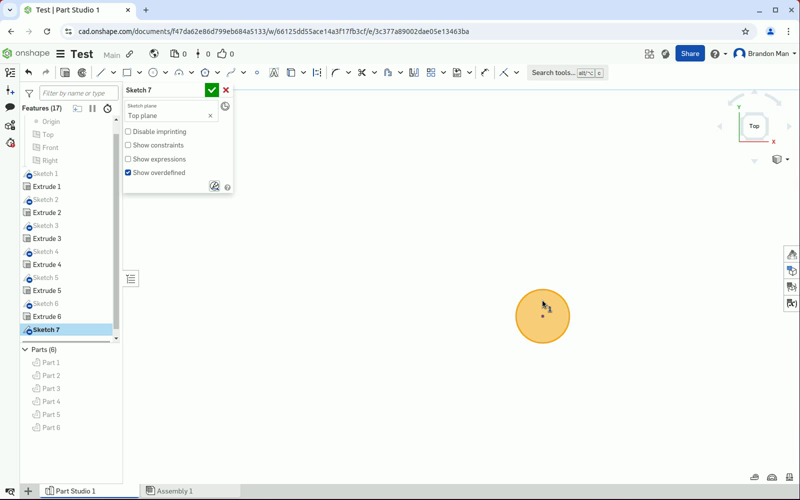
scroll(-6)
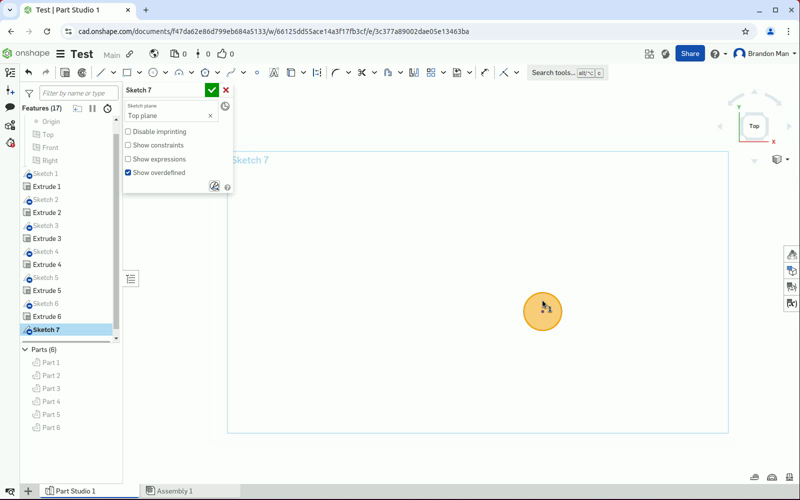
scroll(-6)
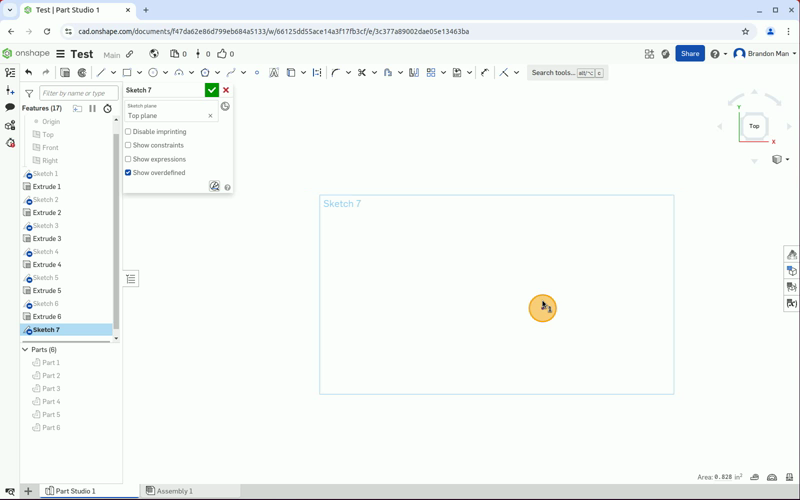
scroll(-6)
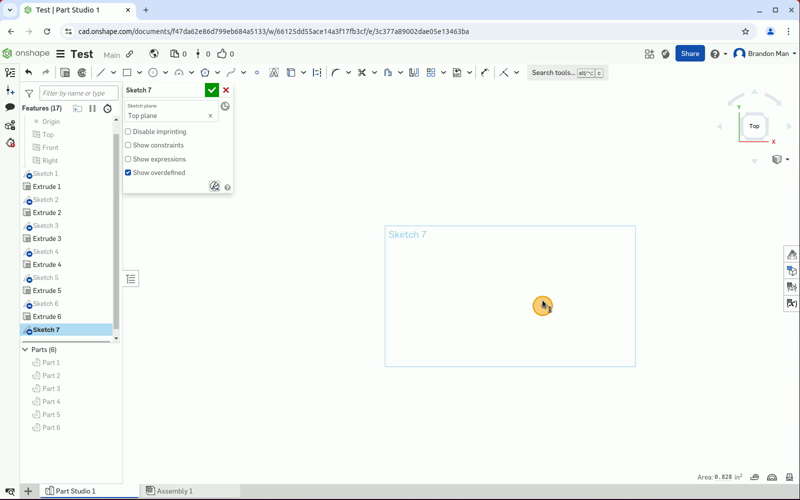
scroll(-6)
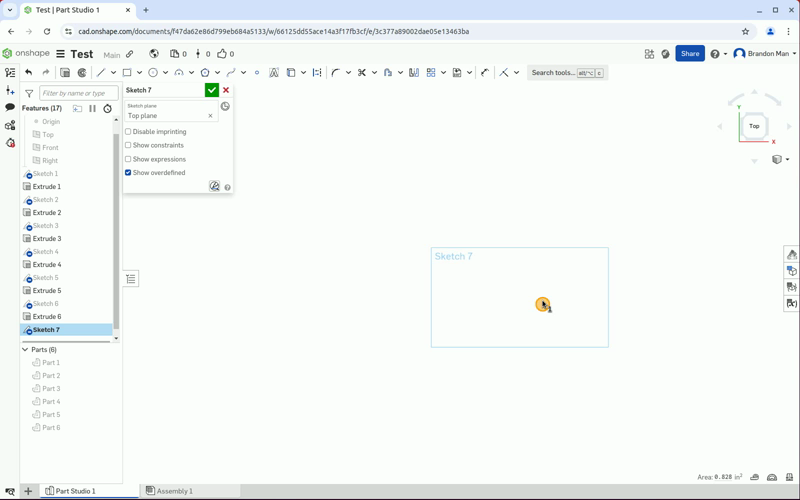
scroll(-6)
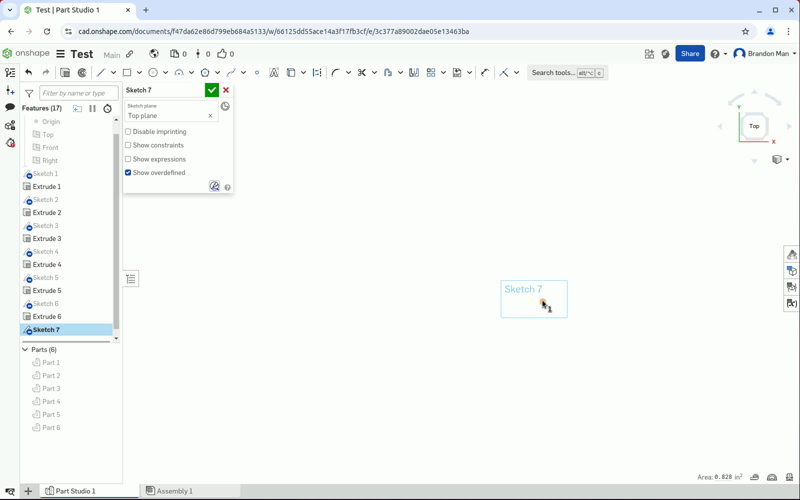
mouse_move(73, 352)
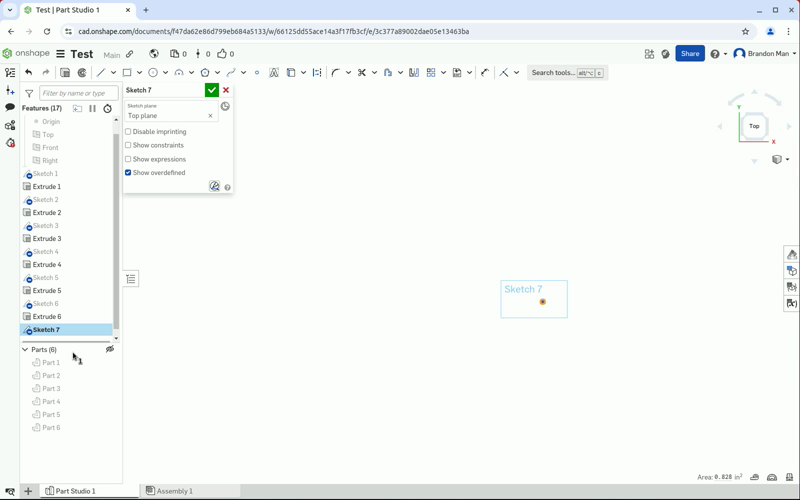
key(shift+y)
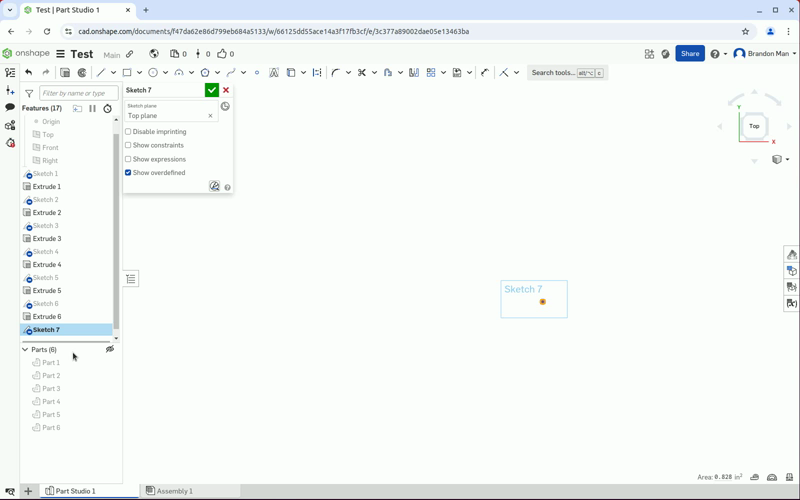
key(shift+e)
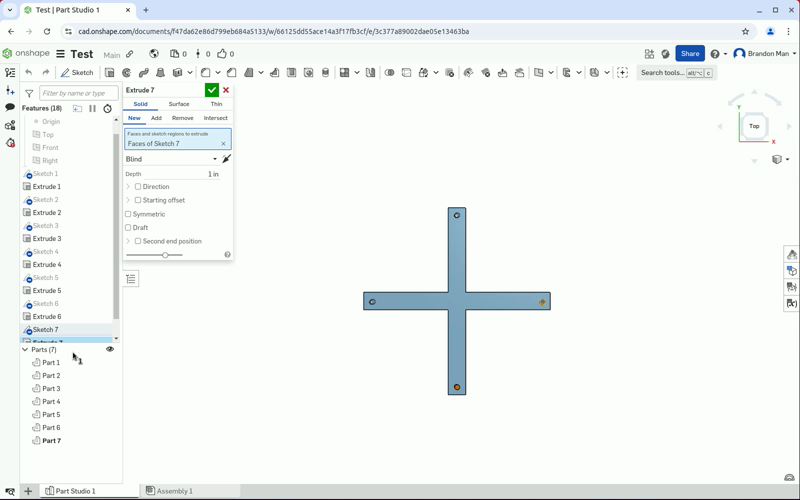
mouse_move(143, 106)
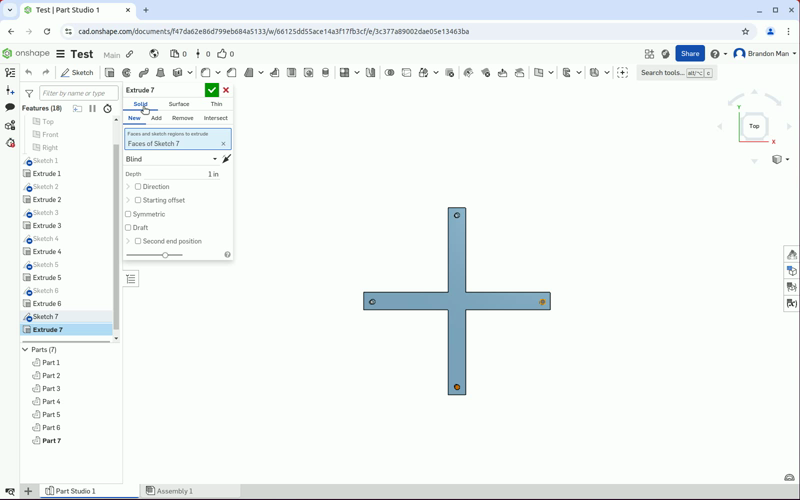
click(143, 106)
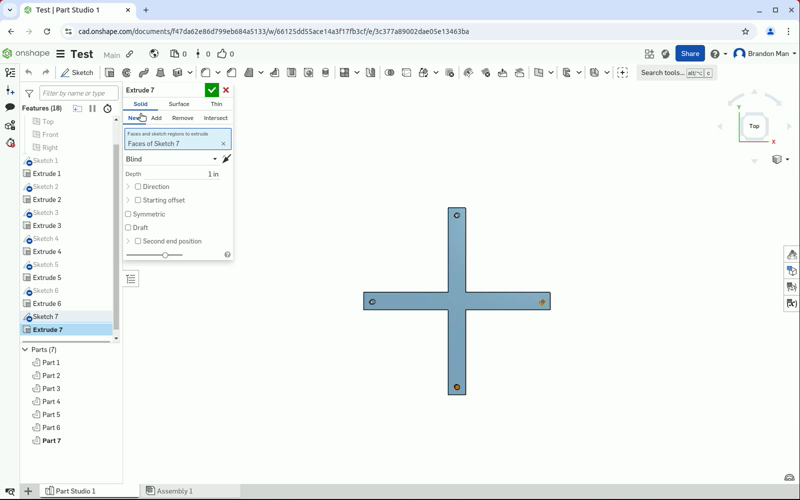
mouse_move(137, 120)
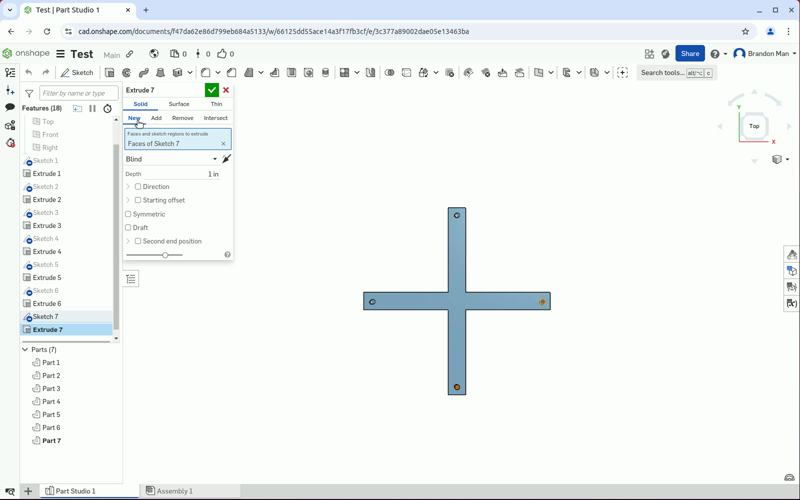
click(137, 120)
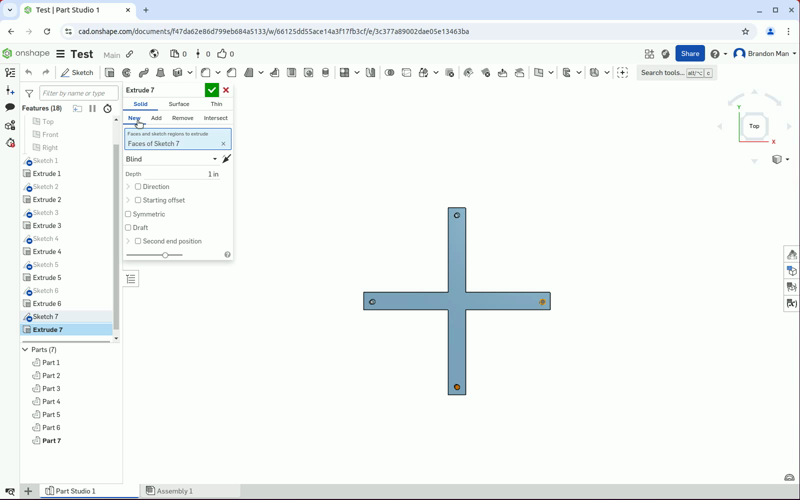
key(tab, 4)
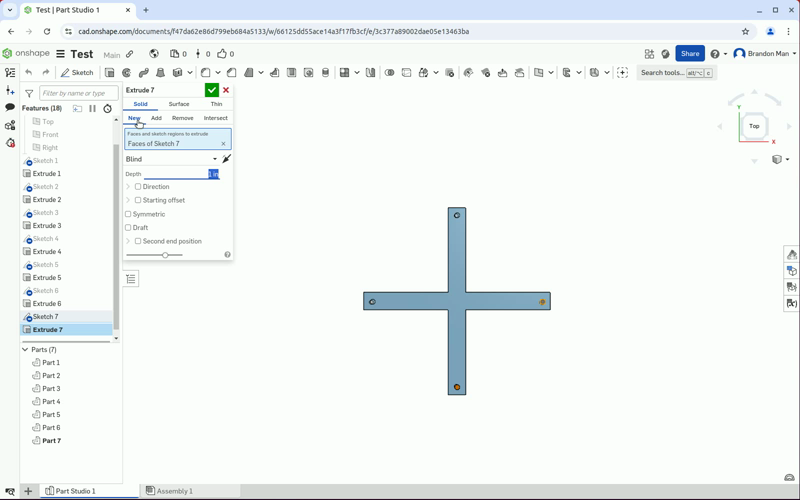
text(5.296)
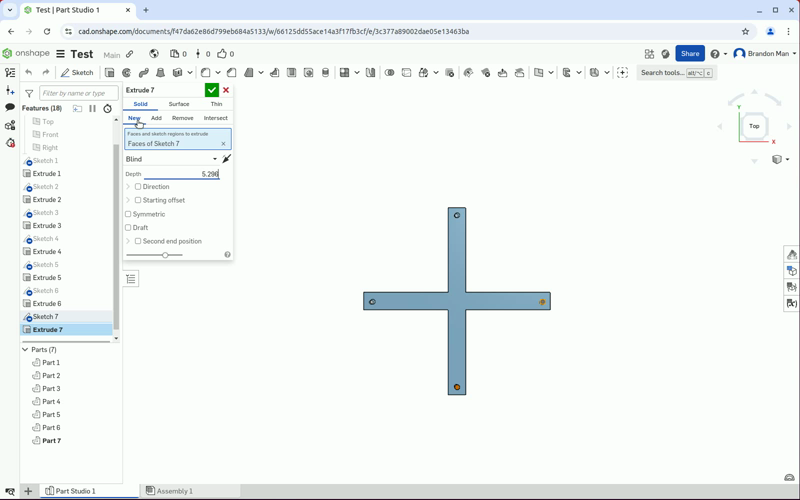
key(enter)
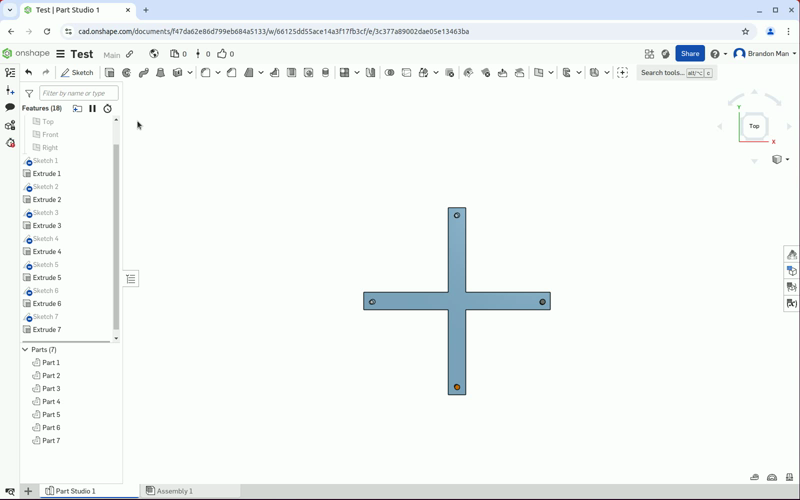
key(shift+h)
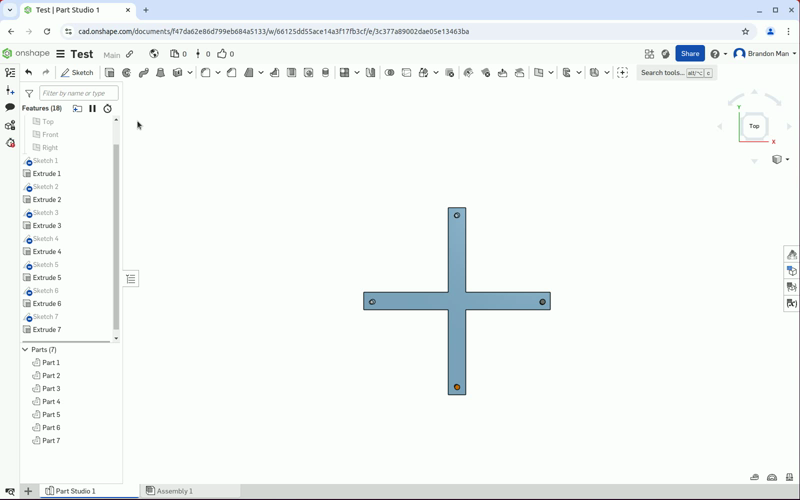
key(shift+h)
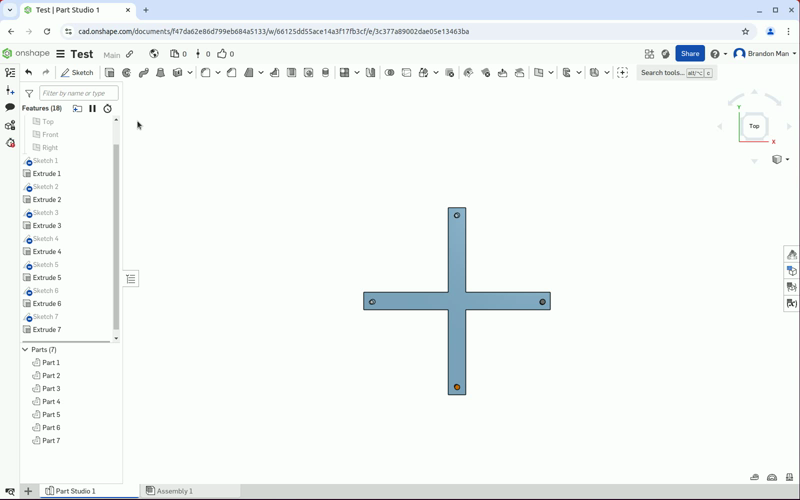
mouse_move(69, 163)
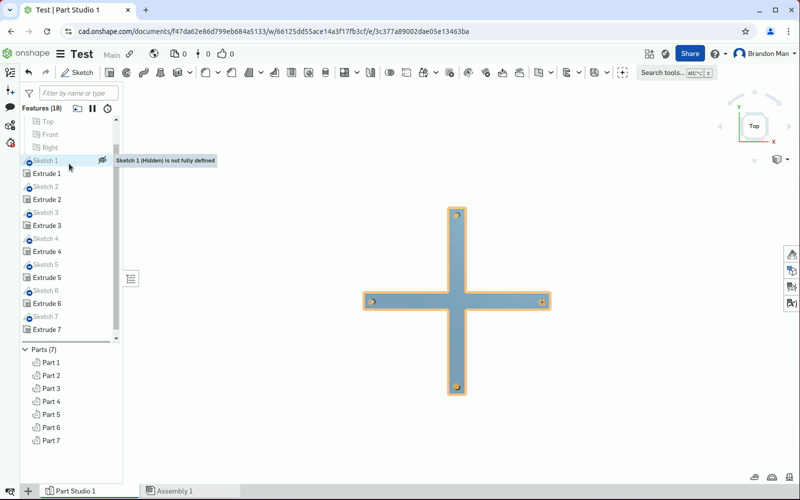
click(69, 163)
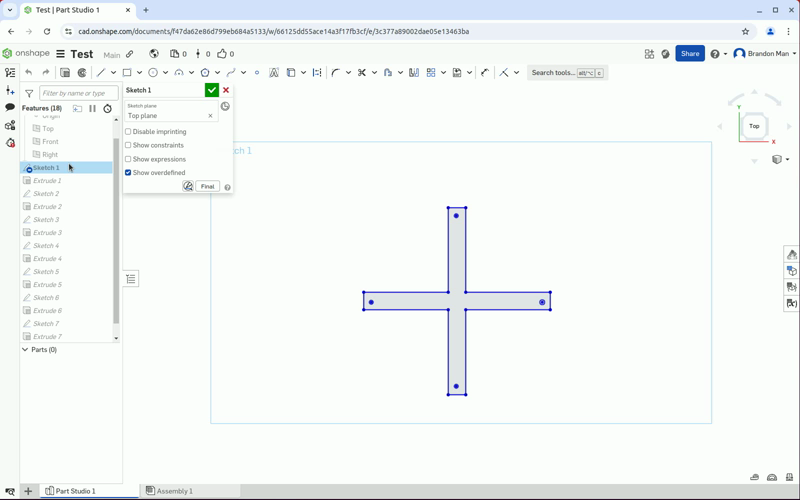
mouse_move(229, 92)
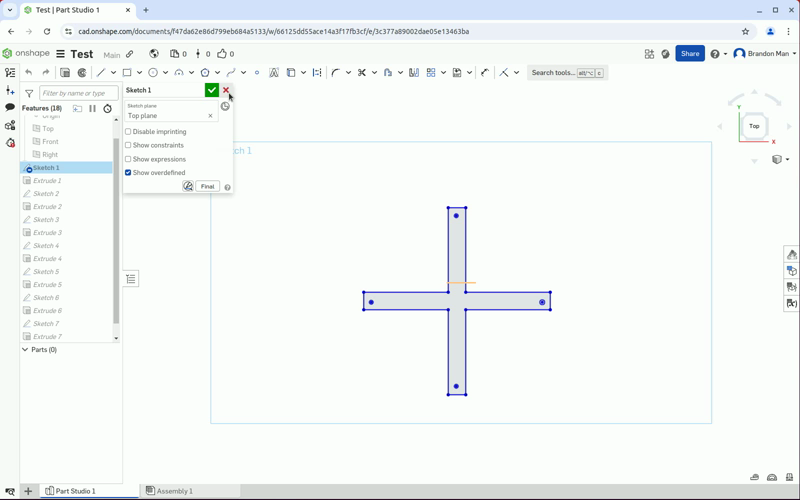
click(229, 92)
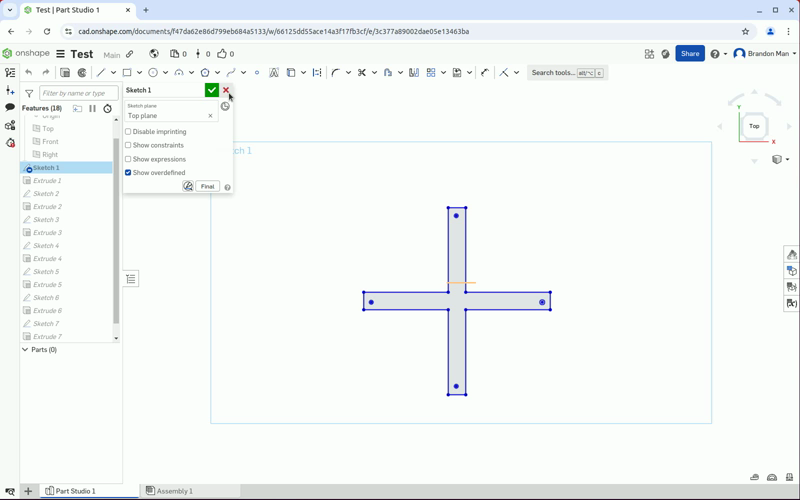
key(shift+s)
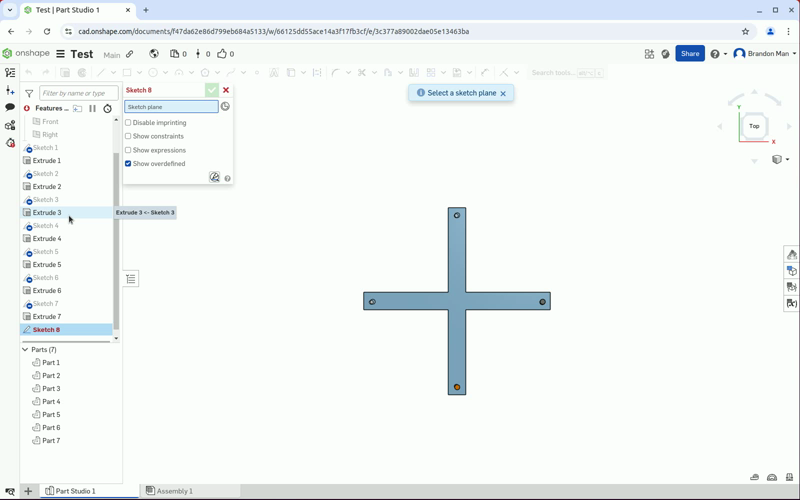
scroll(3)
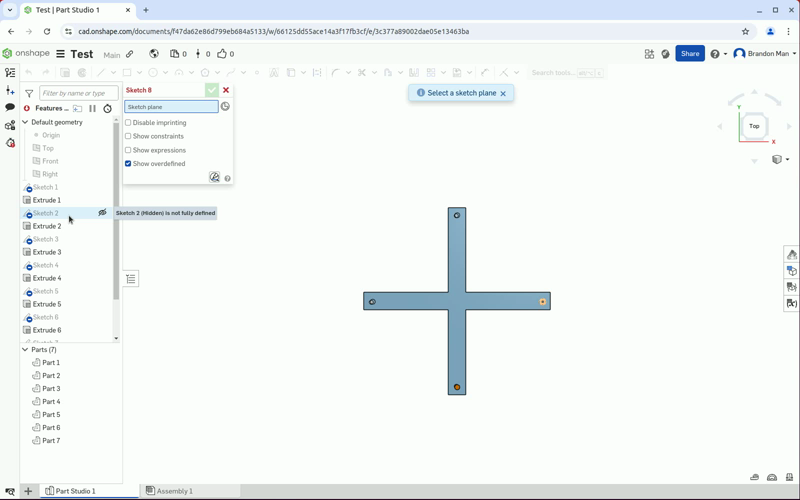
mouse_move(69, 150)
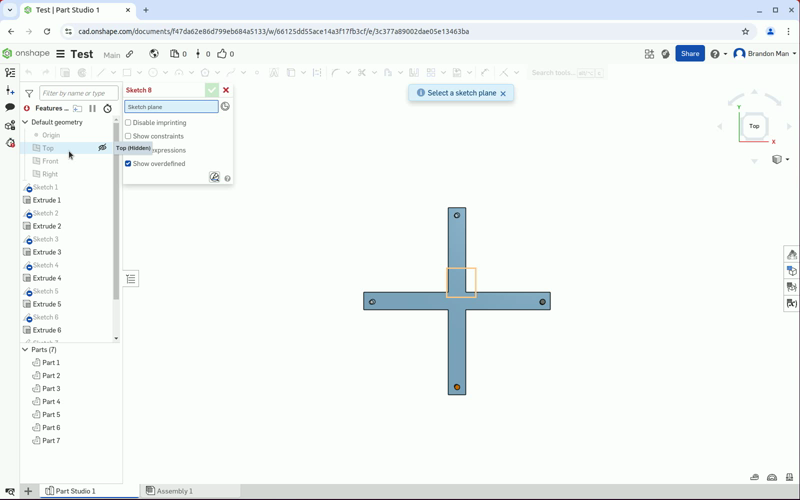
click(69, 150)
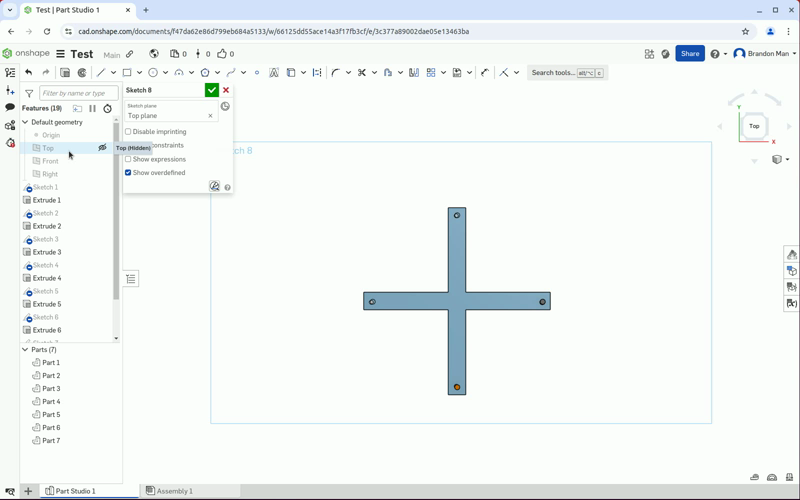
mouse_move(73, 352)
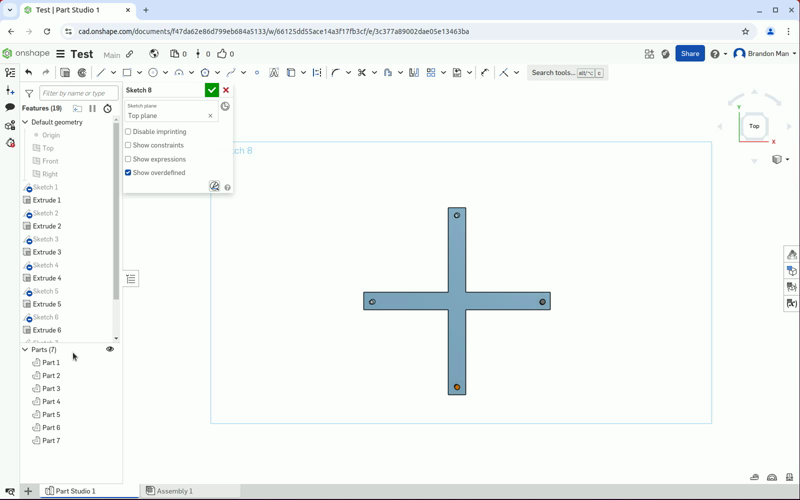
key(y)
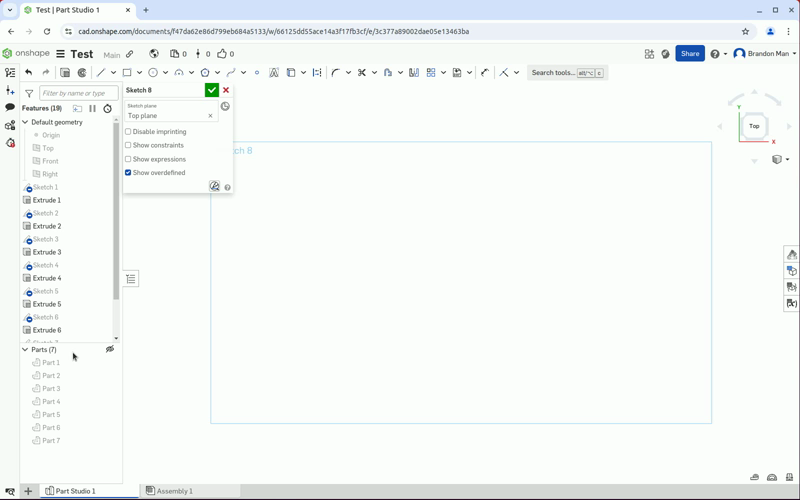
key(c)
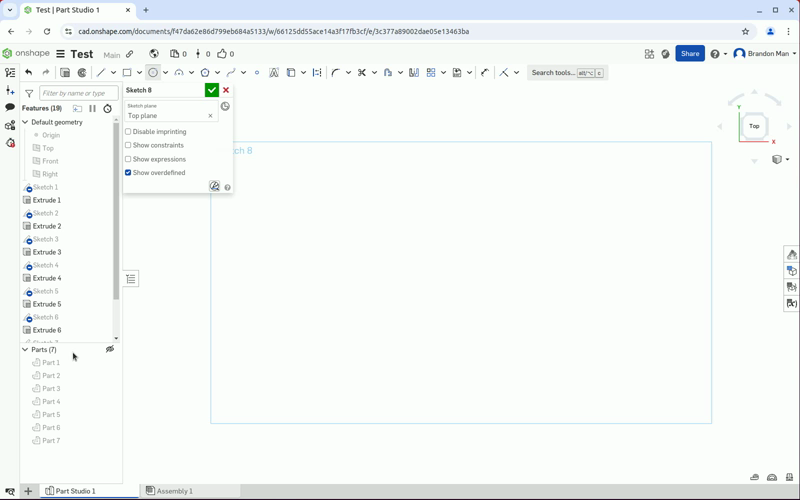
key_down(shift)
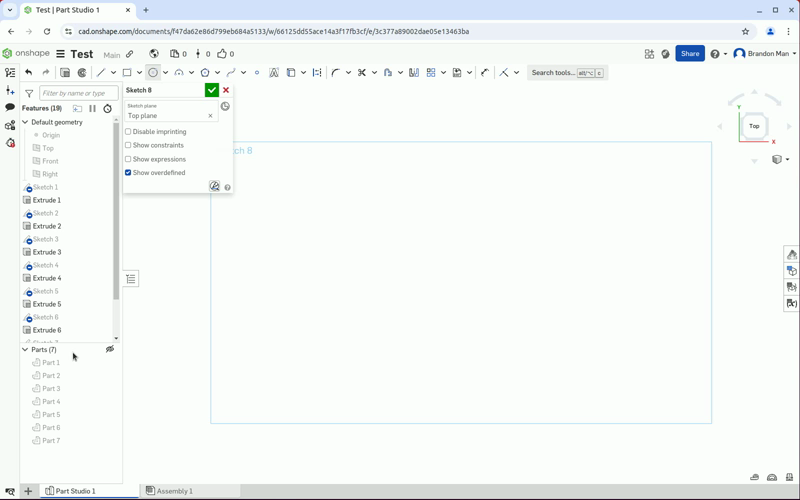
mouse_move(457, 215)
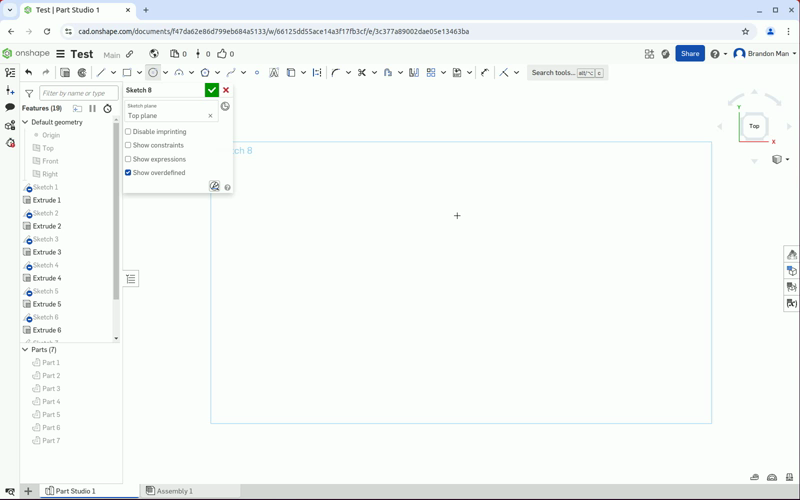
click(457, 215)
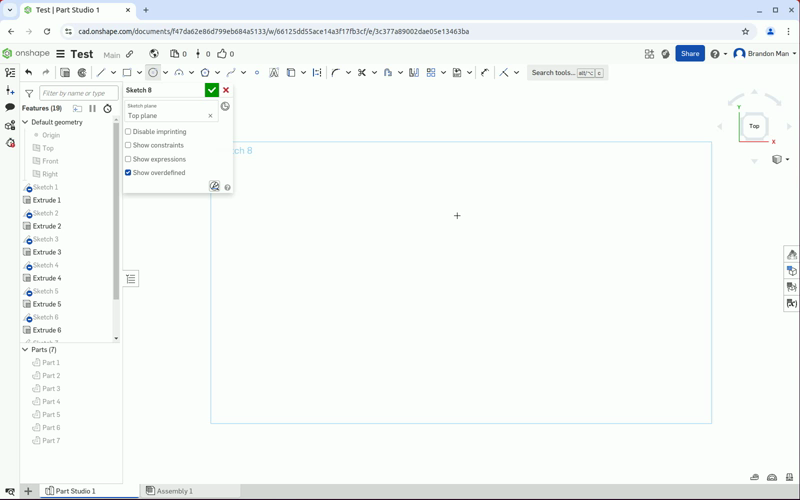
key_up(shift)
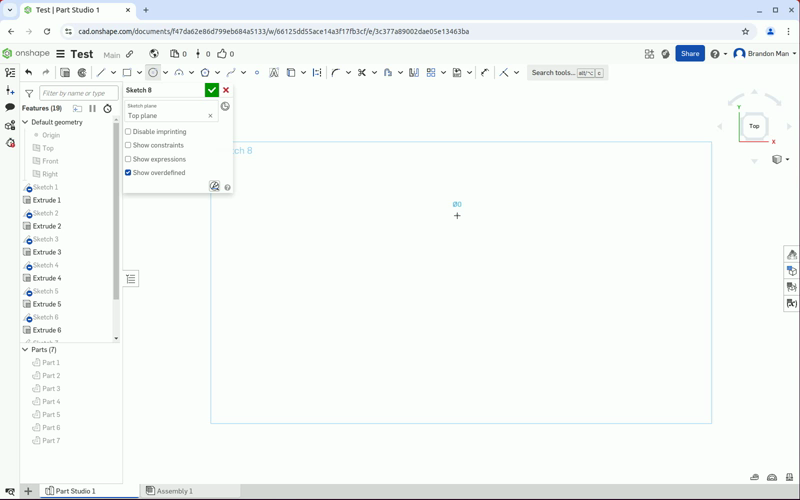
mouse_move(459, 215)
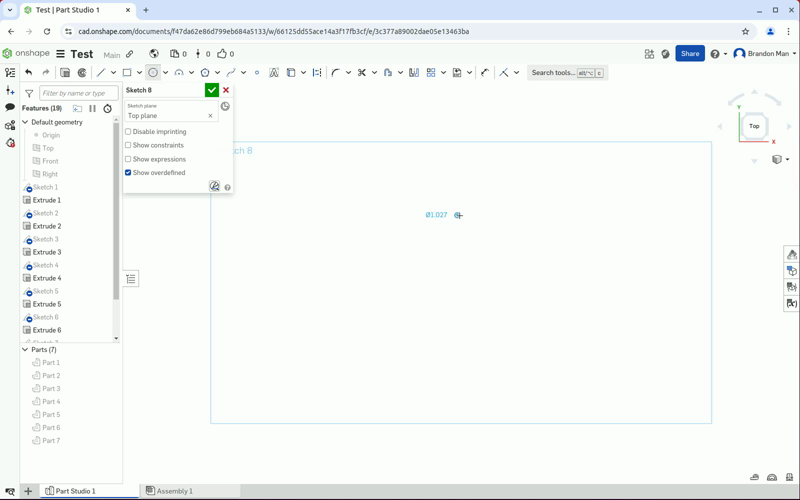
scroll(6)
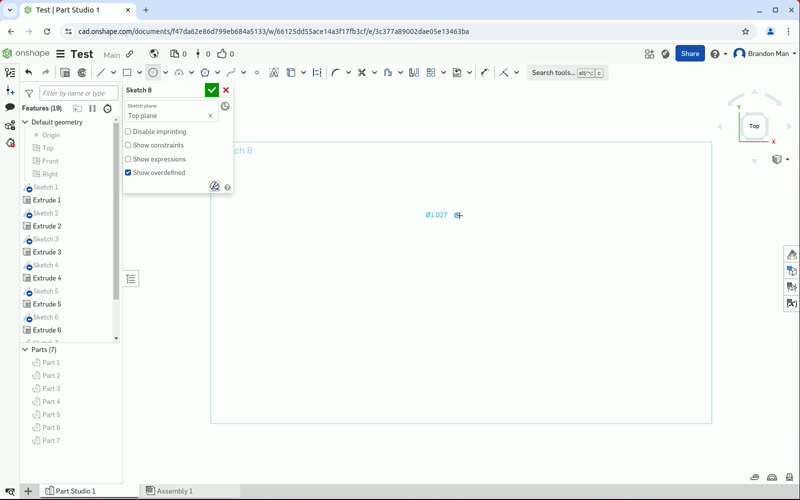
scroll(6)
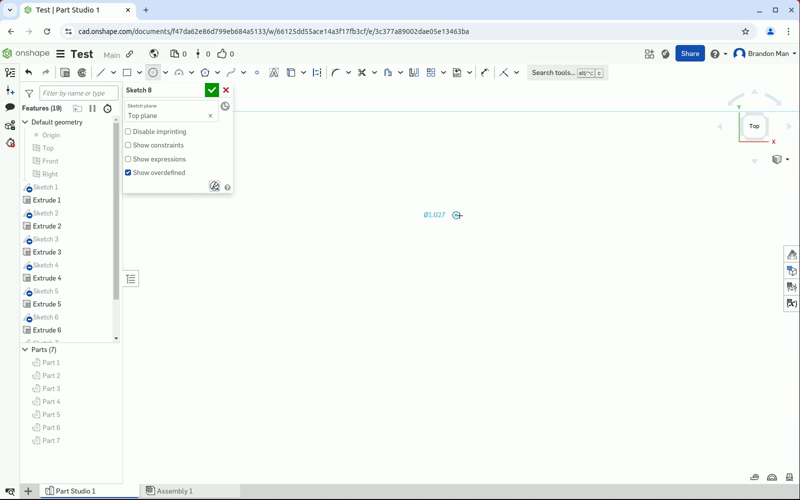
scroll(6)
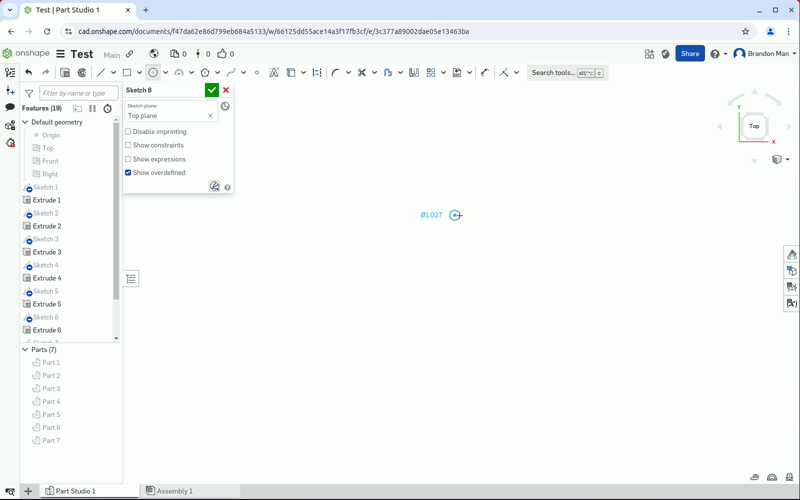
scroll(6)
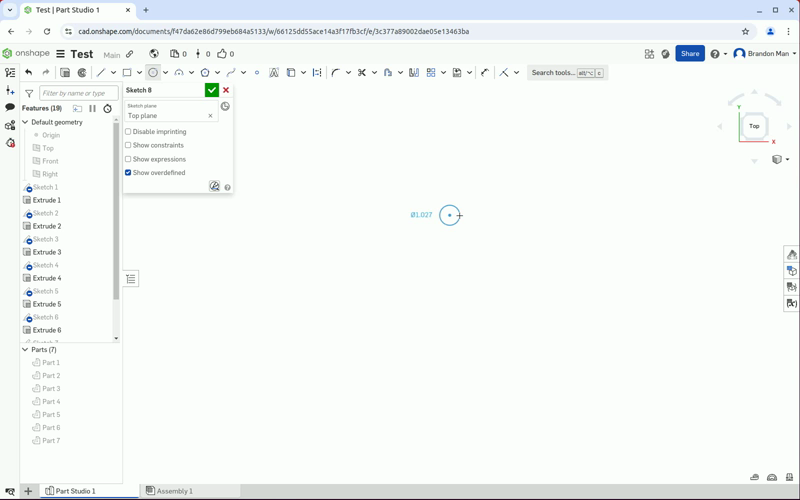
scroll(6)
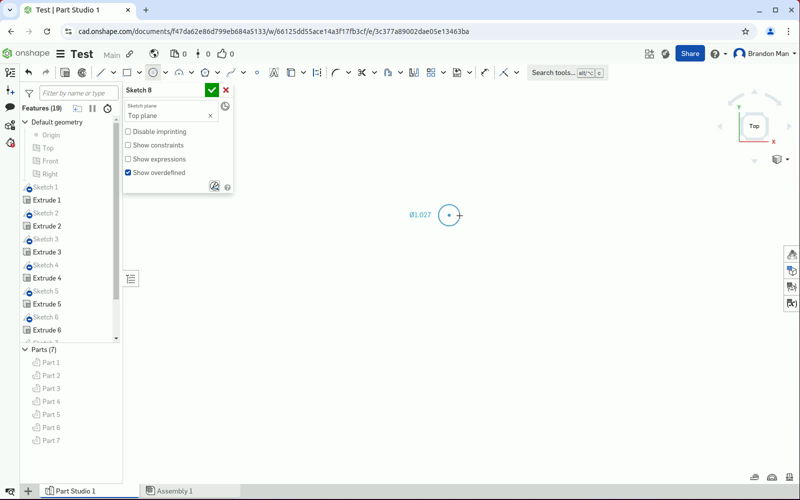
scroll(6)
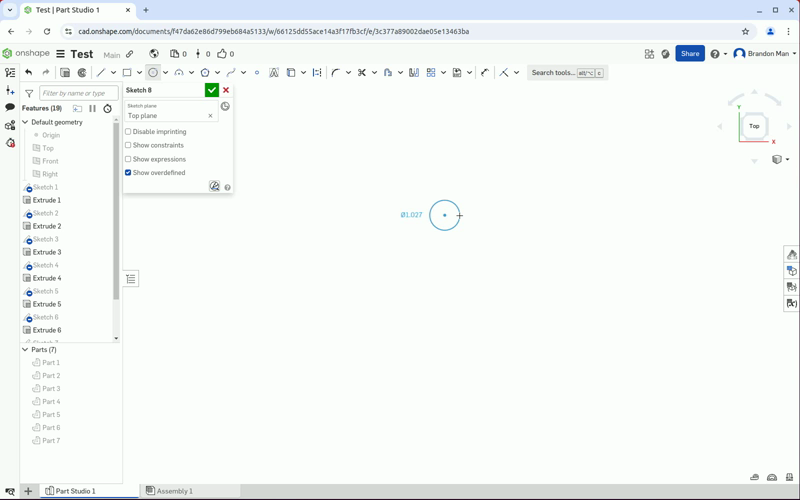
scroll(6)
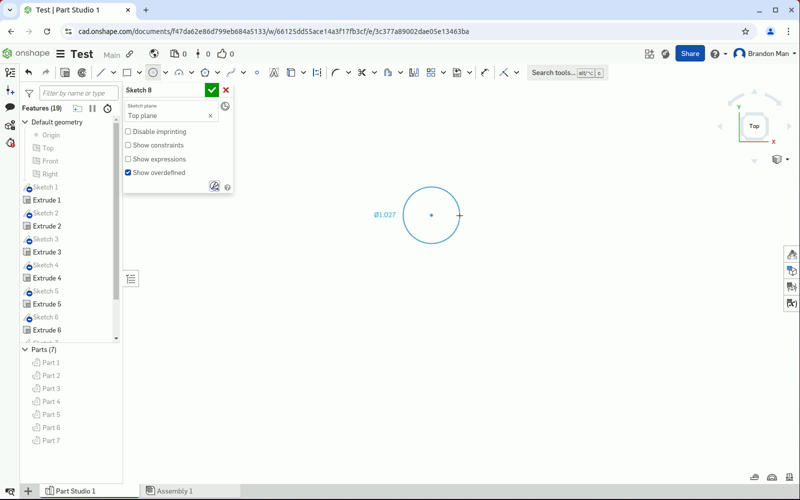
click(459, 215)
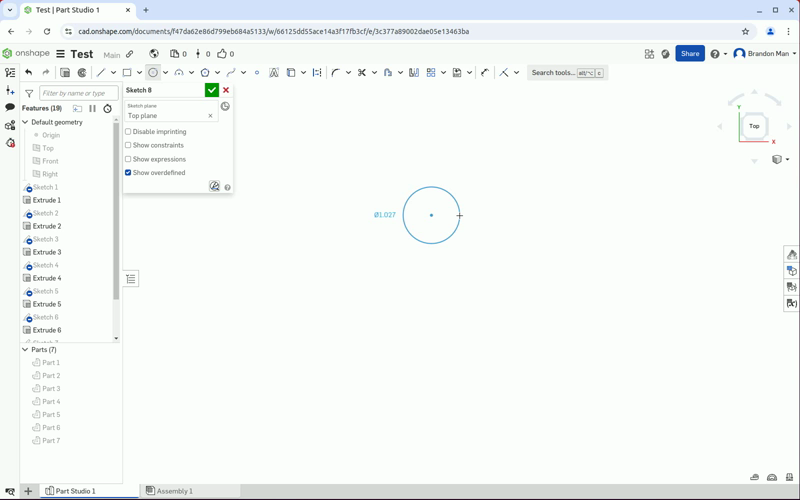
scroll(-6)
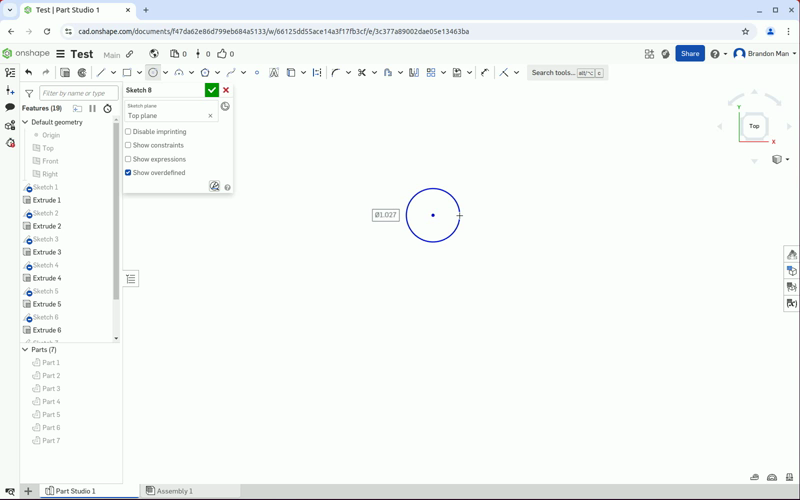
scroll(-6)
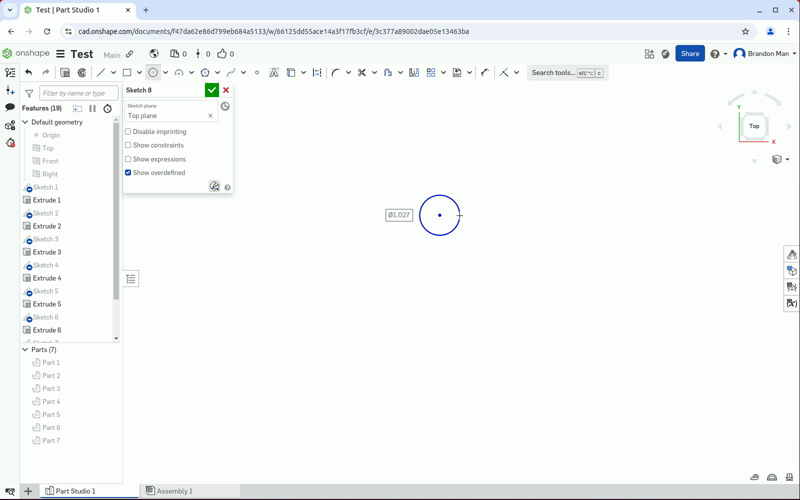
scroll(-6)
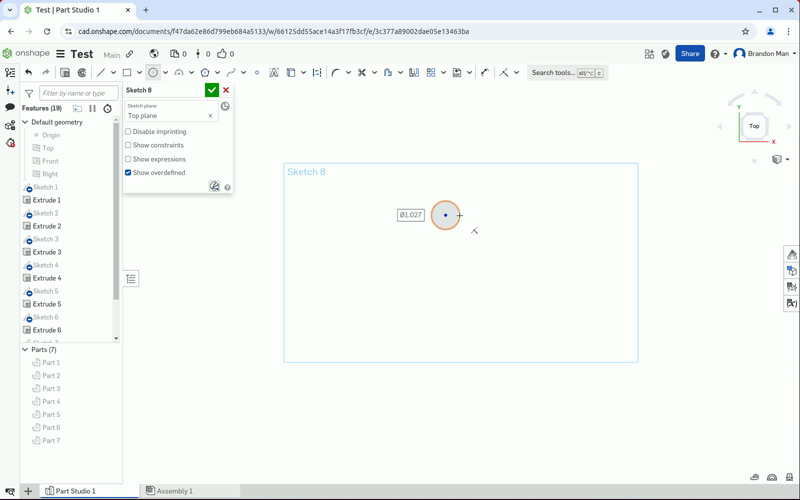
scroll(-6)
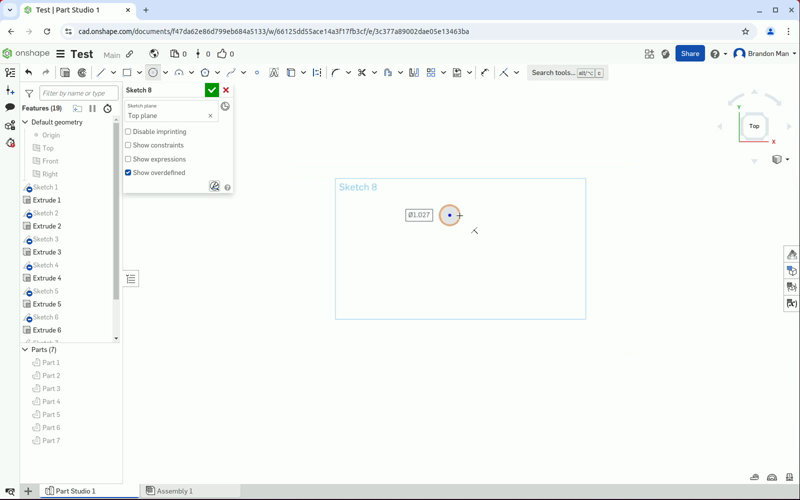
scroll(-6)
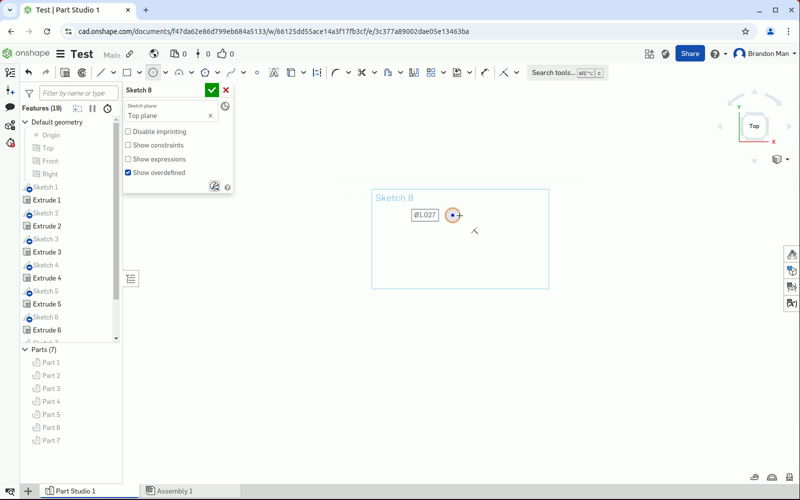
scroll(-6)
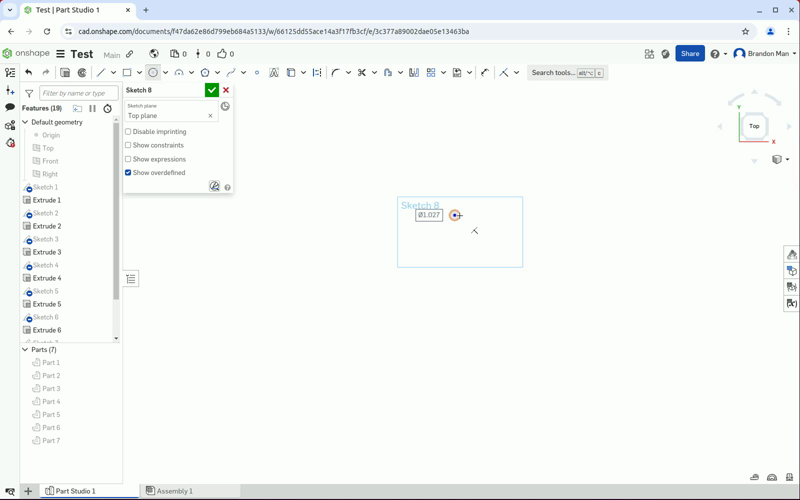
scroll(-6)
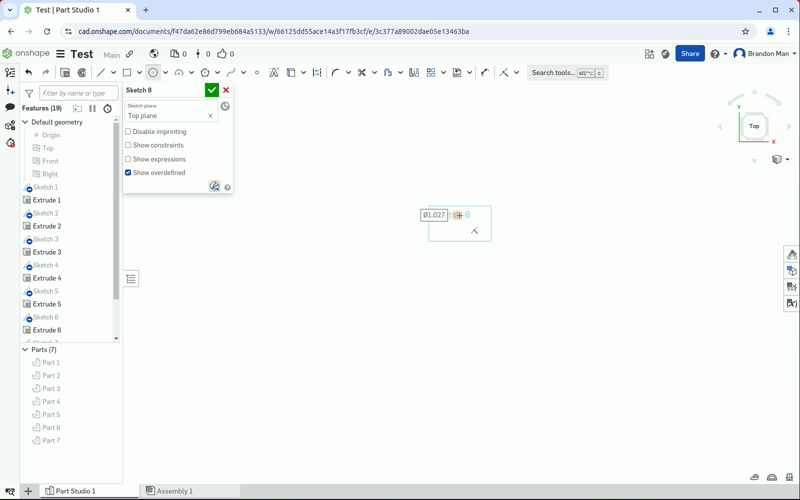
key(esc)
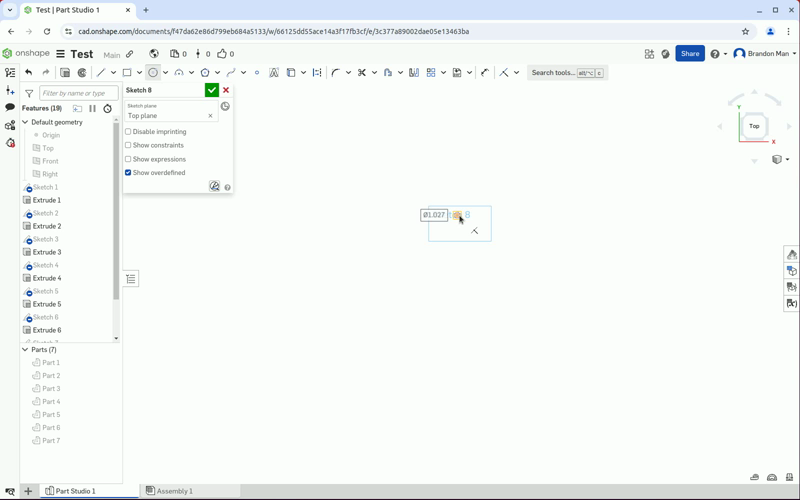
mouse_move(457, 216)
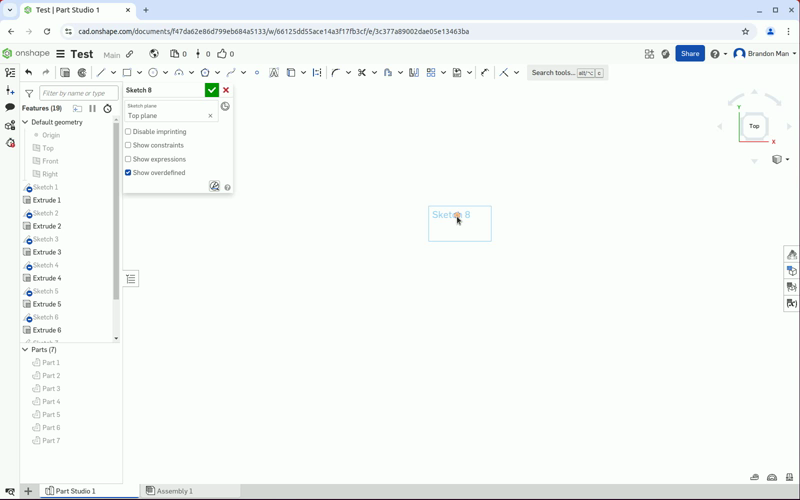
scroll(6)
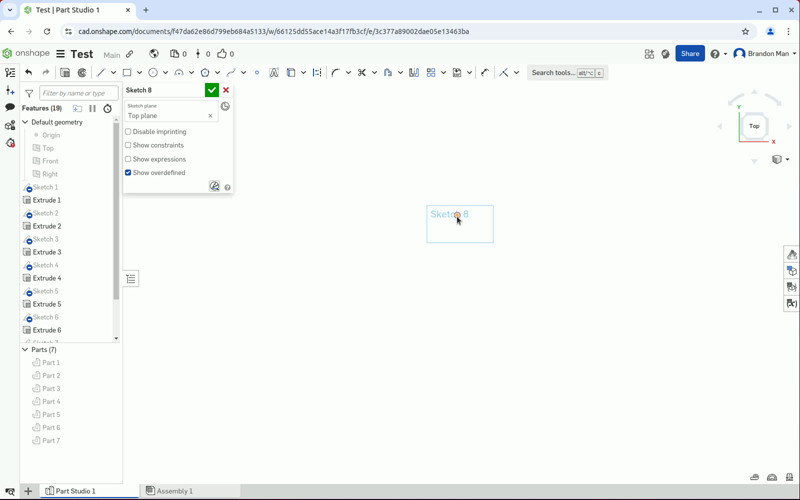
scroll(6)
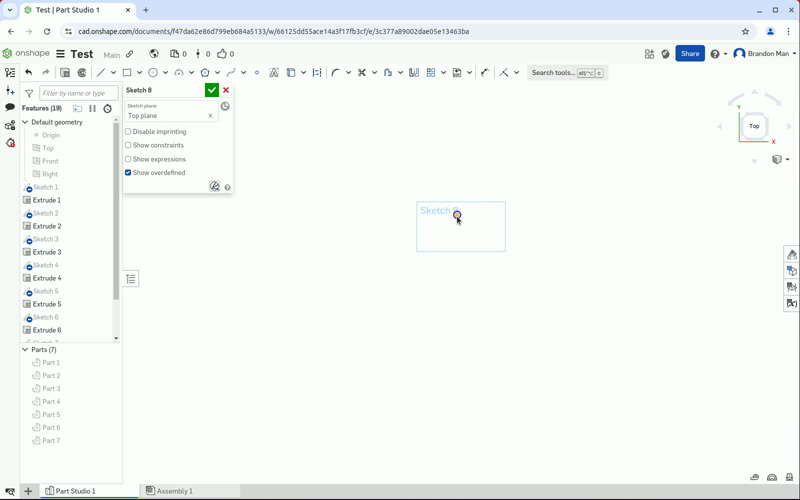
scroll(6)
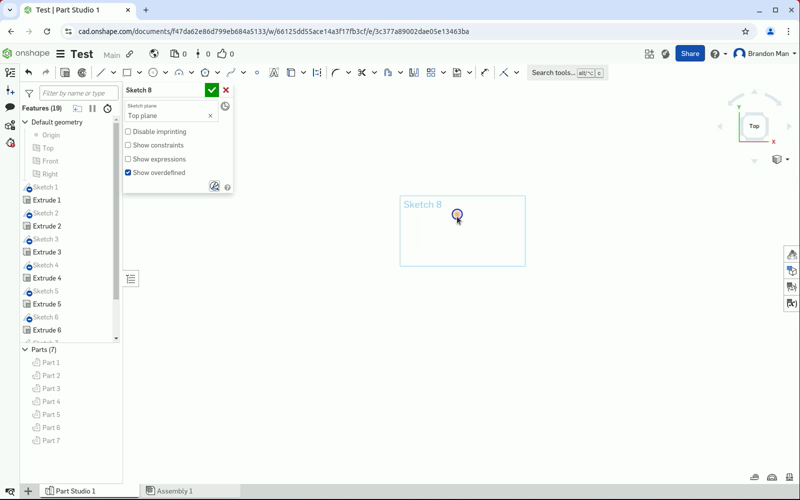
scroll(6)
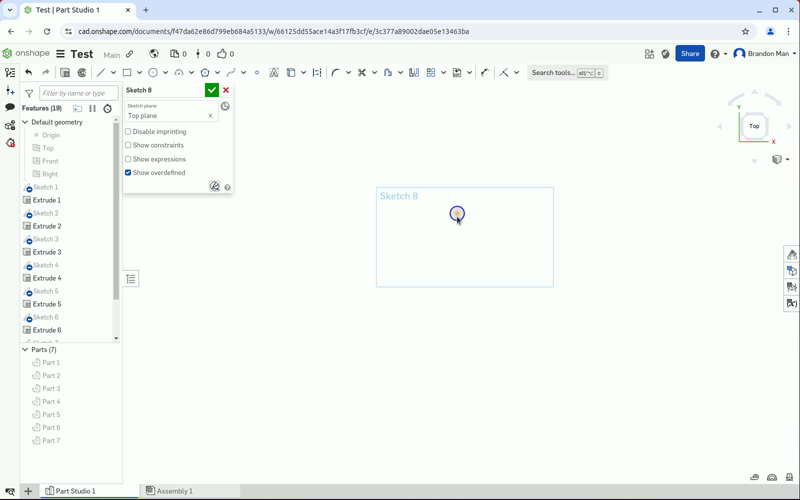
scroll(6)
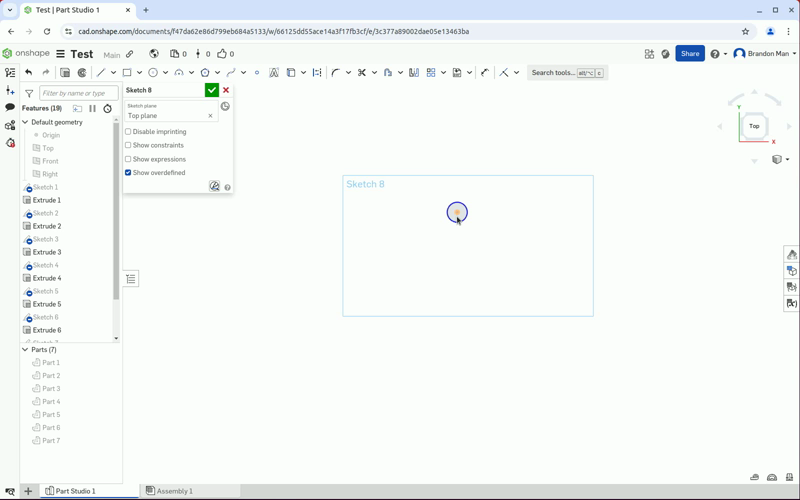
scroll(6)
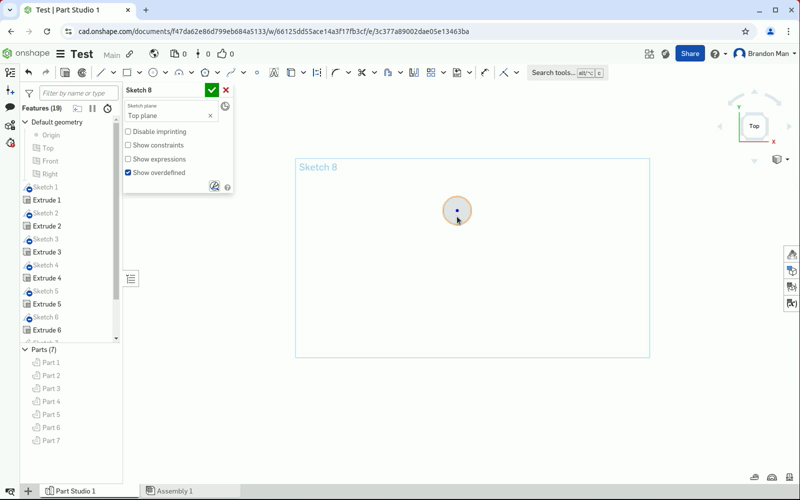
scroll(6)
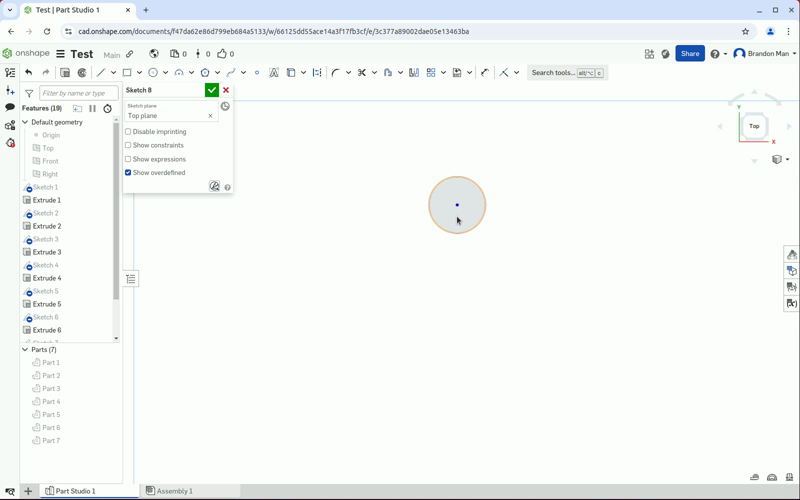
click(457, 216)
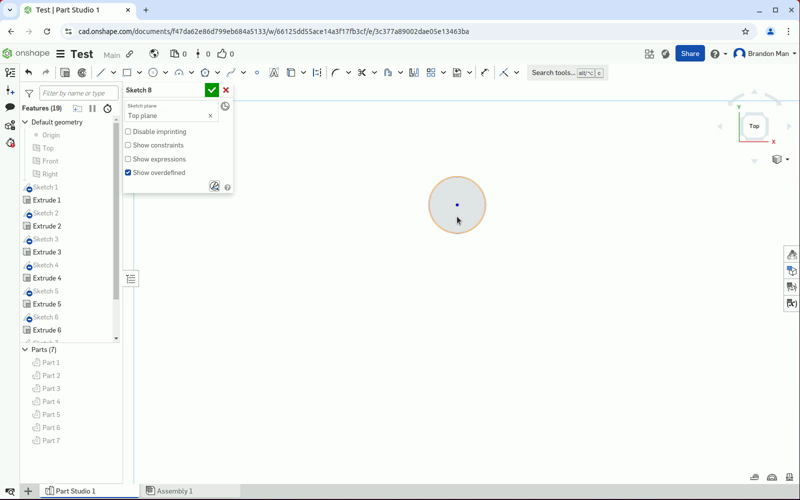
scroll(-6)
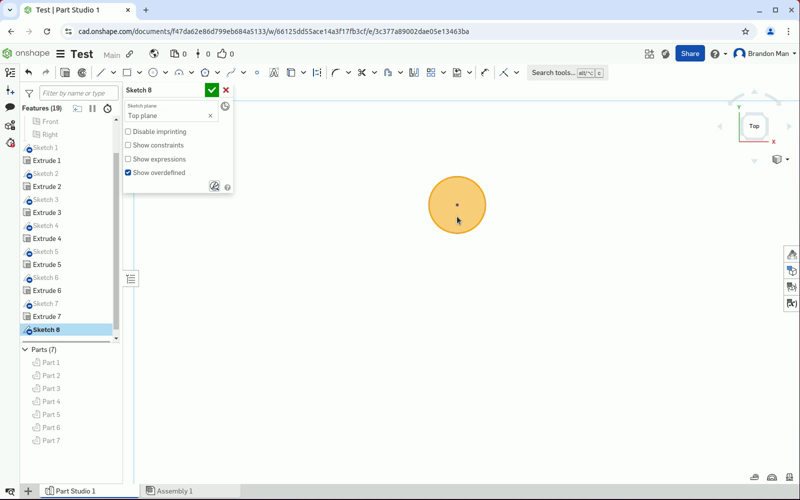
scroll(-6)
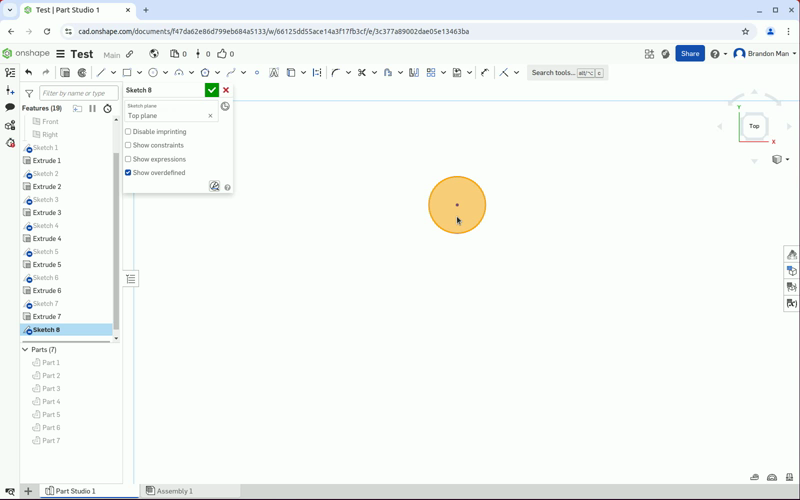
scroll(-6)
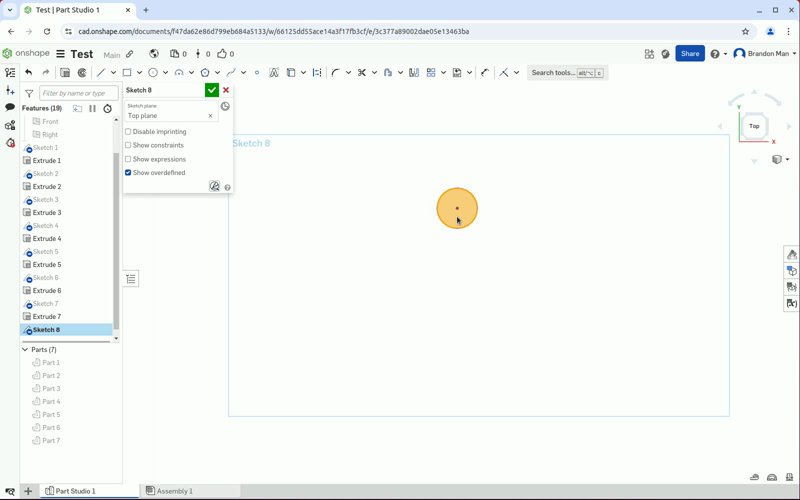
scroll(-6)
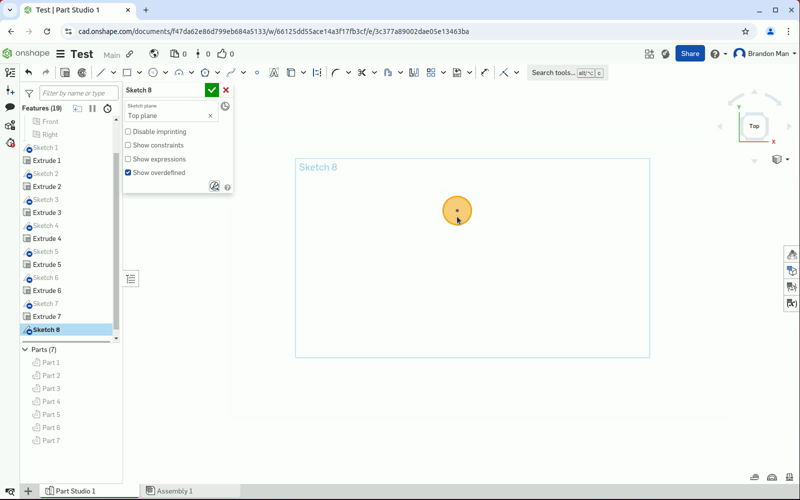
scroll(-6)
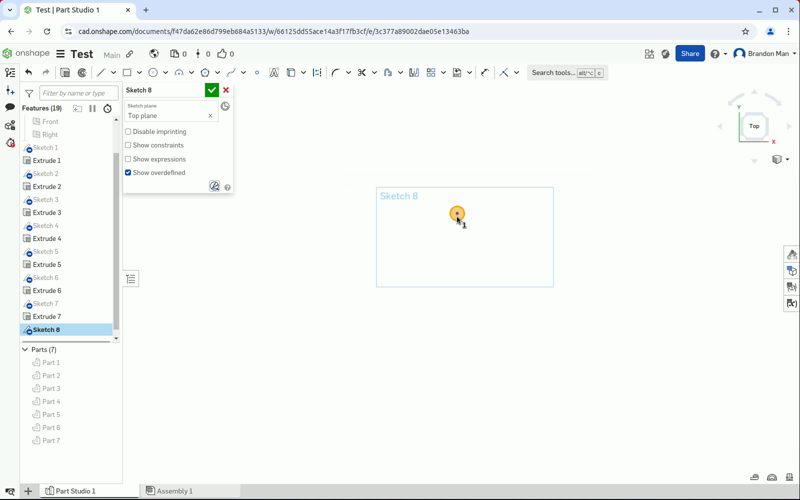
scroll(-6)
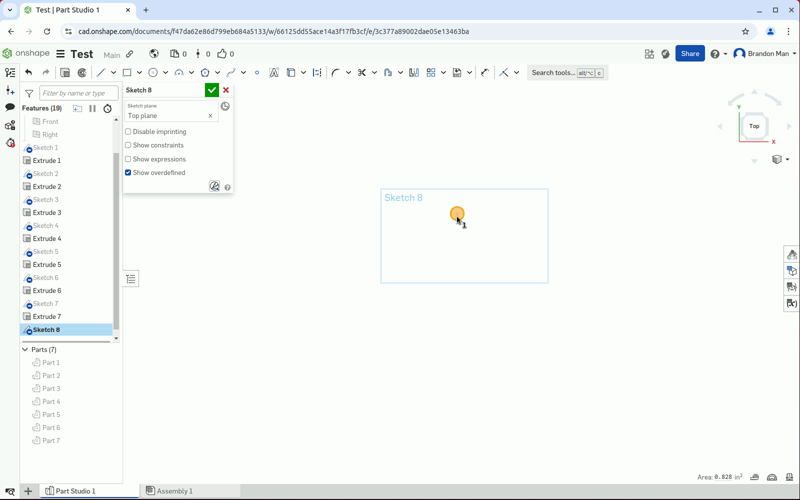
scroll(-6)
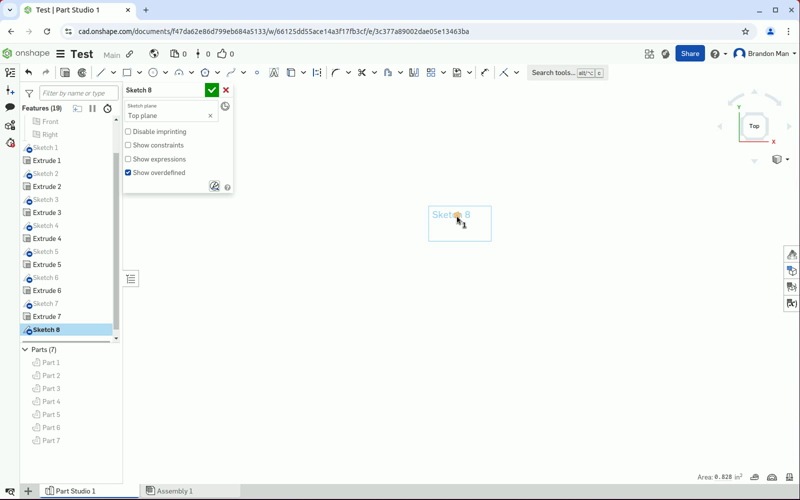
mouse_move(73, 352)
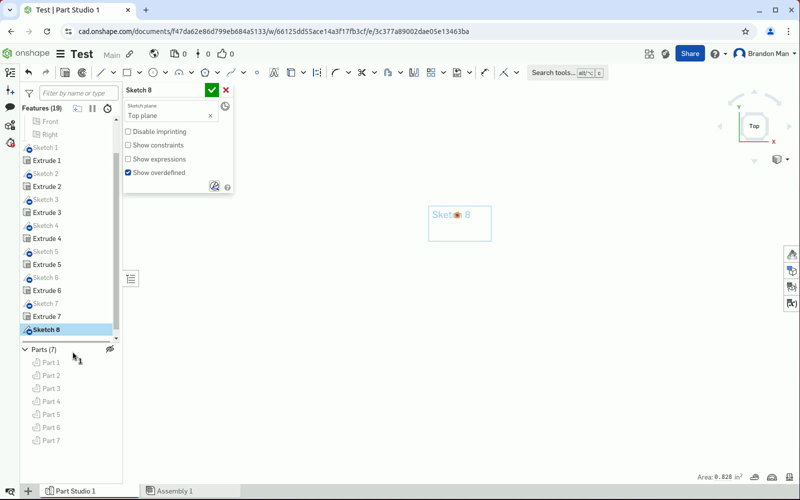
key(shift+y)
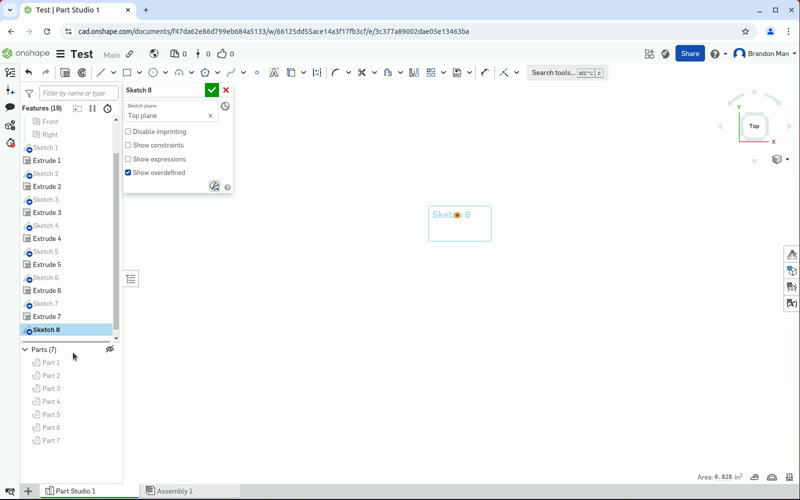
key(shift+e)
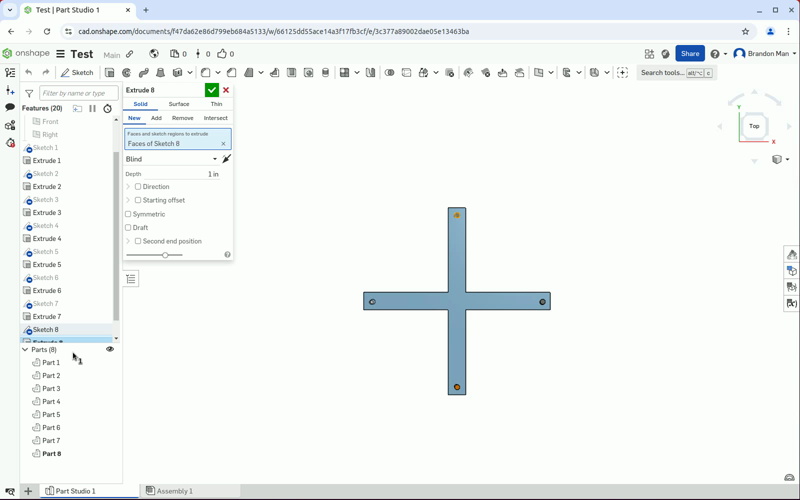
mouse_move(143, 106)
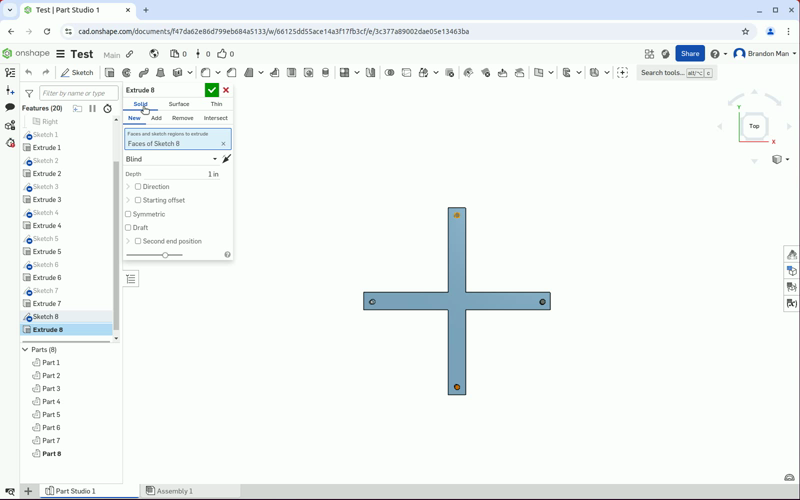
click(143, 106)
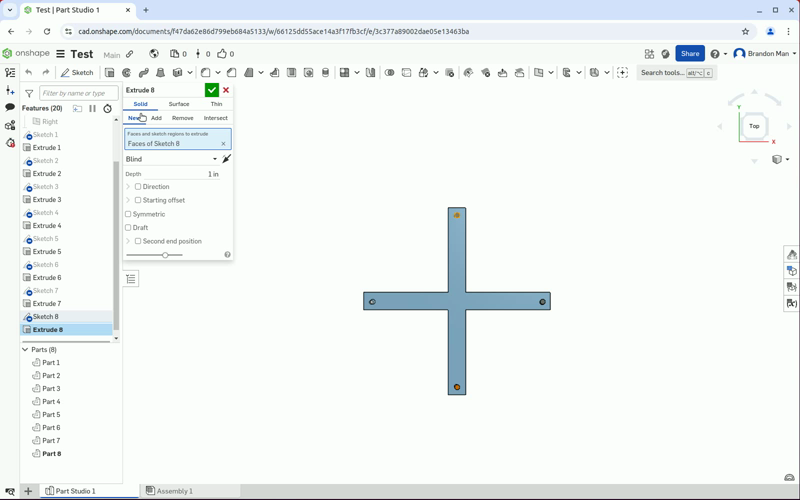
mouse_move(137, 120)
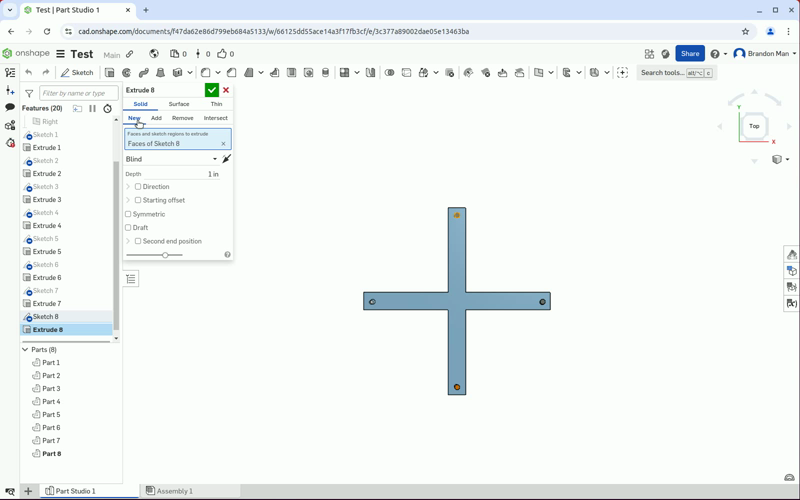
click(137, 120)
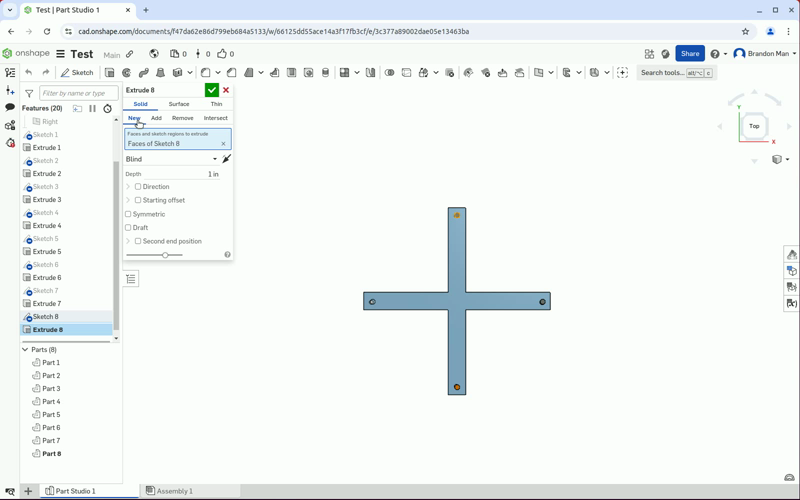
key(tab, 4)
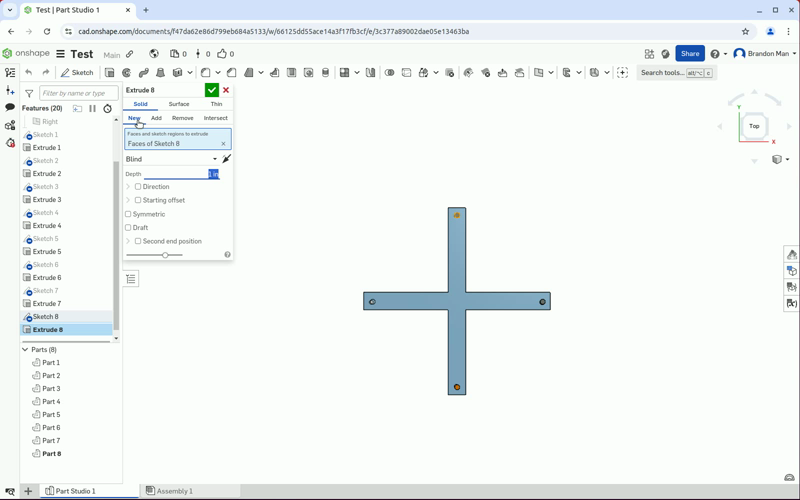
text(5.296)
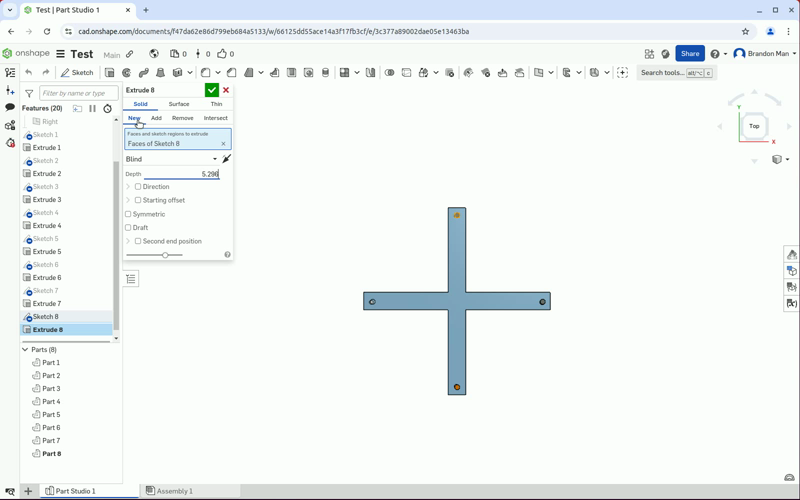
key(enter)
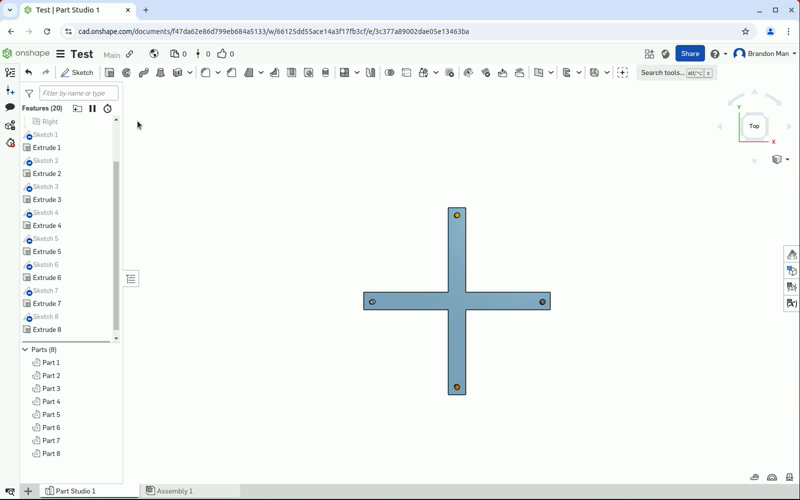
key(shift+h)
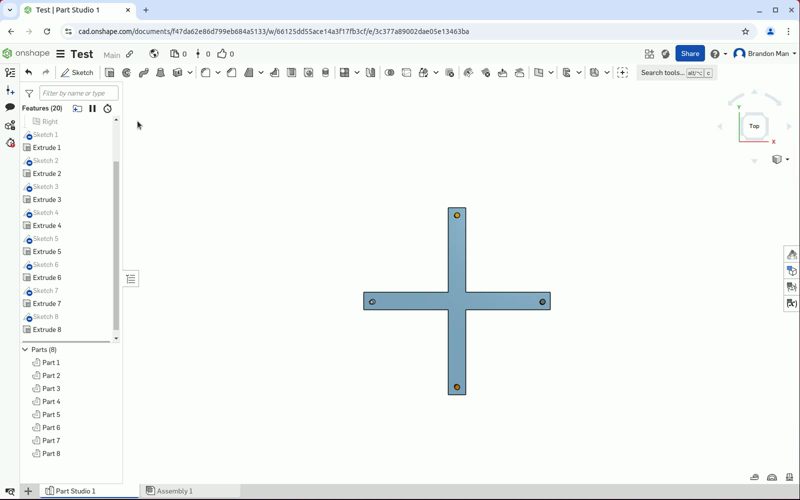
key(shift+h)
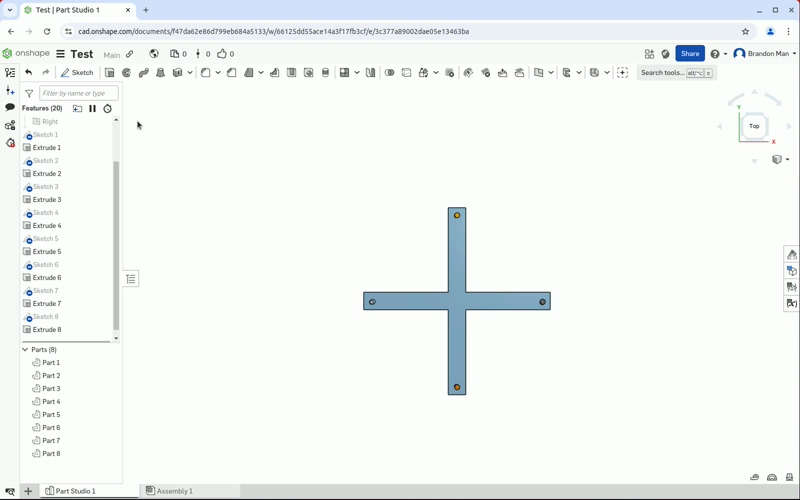
mouse_move(69, 137)
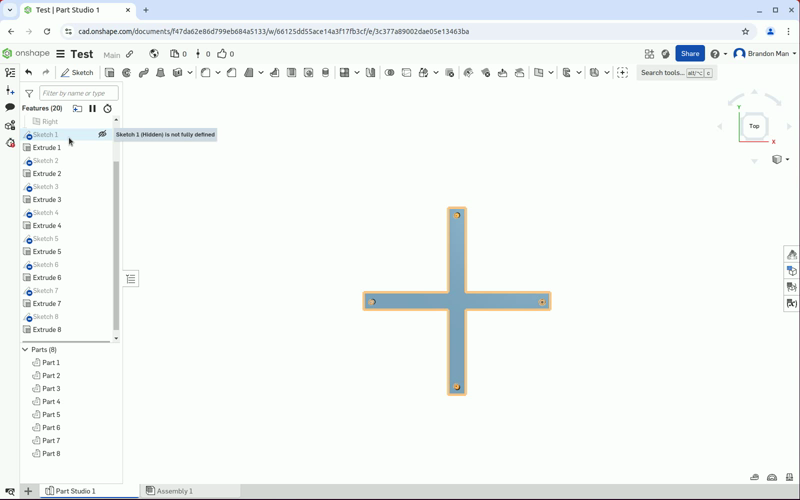
click(69, 137)
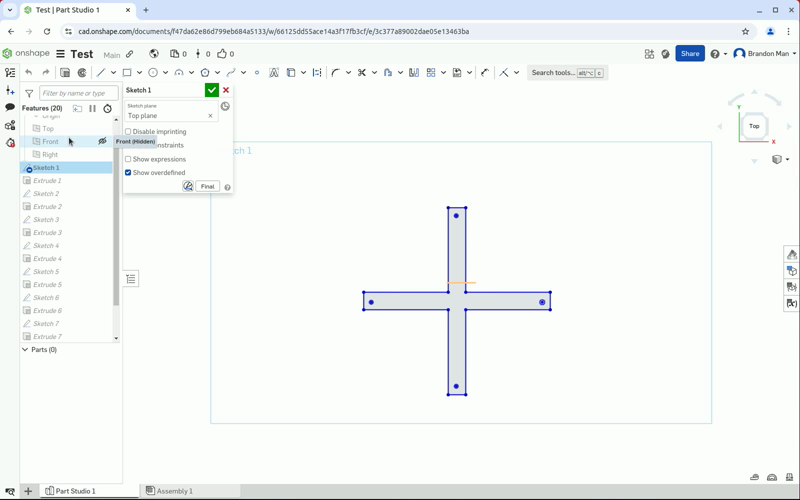
mouse_move(229, 92)
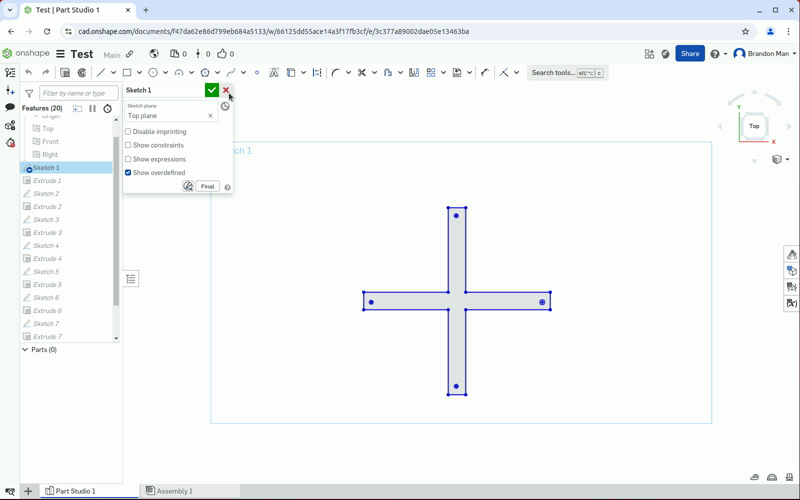
click(229, 92)
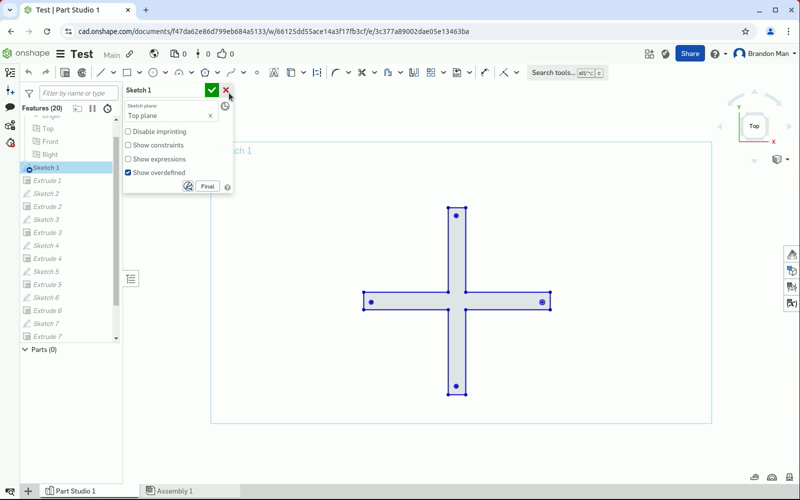
key(shift+s)
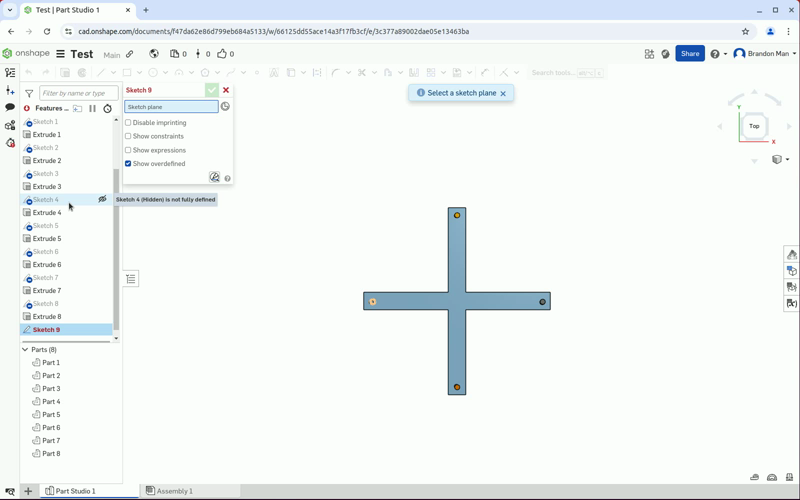
scroll(3)
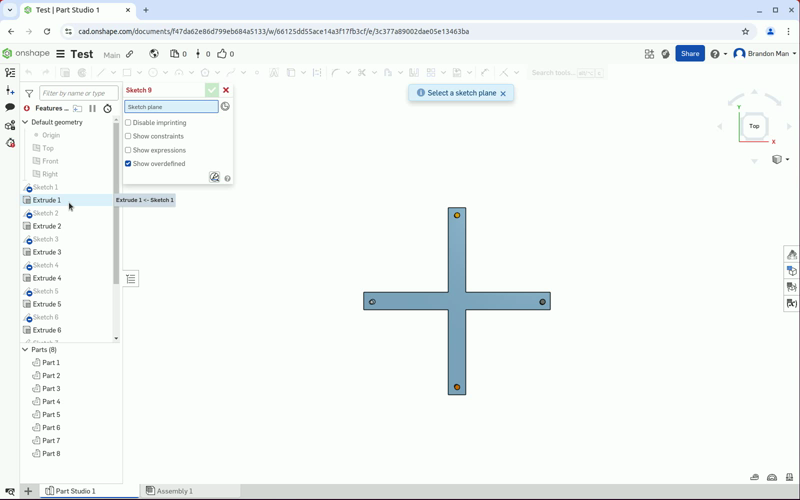
mouse_move(69, 150)
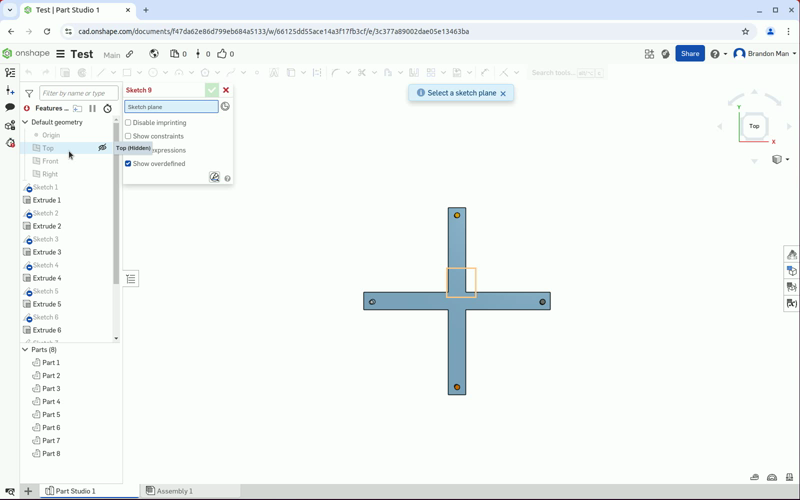
click(69, 150)
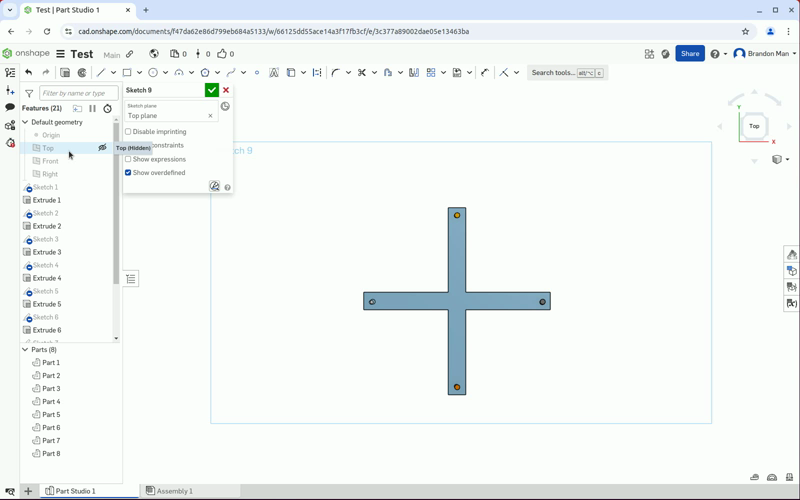
mouse_move(73, 352)
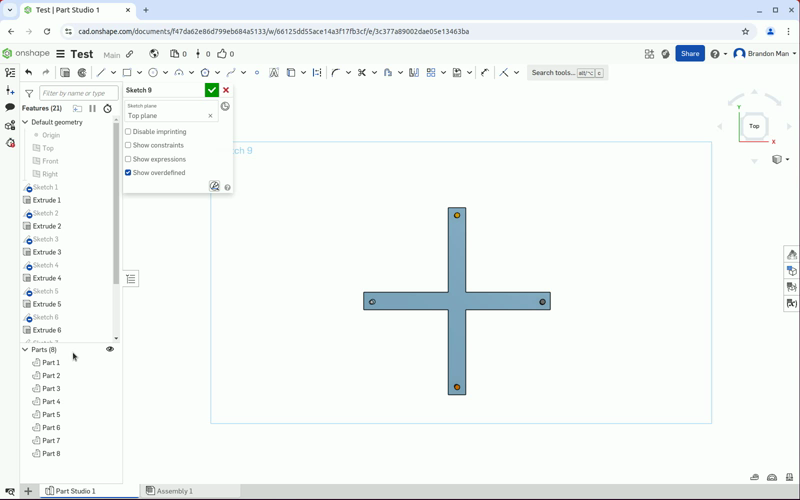
key(y)
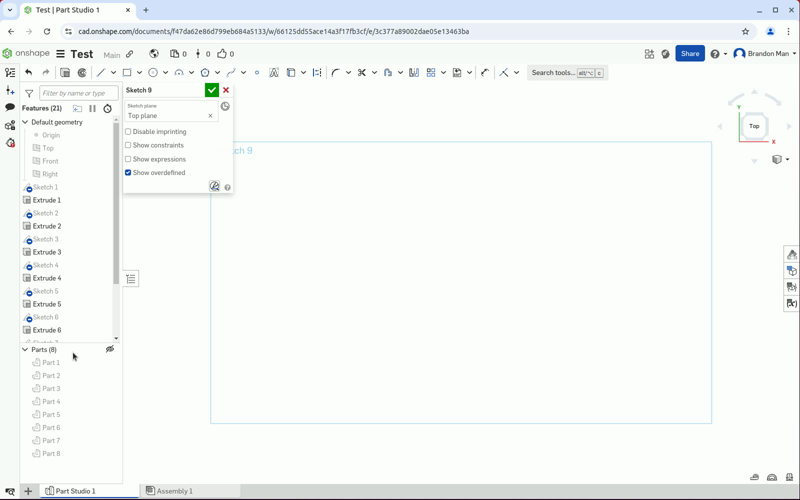
key(c)
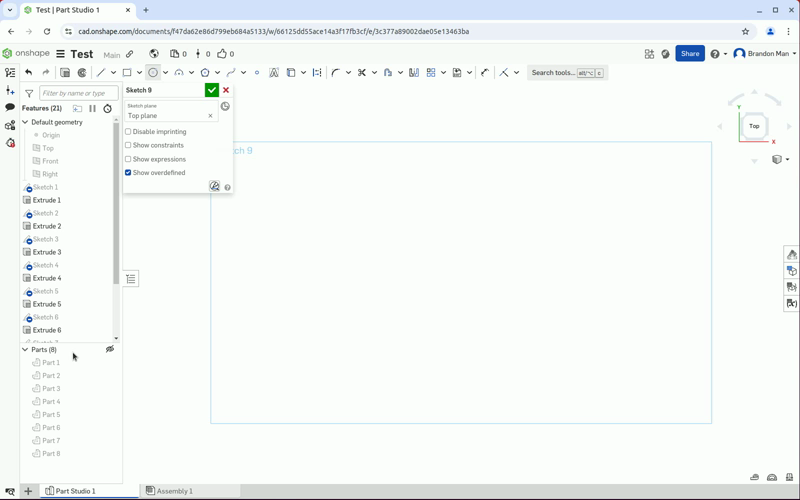
key_down(shift)
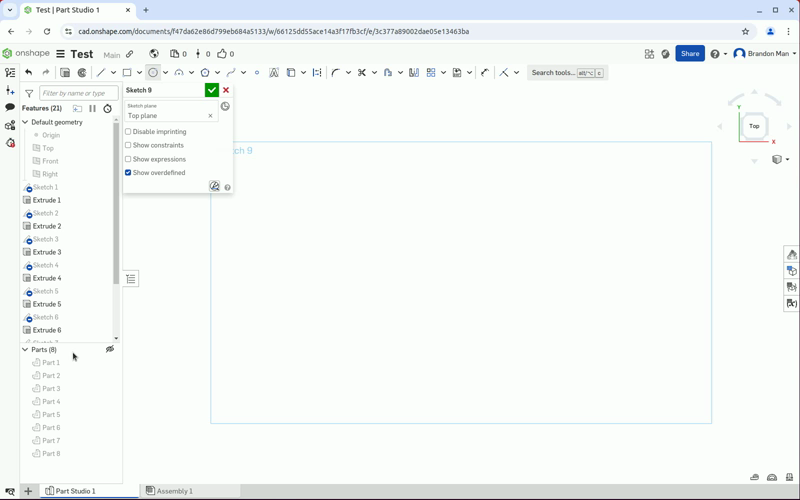
mouse_move(372, 301)
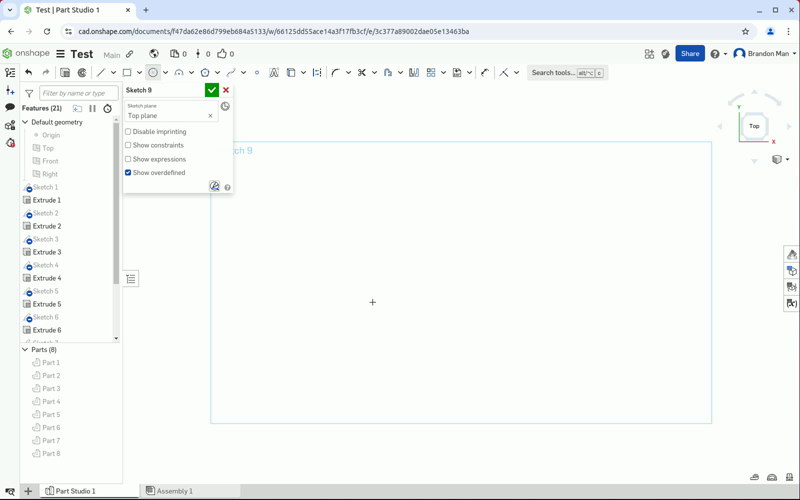
click(372, 301)
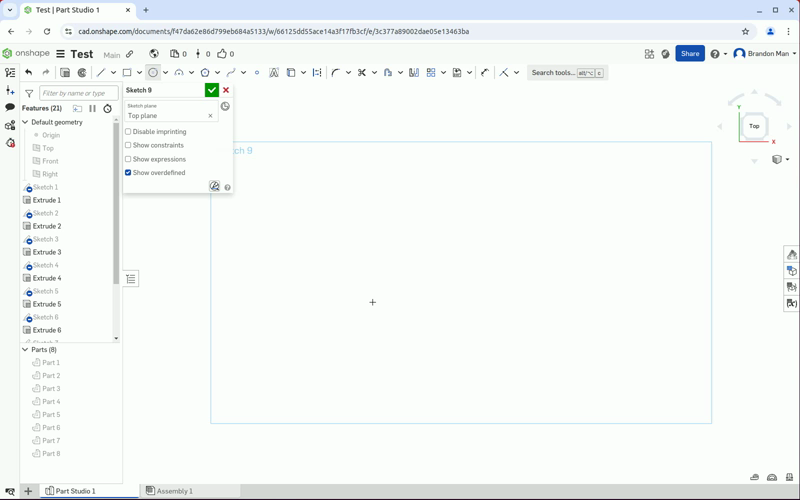
key_up(shift)
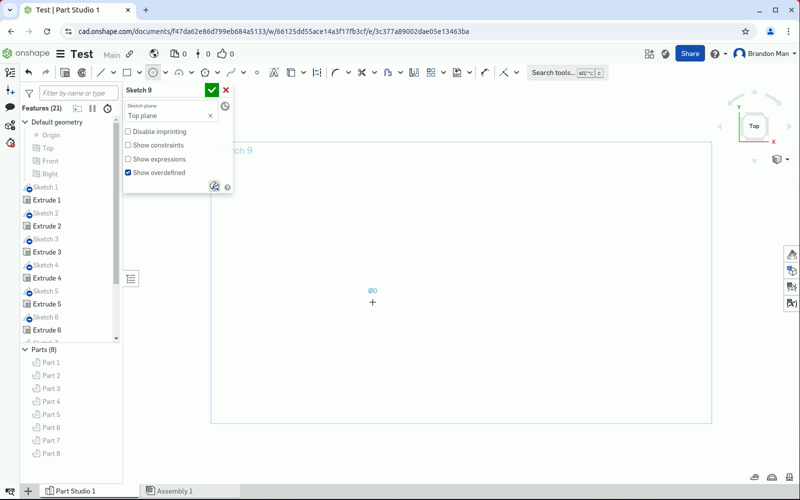
mouse_move(375, 301)
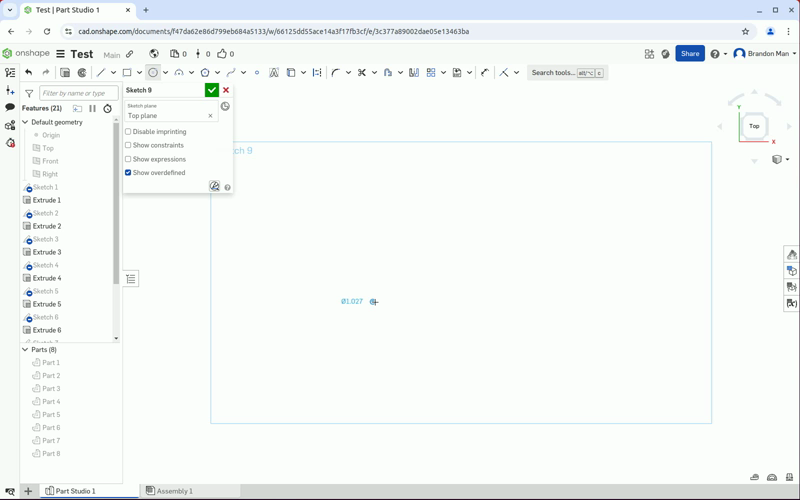
scroll(6)
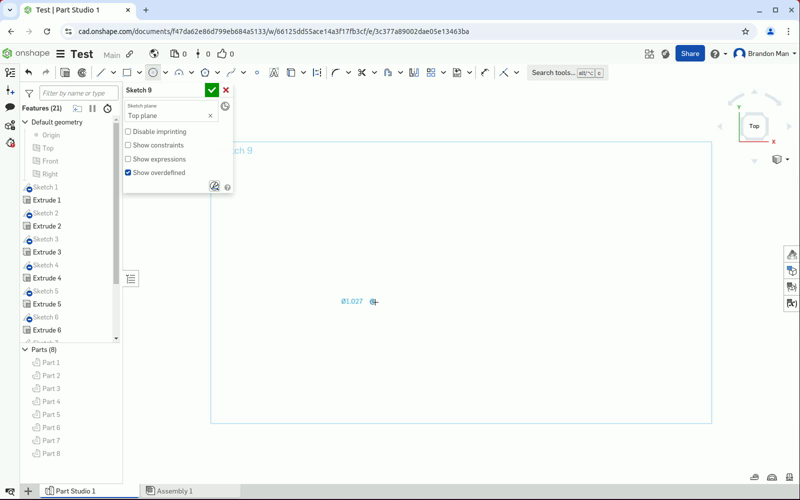
scroll(6)
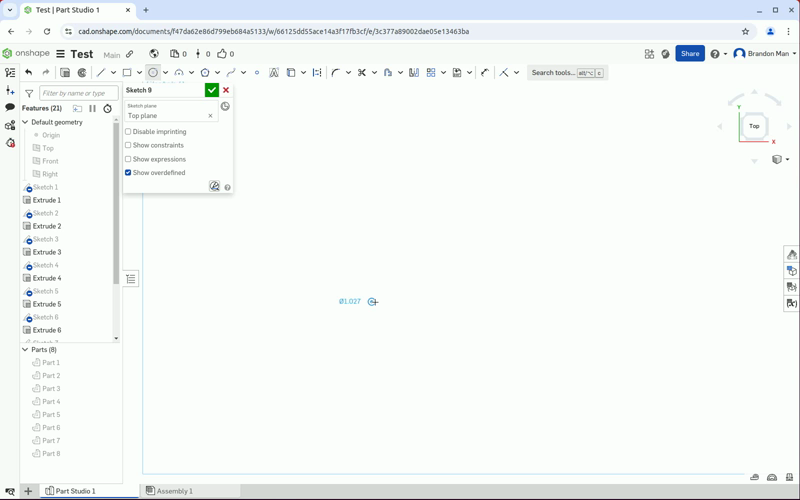
scroll(6)
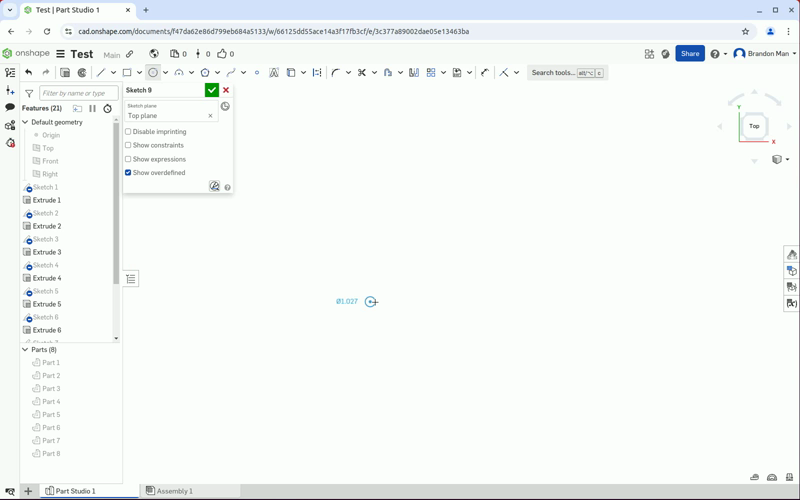
scroll(6)
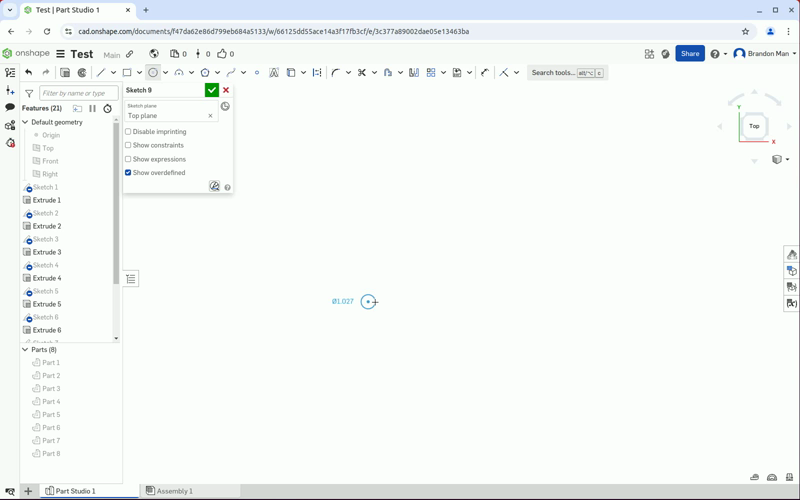
scroll(6)
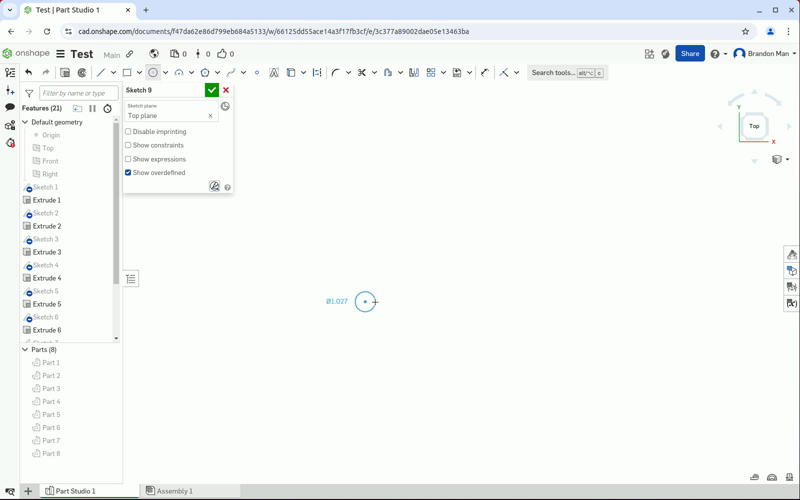
scroll(6)
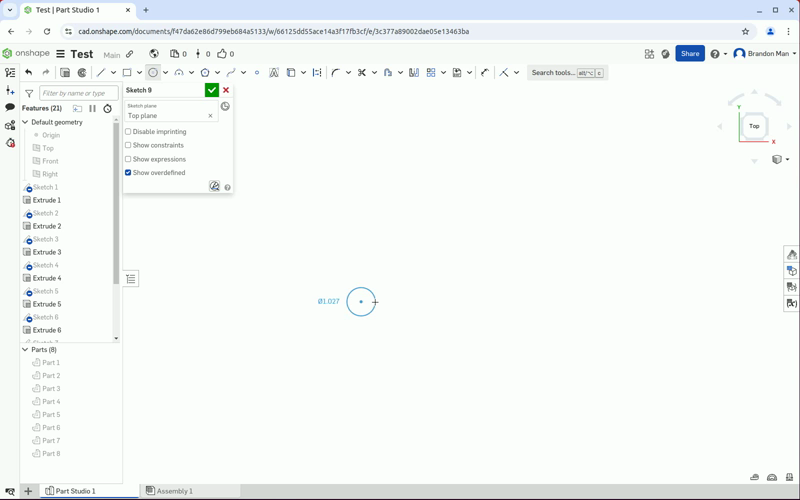
scroll(6)
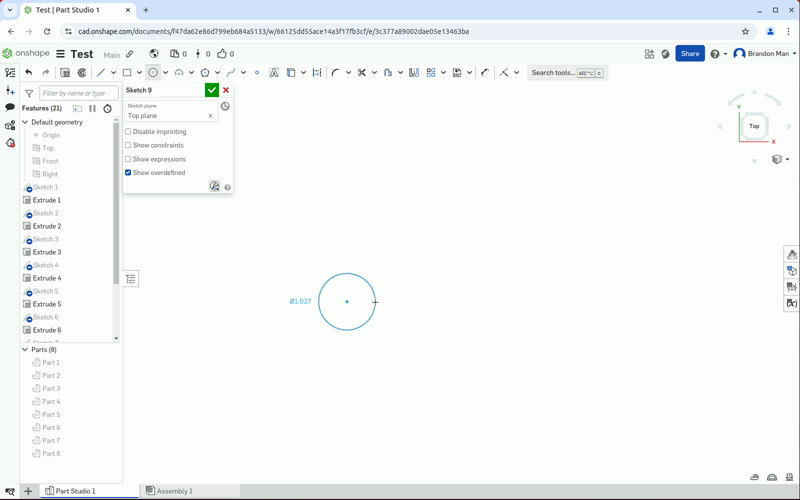
click(375, 301)
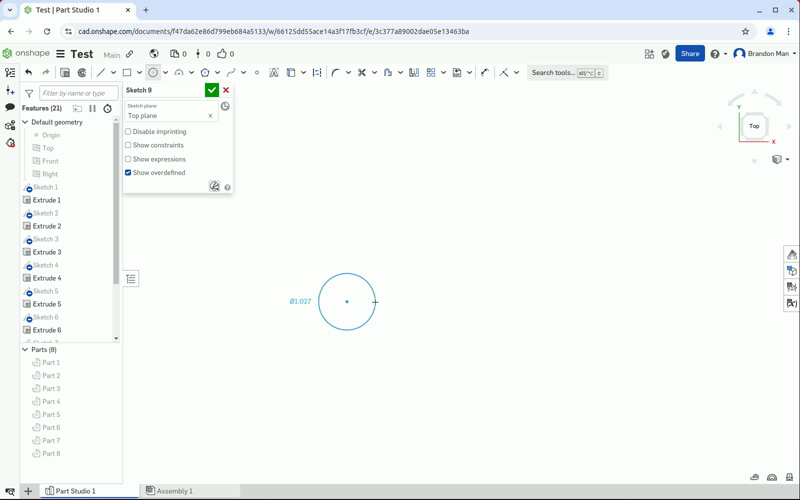
scroll(-6)
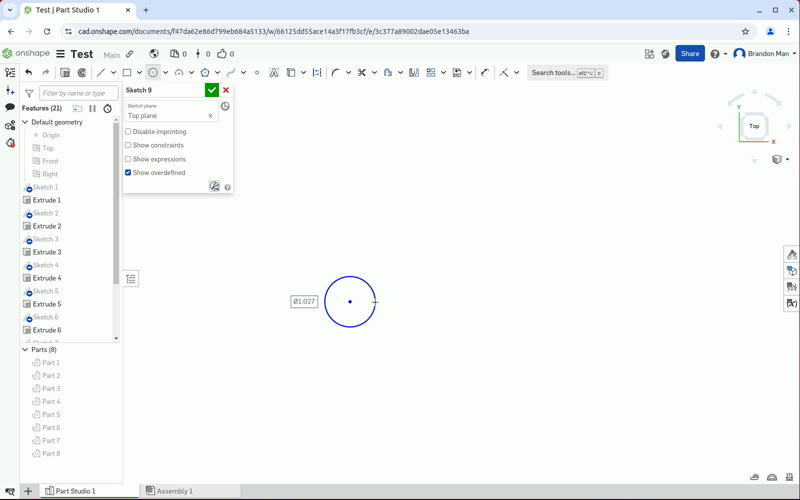
scroll(-6)
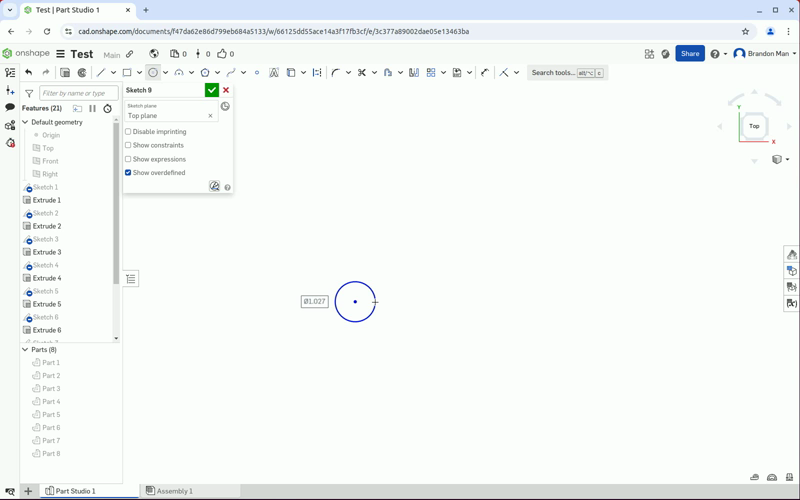
scroll(-6)
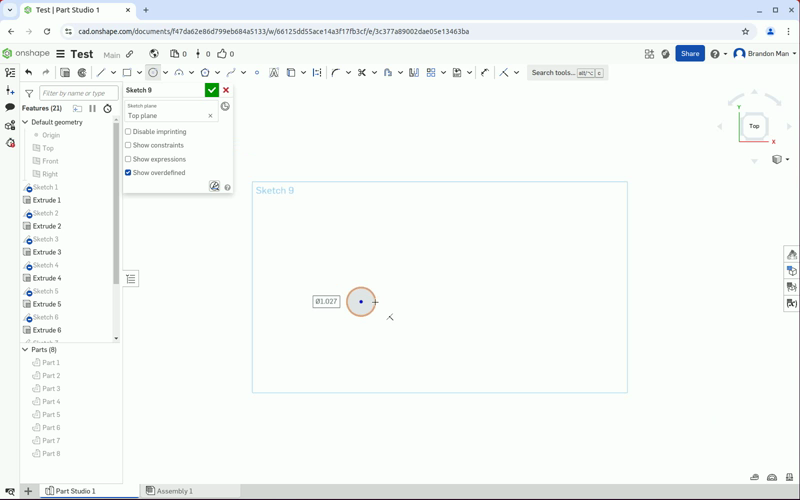
scroll(-6)
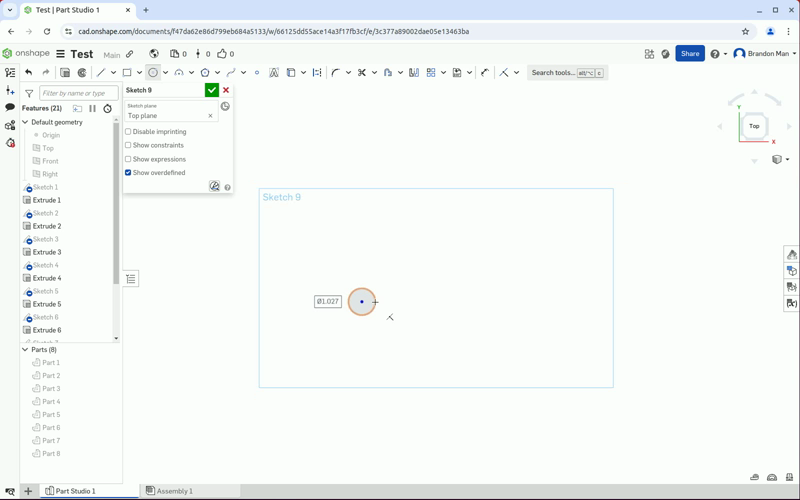
scroll(-6)
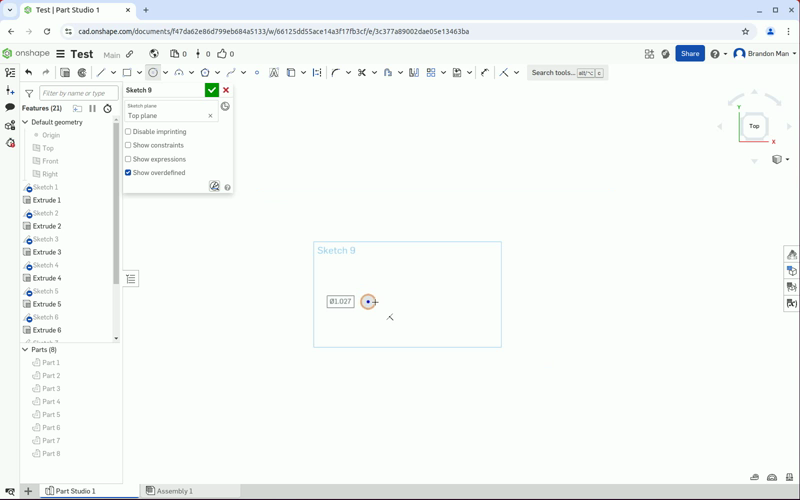
scroll(-6)
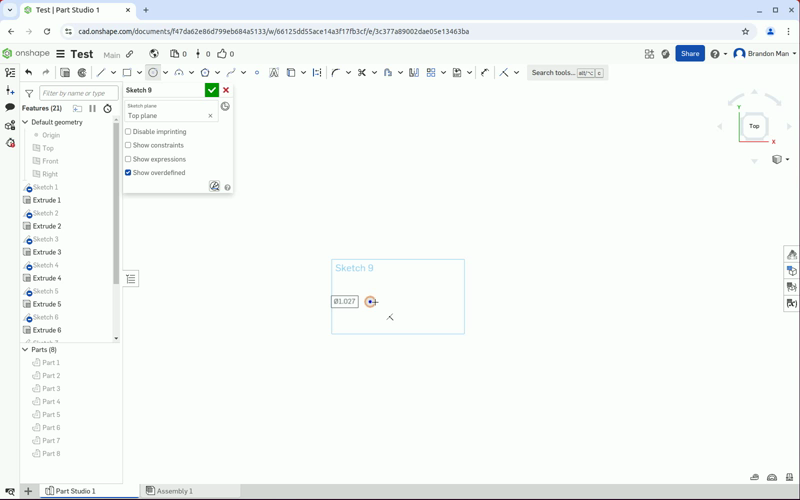
scroll(-6)
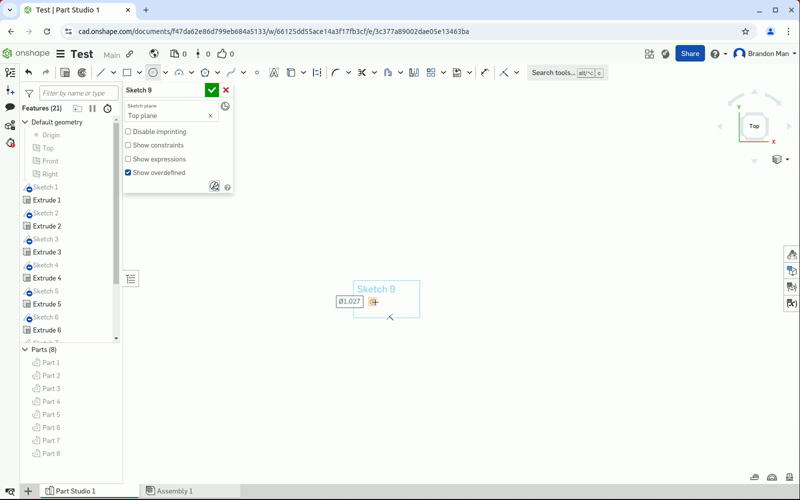
key(esc)
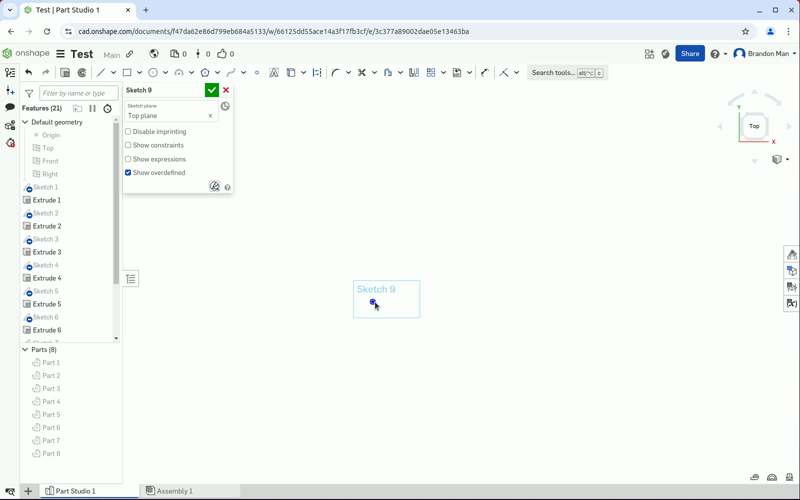
mouse_move(372, 303)
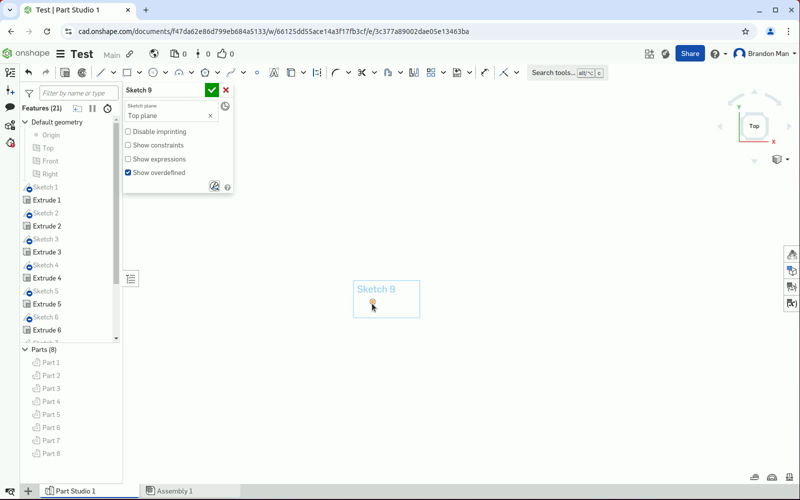
scroll(6)
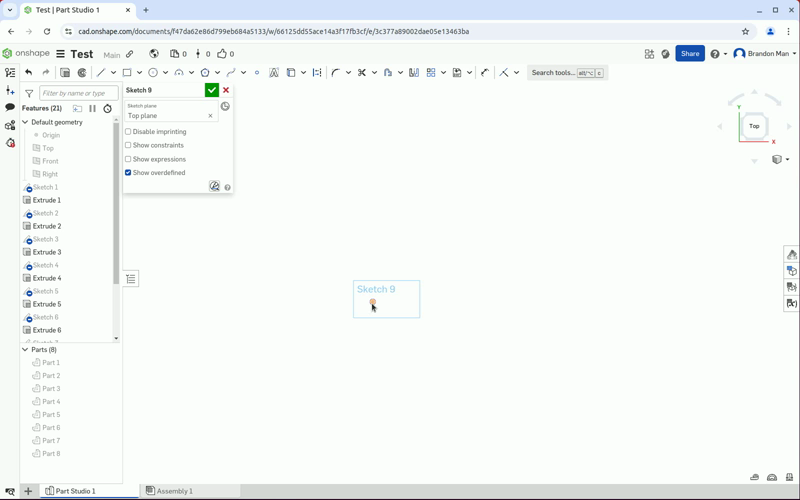
scroll(6)
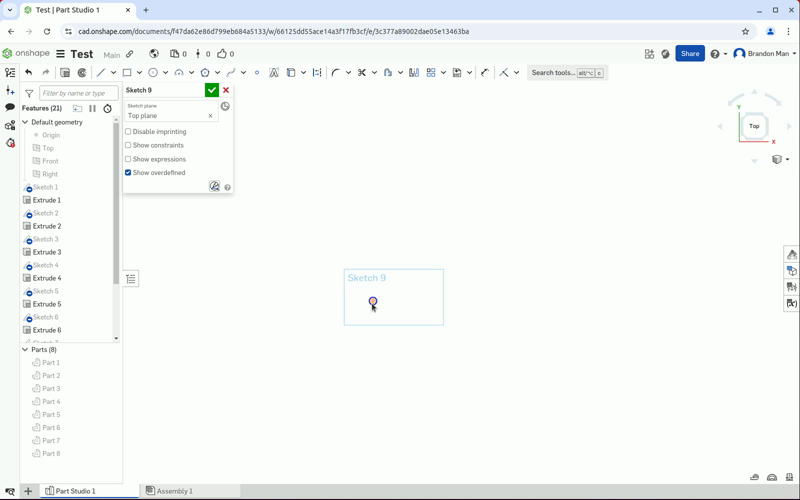
scroll(6)
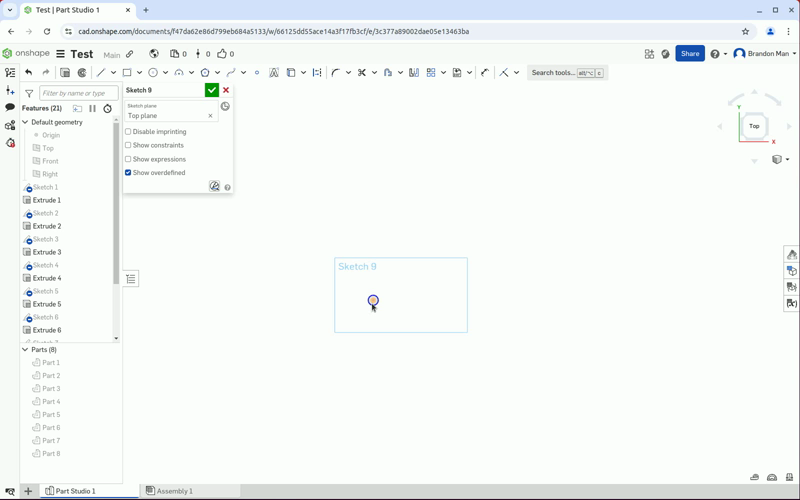
scroll(6)
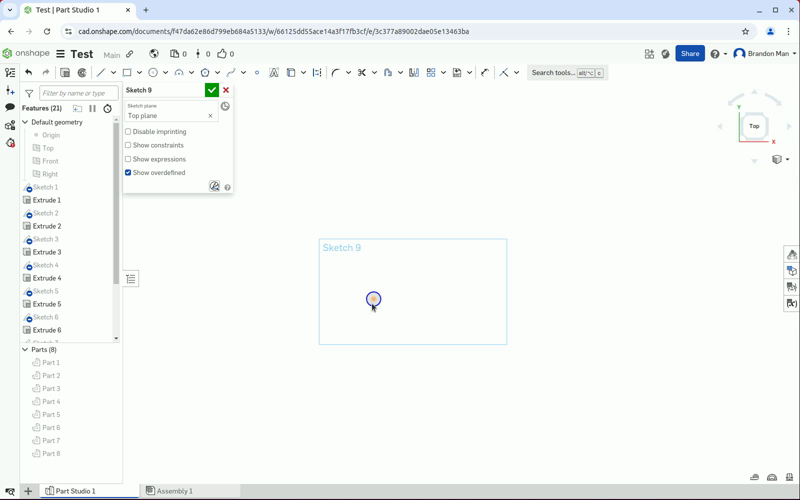
scroll(6)
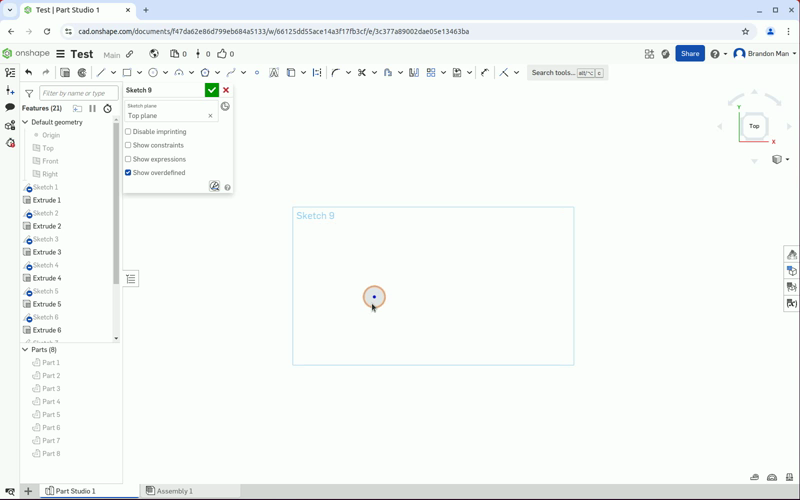
scroll(6)
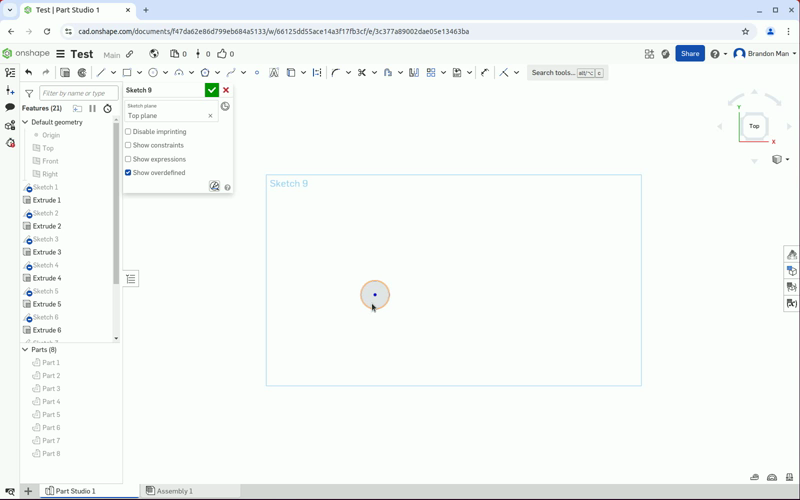
scroll(6)
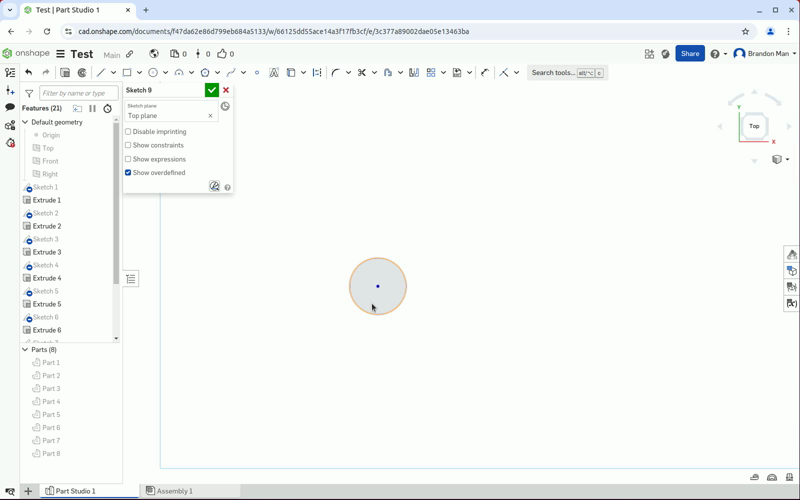
click(372, 303)
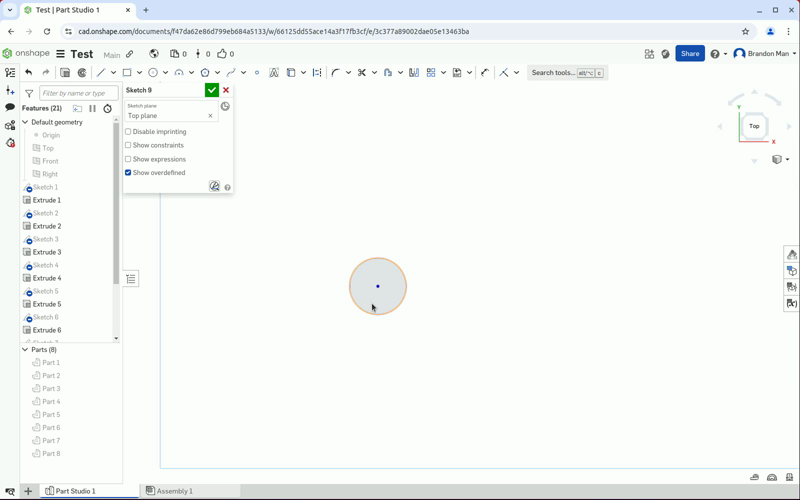
scroll(-6)
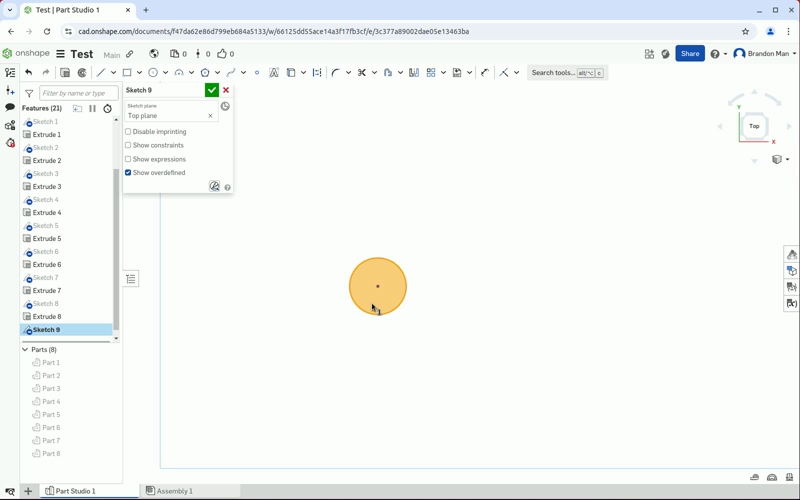
scroll(-6)
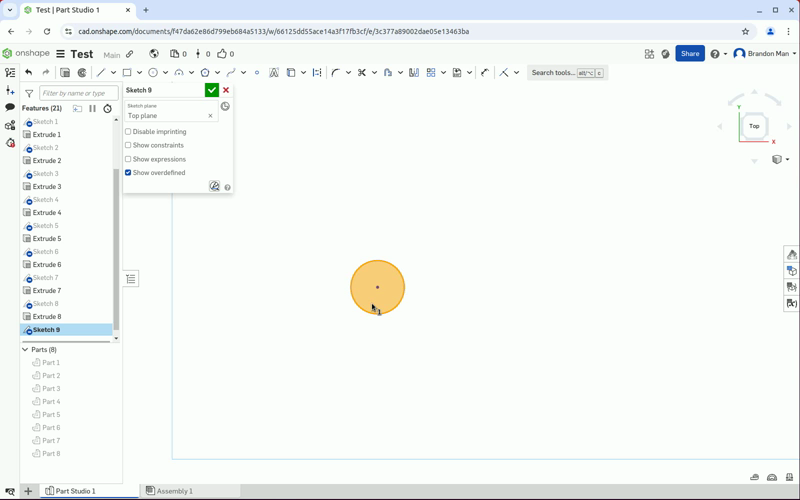
scroll(-6)
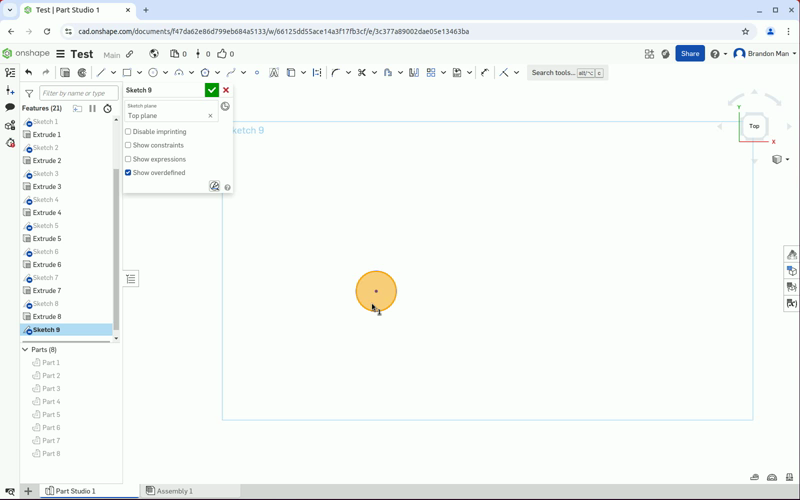
scroll(-6)
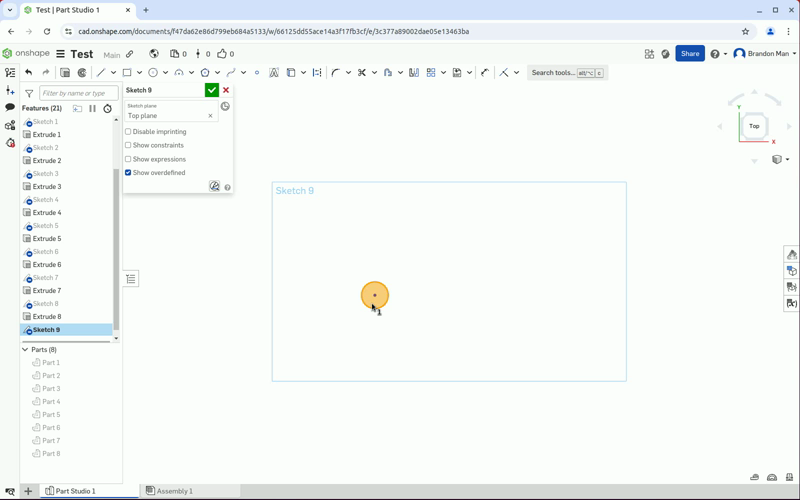
scroll(-6)
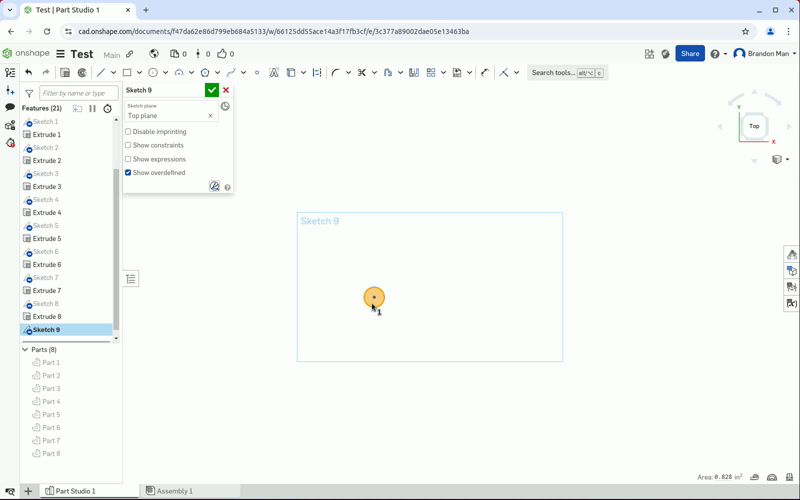
scroll(-6)
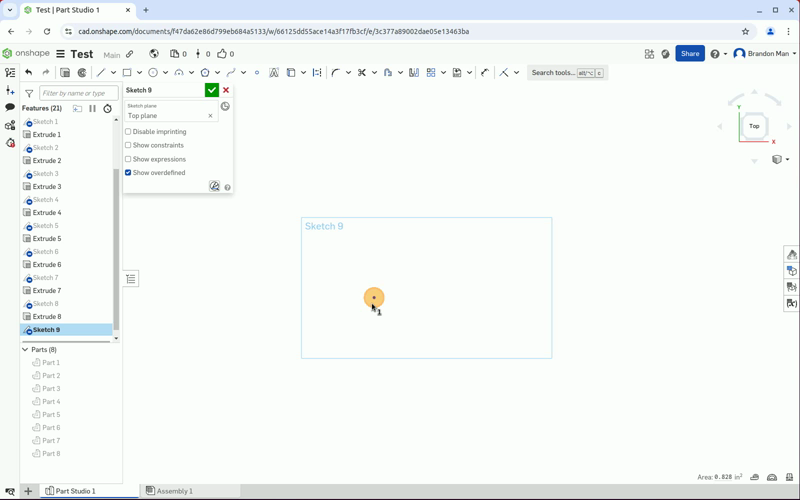
scroll(-6)
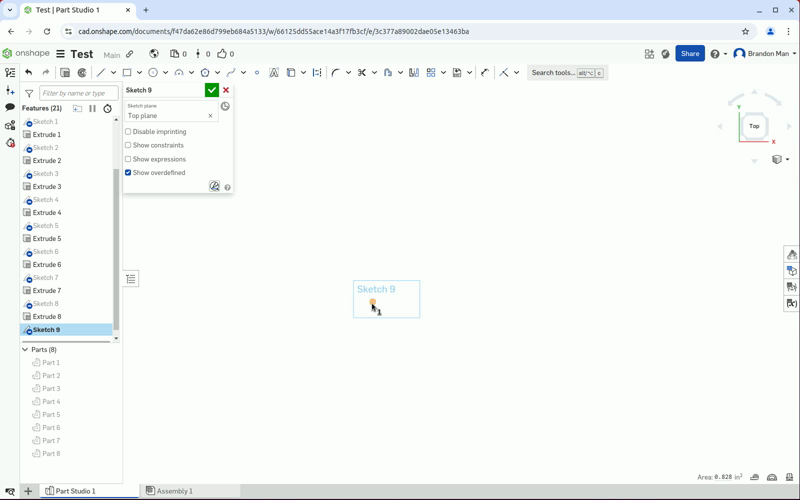
mouse_move(73, 352)
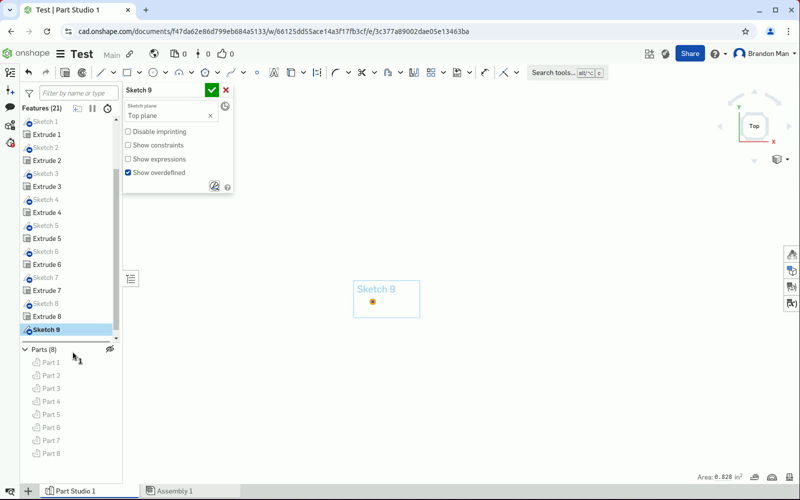
key(shift+y)
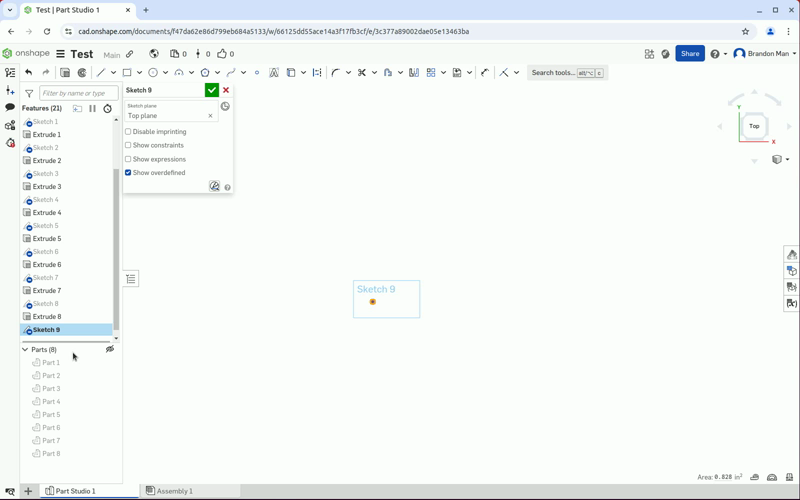
key(shift+e)
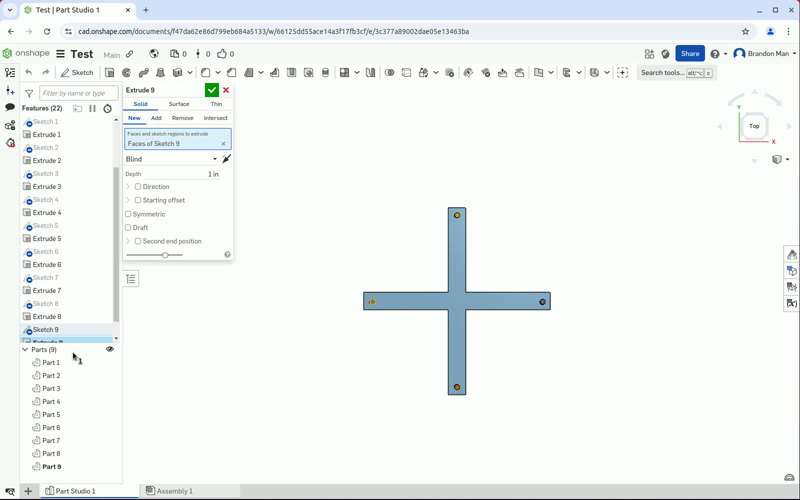
mouse_move(143, 106)
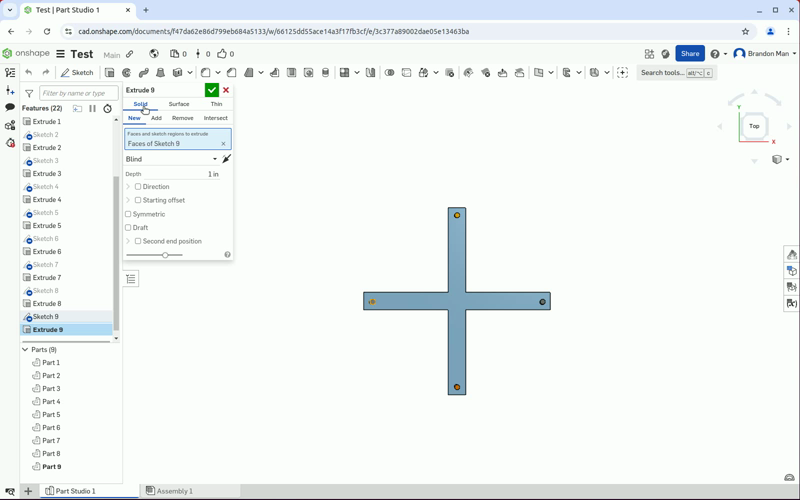
click(143, 106)
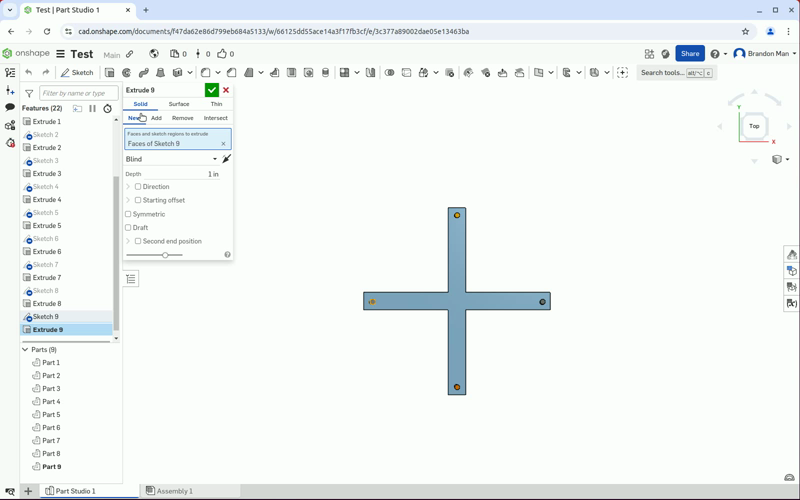
mouse_move(137, 120)
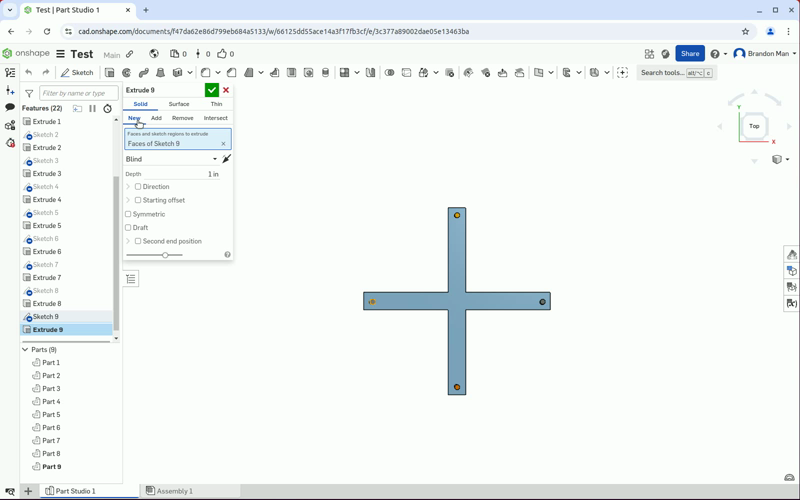
click(137, 120)
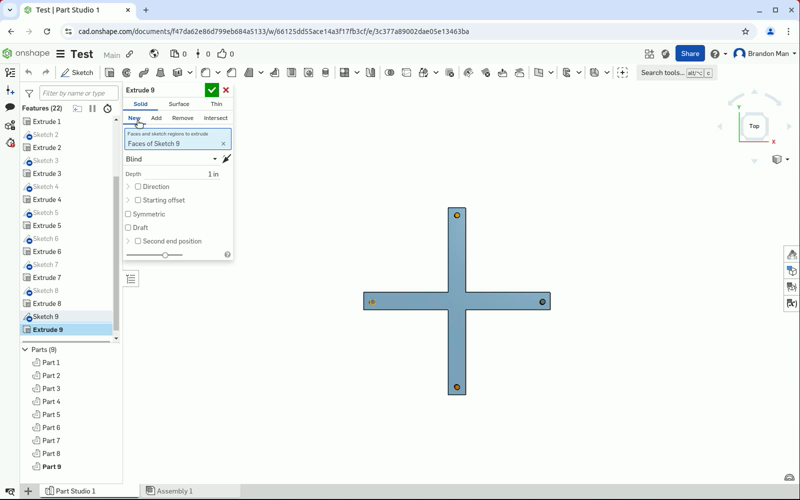
key(tab, 4)
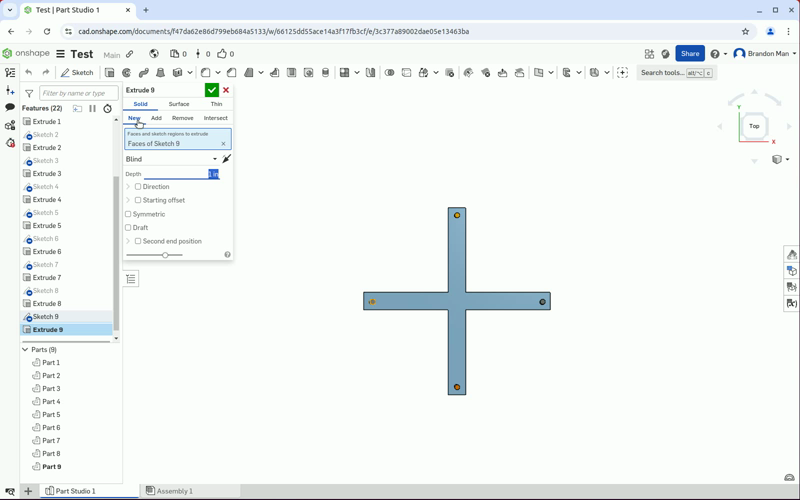
text(5.296)
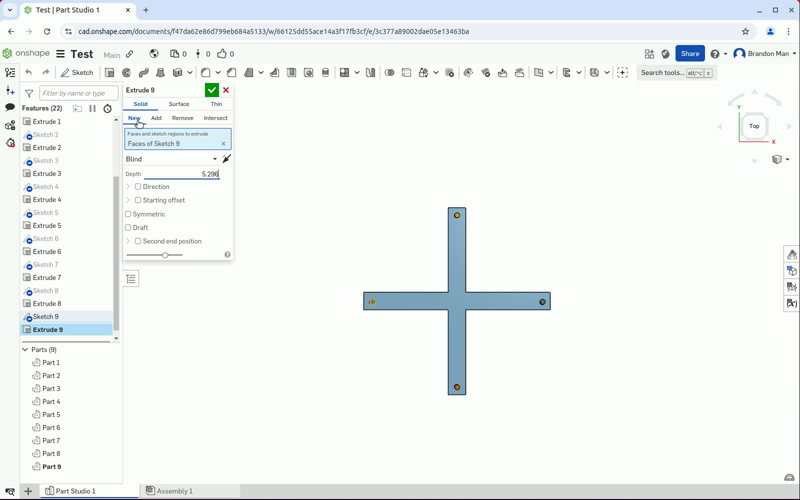
key(enter)
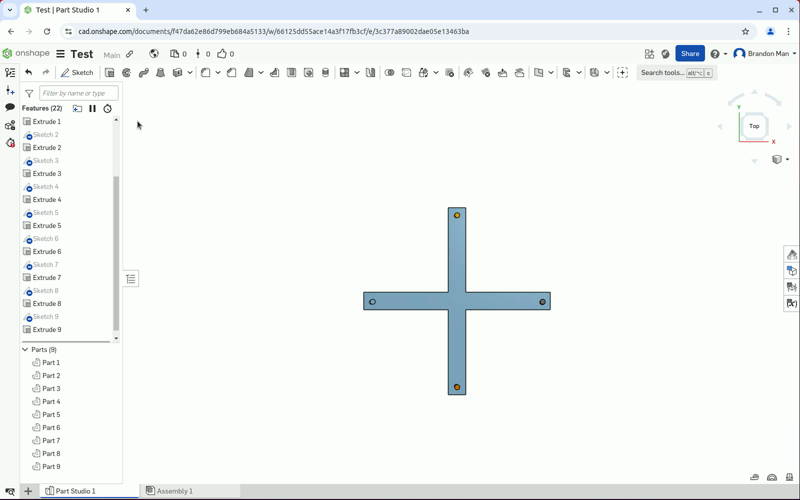
key(shift+h)
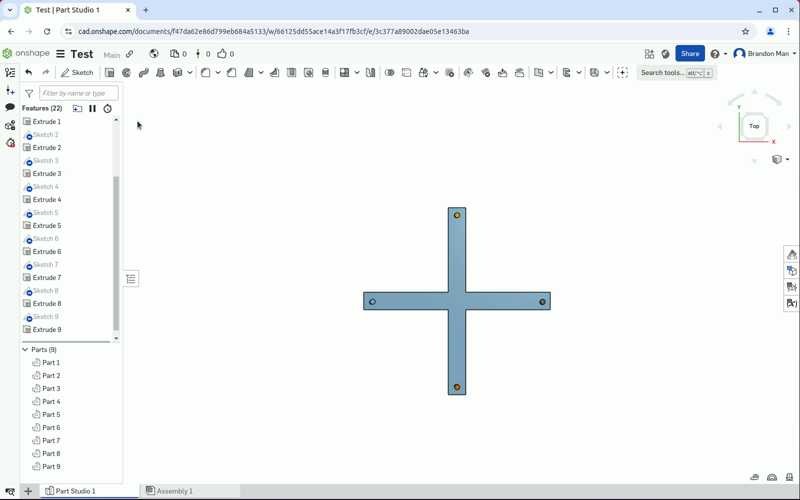
key(shift+h)
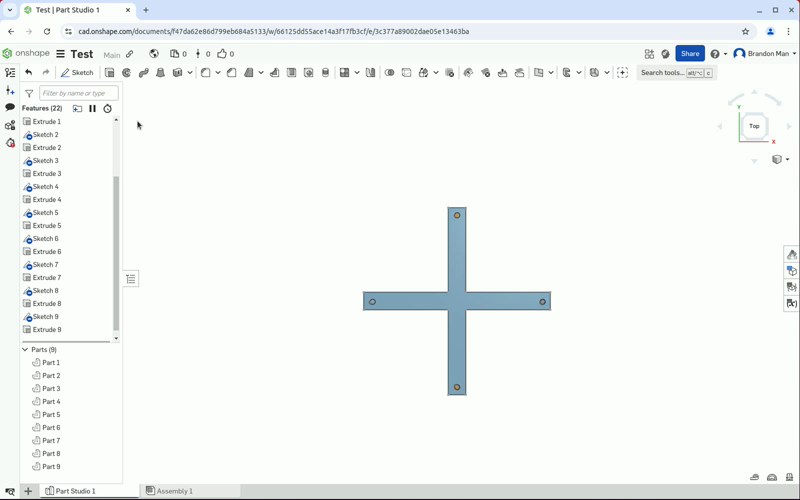
key(shift+7)
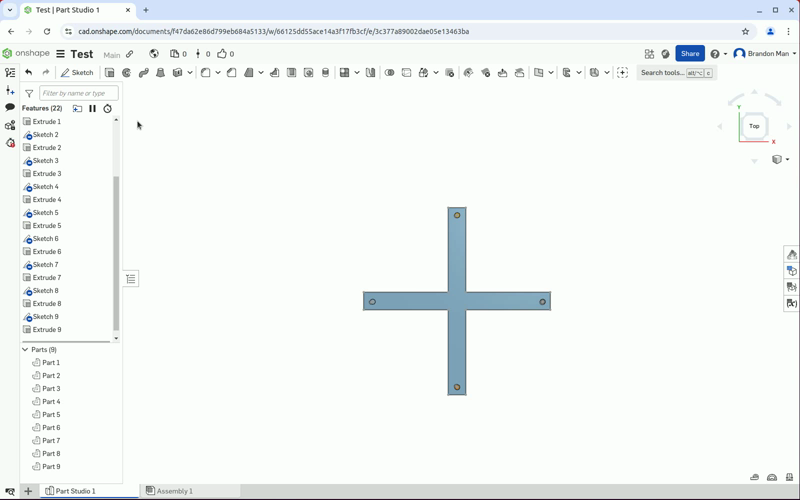
key(up, 3)
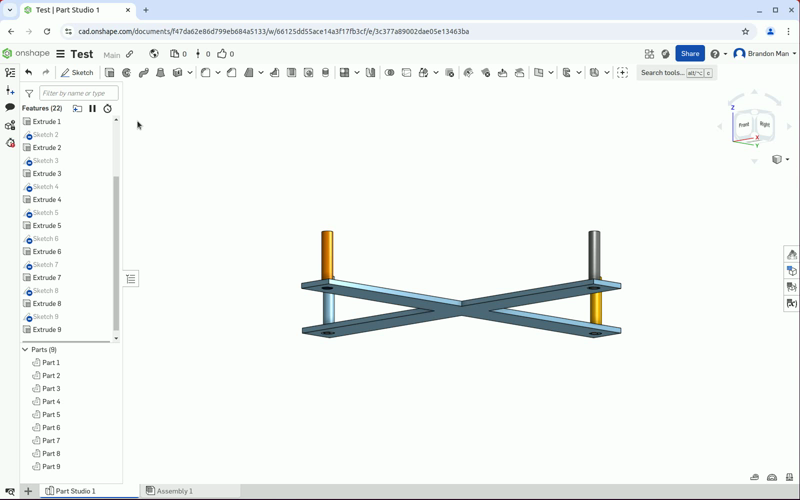
key(left, 3)
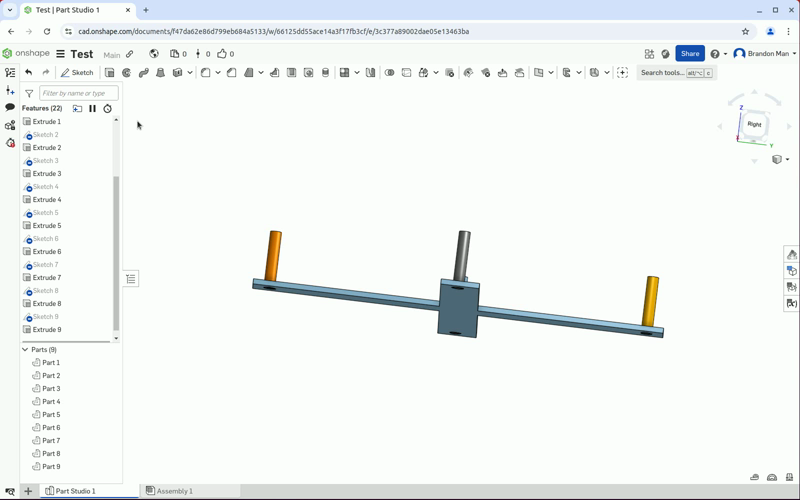
key(right, 3)
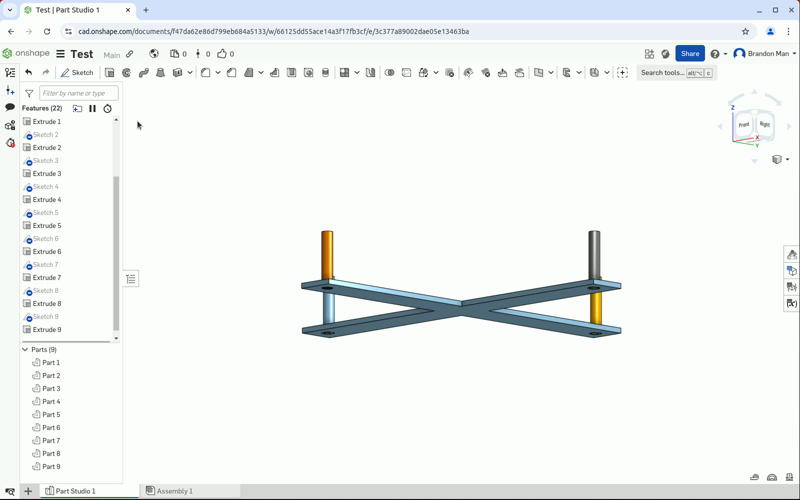
key(down, 3)
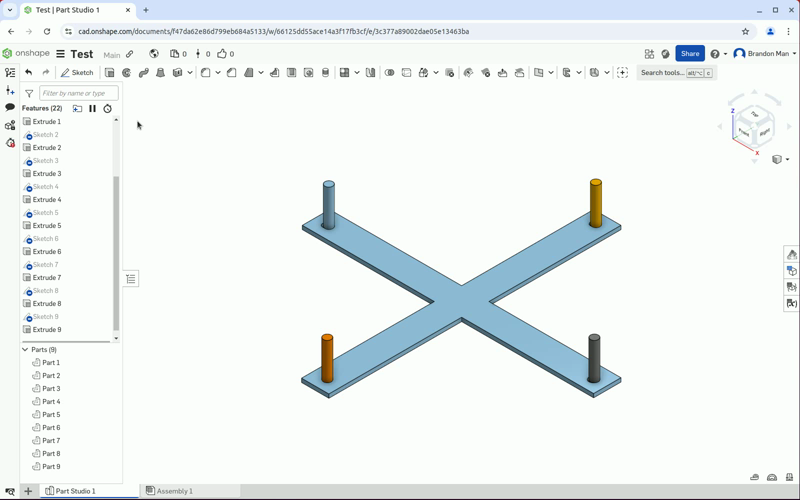
mouse_move(69, 111)
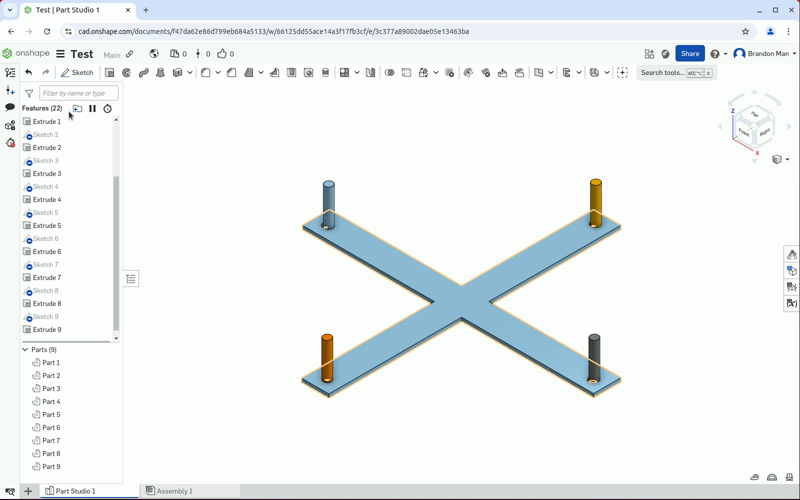
click(69, 111)